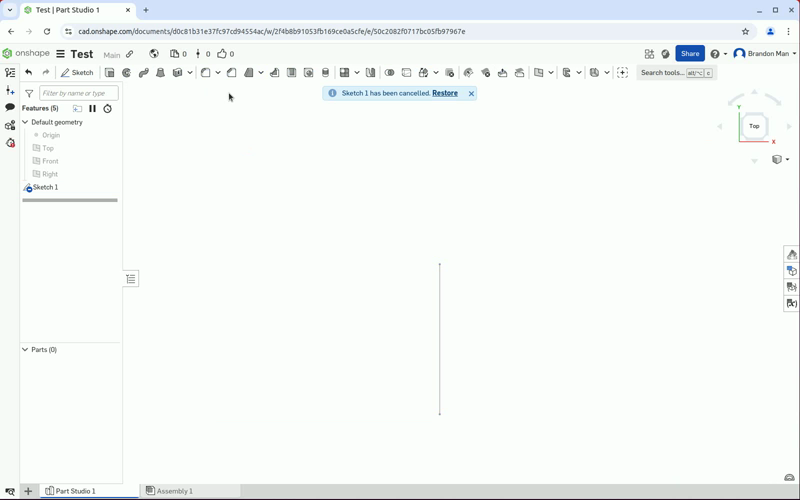
key(shift+h)
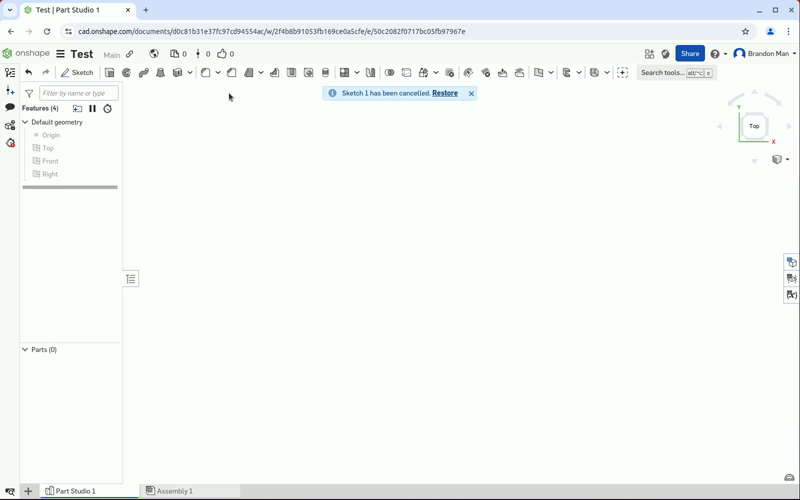
mouse_move(73, 352)
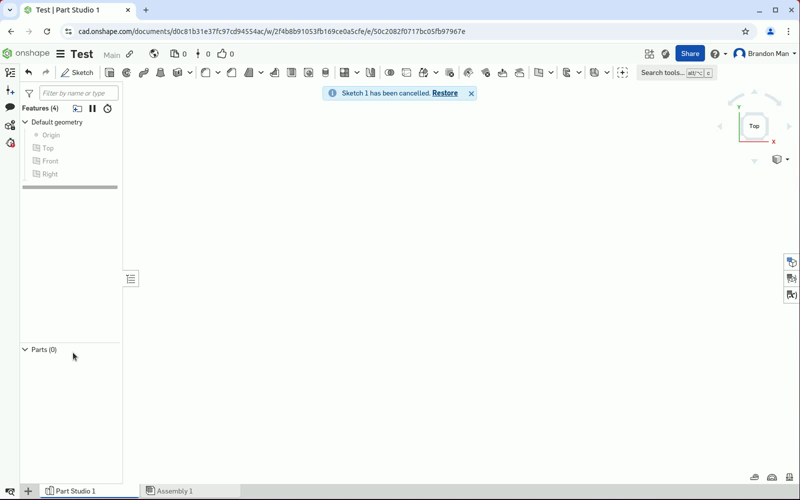
key(y)
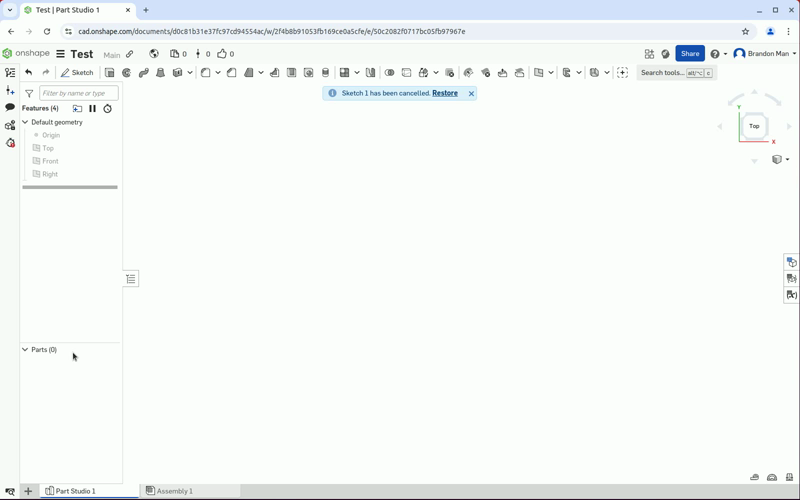
key(shift+p)
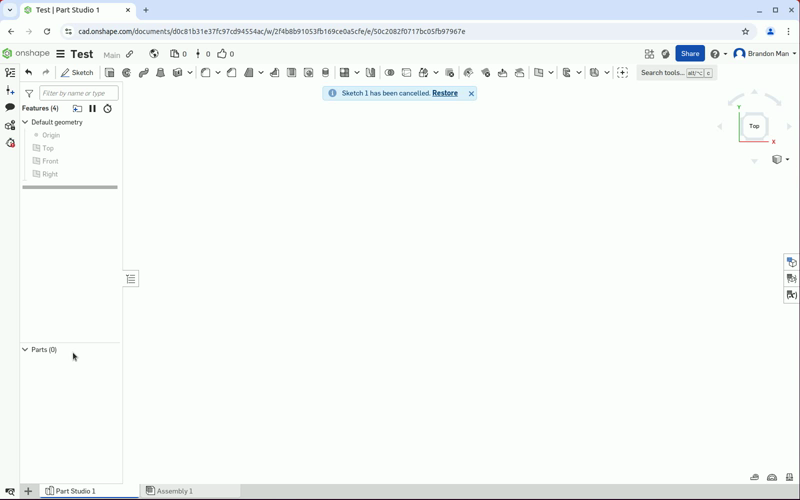
key(space)
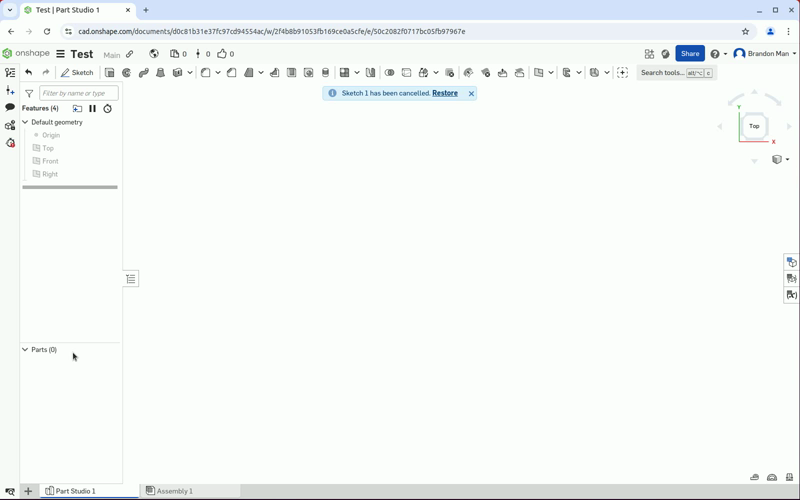
key_down(shift)
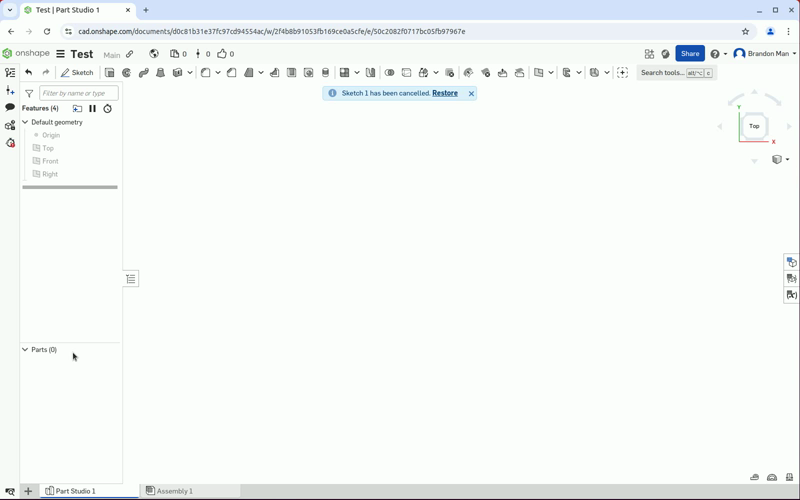
key(up)
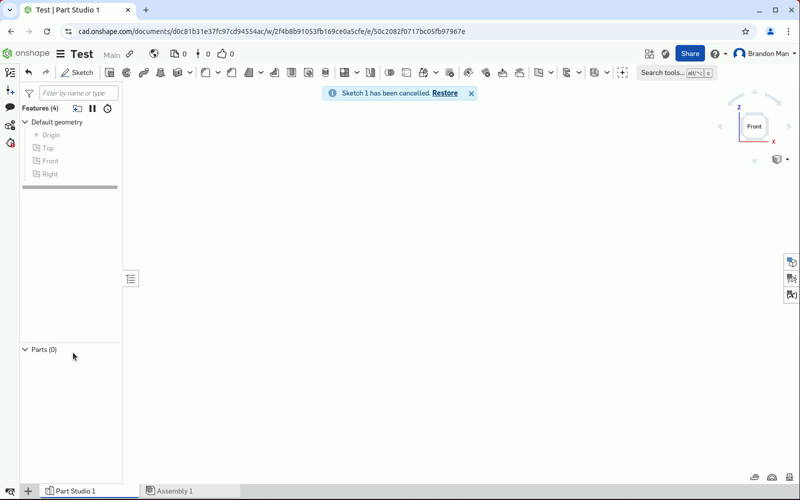
key_up(shift)
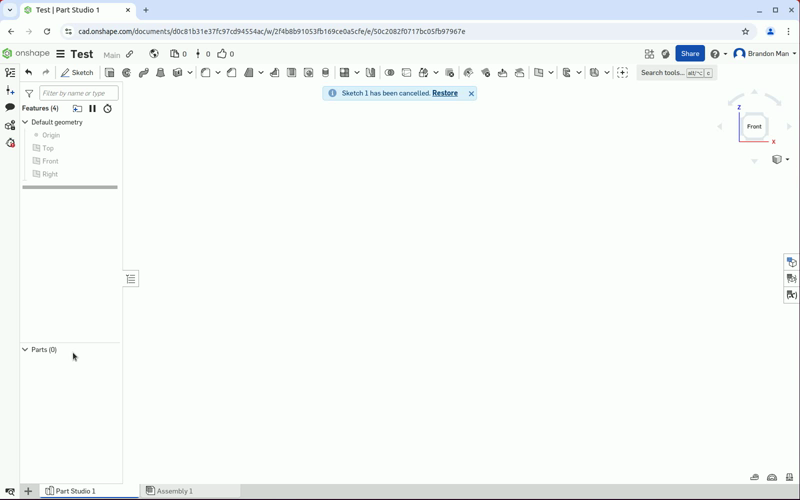
mouse_move(73, 352)
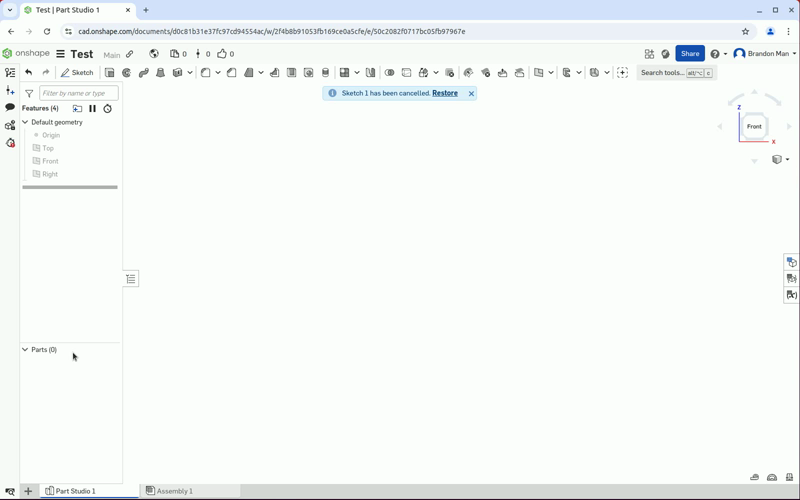
key(shift+y)
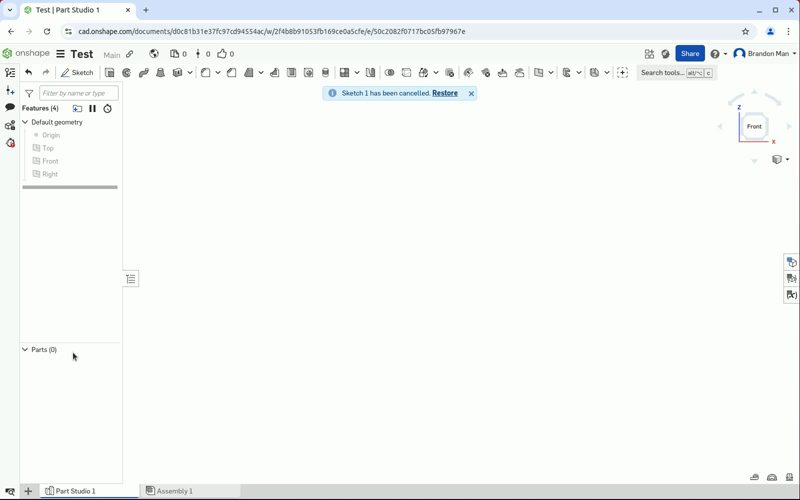
key(shift+s)
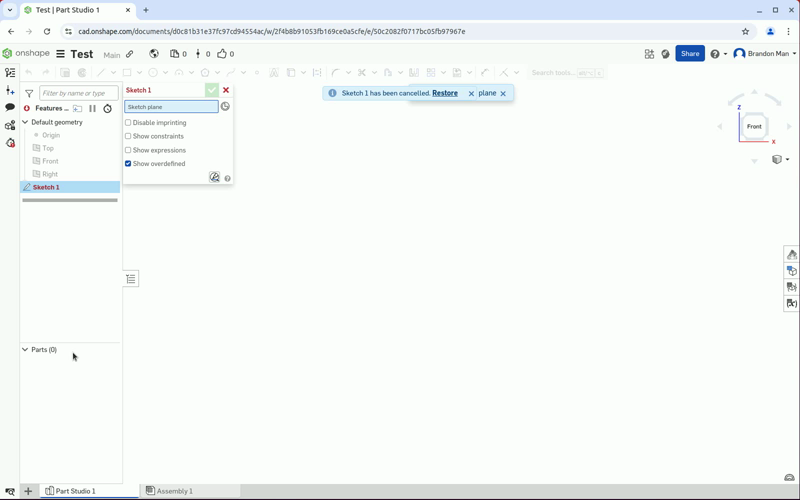
mouse_move(73, 163)
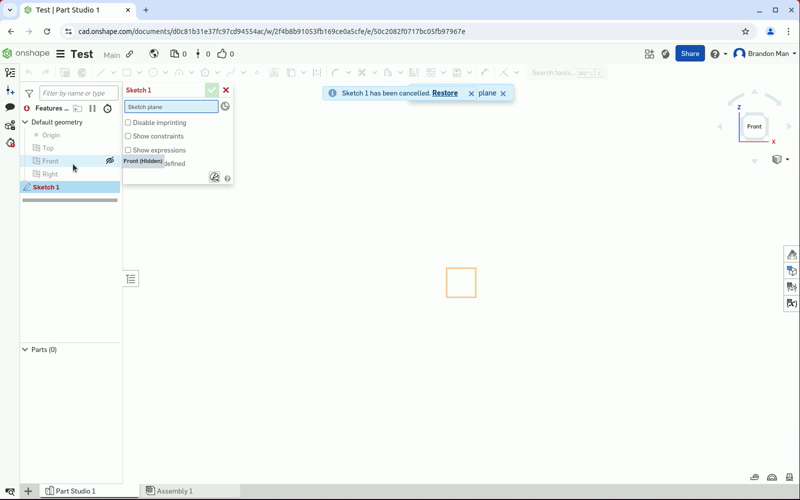
click(73, 163)
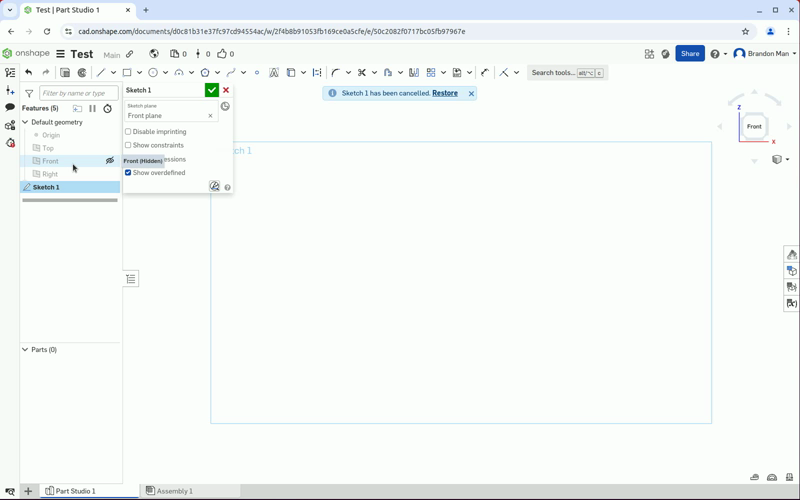
mouse_move(73, 352)
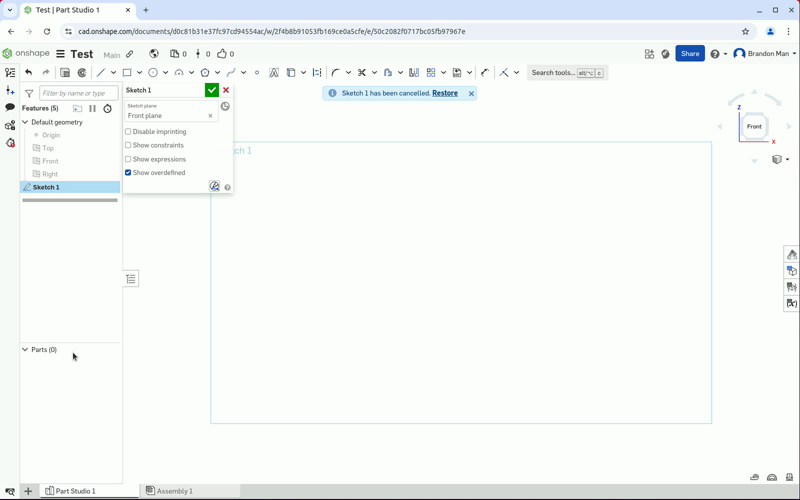
key(y)
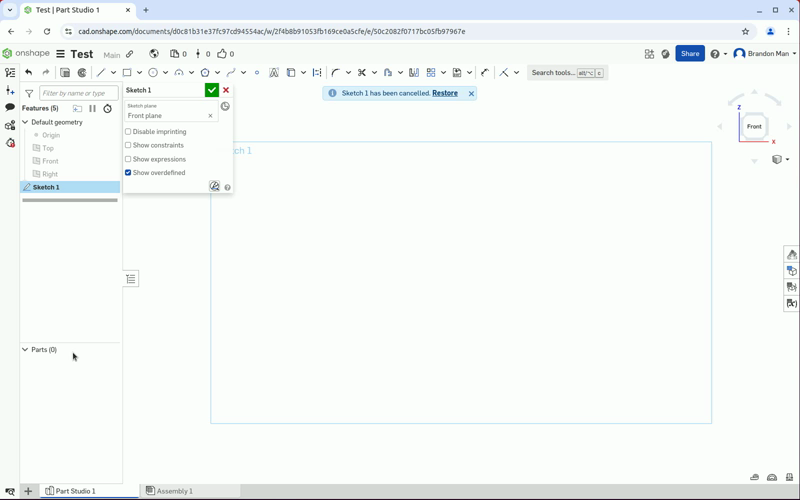
key(c)
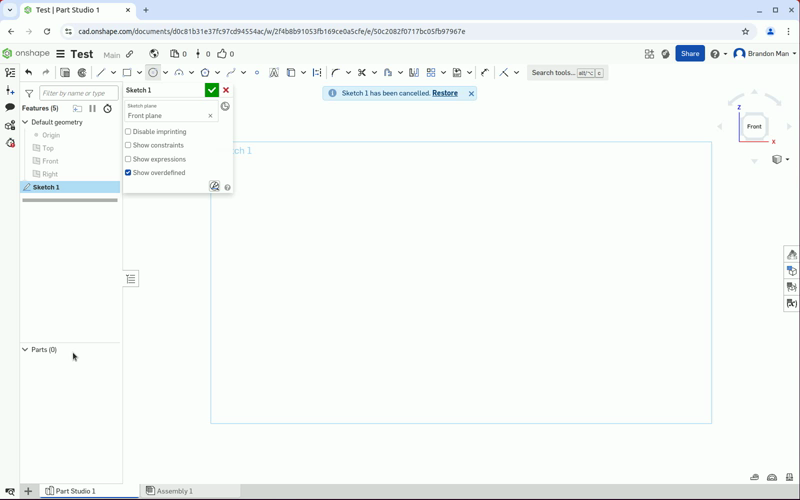
key_down(shift)
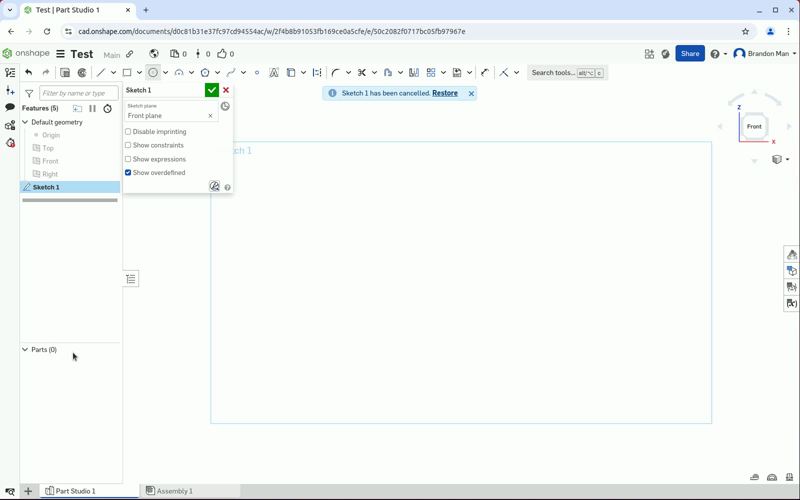
mouse_move(460, 291)
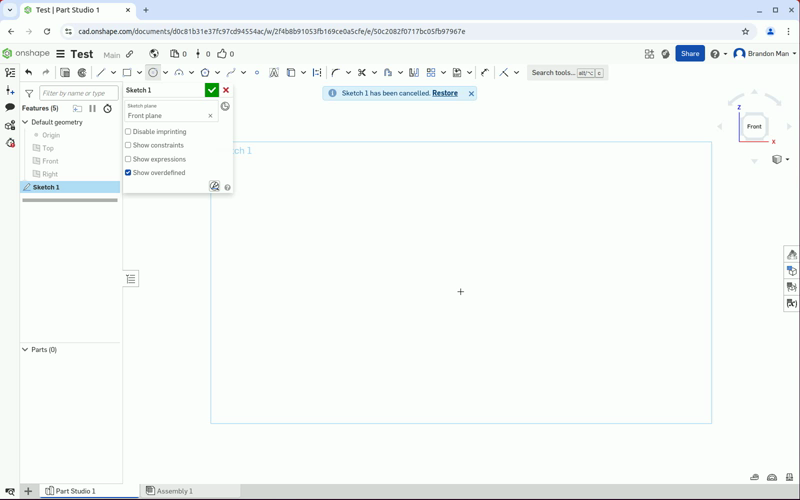
click(460, 291)
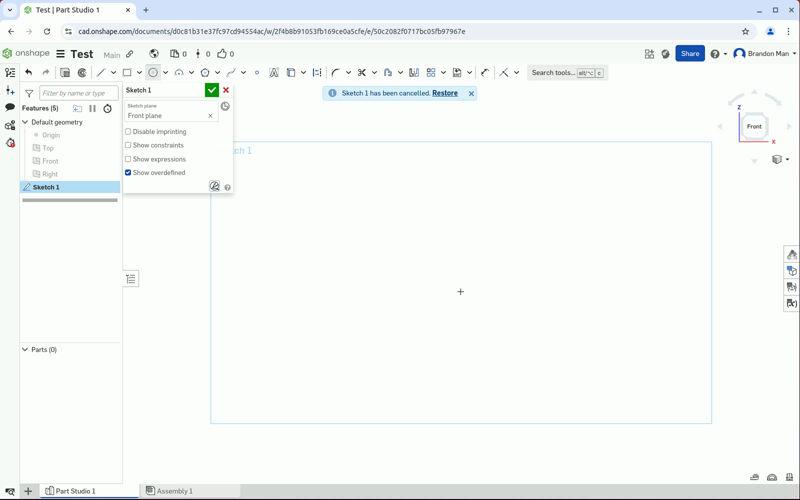
key_up(shift)
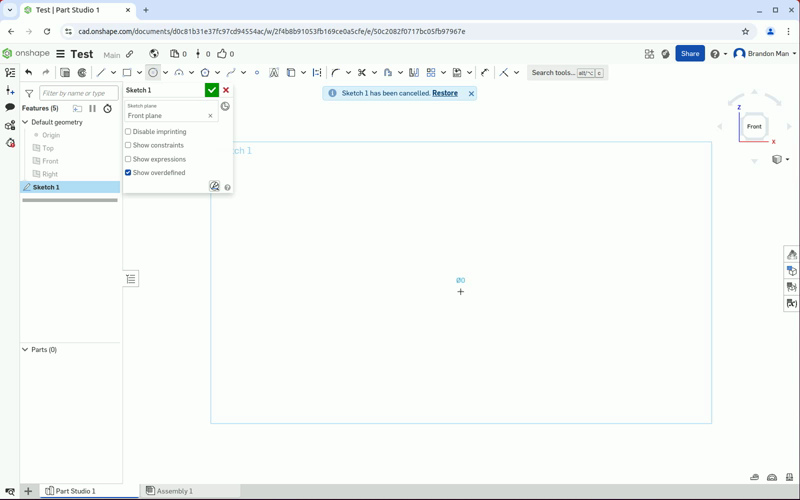
mouse_move(482, 291)
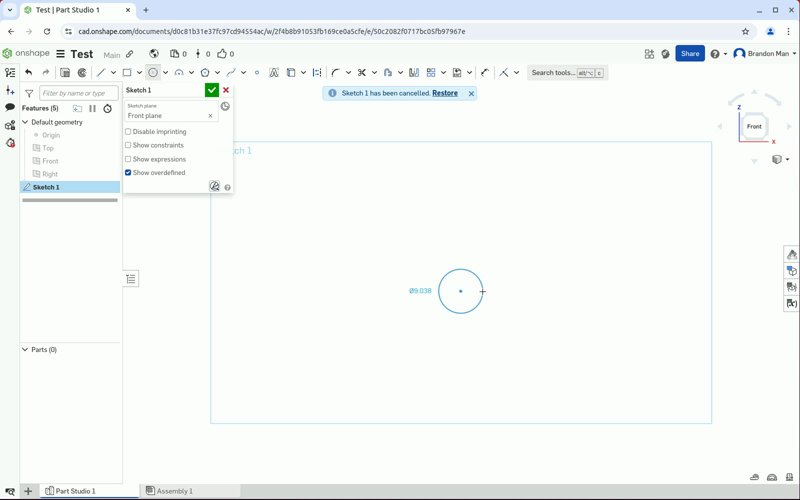
click(482, 291)
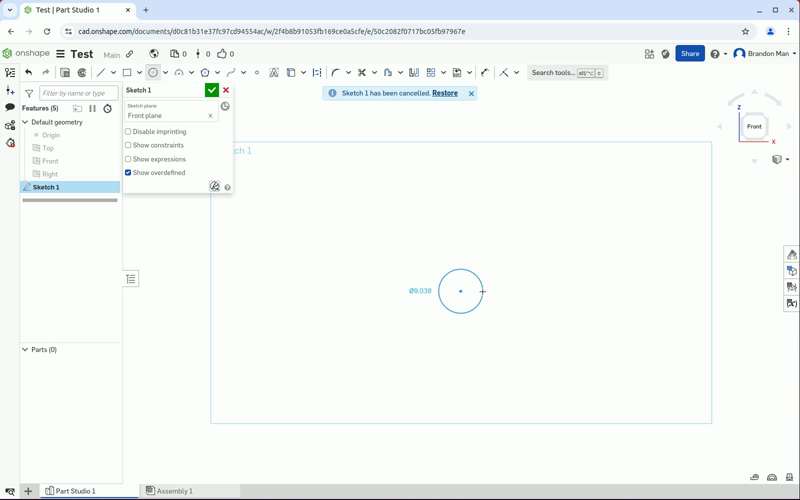
key(esc)
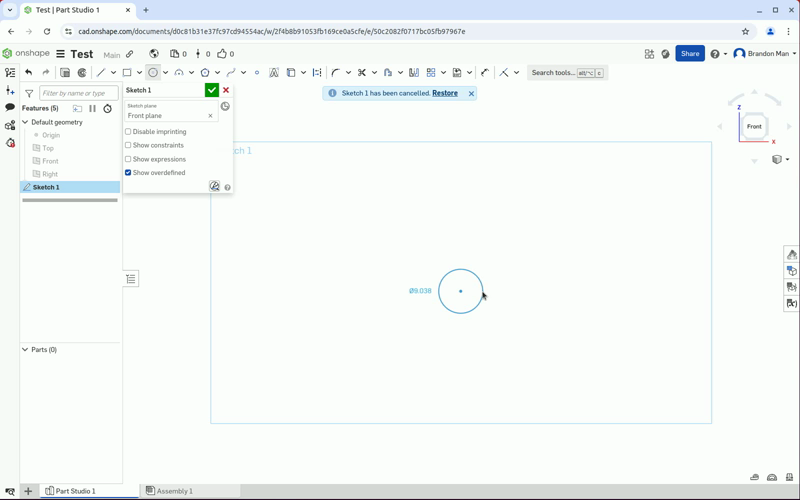
mouse_move(460, 301)
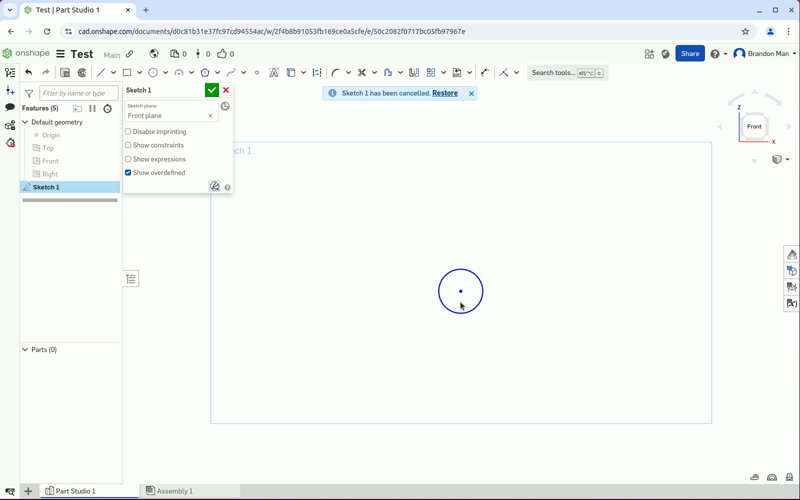
scroll(6)
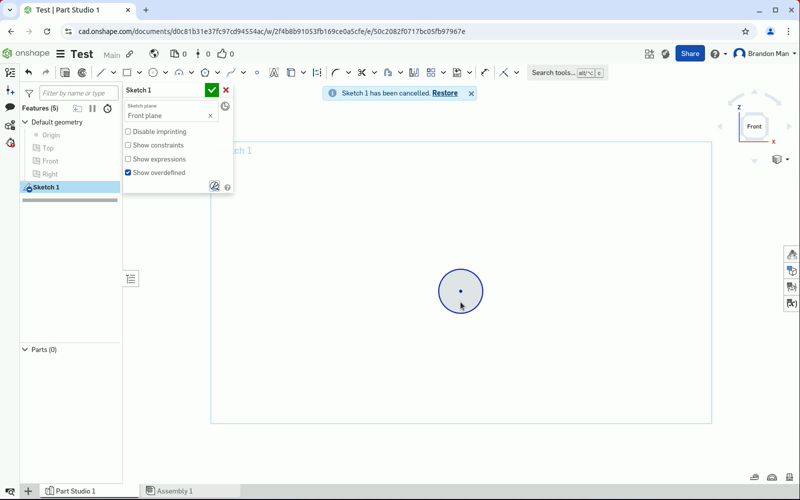
scroll(6)
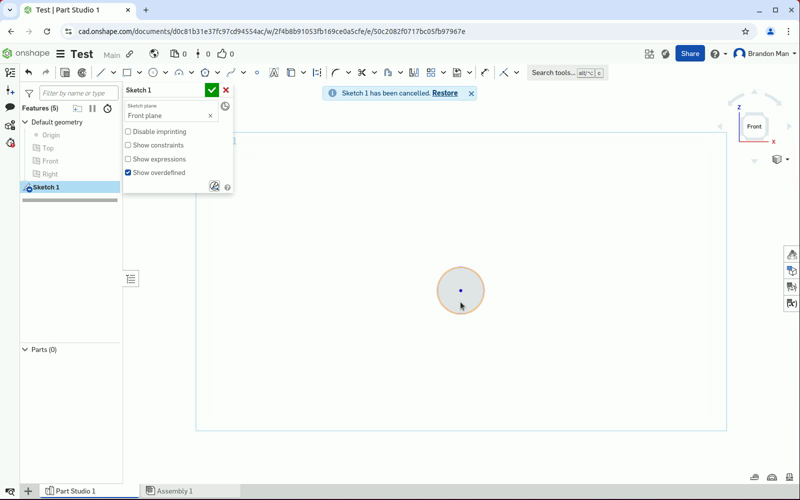
scroll(6)
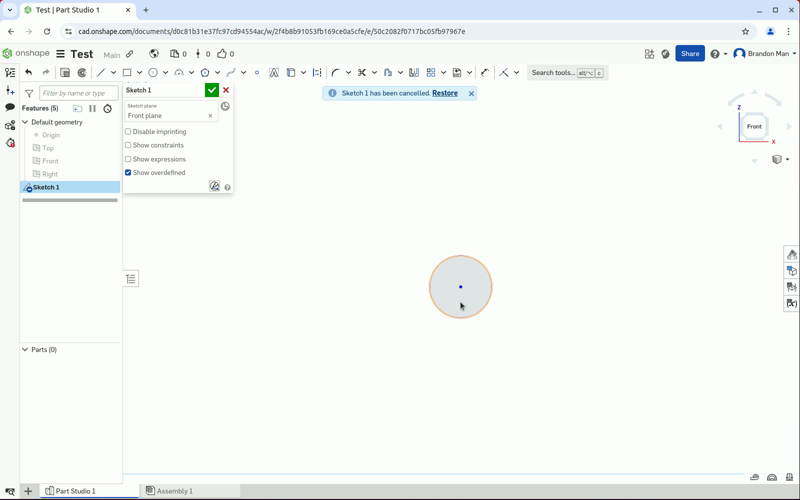
scroll(6)
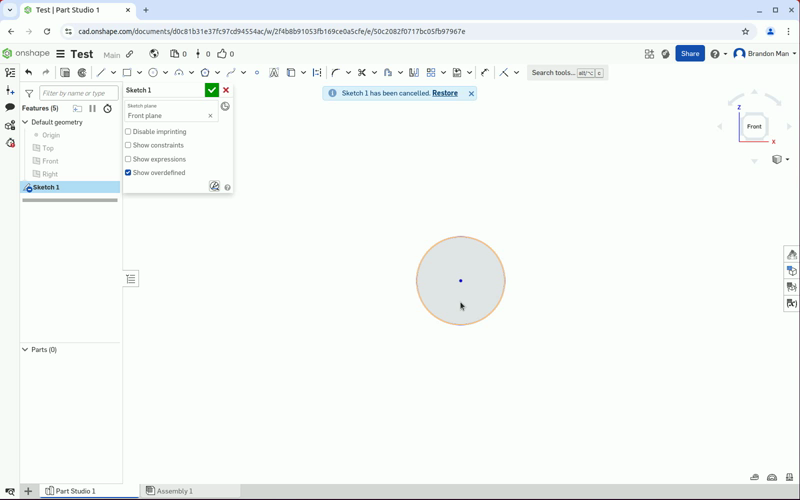
scroll(6)
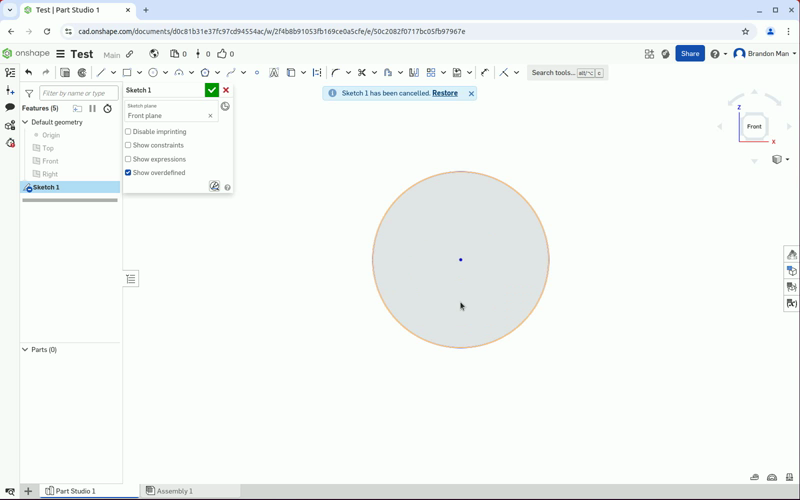
scroll(6)
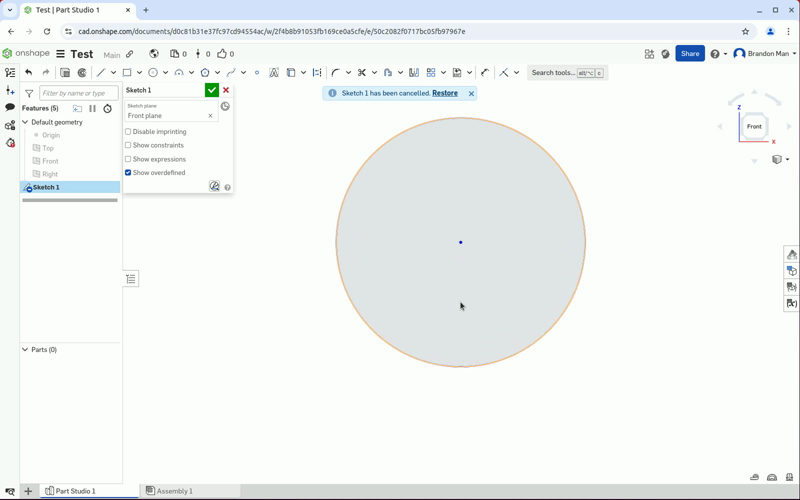
scroll(6)
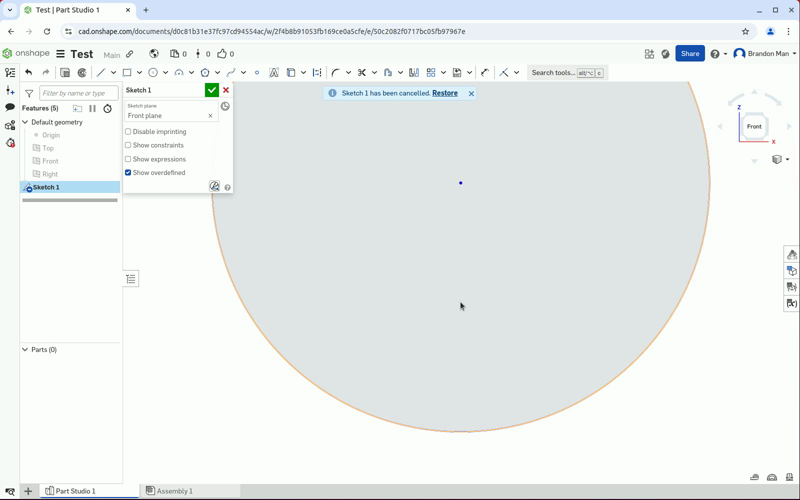
click(460, 301)
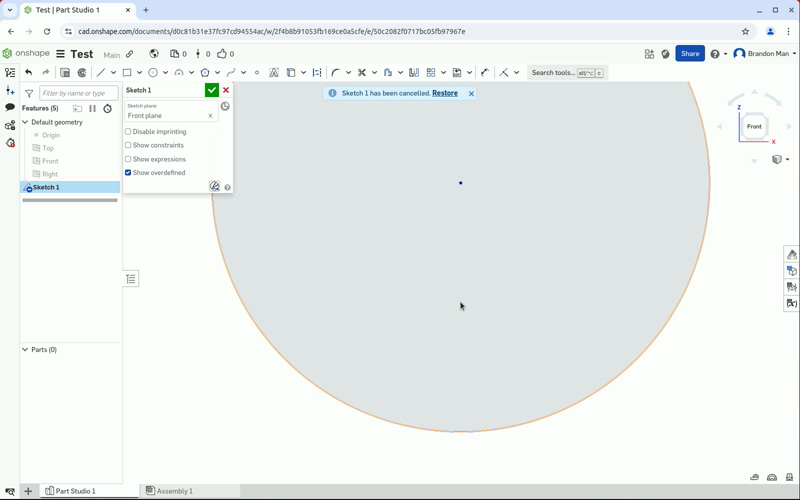
scroll(-6)
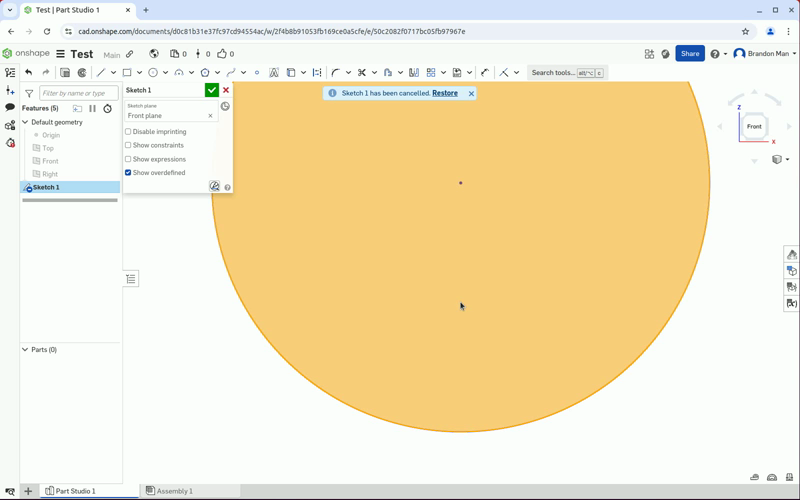
scroll(-6)
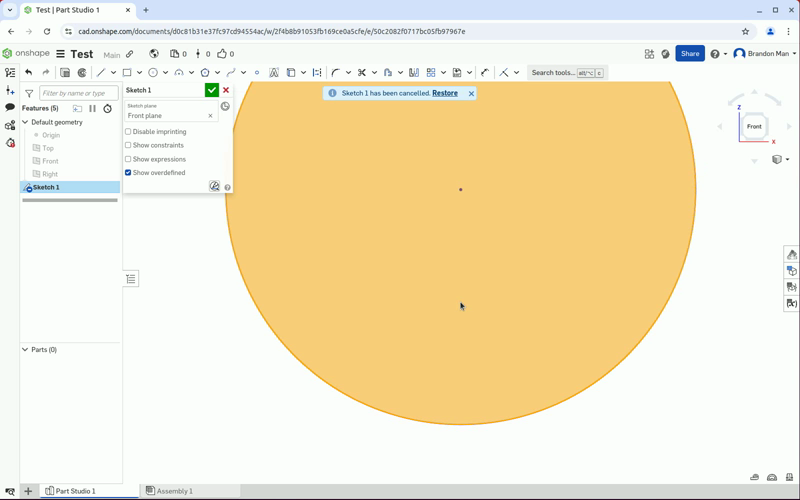
scroll(-6)
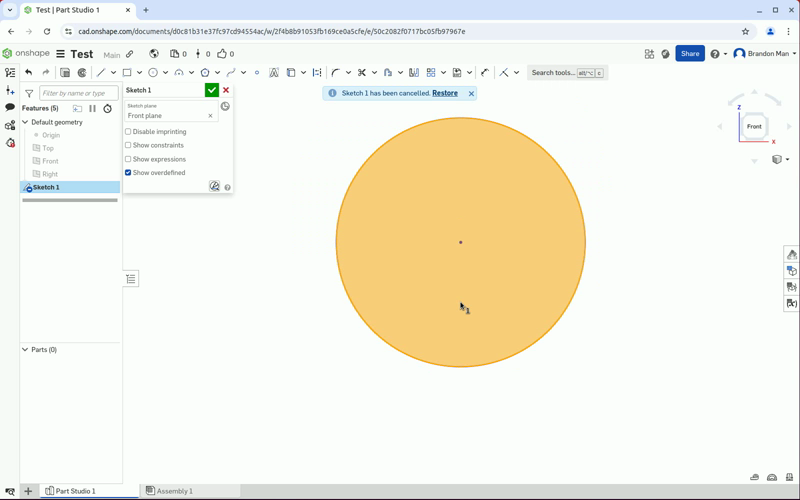
scroll(-6)
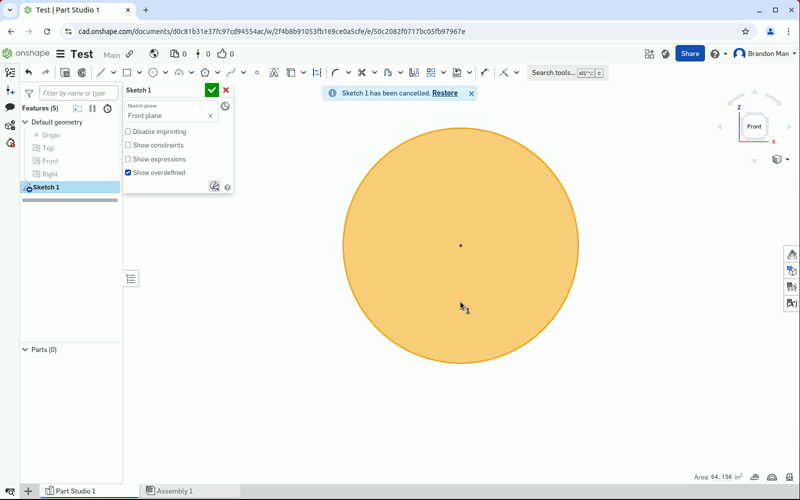
scroll(-6)
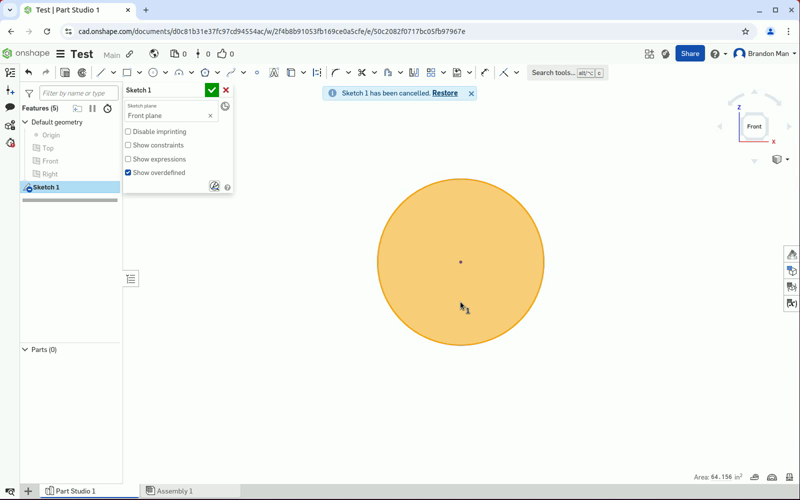
scroll(-6)
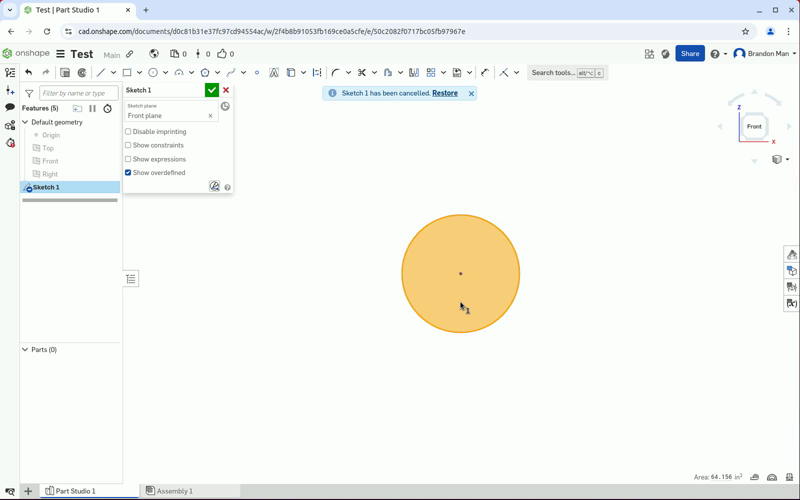
scroll(-6)
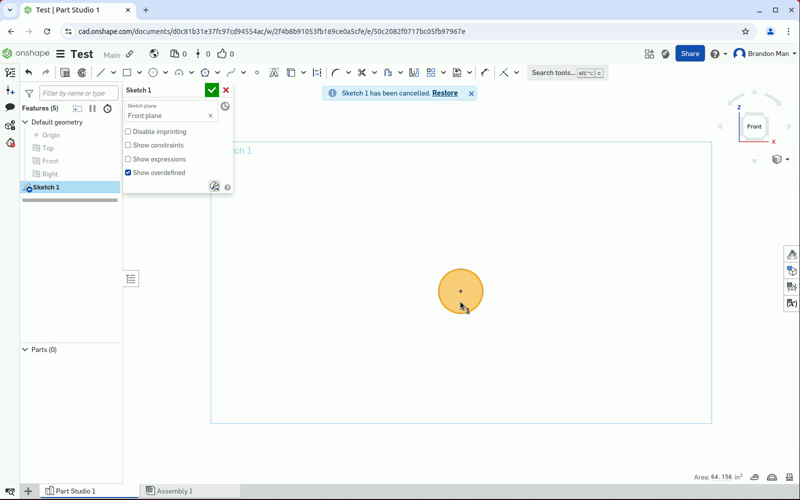
mouse_move(73, 352)
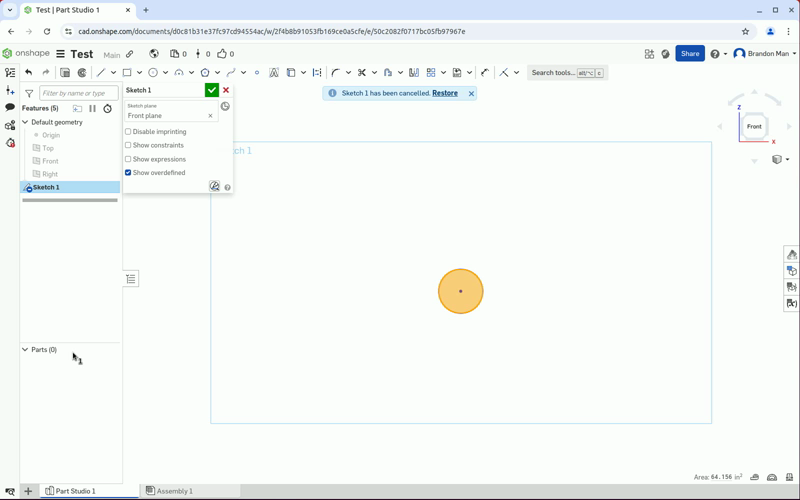
key(shift+y)
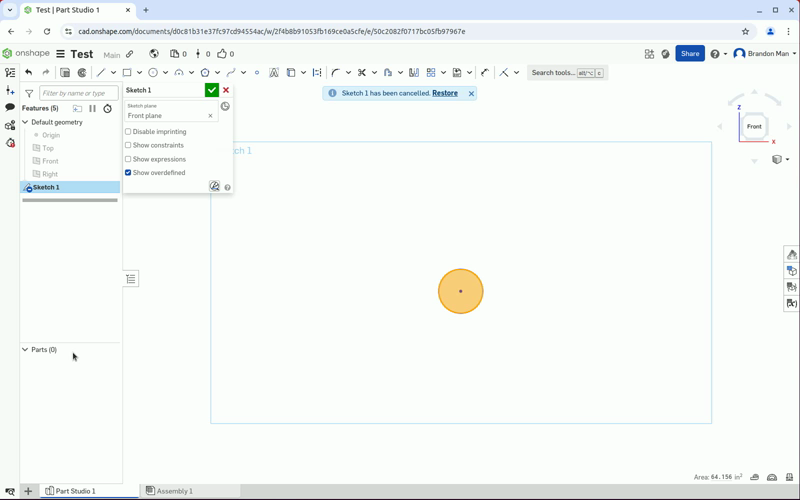
key(shift+e)
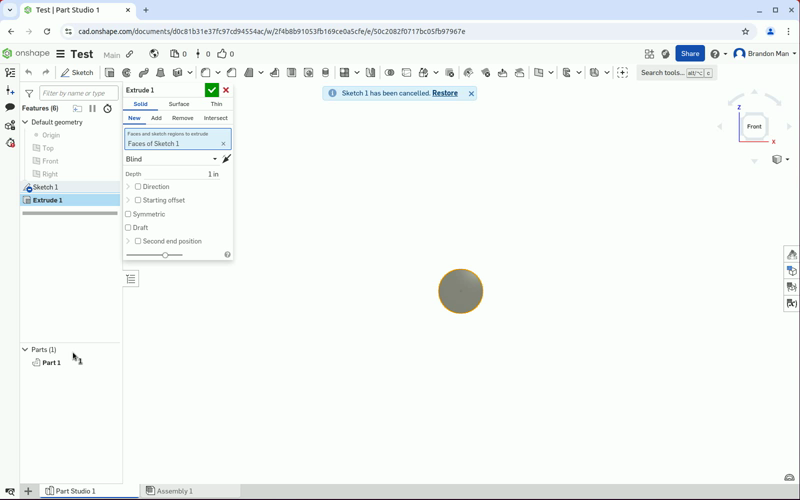
mouse_move(143, 106)
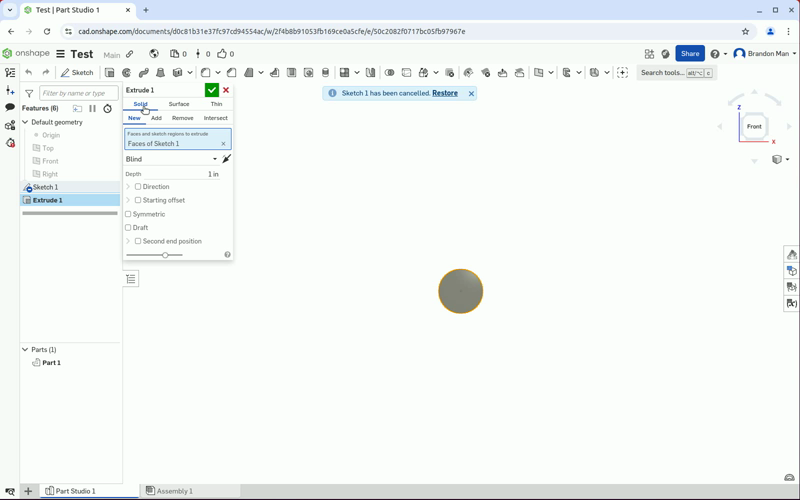
click(143, 106)
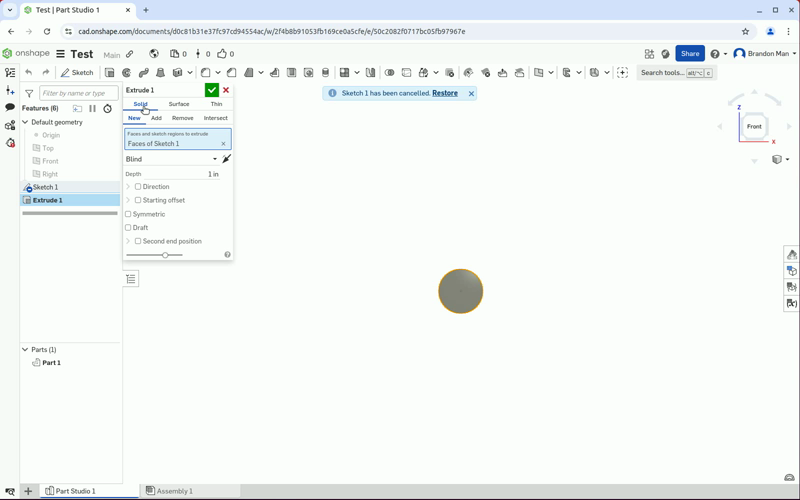
mouse_move(137, 120)
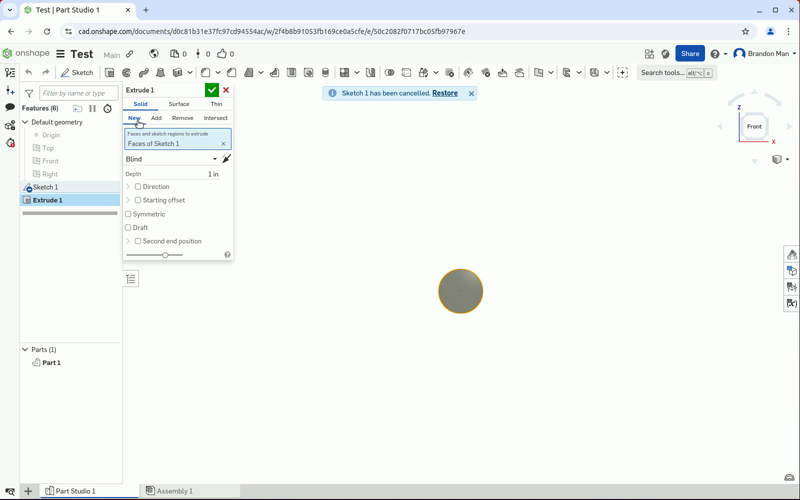
click(137, 120)
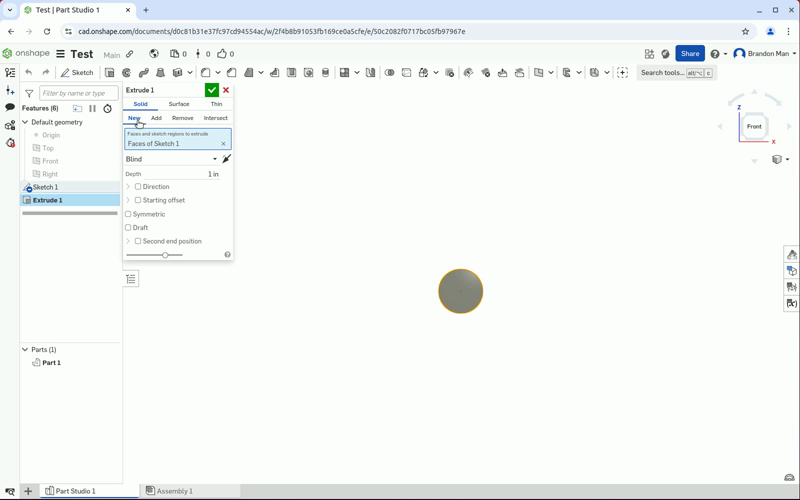
key(tab, 4)
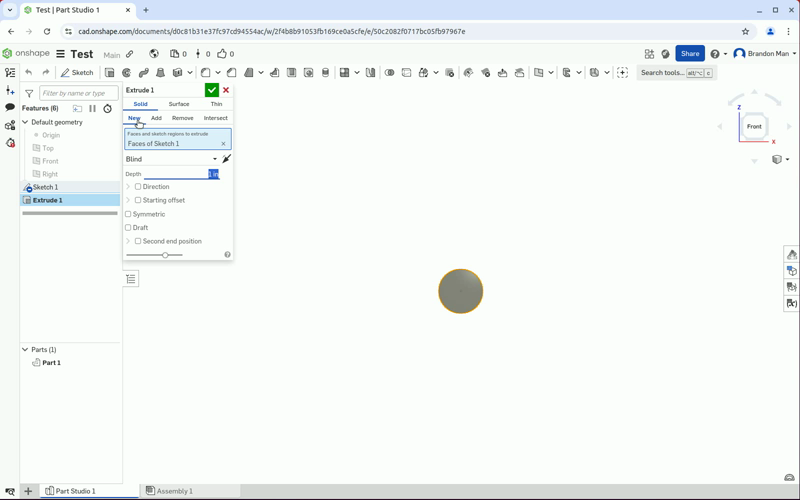
text(23.108)
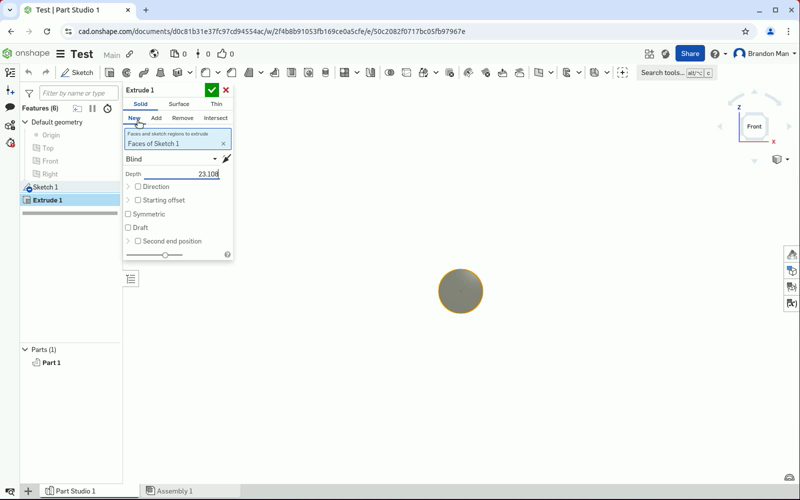
key(enter)
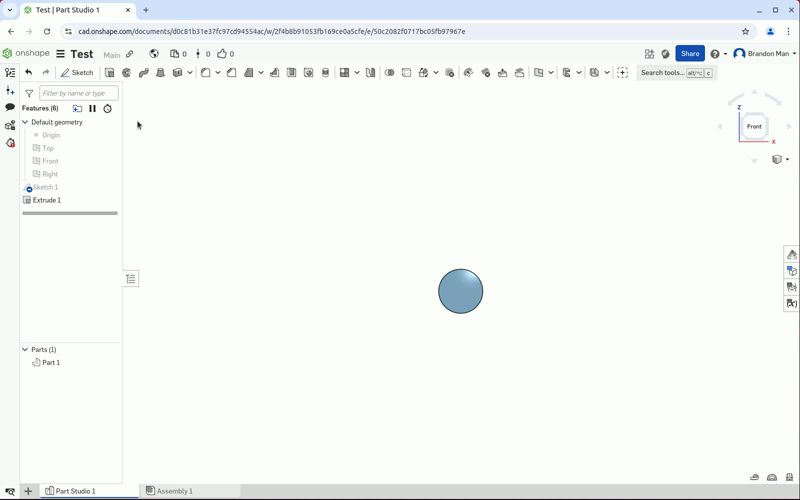
key(shift+h)
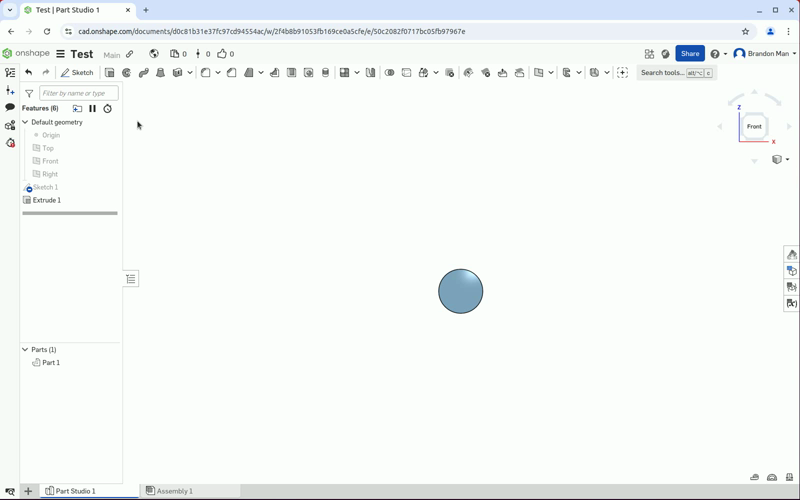
key(shift+h)
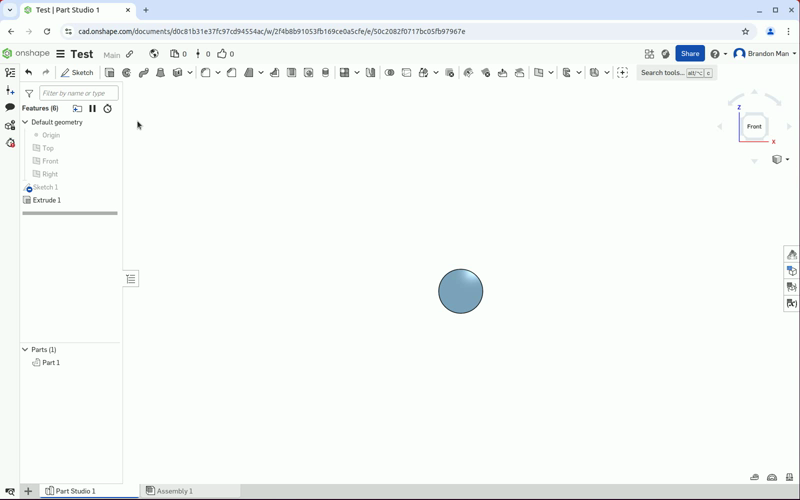
mouse_move(73, 189)
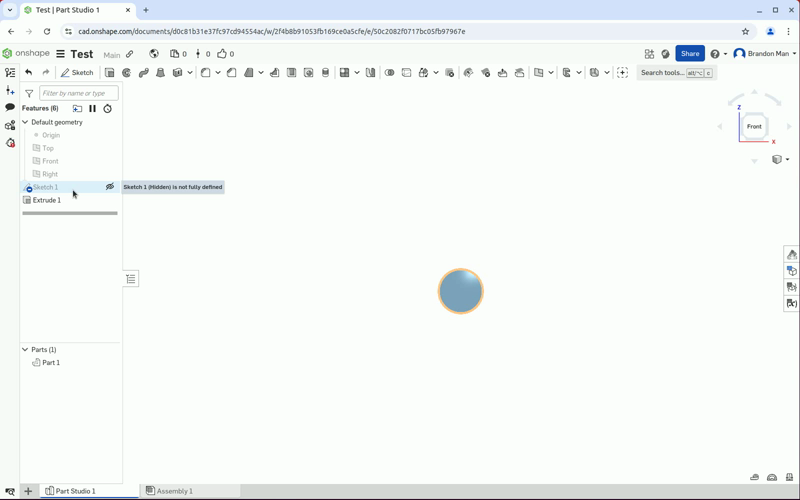
click(73, 189)
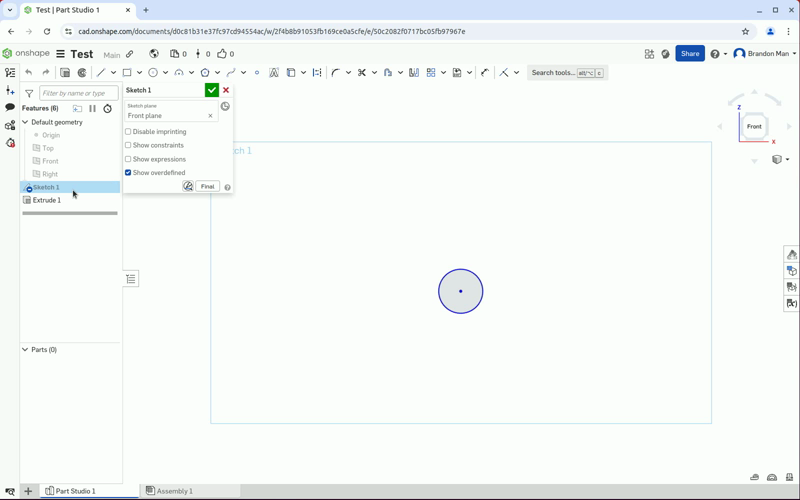
mouse_move(229, 92)
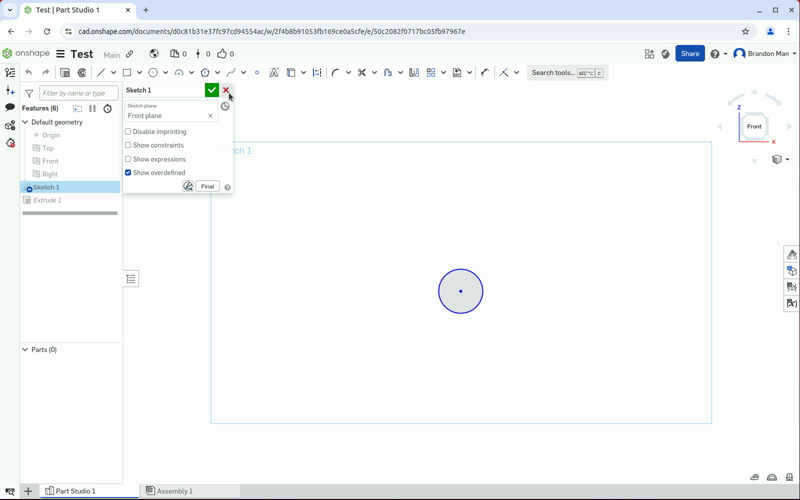
click(229, 92)
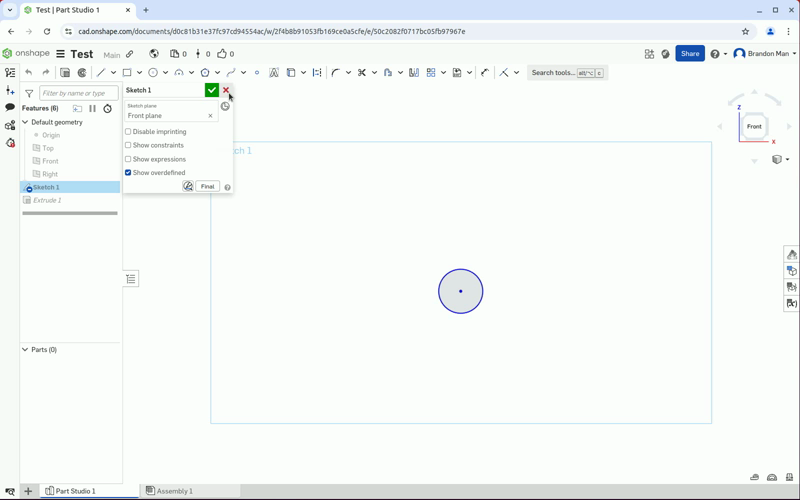
key(shift+s)
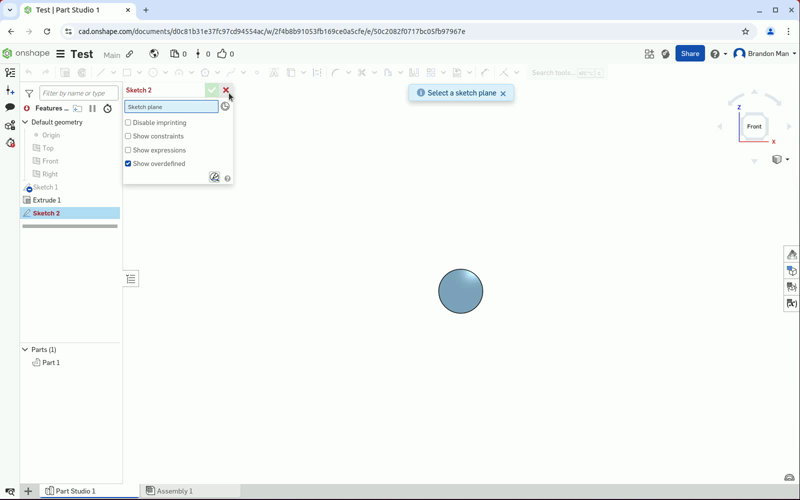
mouse_move(73, 163)
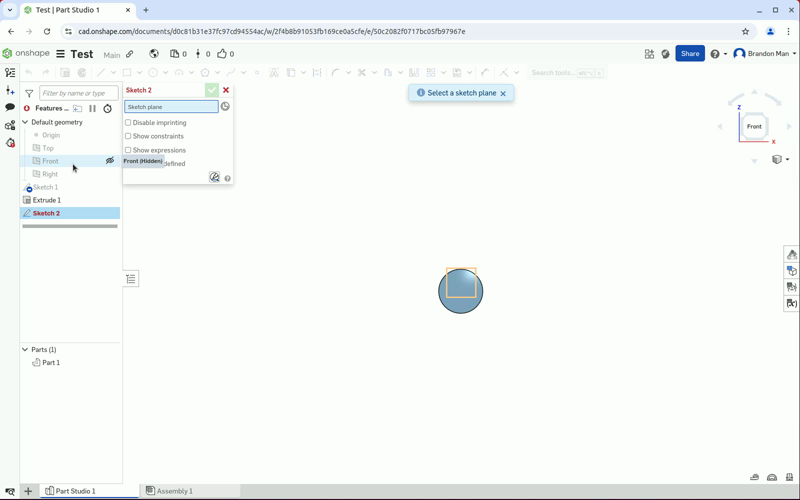
click(73, 163)
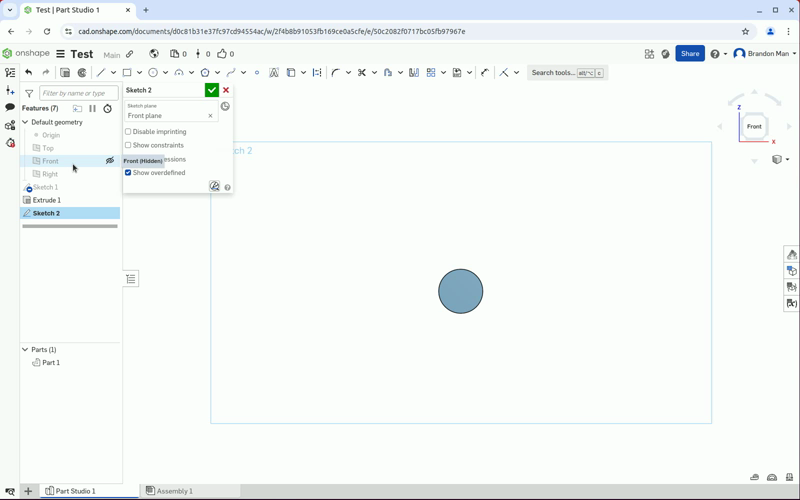
mouse_move(73, 352)
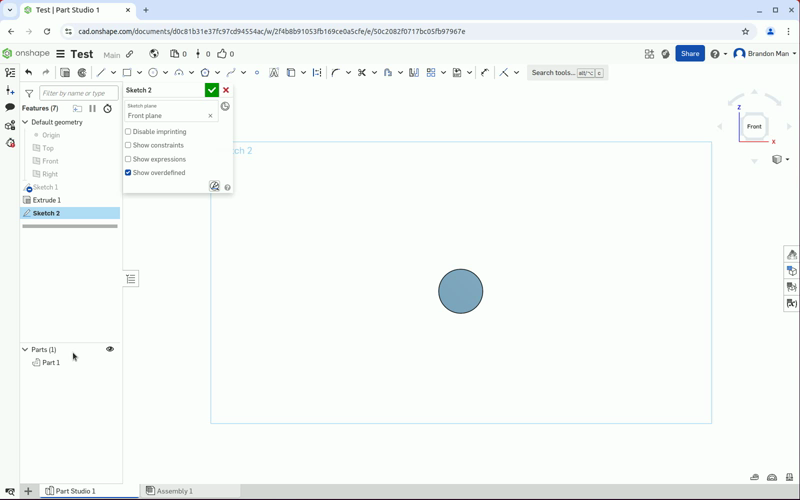
key(y)
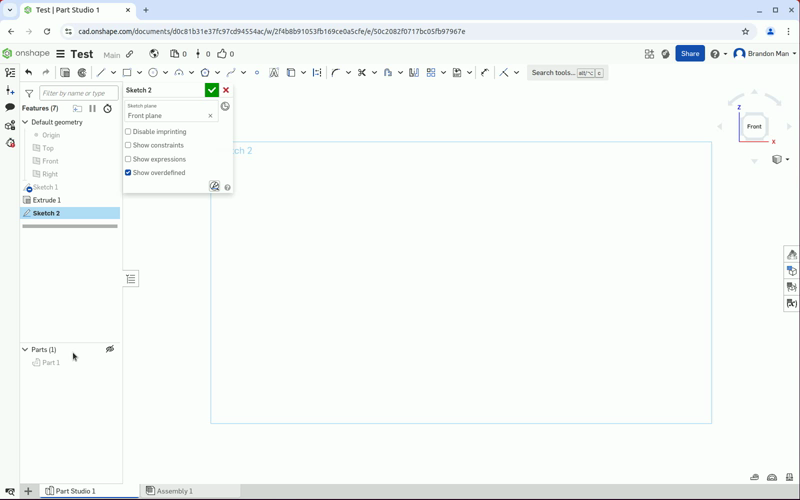
key(a)
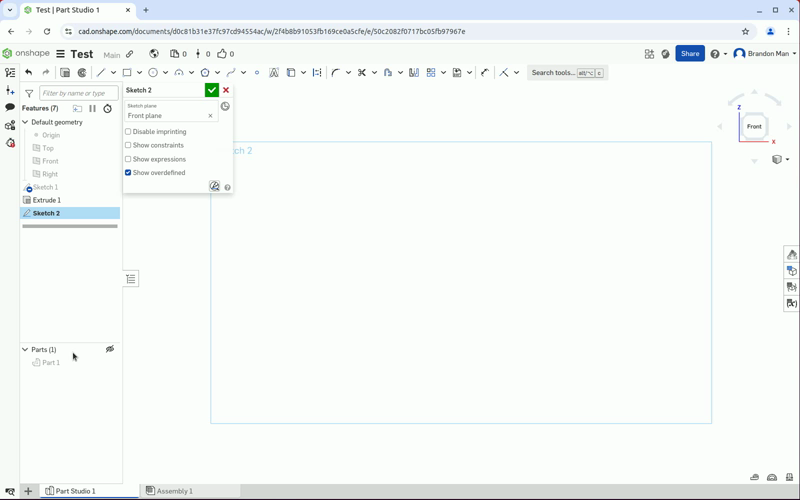
key_down(shift)
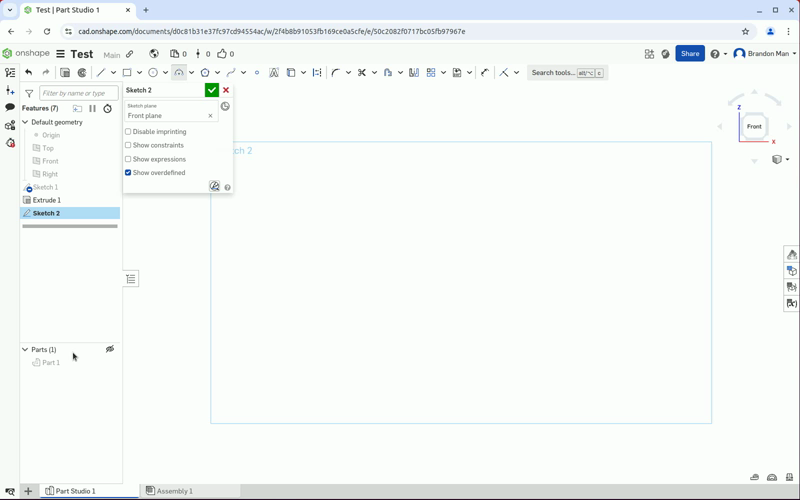
mouse_move(454, 270)
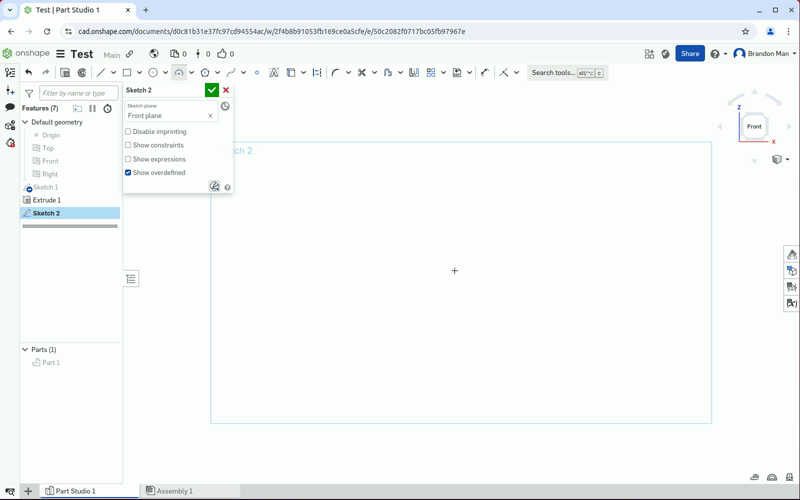
click(454, 270)
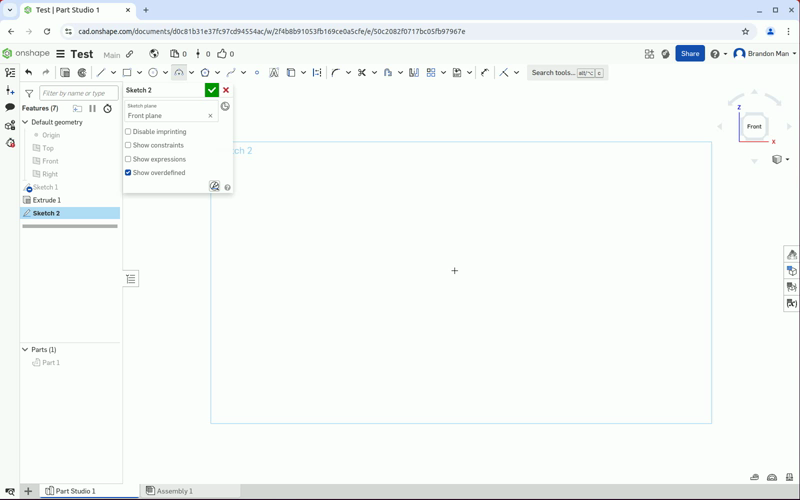
key_up(shift)
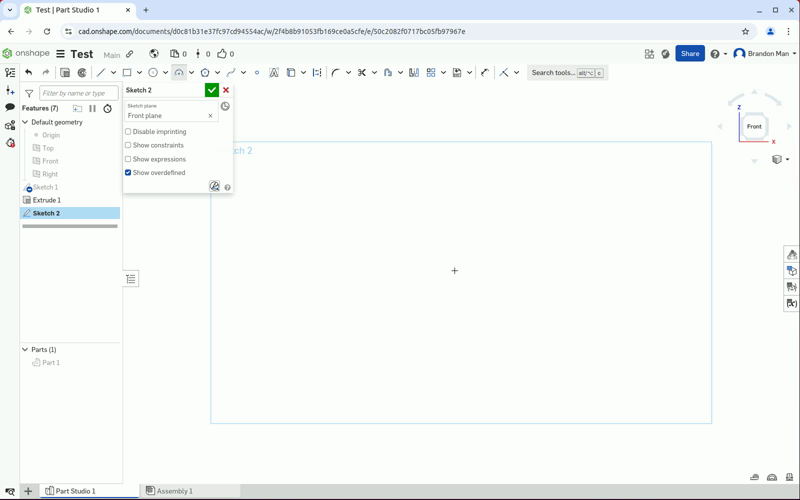
key_down(shift)
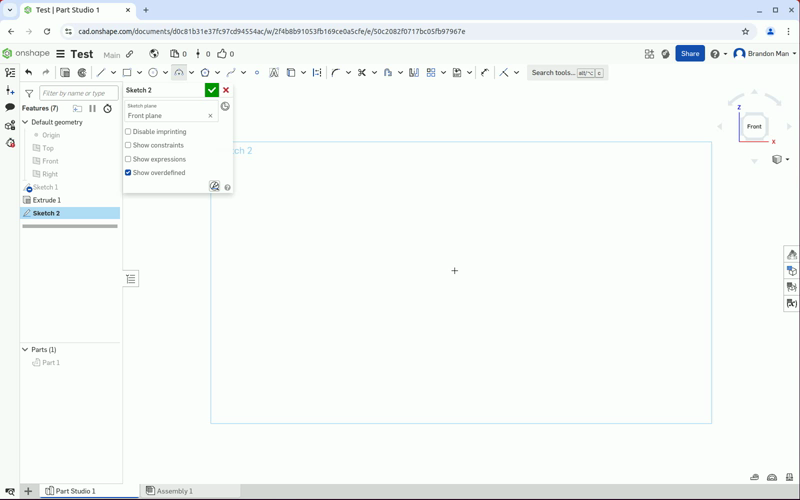
mouse_move(466, 270)
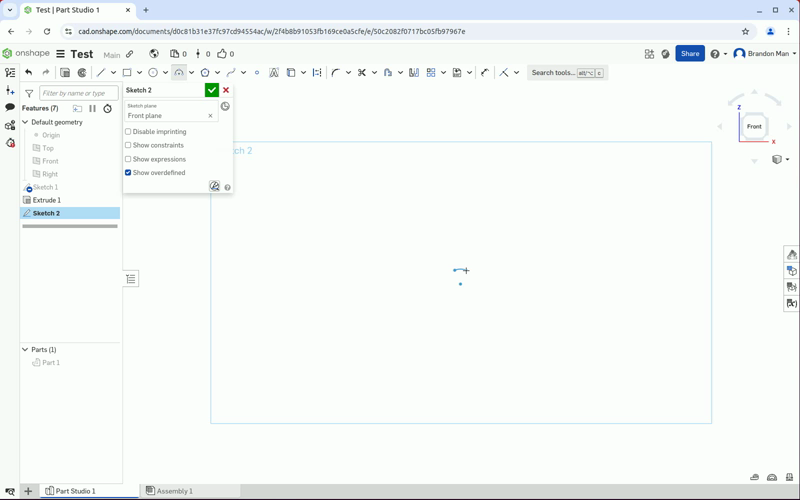
click(466, 270)
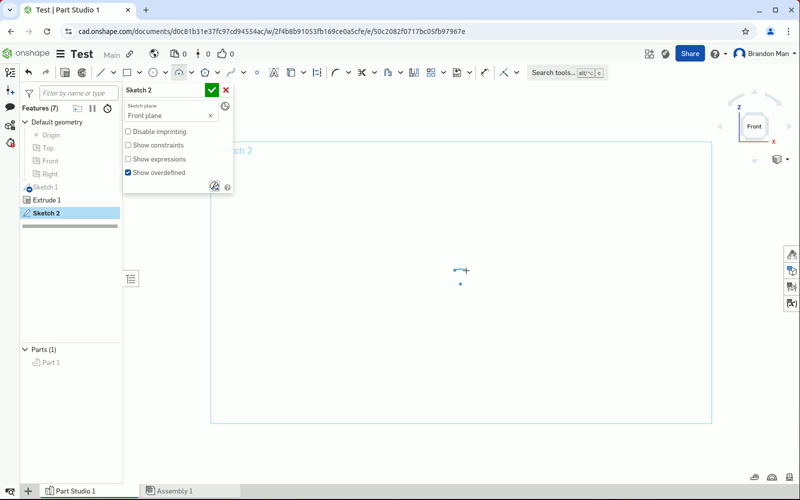
mouse_move(460, 269)
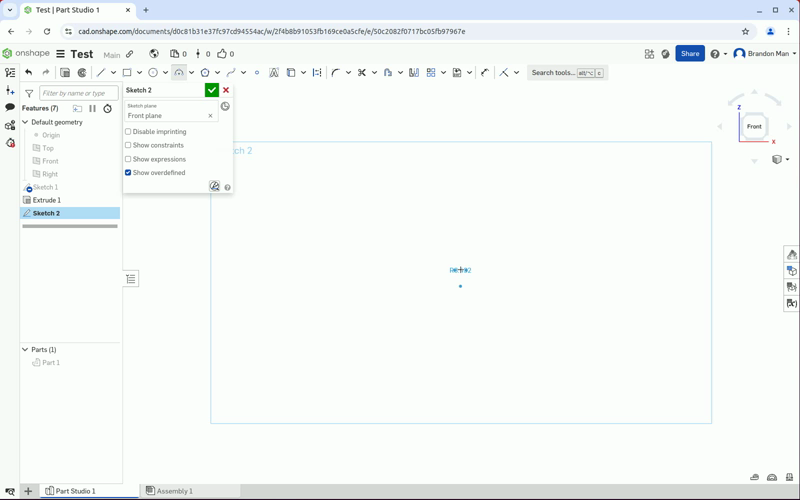
click(460, 269)
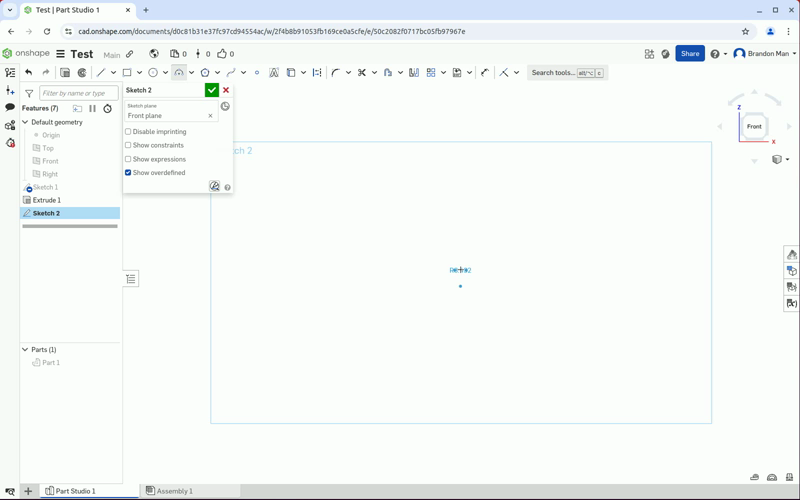
key_up(shift)
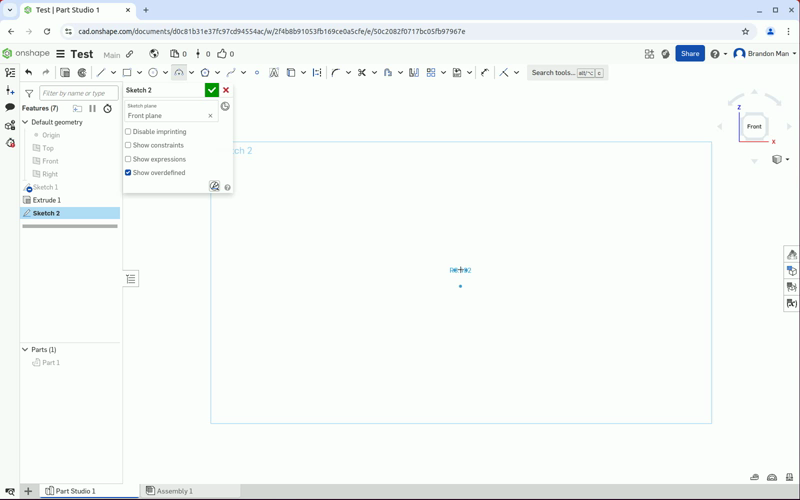
key(esc)
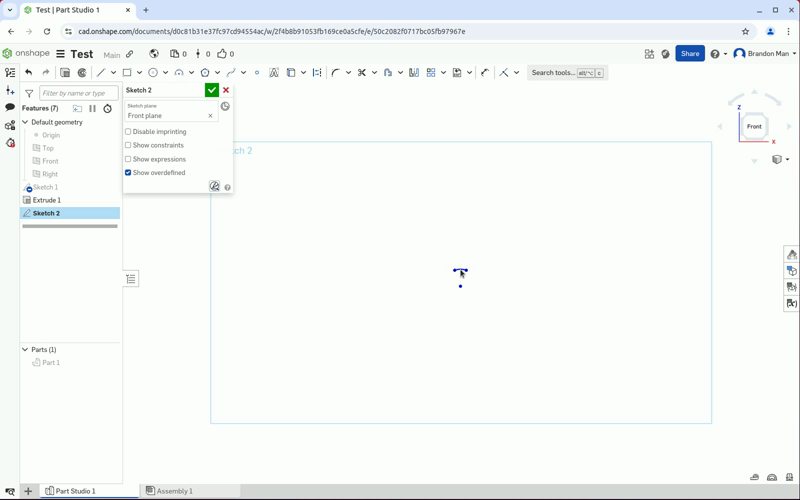
key(l)
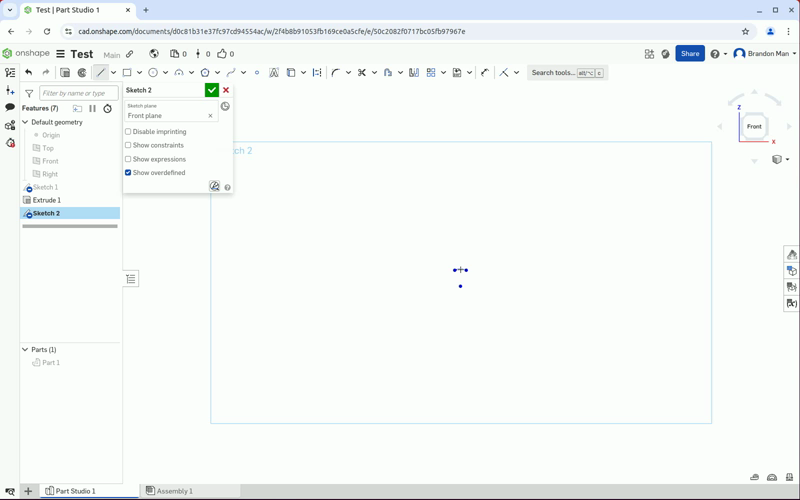
mouse_move(466, 270)
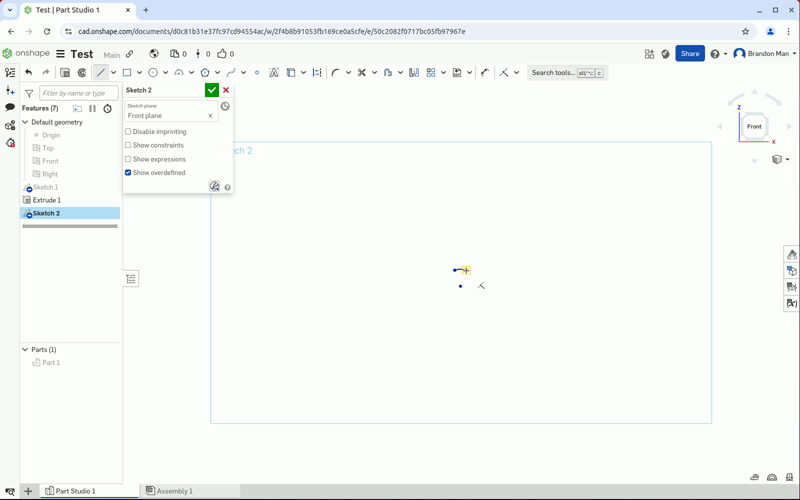
click(466, 270)
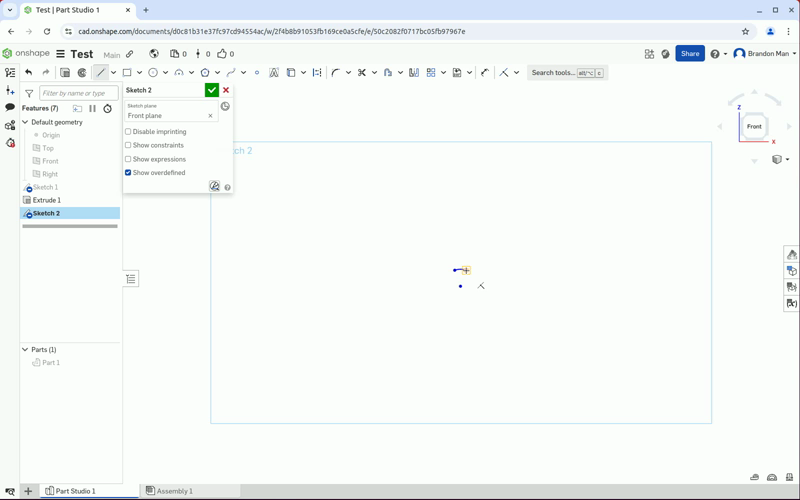
key_down(shift)
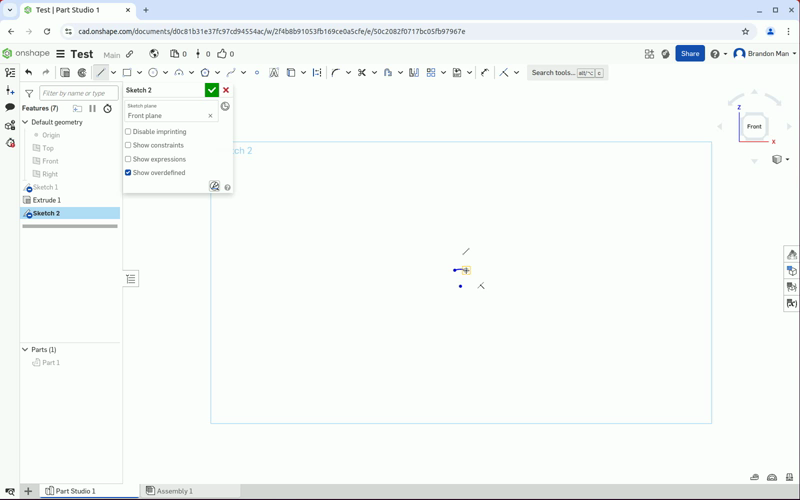
key_up(shift)
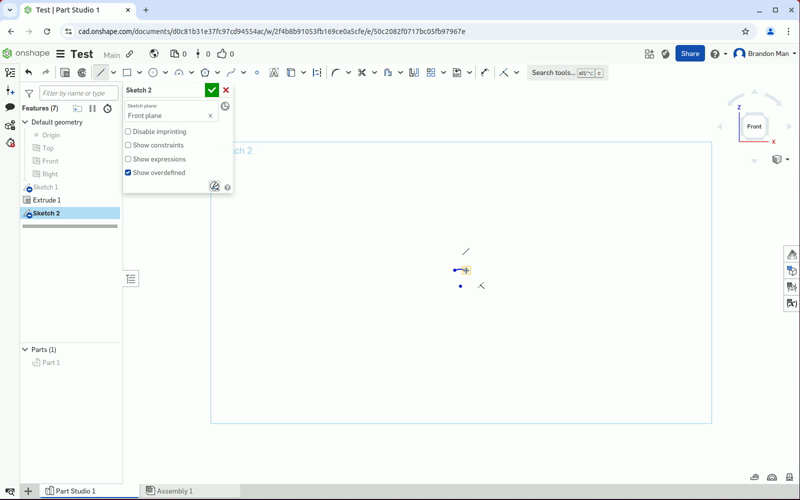
key_down(shift)
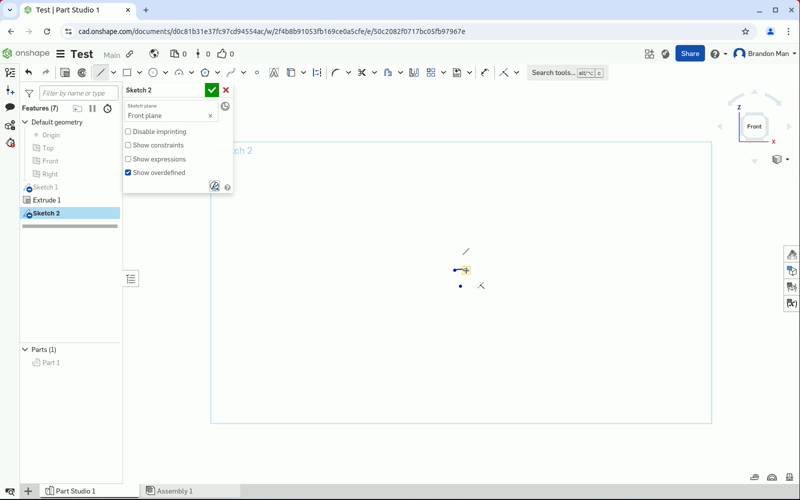
mouse_move(496, 270)
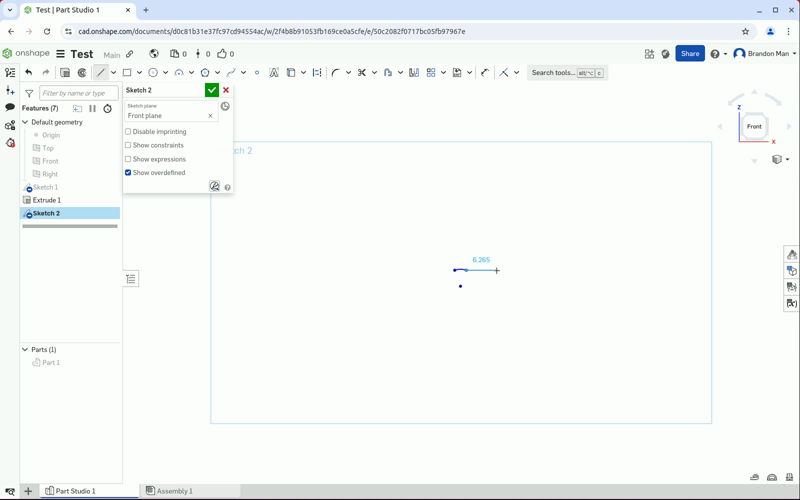
mouse_move(466, 263)
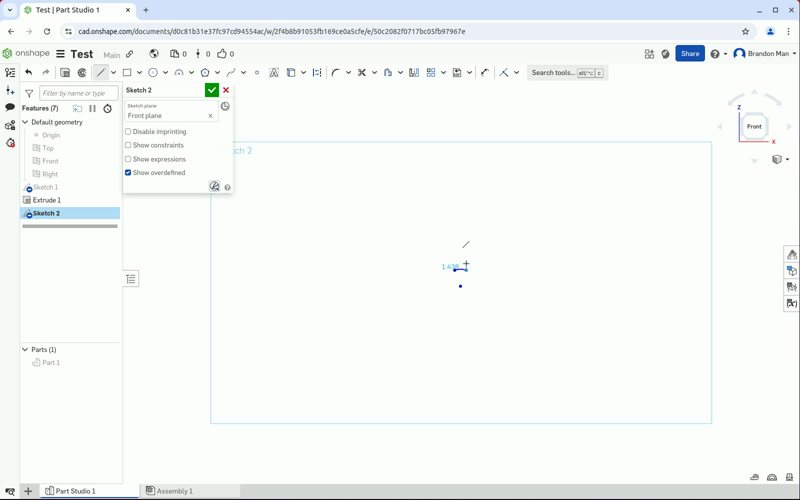
scroll(6)
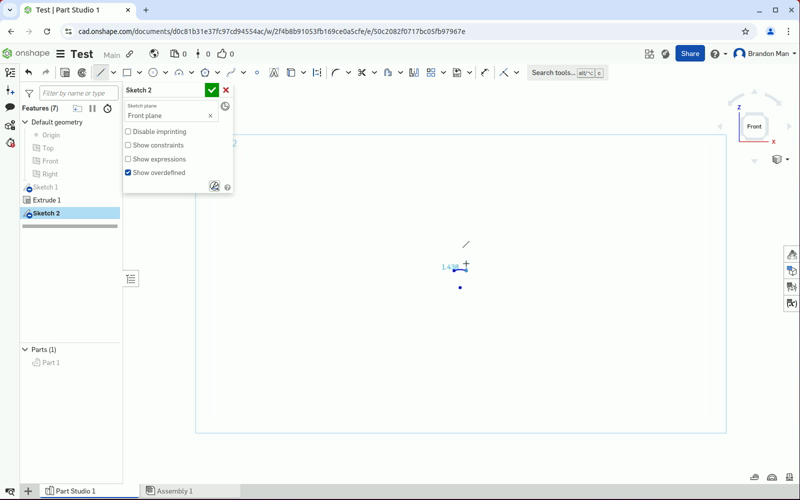
scroll(6)
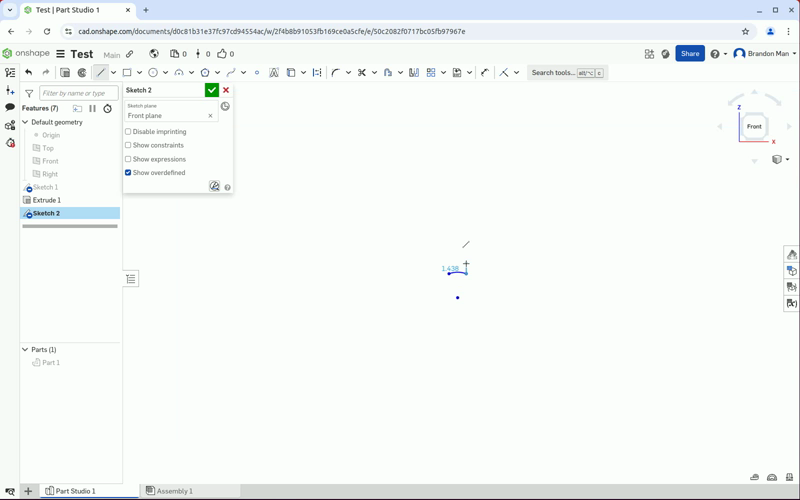
scroll(6)
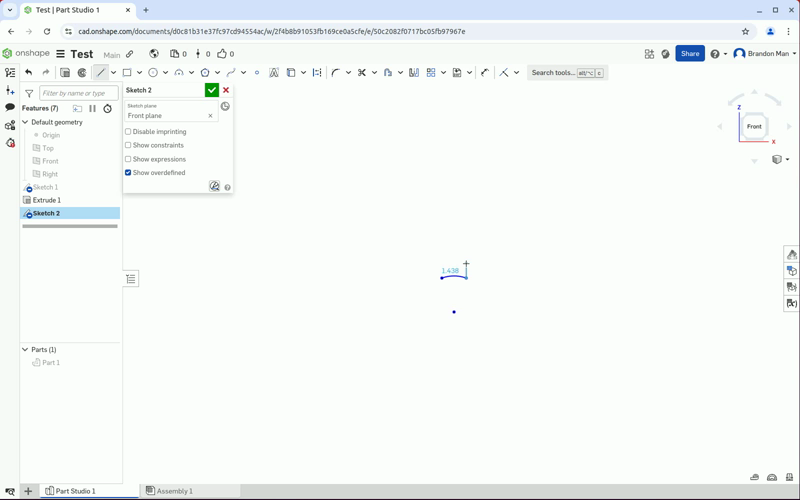
scroll(6)
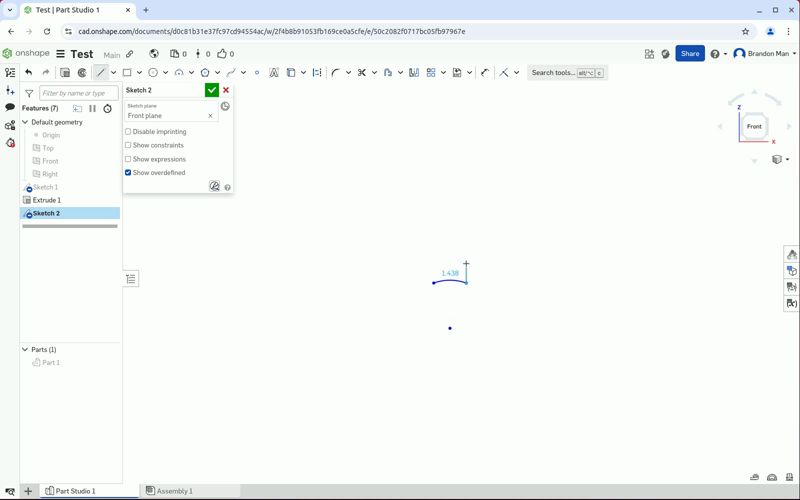
scroll(6)
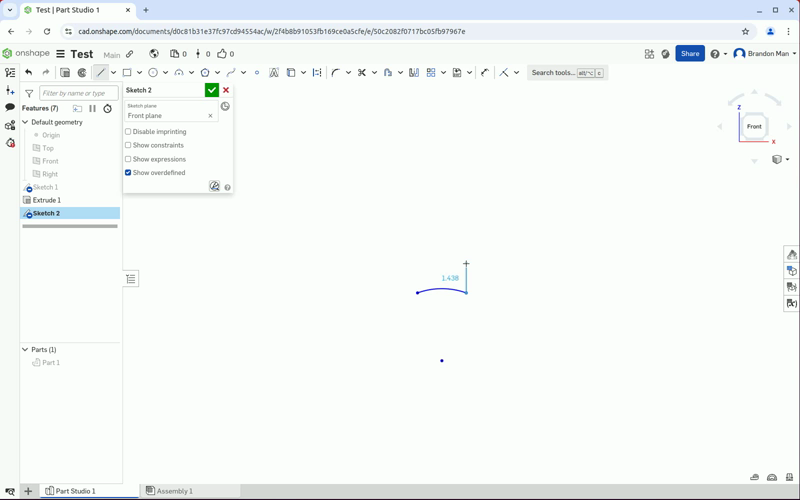
scroll(6)
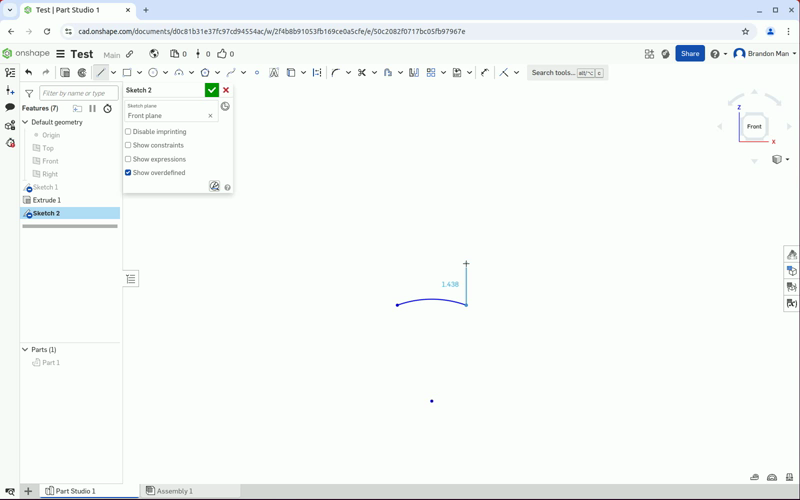
scroll(6)
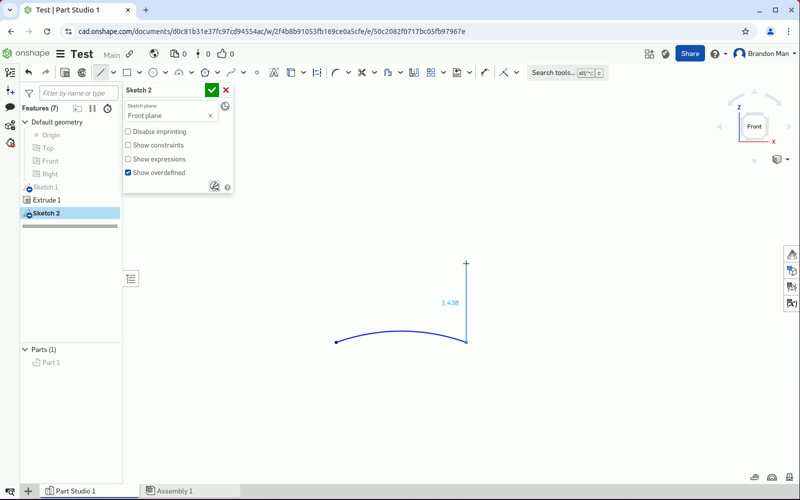
click(466, 263)
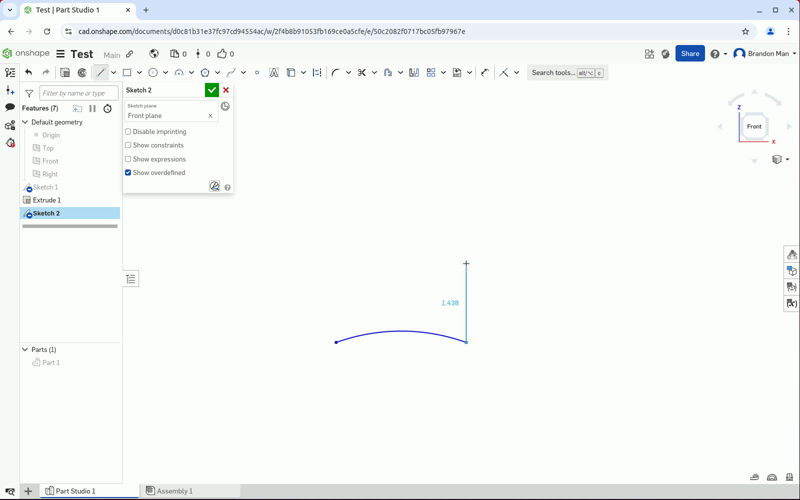
scroll(-6)
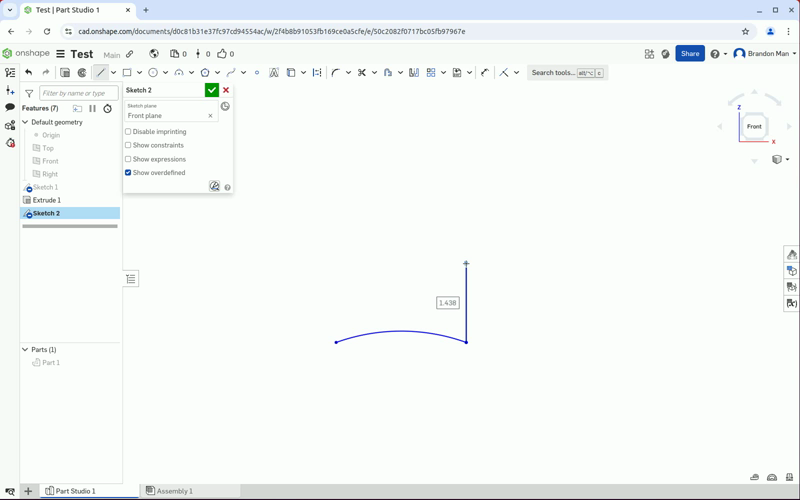
scroll(-6)
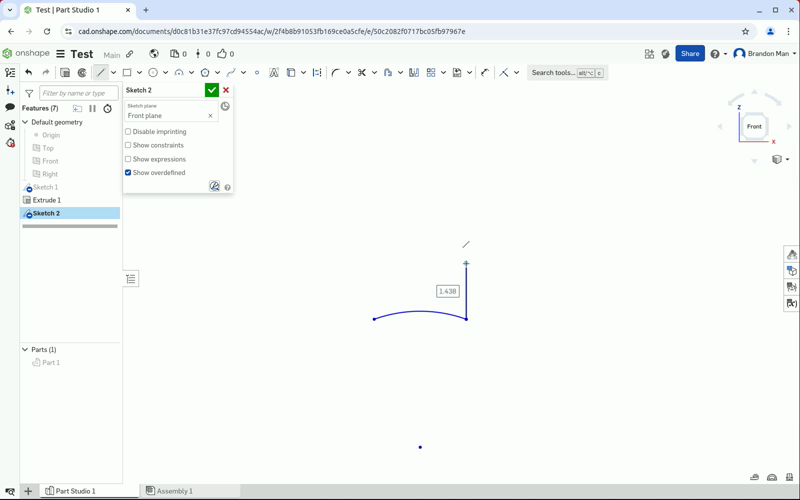
scroll(-6)
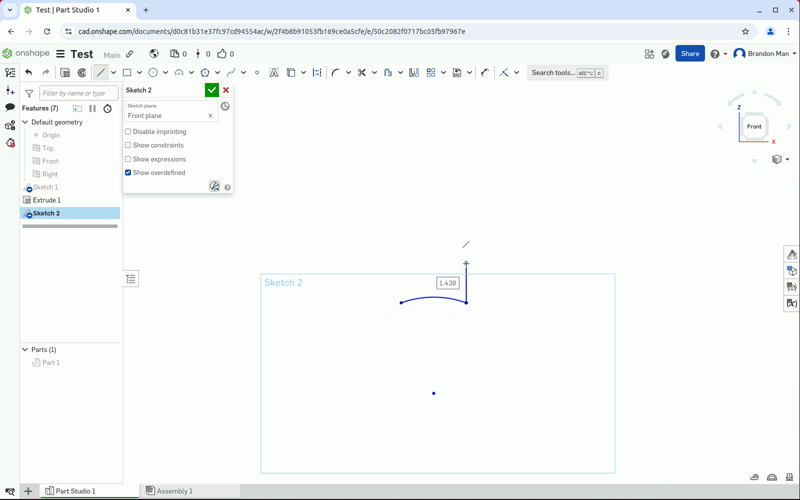
scroll(-6)
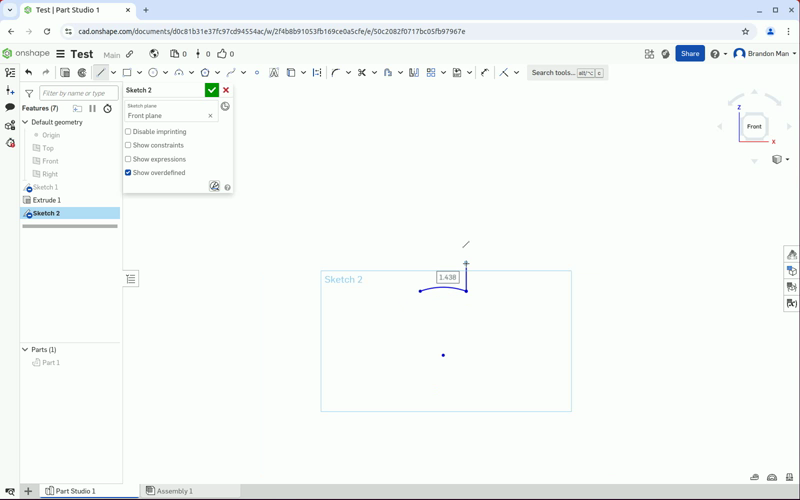
scroll(-6)
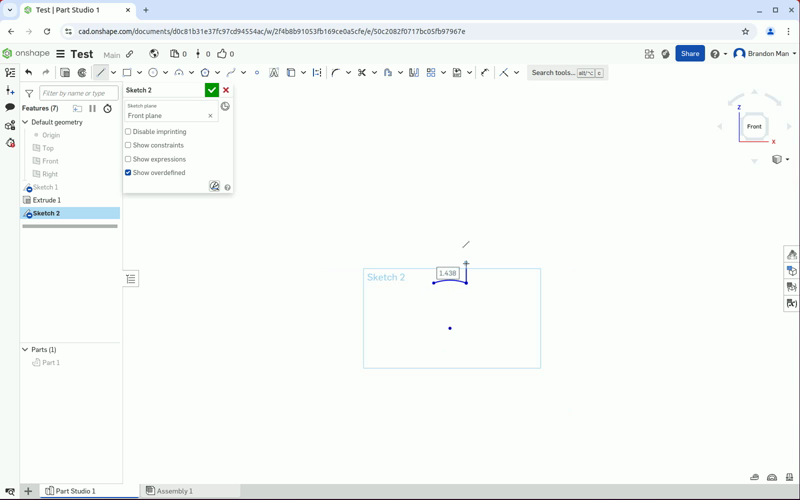
scroll(-6)
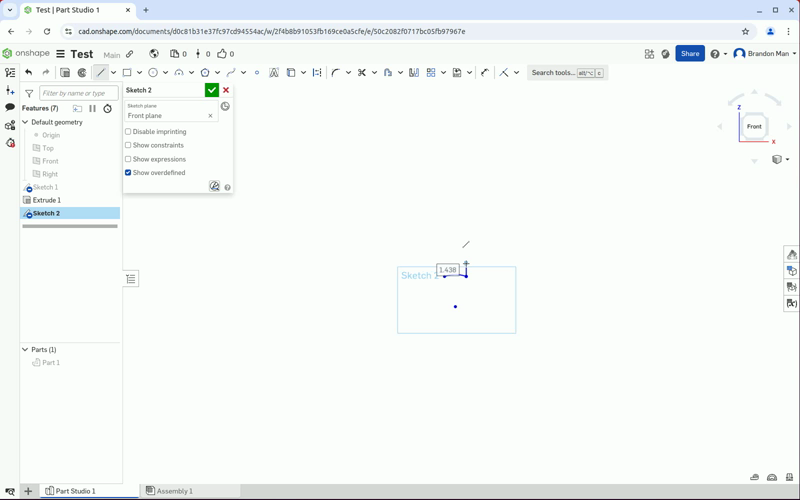
scroll(-6)
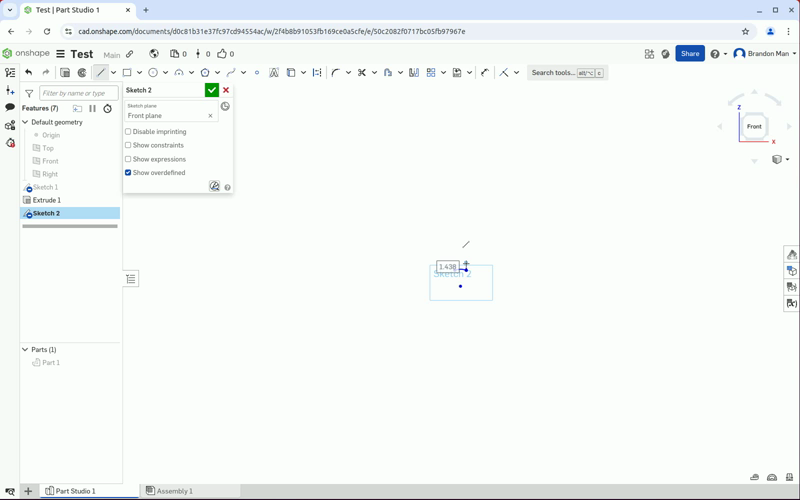
key_up(shift)
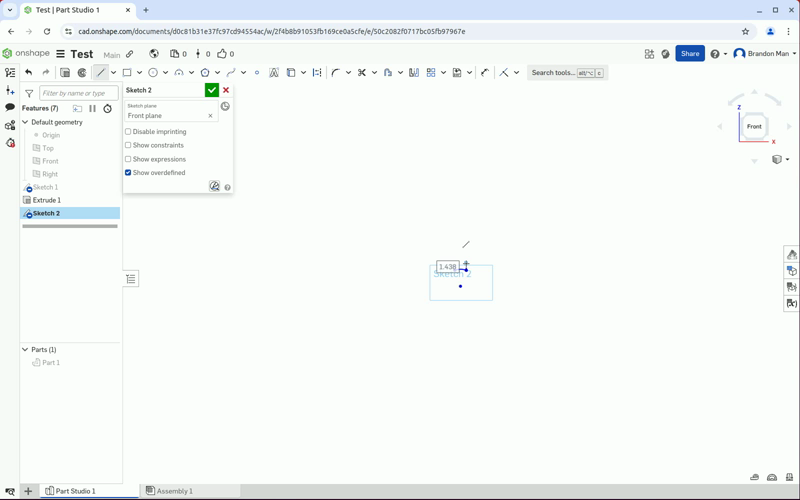
key_down(shift)
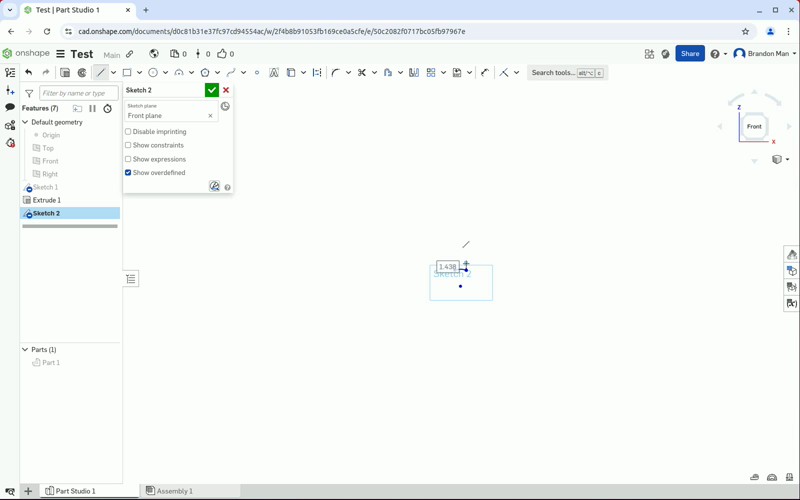
mouse_move(496, 263)
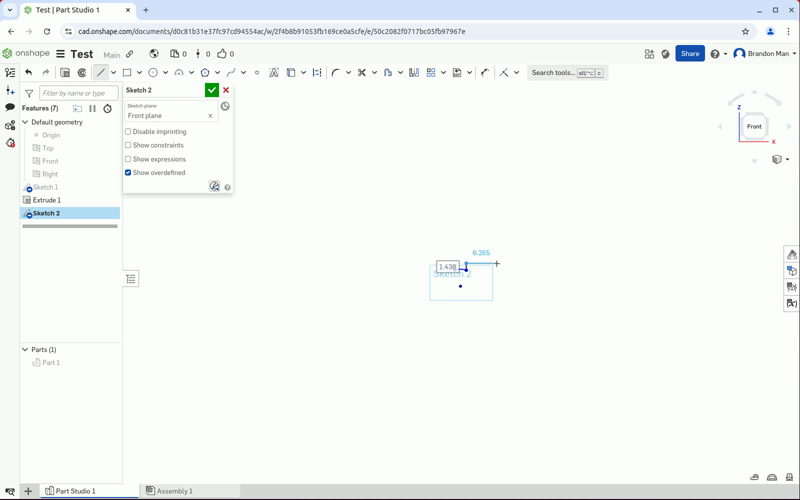
mouse_move(454, 263)
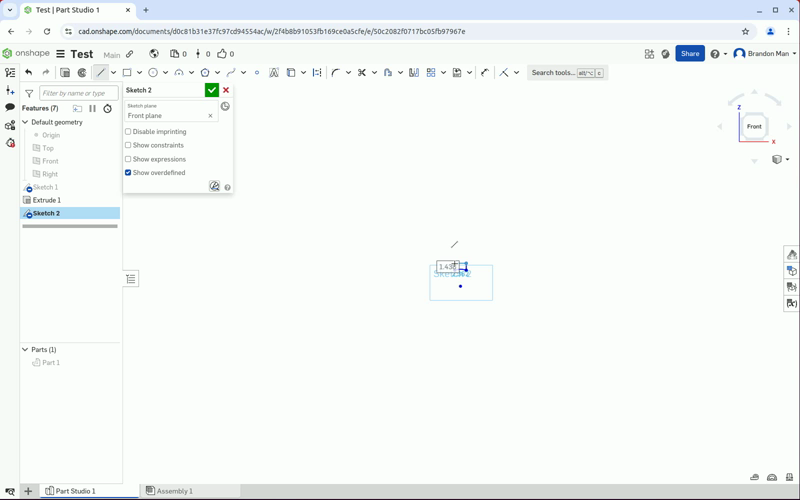
click(454, 263)
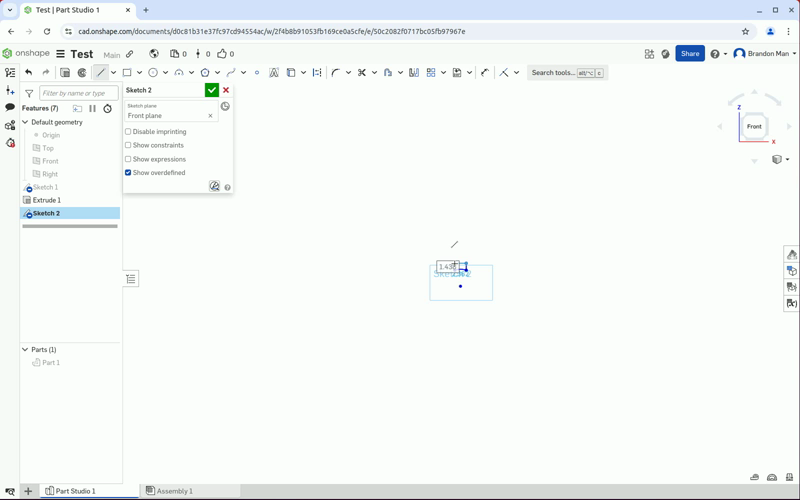
key_up(shift)
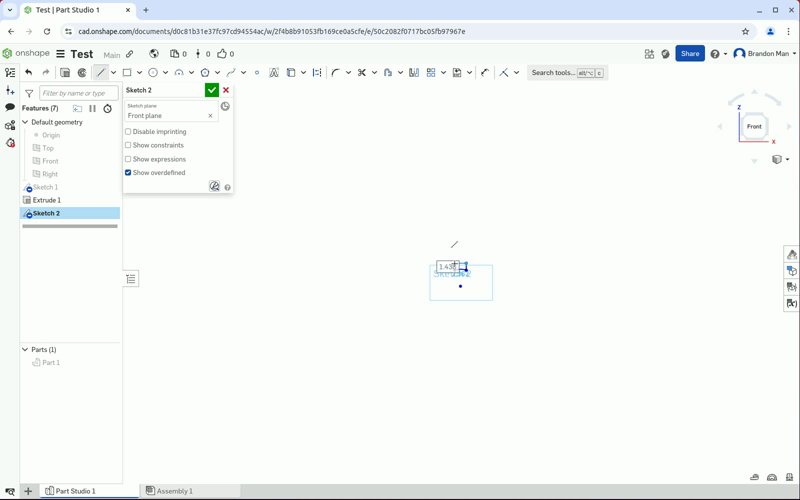
mouse_move(484, 263)
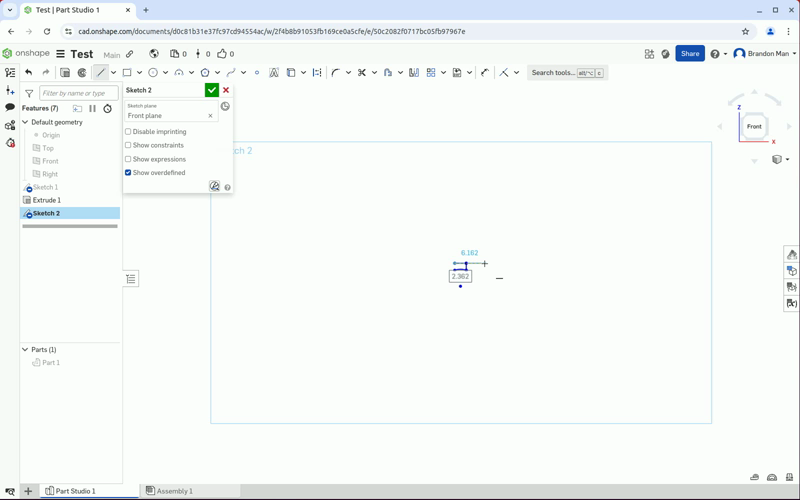
key_down(shift)
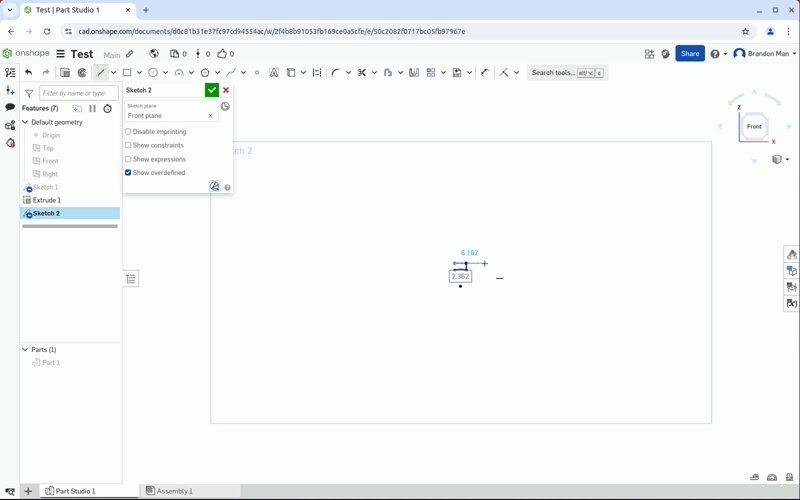
mouse_move(454, 270)
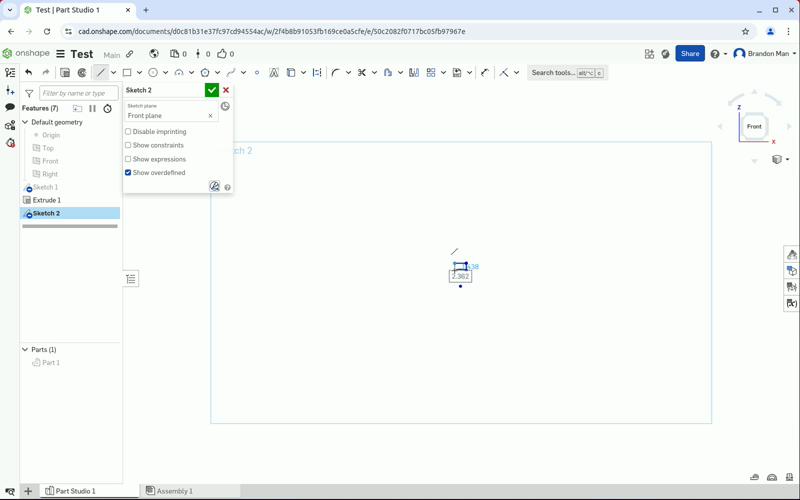
scroll(6)
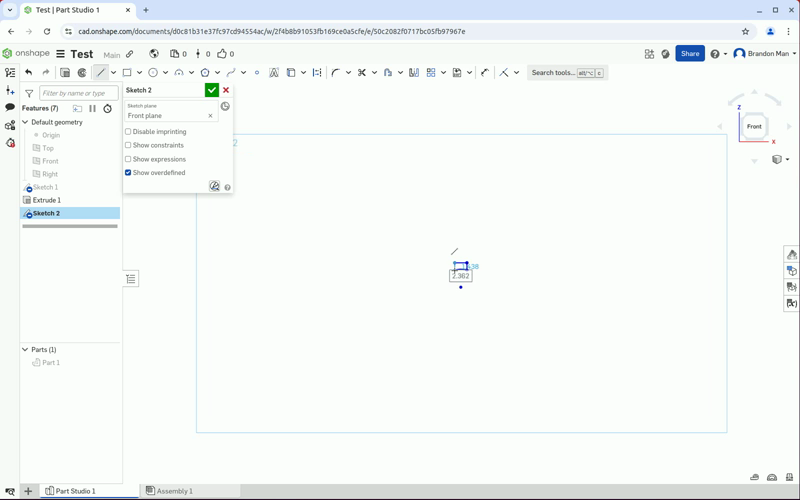
scroll(6)
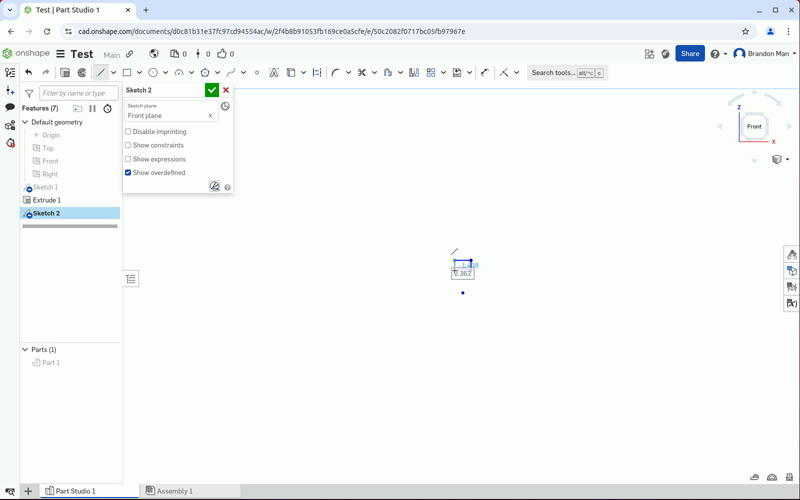
scroll(6)
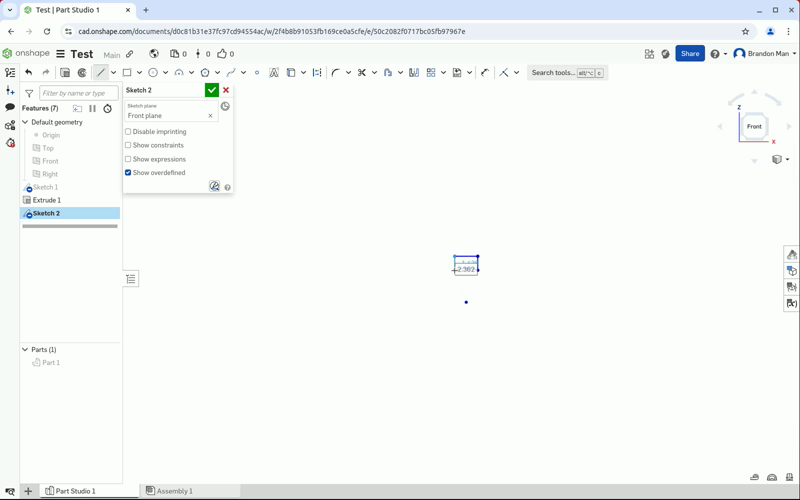
scroll(6)
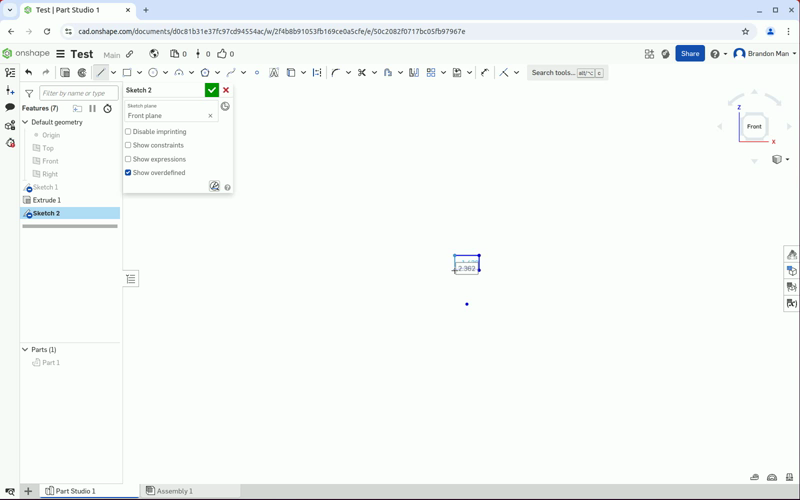
scroll(6)
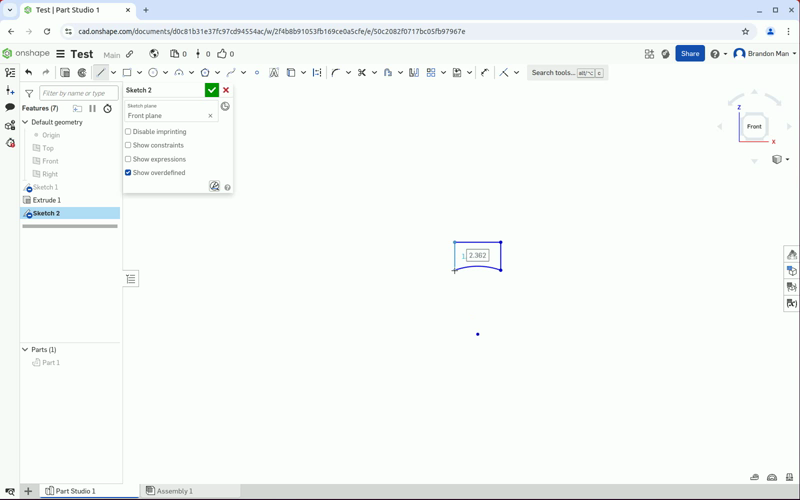
scroll(6)
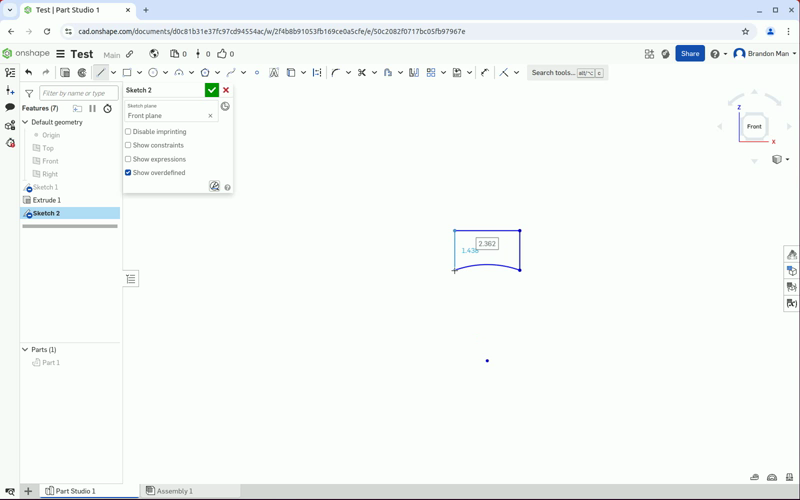
scroll(6)
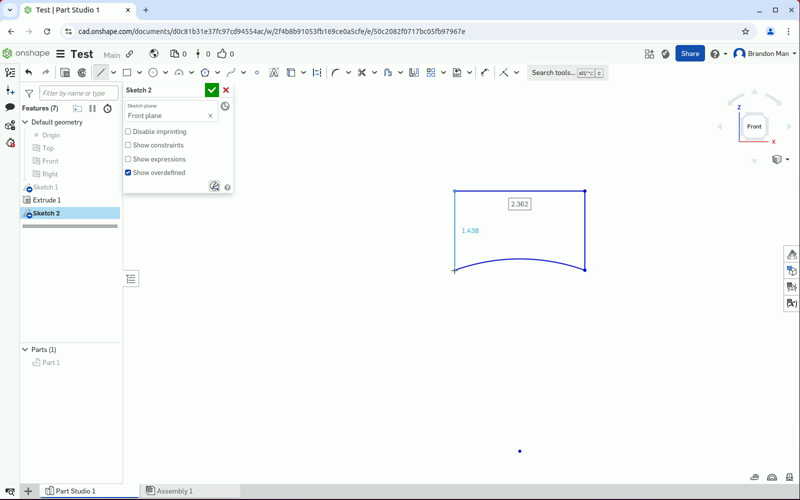
key_up(shift)
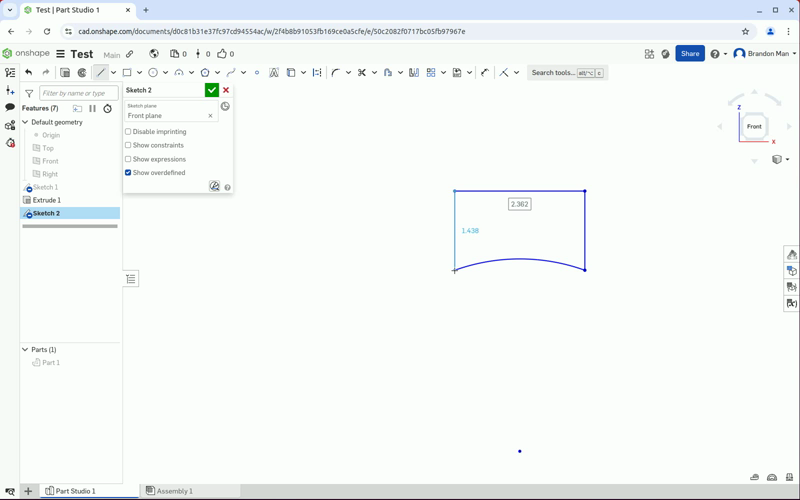
click(454, 270)
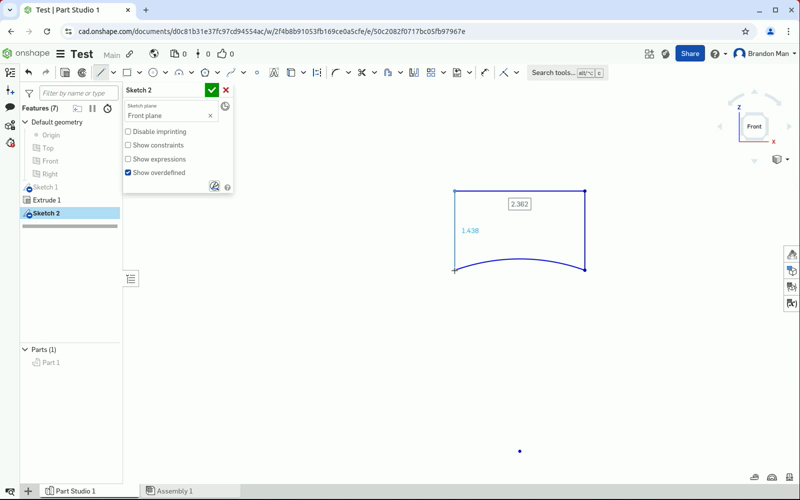
scroll(-6)
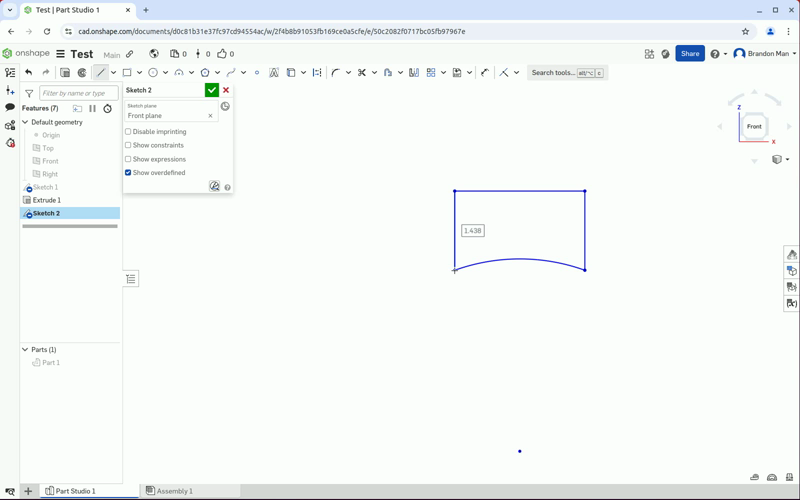
scroll(-6)
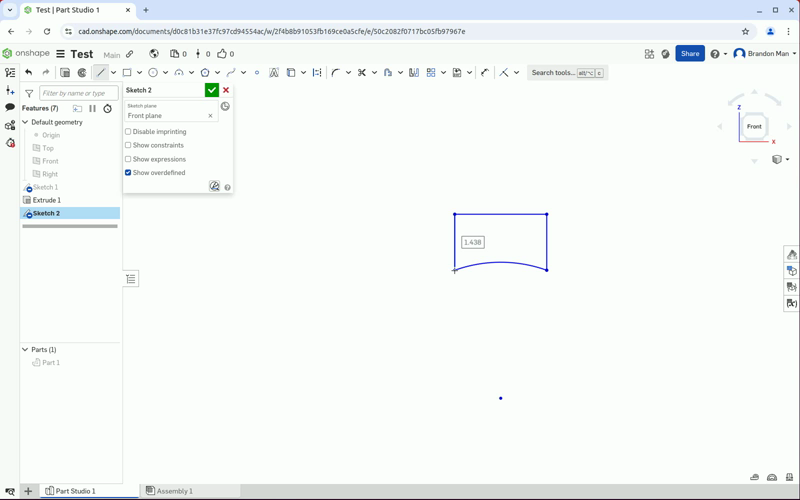
scroll(-6)
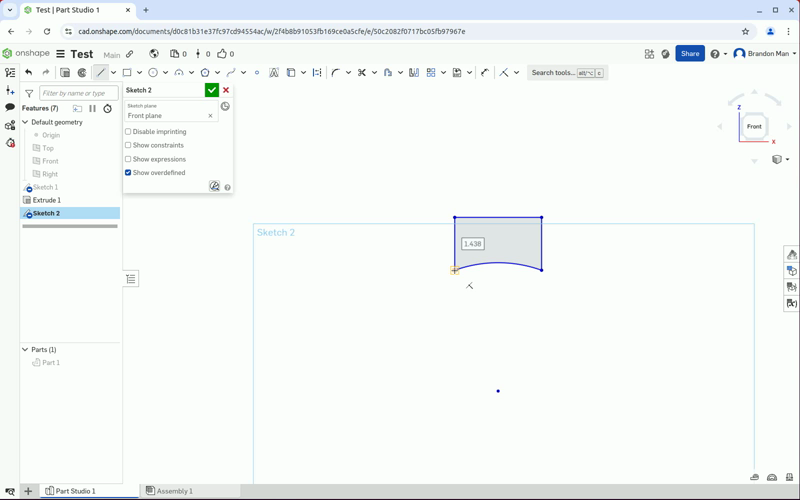
scroll(-6)
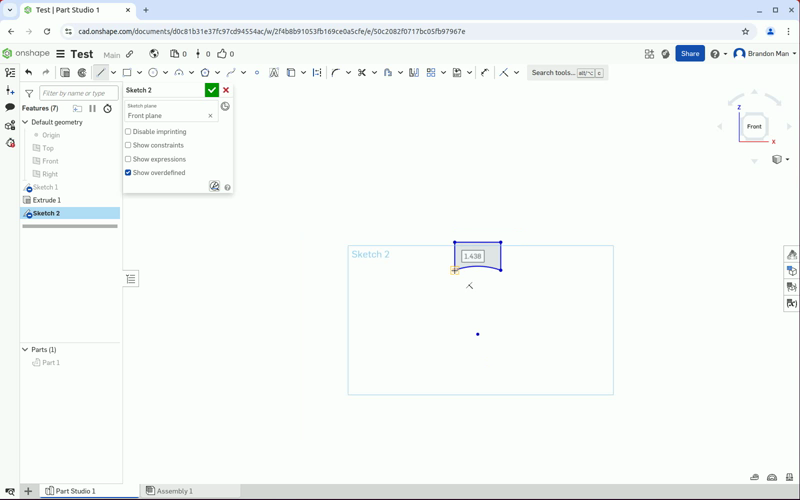
scroll(-6)
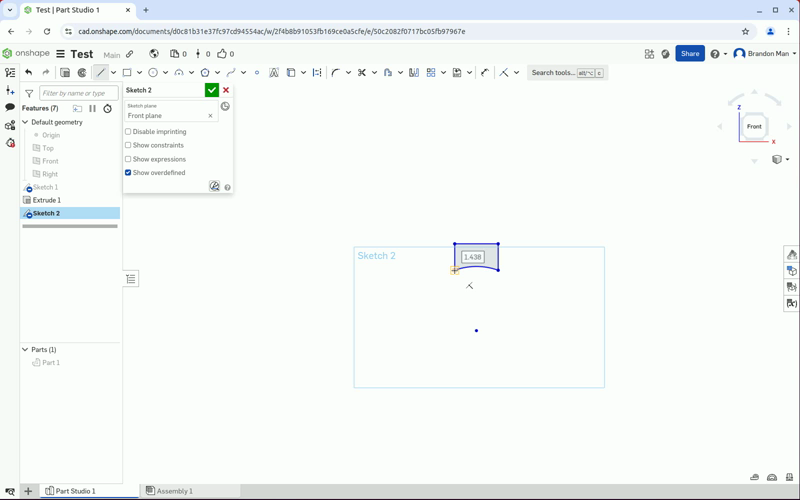
scroll(-6)
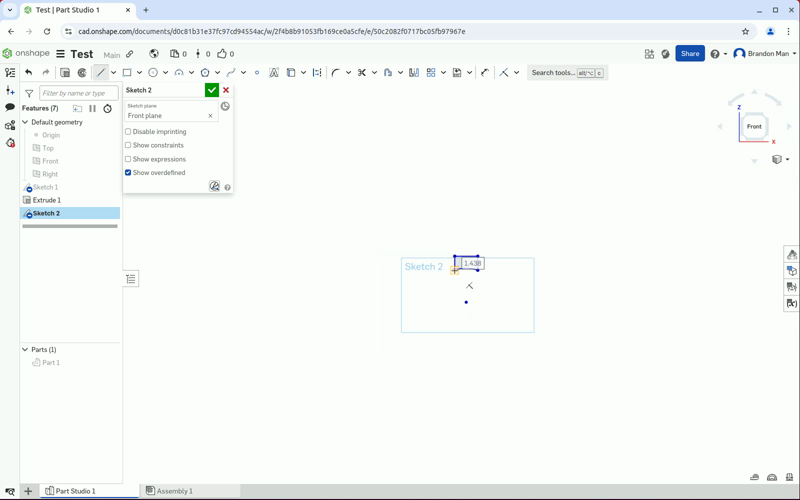
scroll(-6)
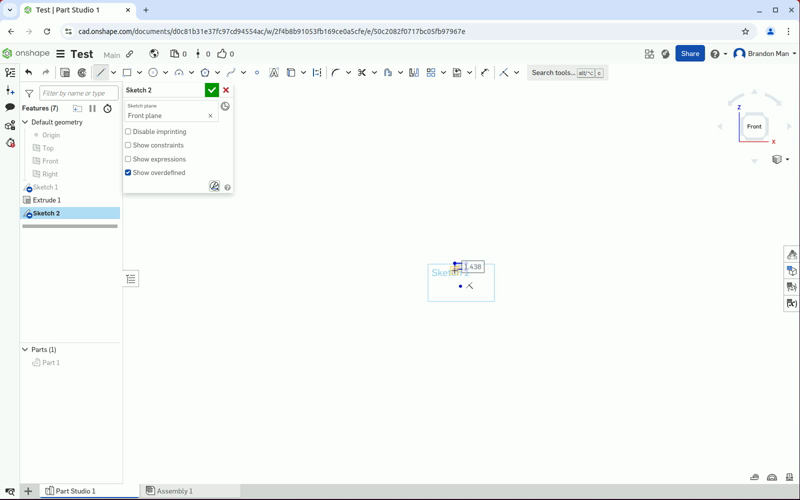
key(esc)
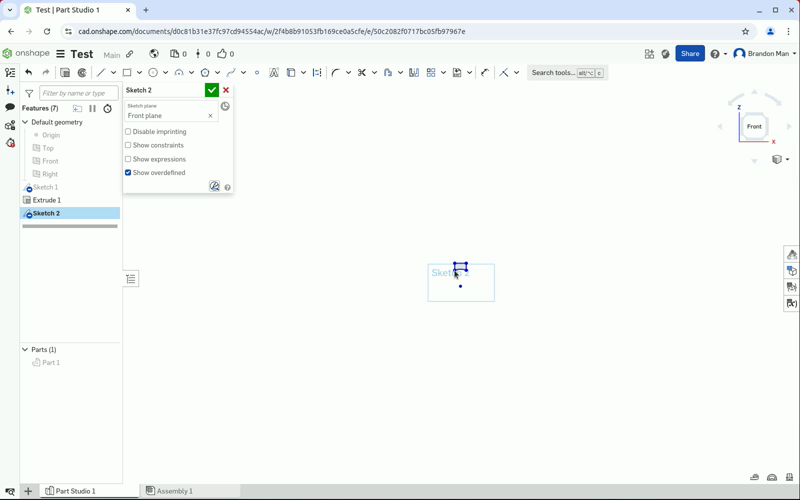
mouse_move(462, 263)
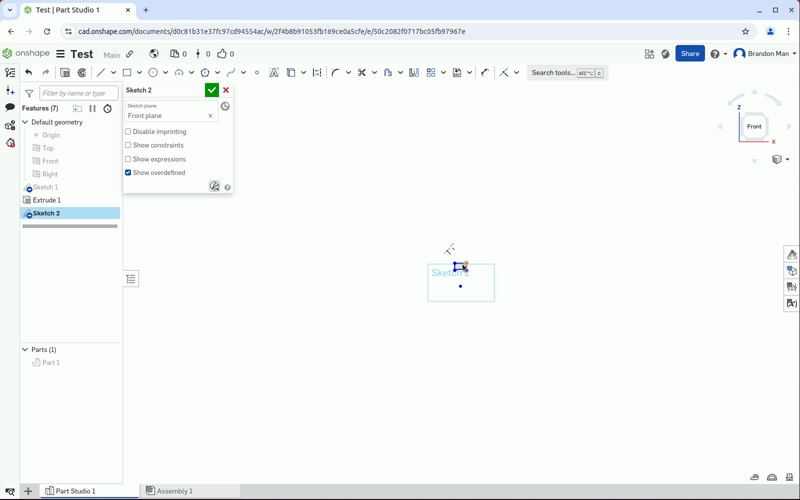
scroll(6)
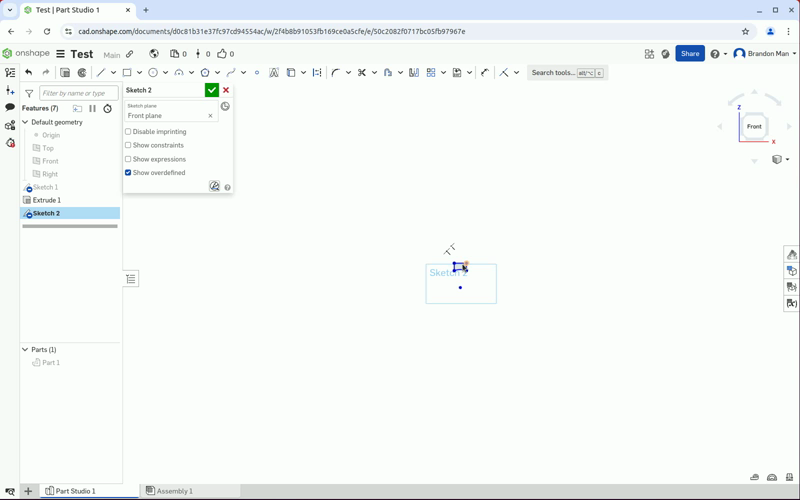
scroll(6)
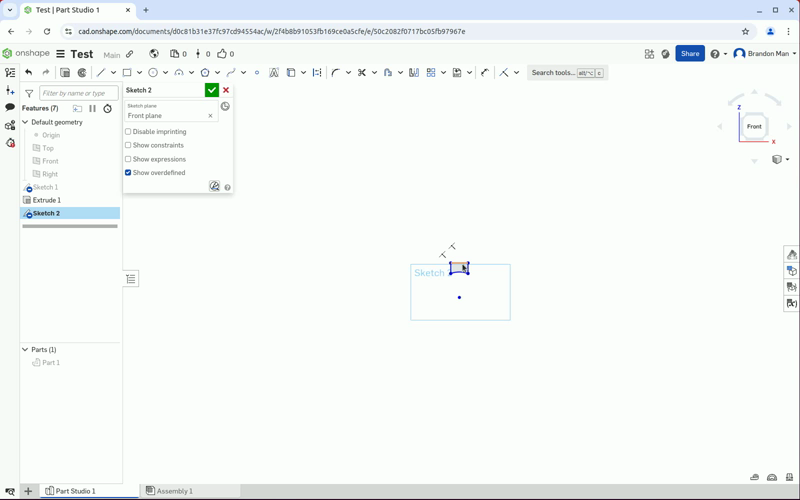
scroll(6)
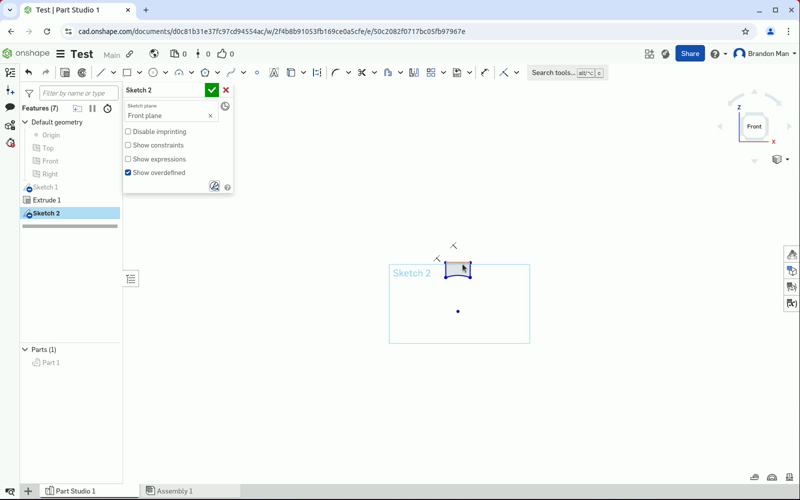
scroll(6)
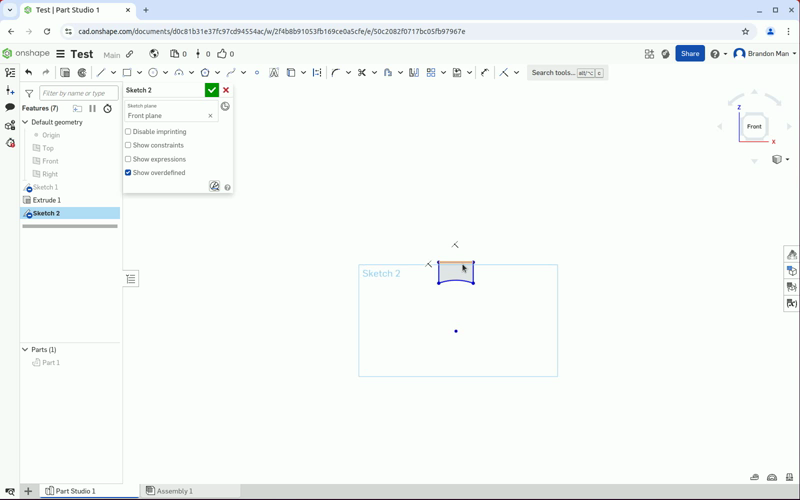
scroll(6)
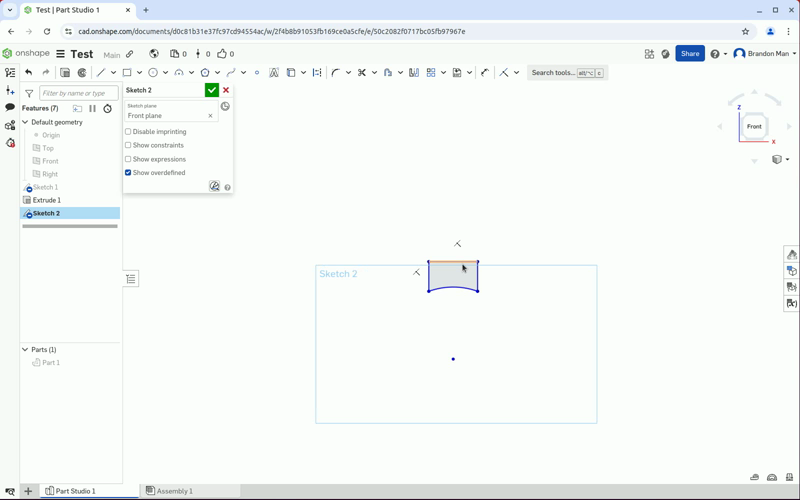
scroll(6)
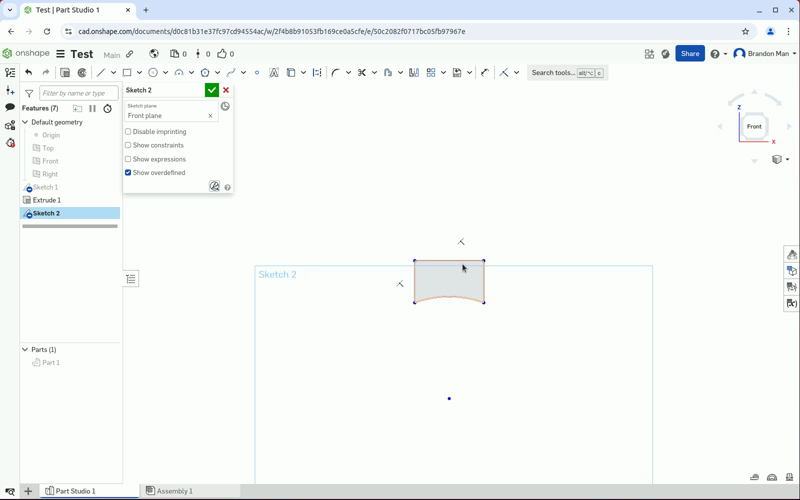
scroll(6)
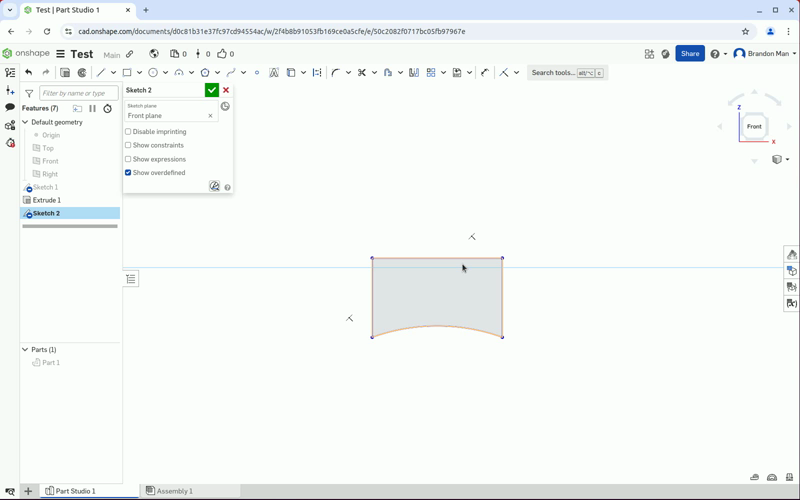
click(462, 263)
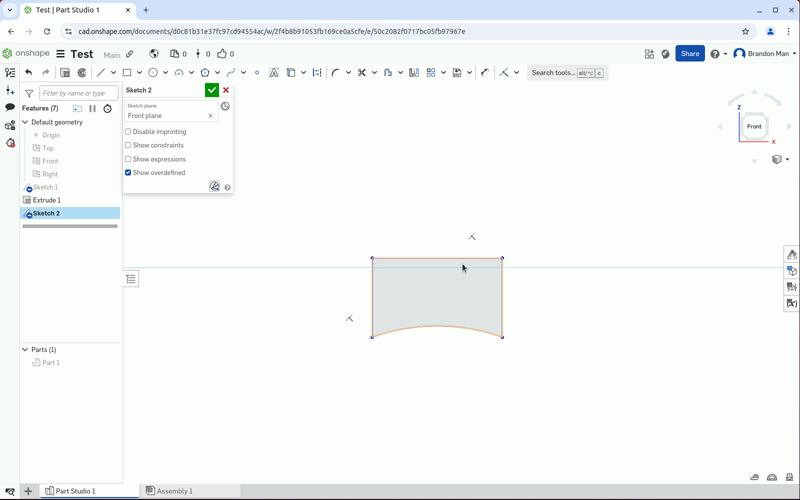
scroll(-6)
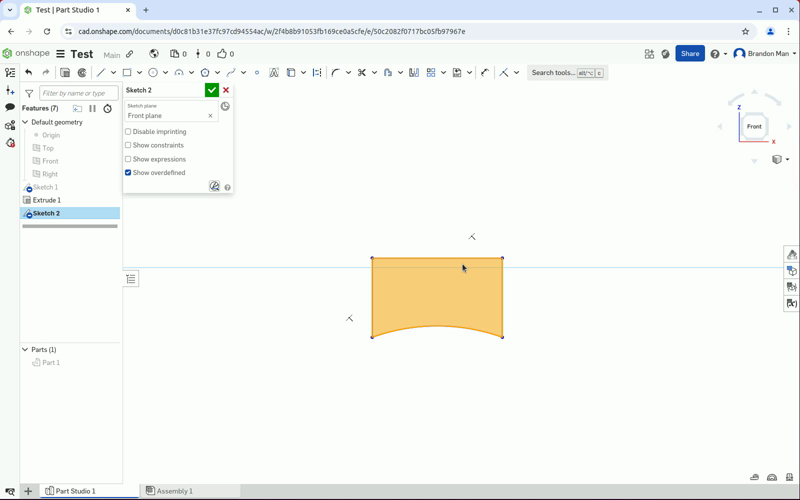
scroll(-6)
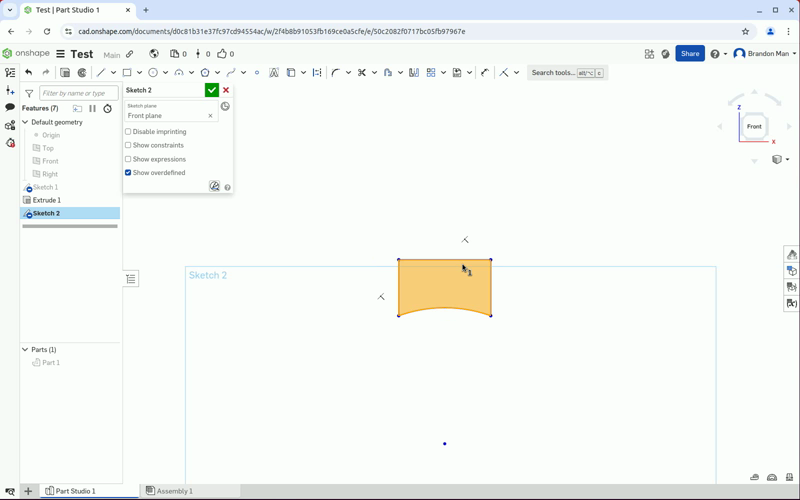
scroll(-6)
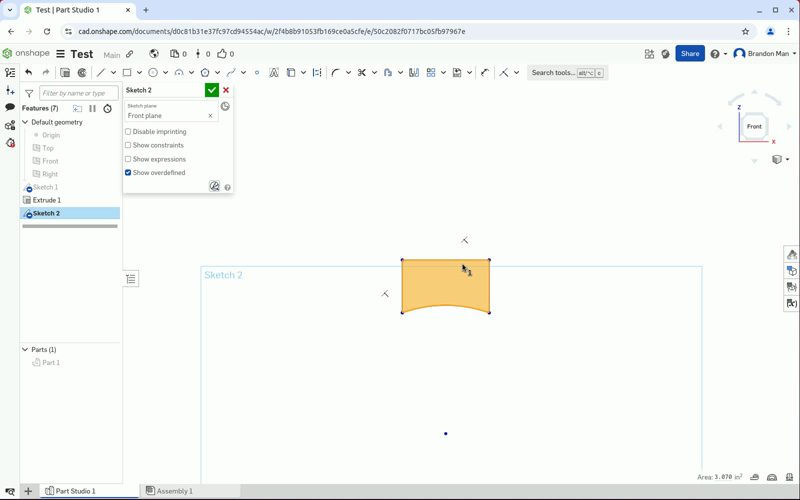
scroll(-6)
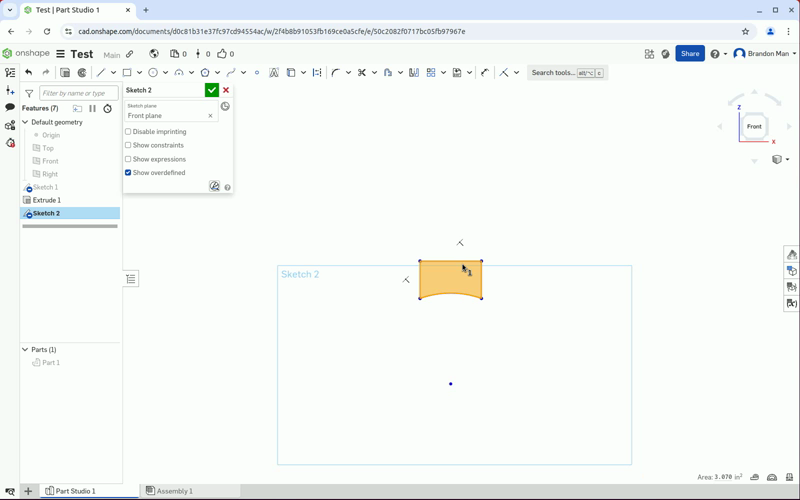
scroll(-6)
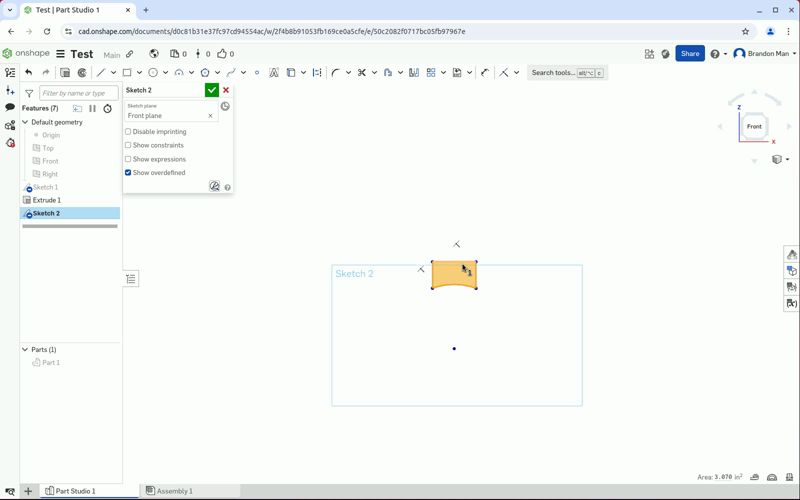
scroll(-6)
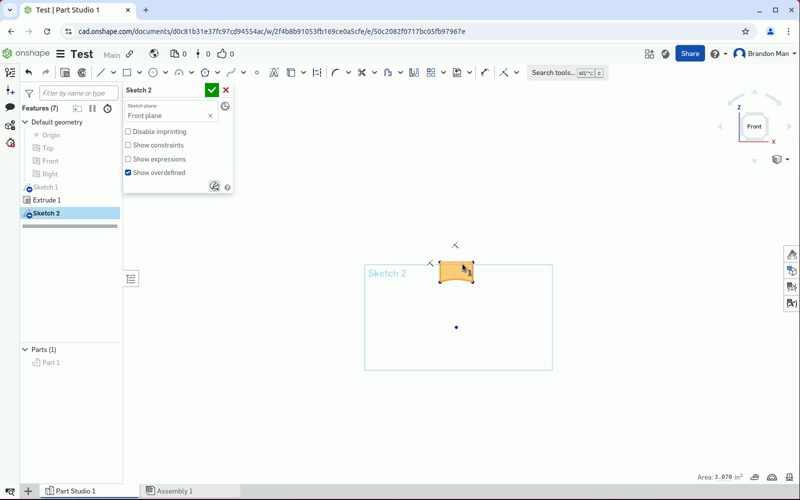
scroll(-6)
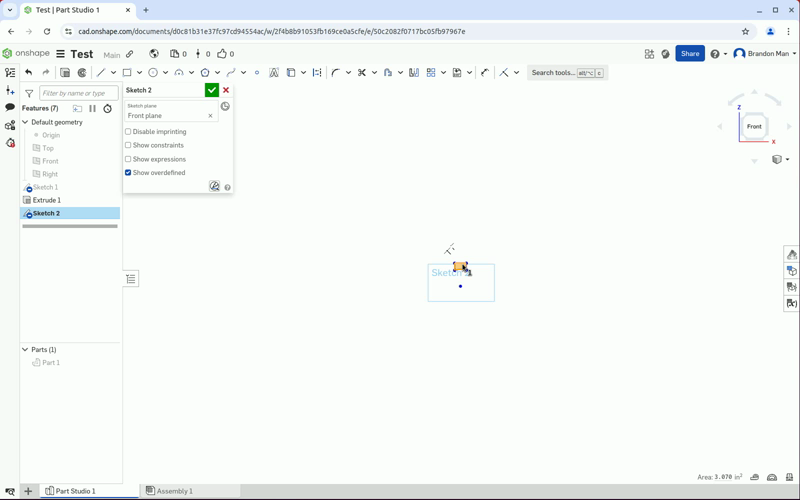
mouse_move(73, 352)
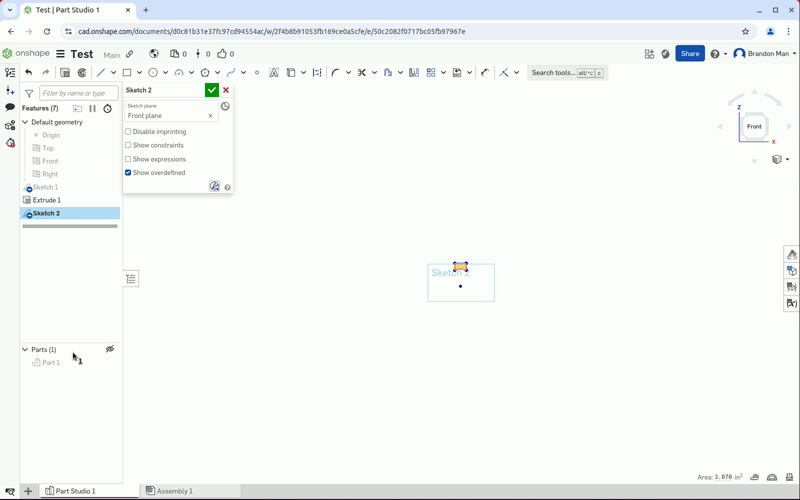
key(shift+y)
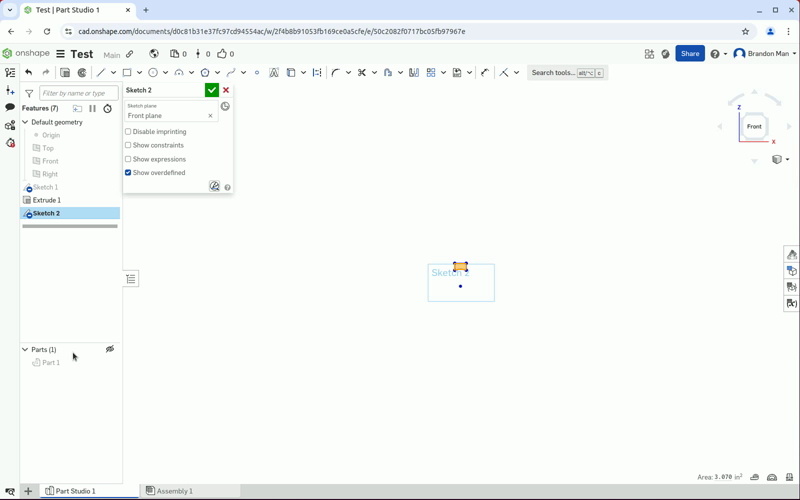
key(shift+e)
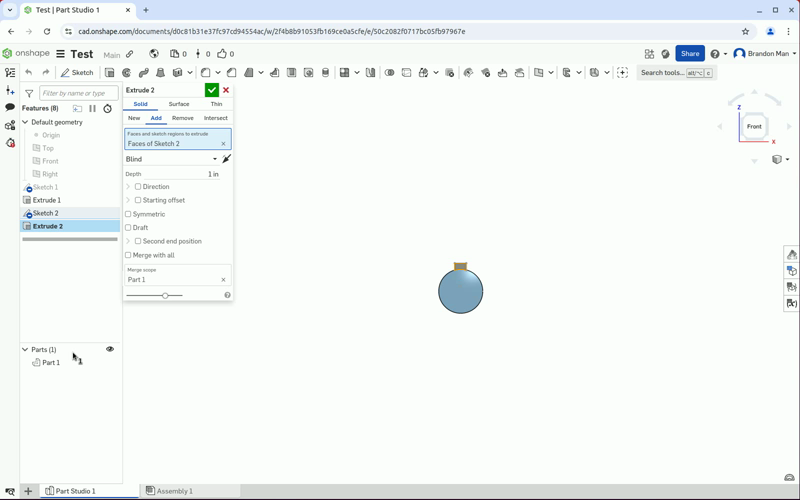
mouse_move(143, 106)
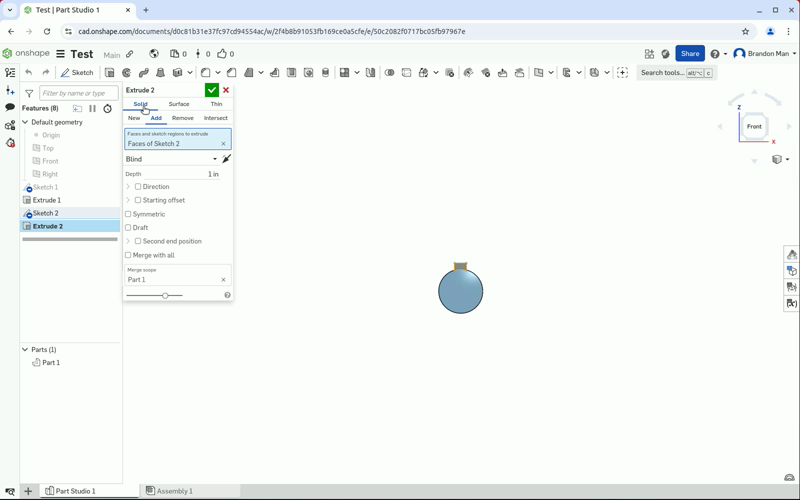
click(143, 106)
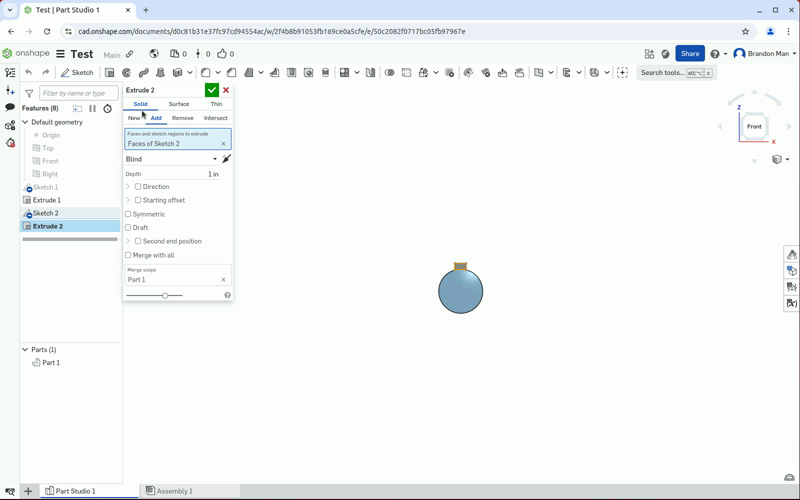
mouse_move(137, 120)
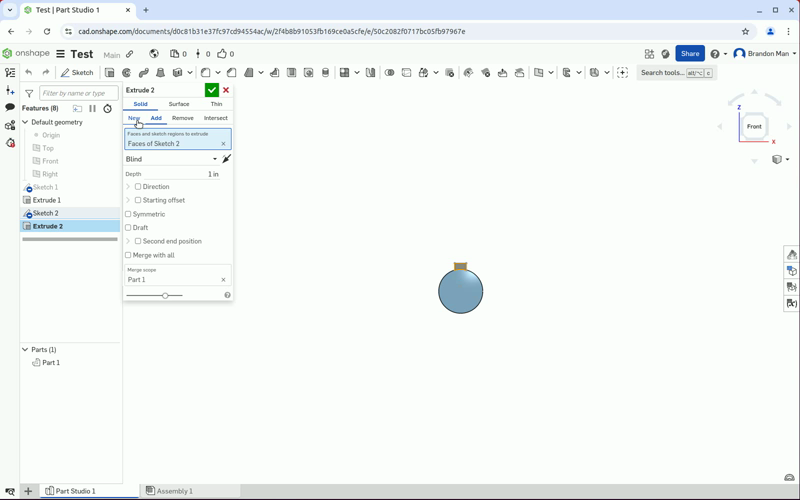
click(137, 120)
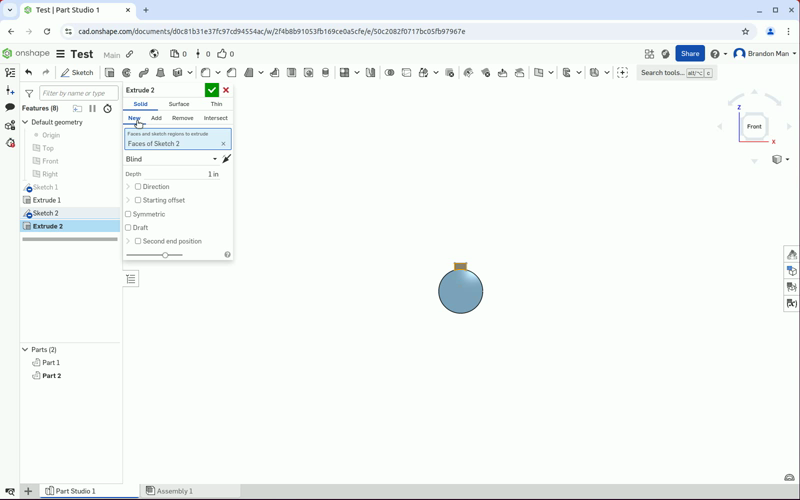
key(tab, 4)
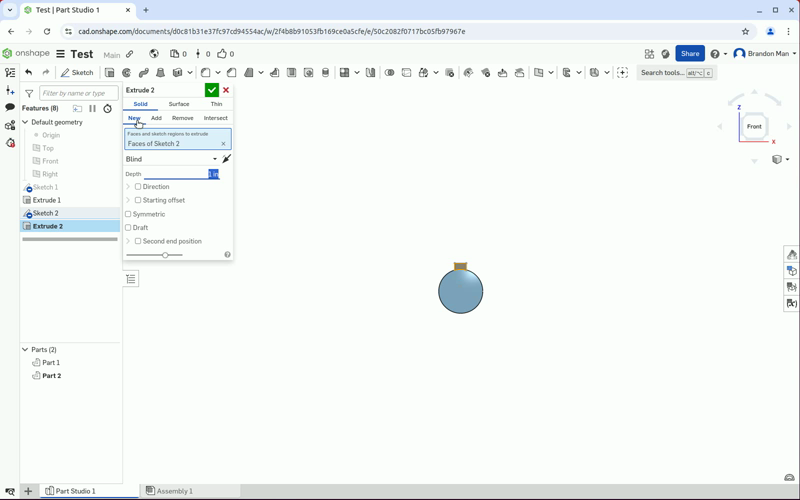
text(23.108)
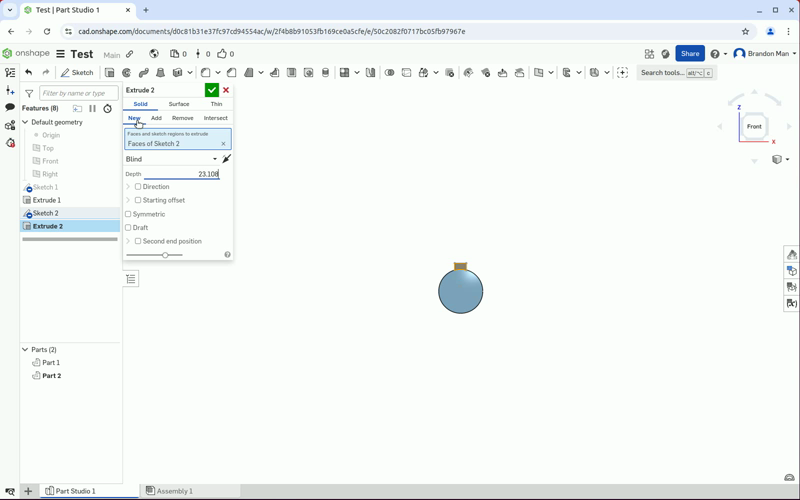
key(enter)
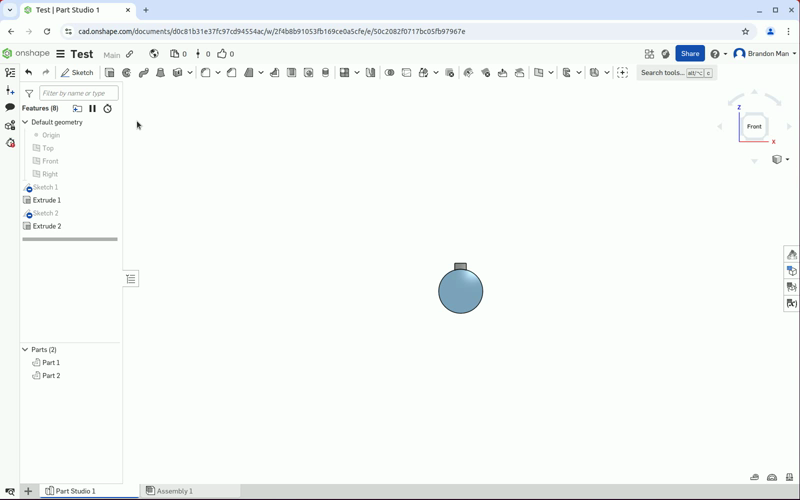
key(shift+h)
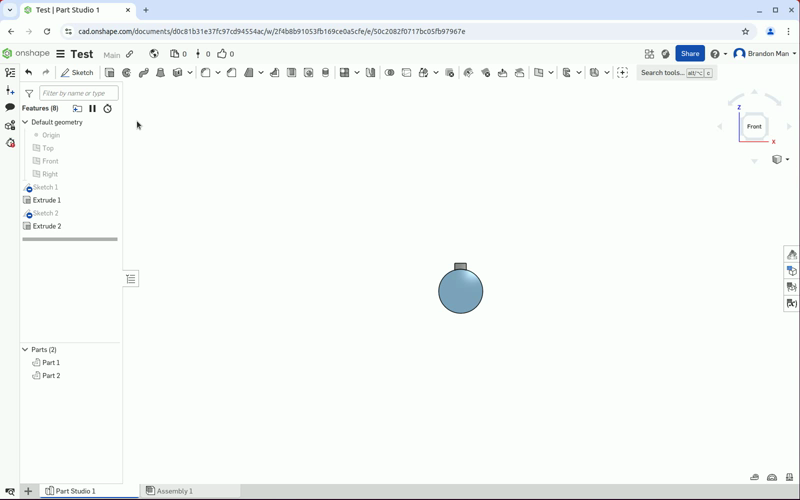
key(shift+h)
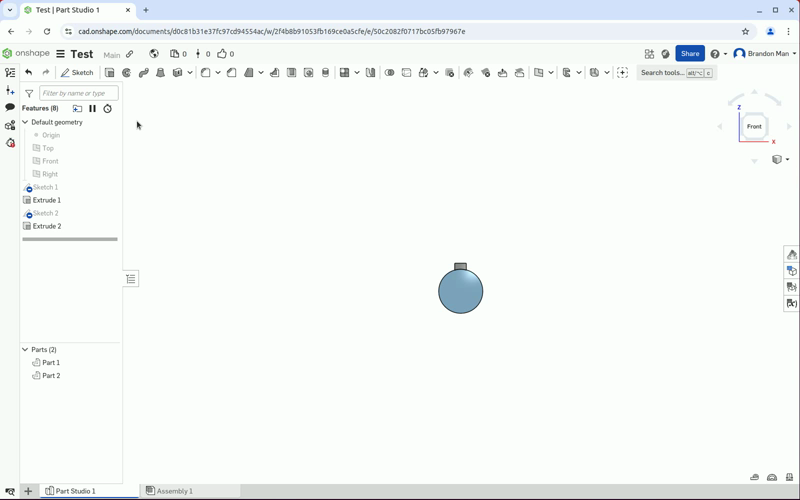
mouse_move(73, 189)
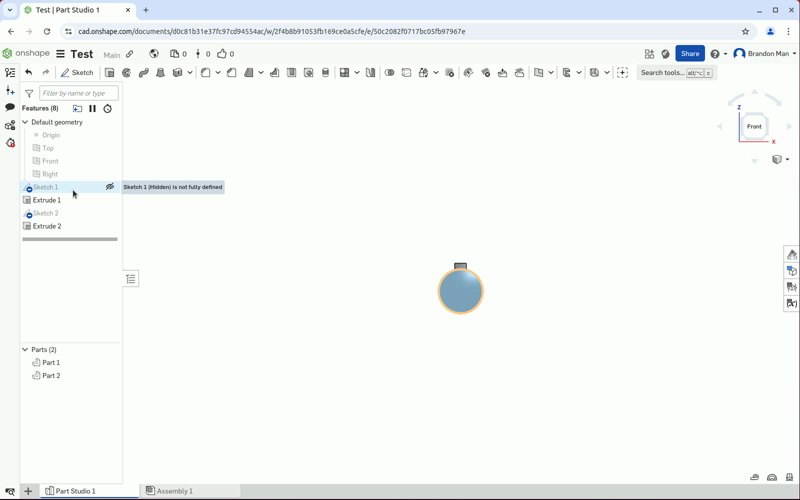
click(73, 189)
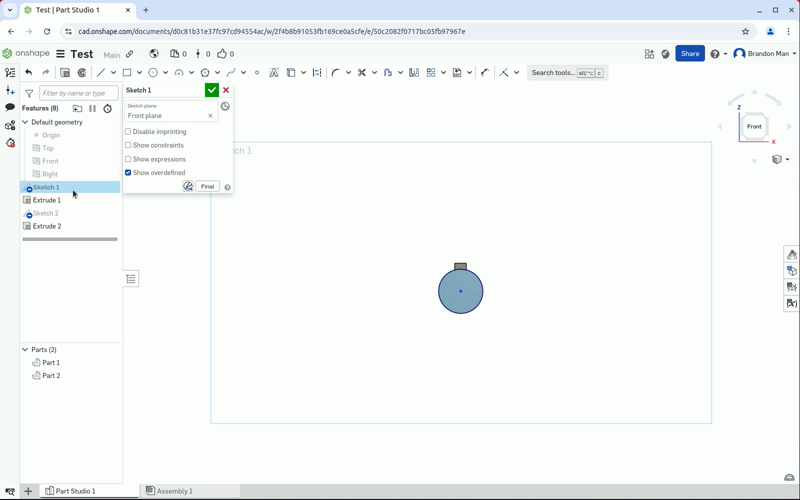
mouse_move(229, 92)
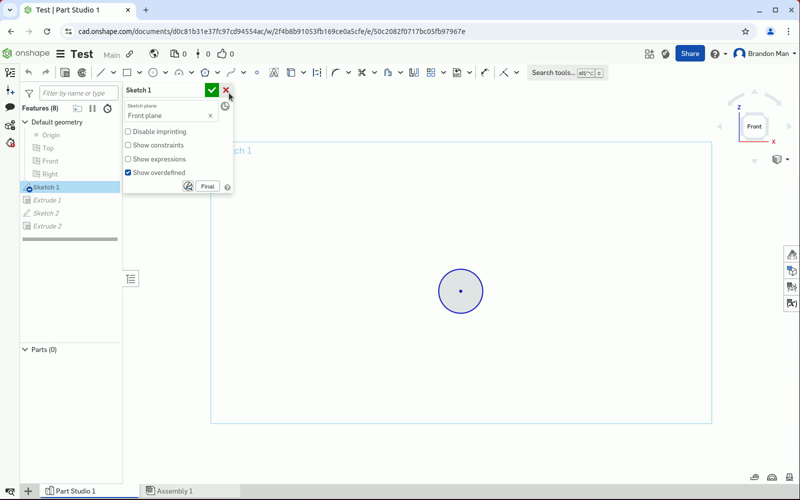
click(229, 92)
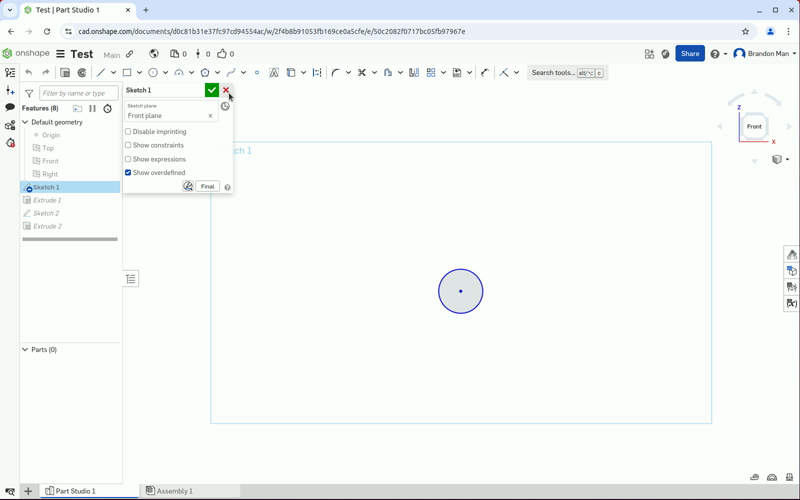
key(shift+s)
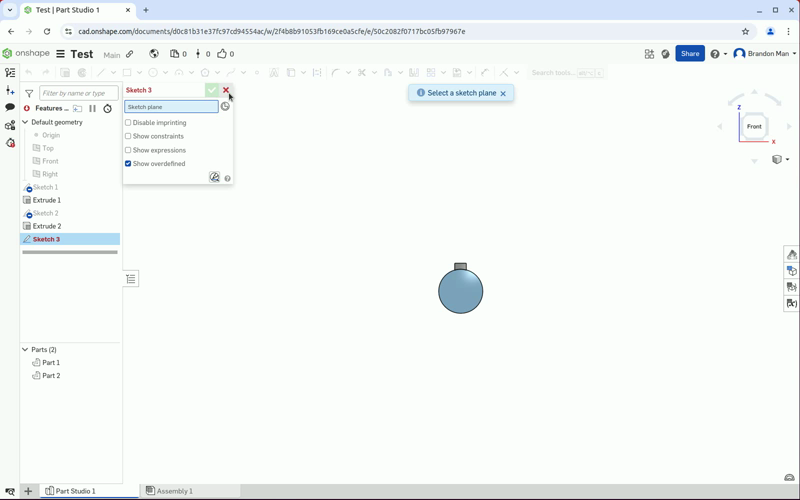
mouse_move(73, 163)
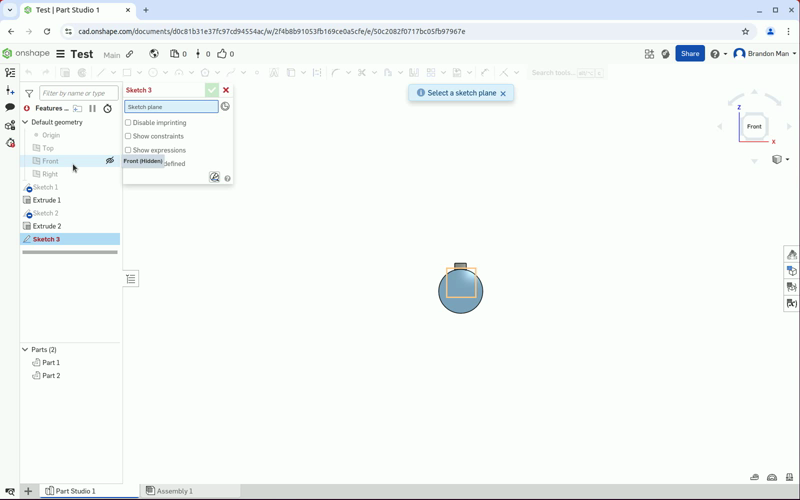
click(73, 163)
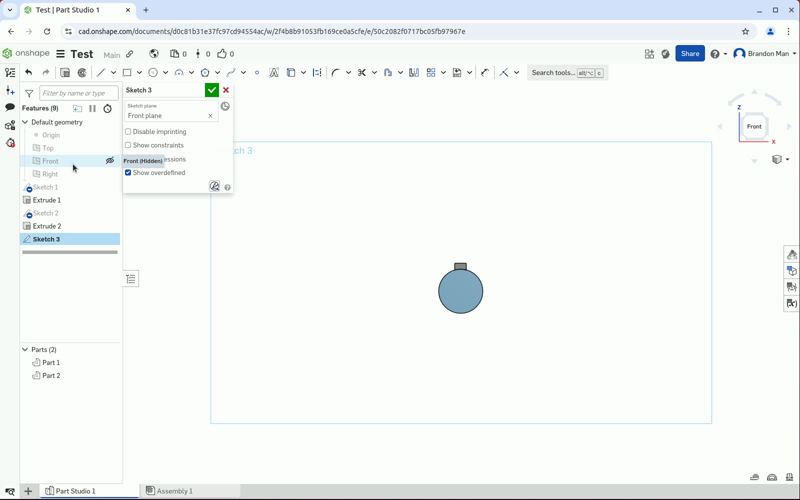
mouse_move(73, 352)
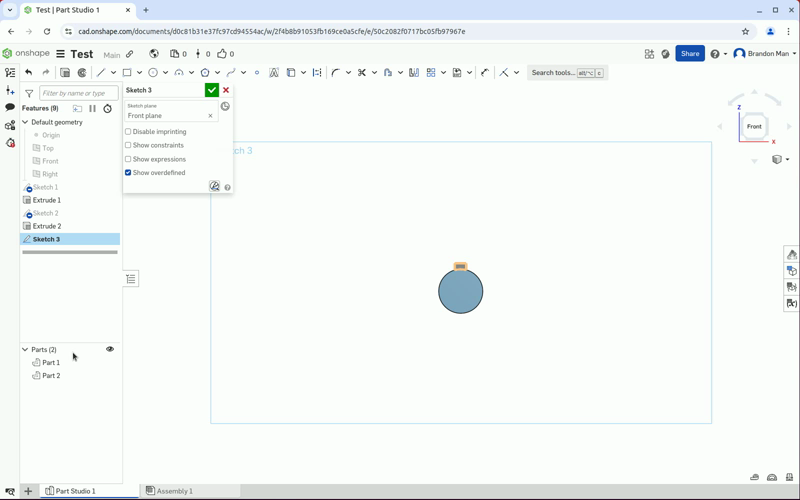
key(y)
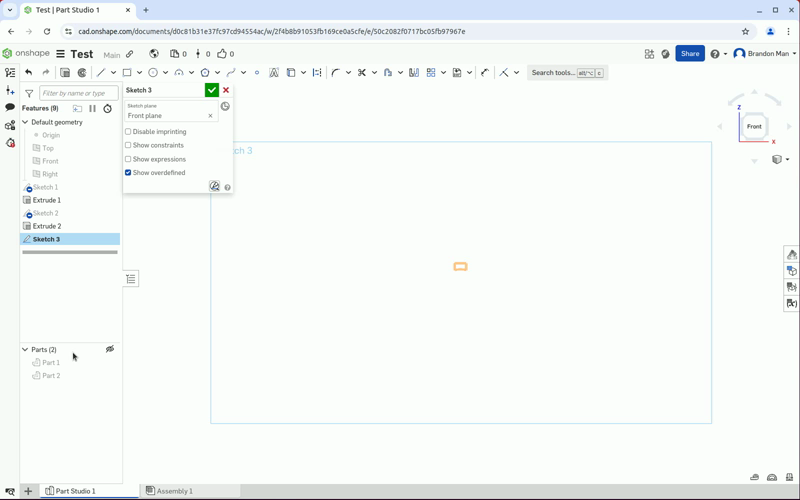
key(l)
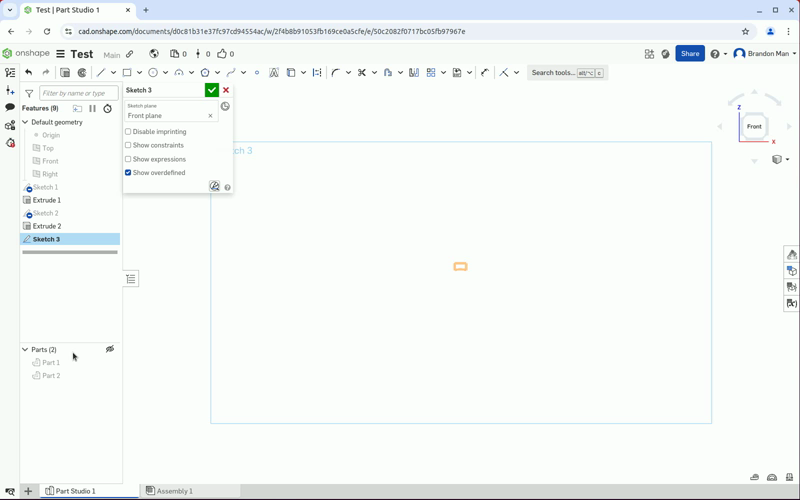
key_down(shift)
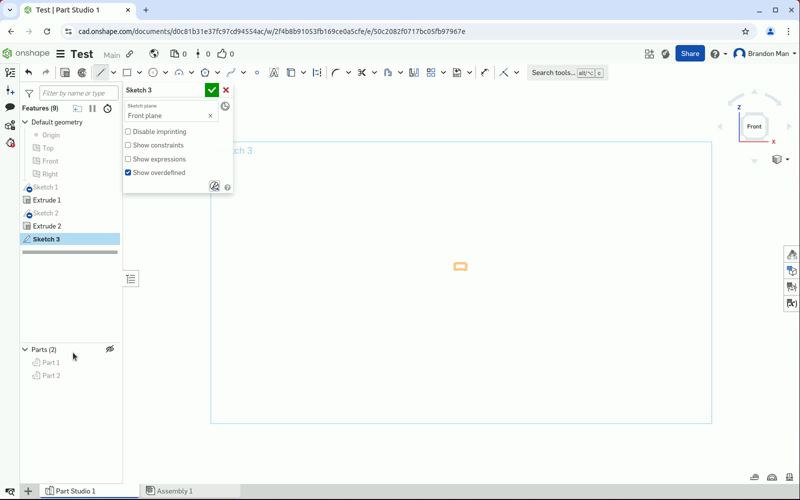
mouse_move(436, 292)
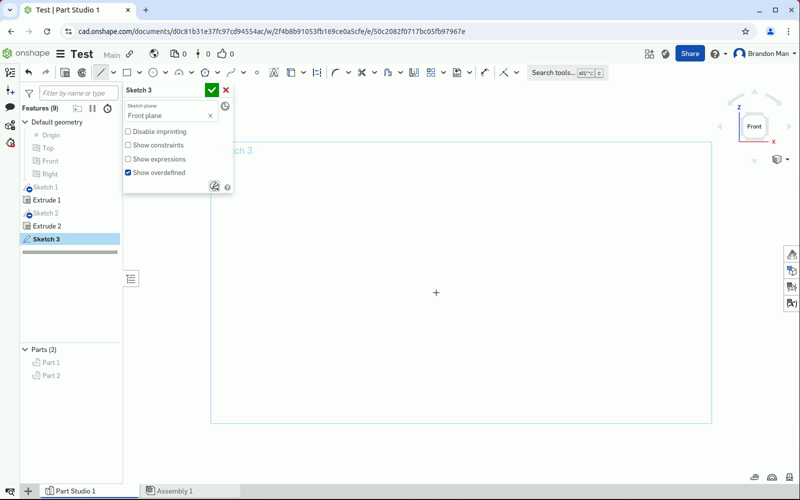
click(436, 292)
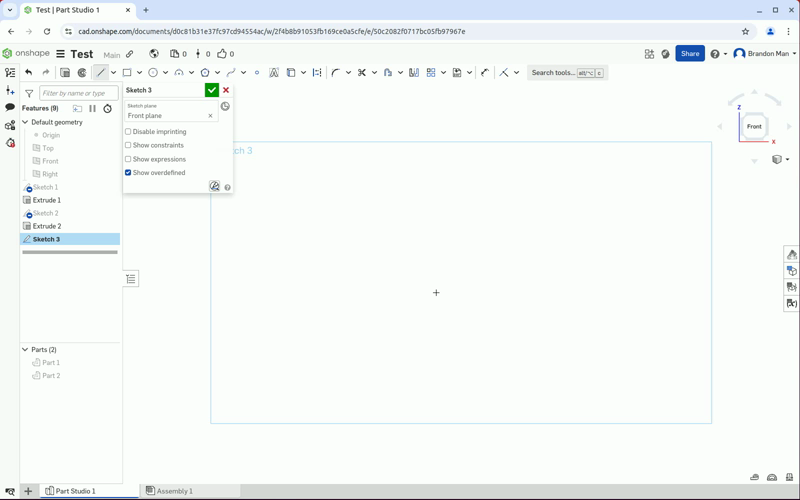
key_up(shift)
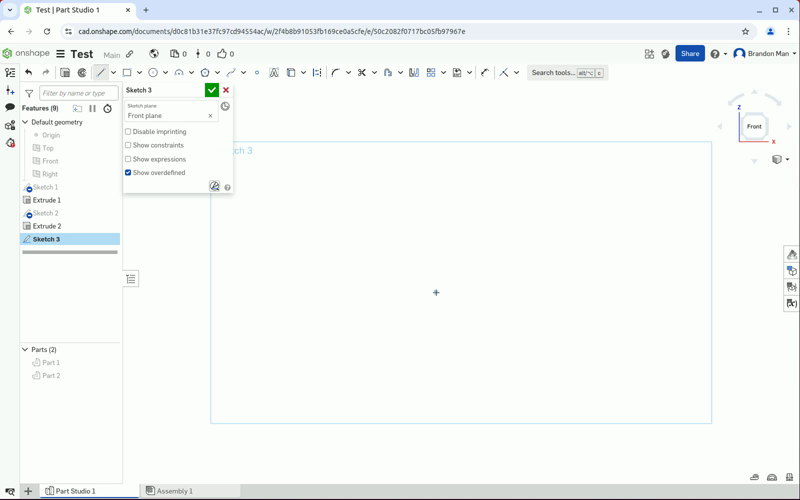
key_down(shift)
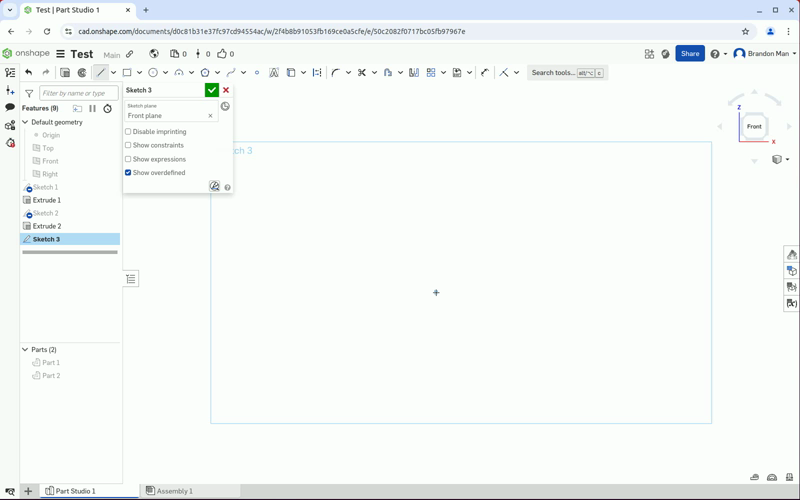
mouse_move(466, 292)
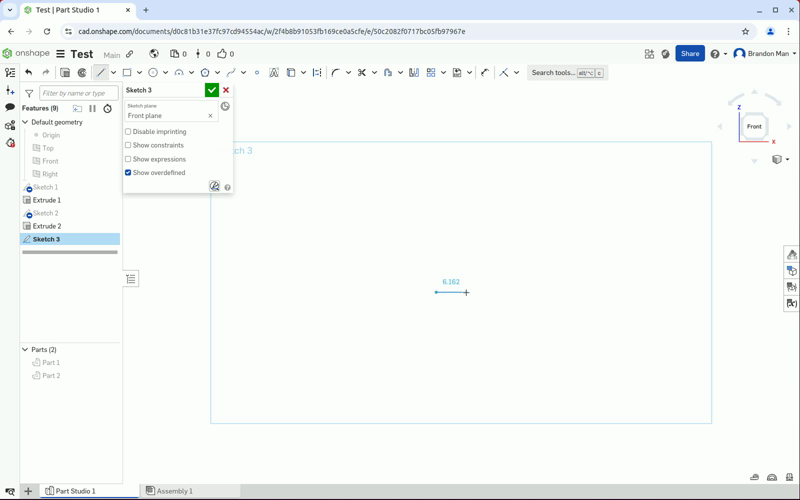
mouse_move(438, 292)
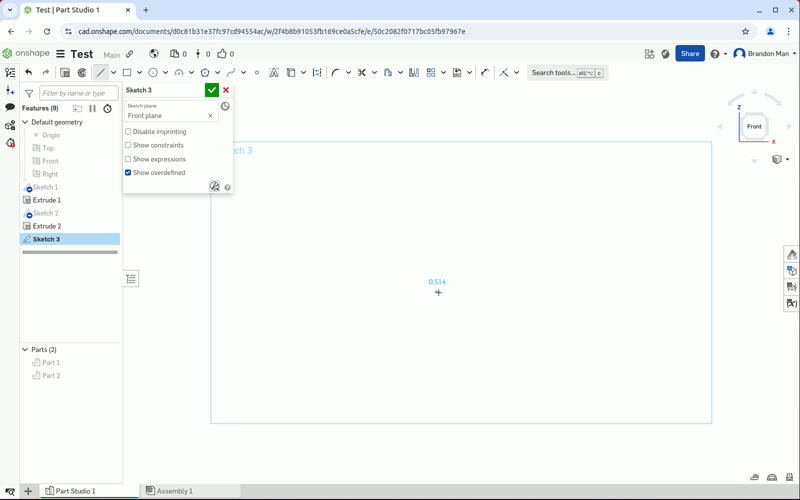
scroll(6)
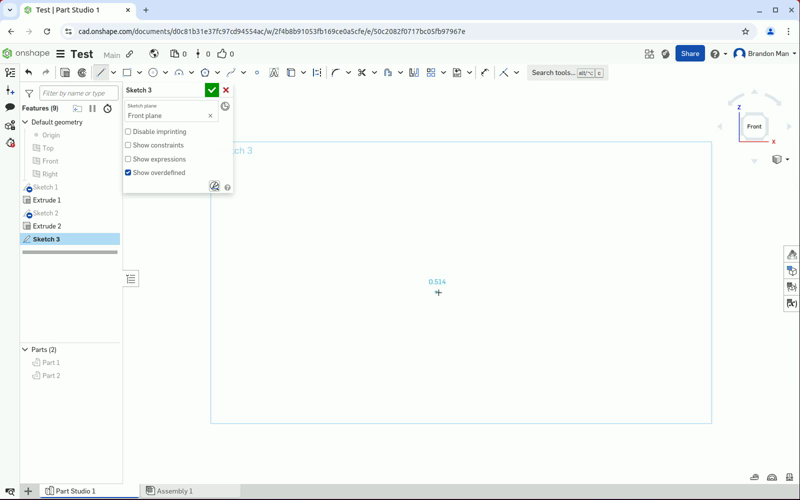
scroll(6)
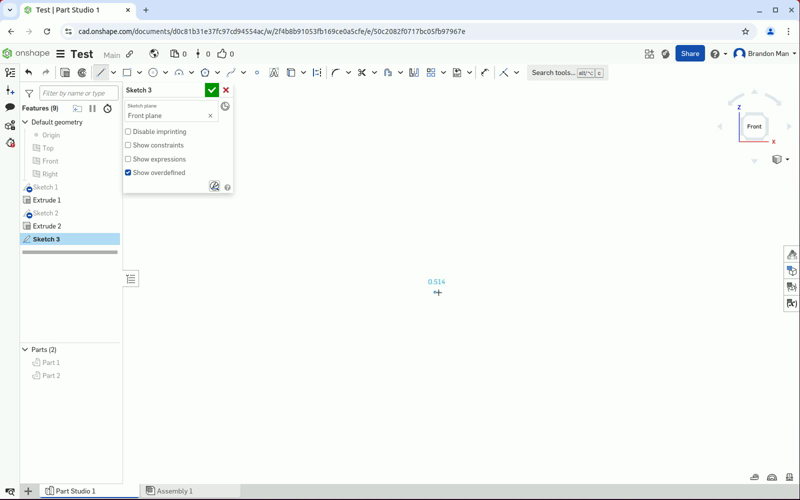
scroll(6)
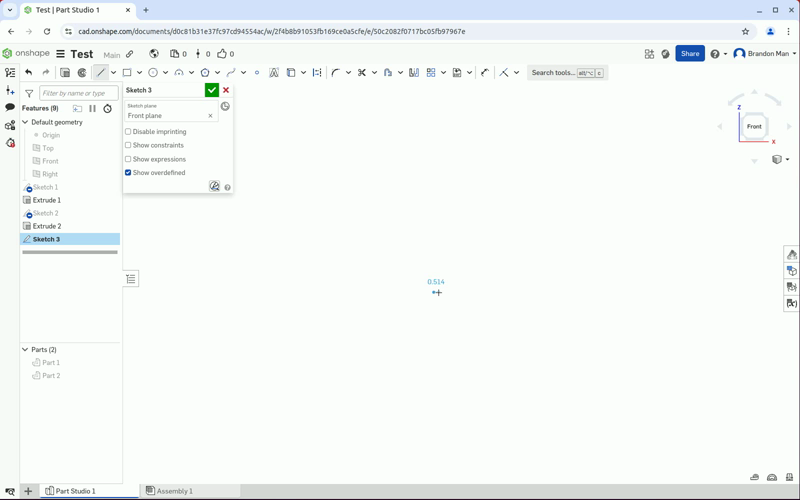
scroll(6)
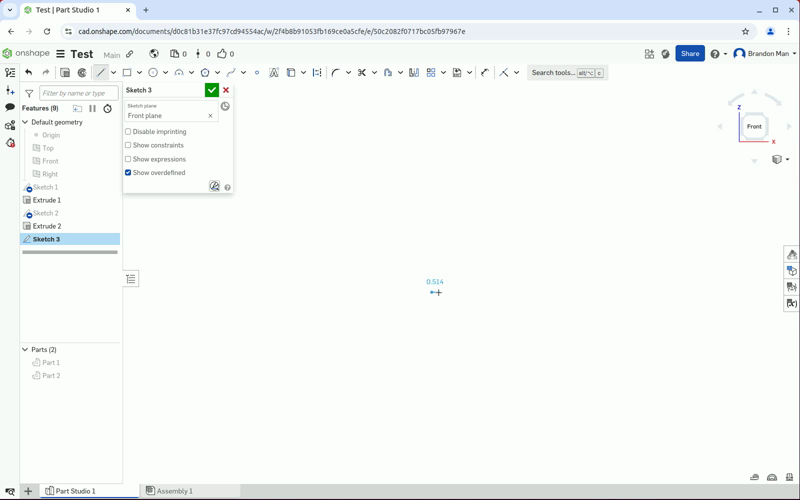
scroll(6)
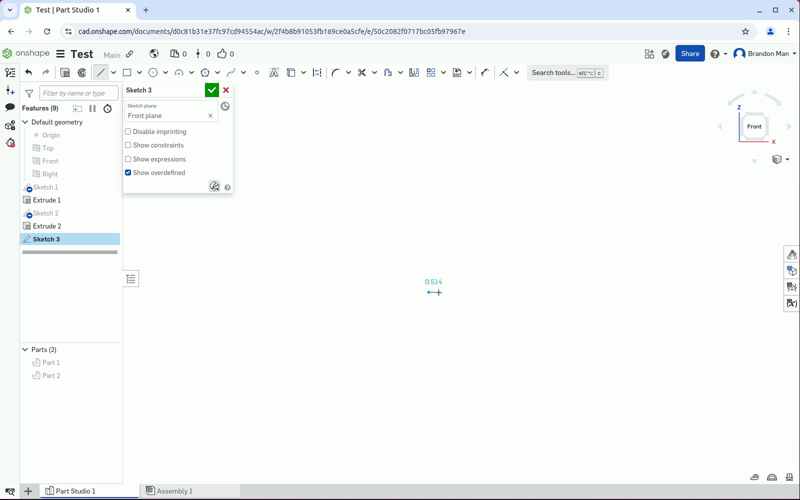
scroll(6)
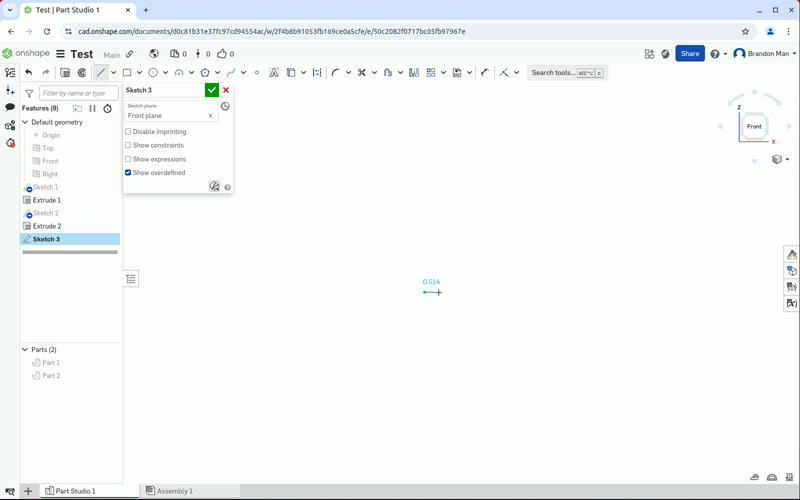
scroll(6)
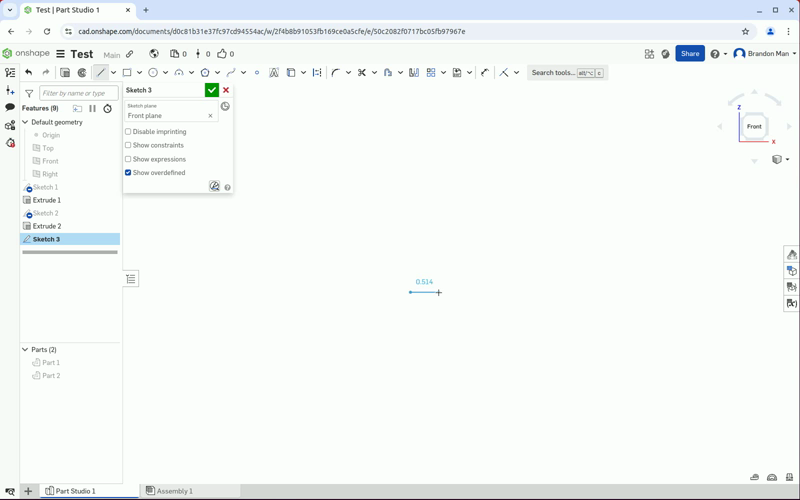
click(438, 292)
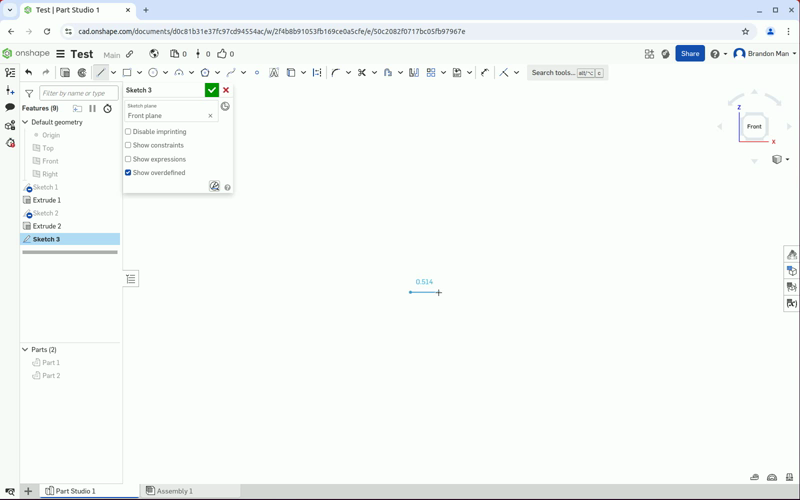
scroll(-6)
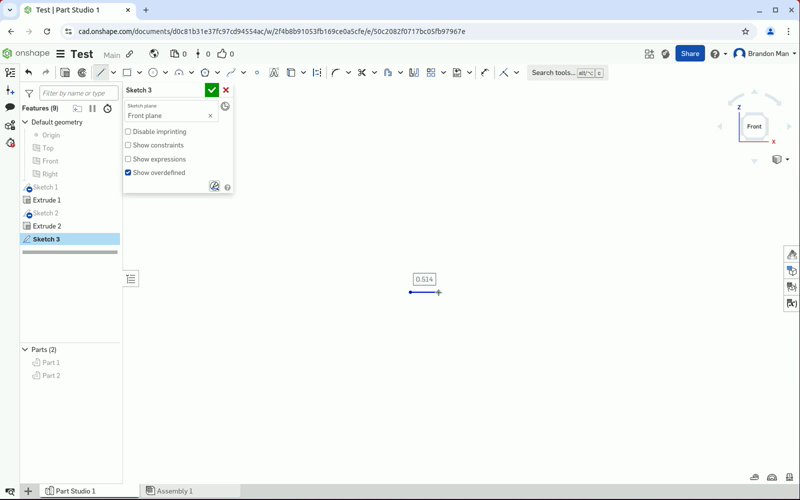
scroll(-6)
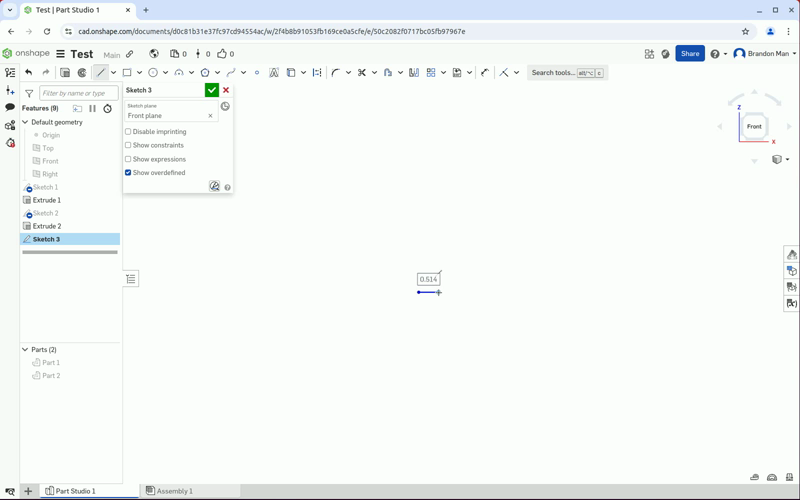
scroll(-6)
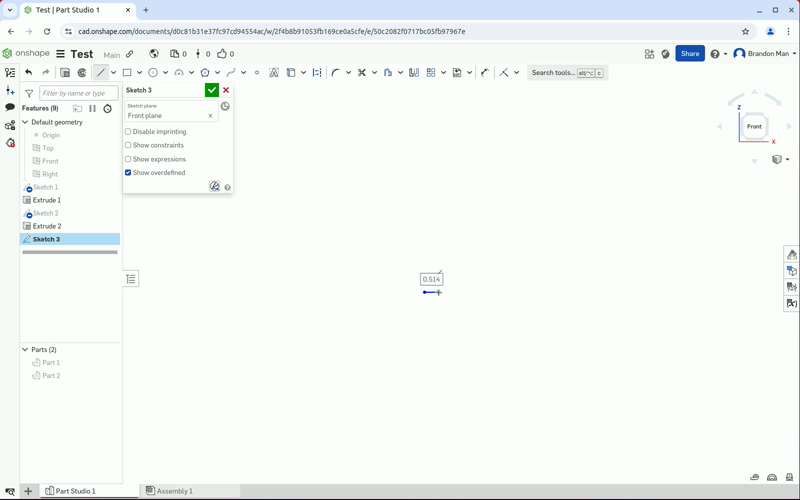
scroll(-6)
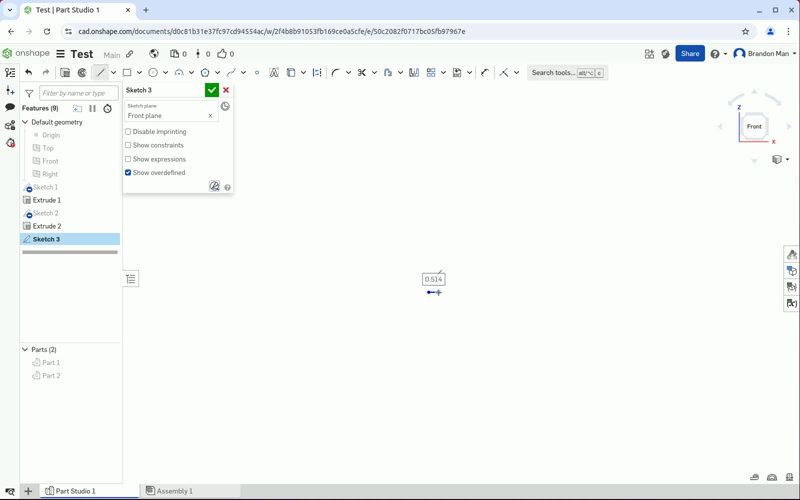
scroll(-6)
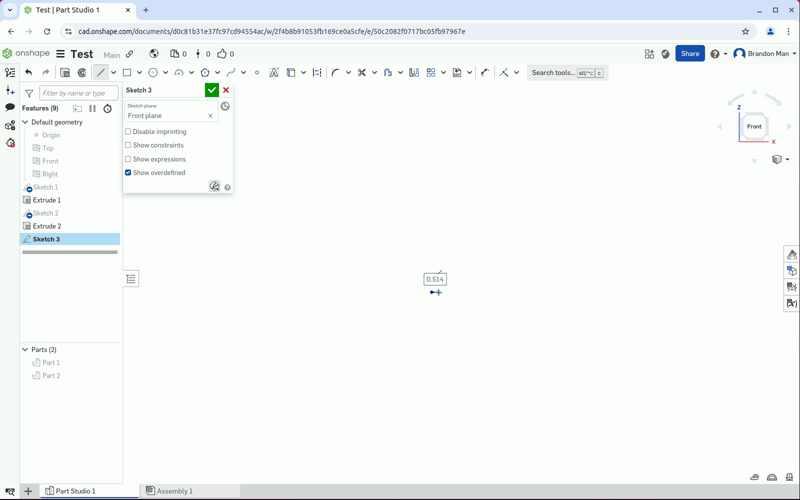
scroll(-6)
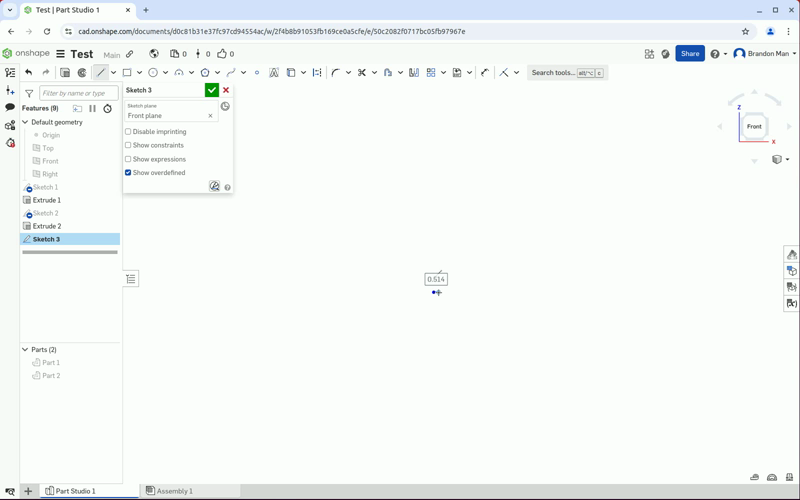
scroll(-6)
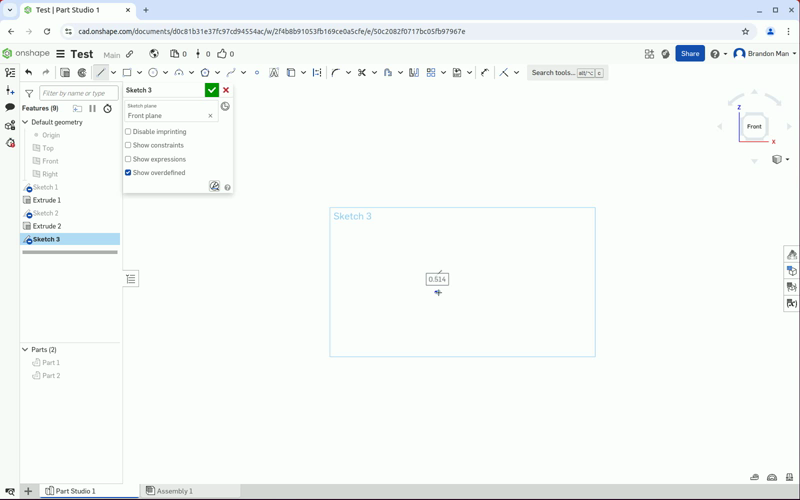
key_up(shift)
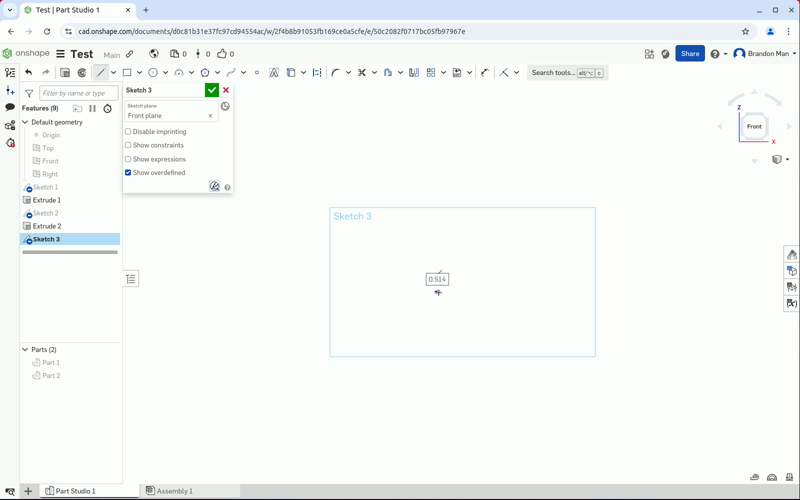
key(esc)
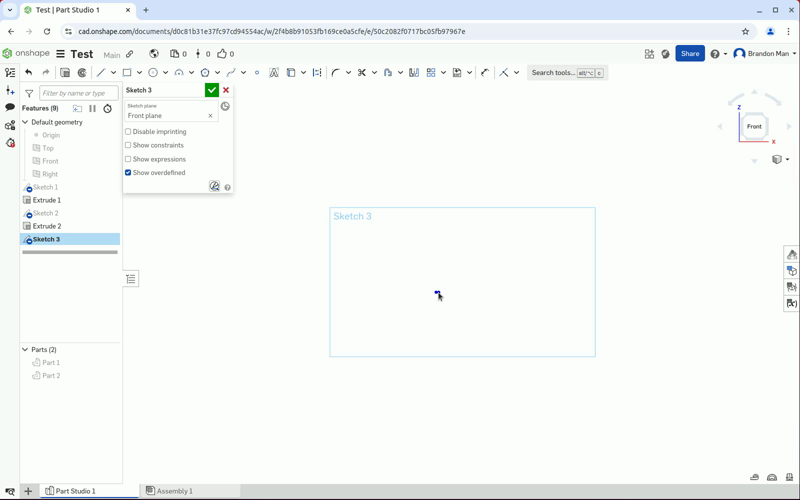
key(a)
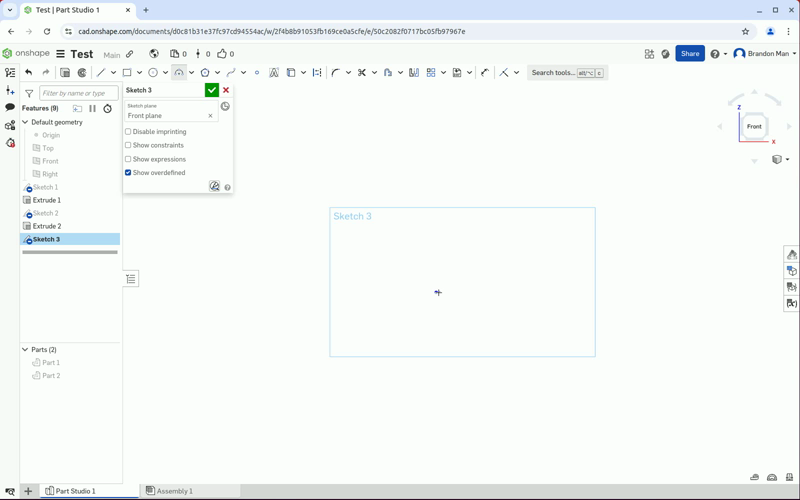
mouse_move(438, 292)
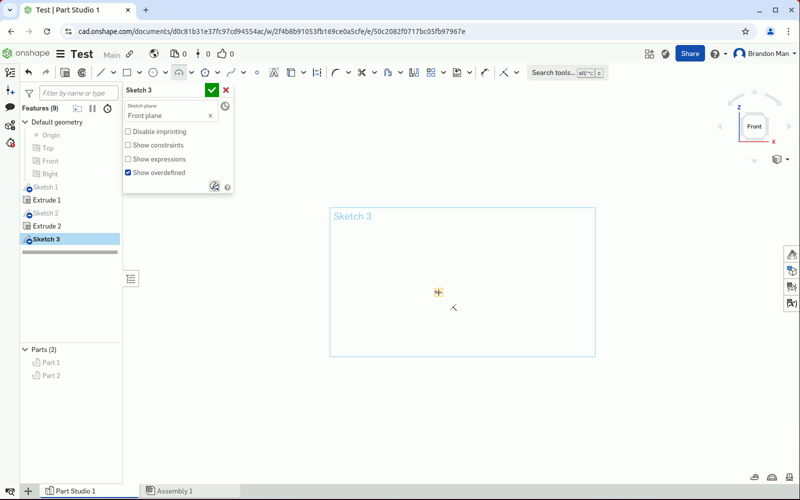
scroll(6)
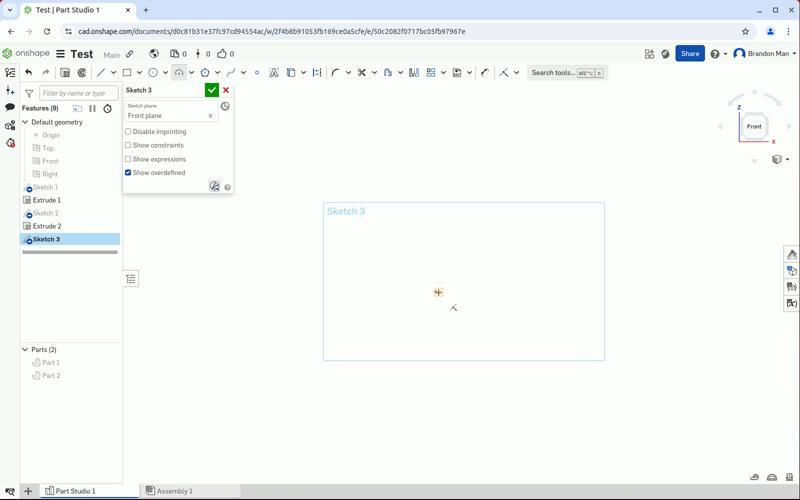
scroll(6)
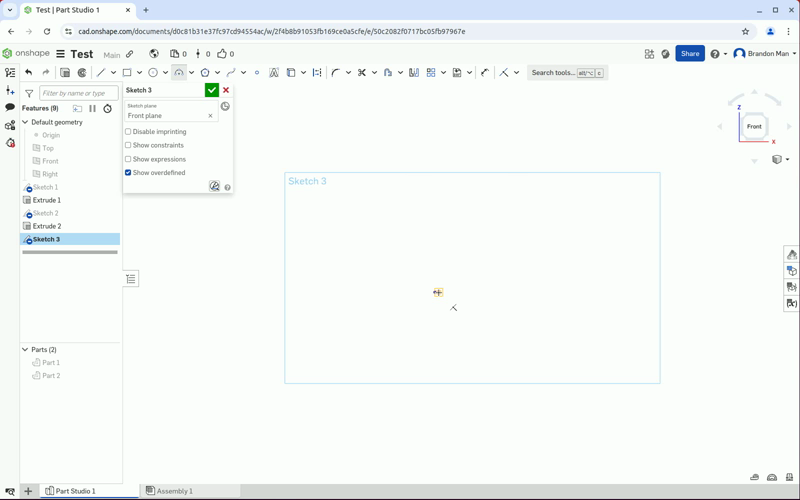
scroll(6)
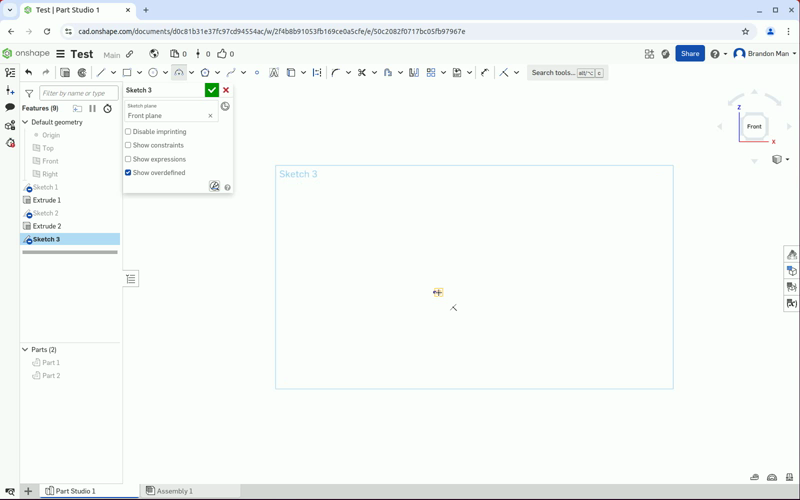
scroll(6)
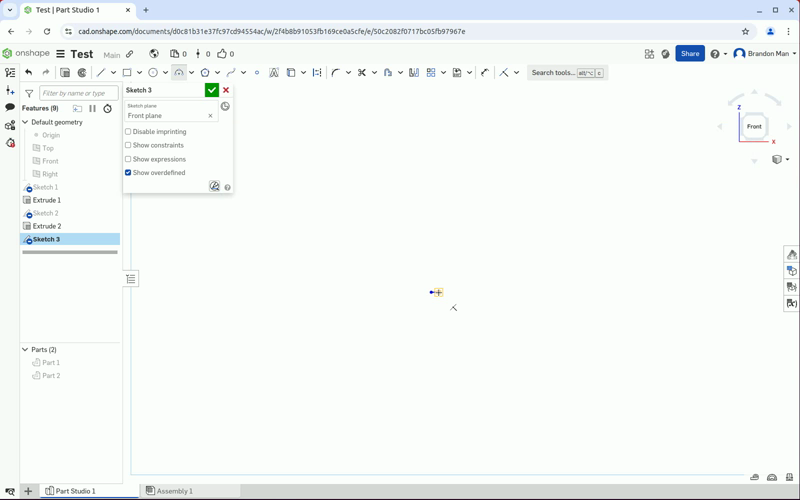
scroll(6)
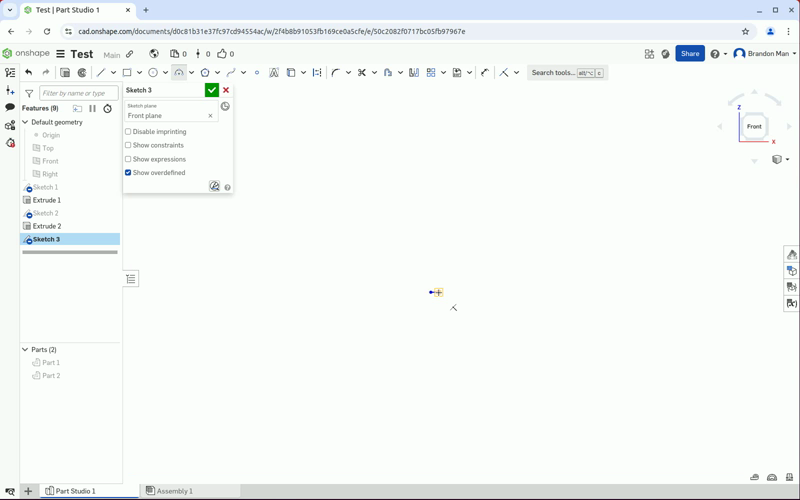
scroll(6)
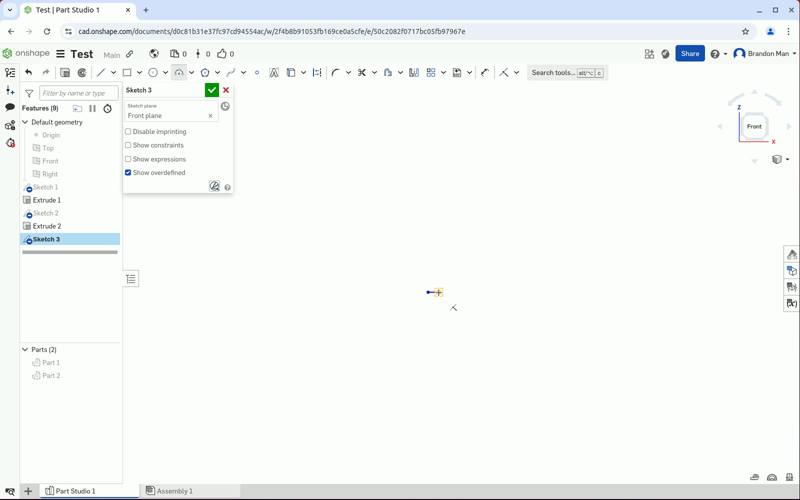
scroll(6)
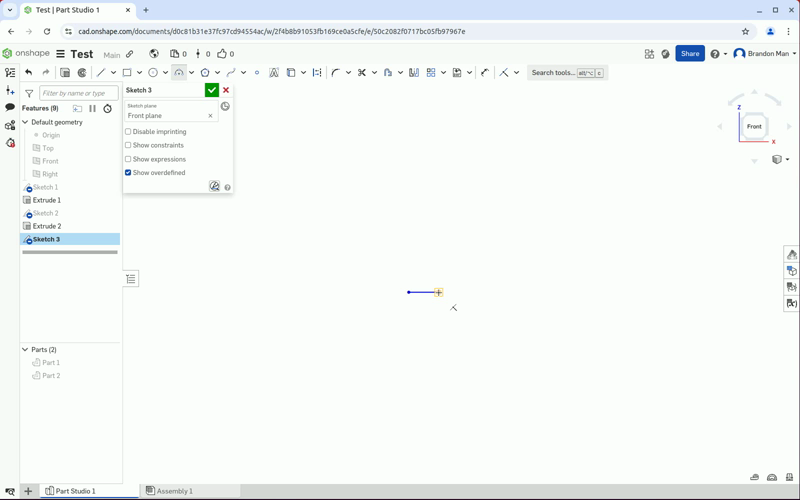
click(438, 292)
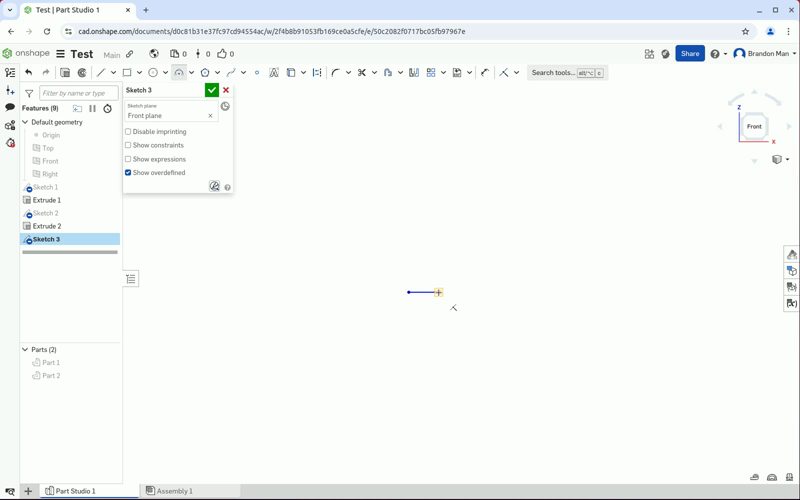
scroll(-6)
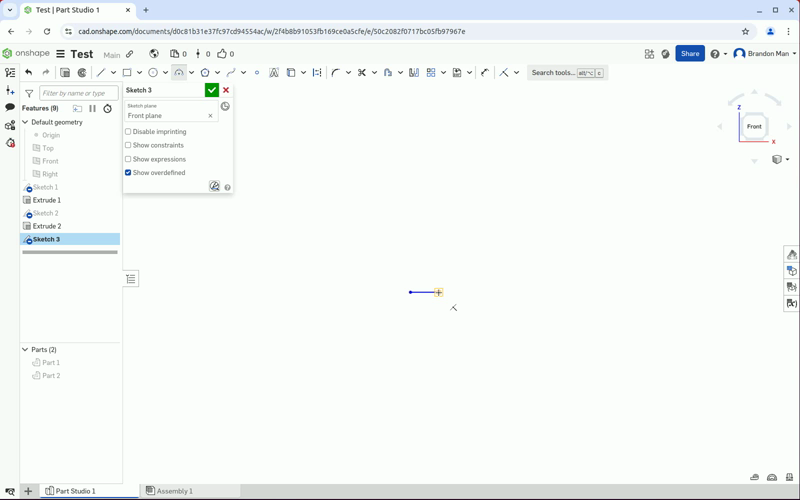
scroll(-6)
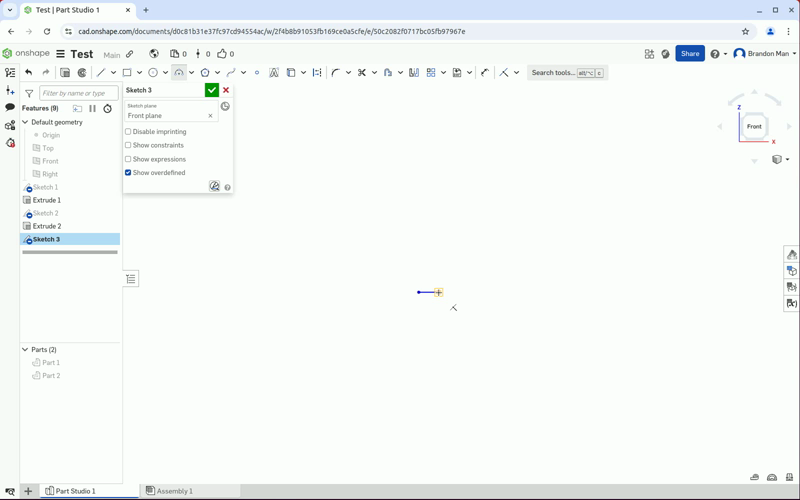
scroll(-6)
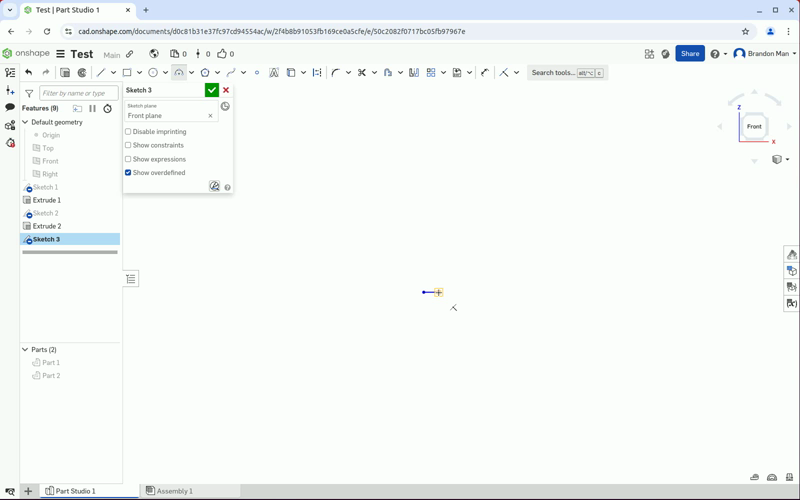
scroll(-6)
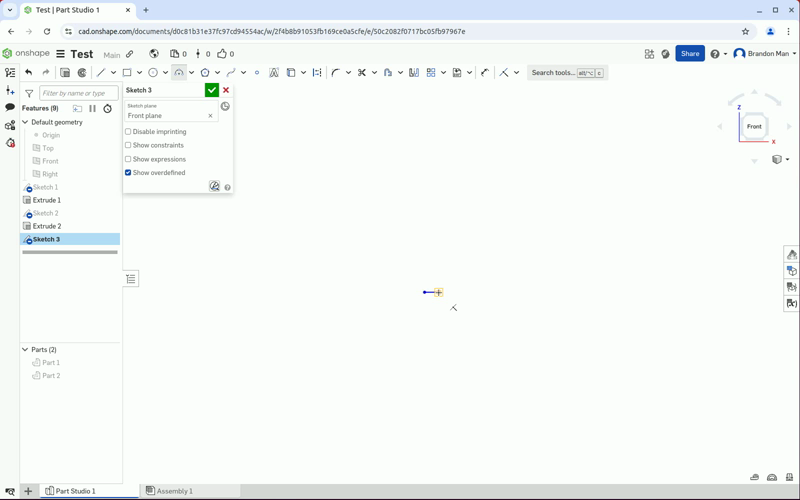
scroll(-6)
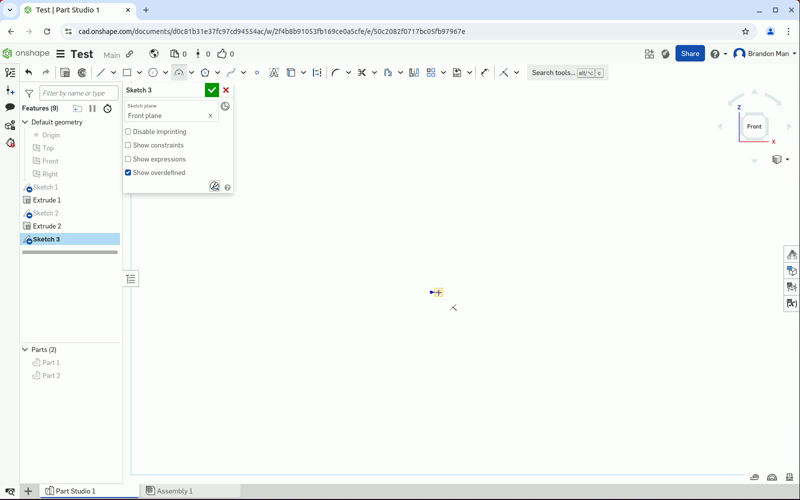
scroll(-6)
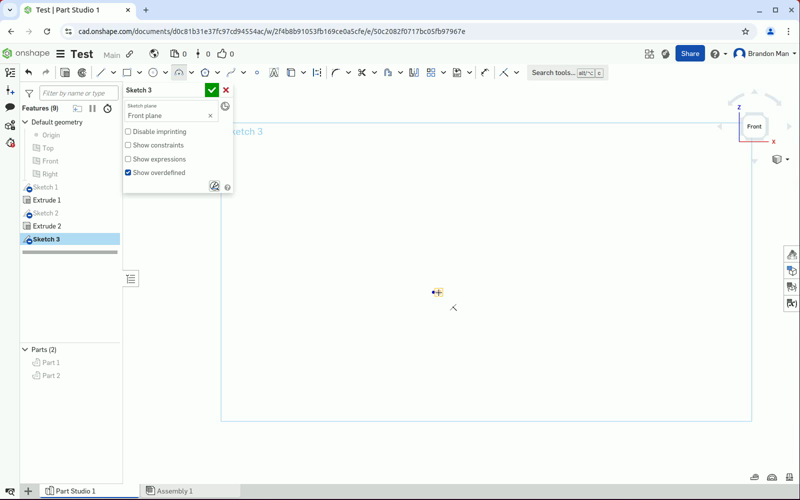
scroll(-6)
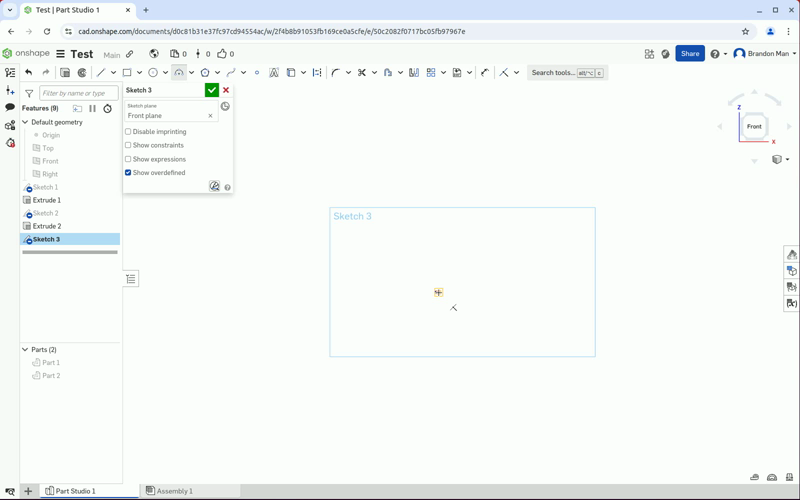
key_down(shift)
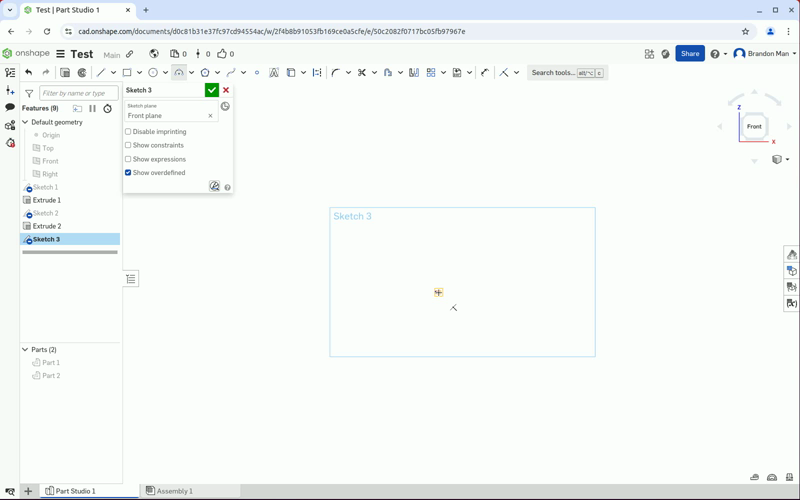
mouse_move(439, 286)
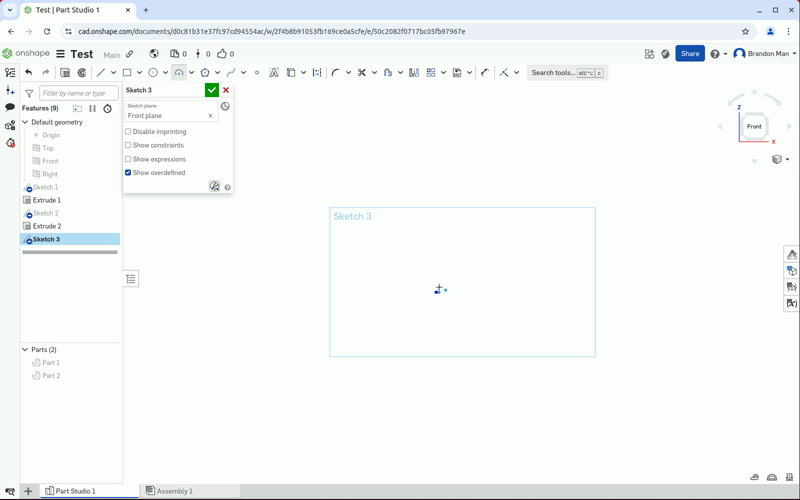
scroll(6)
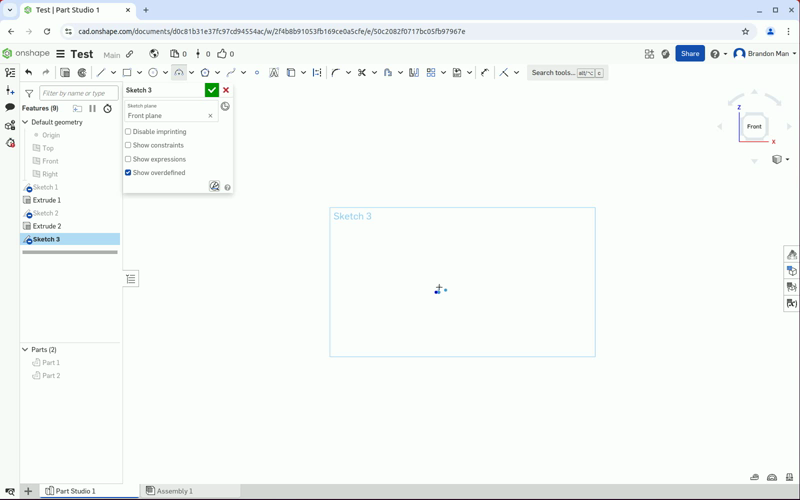
scroll(6)
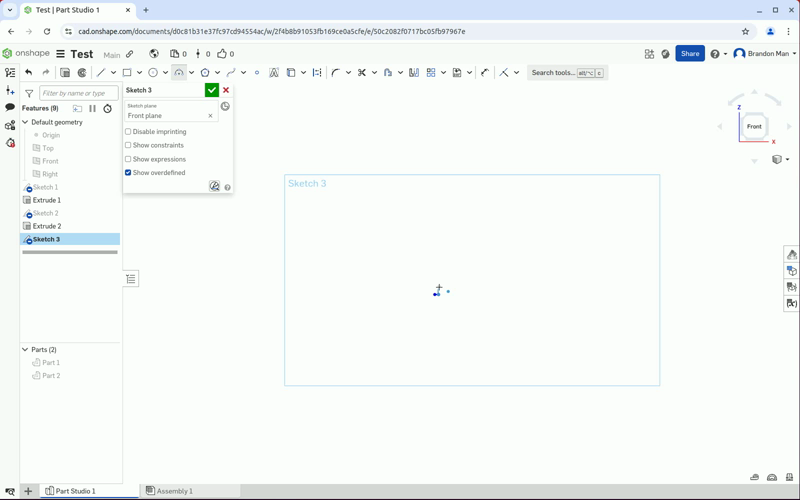
scroll(6)
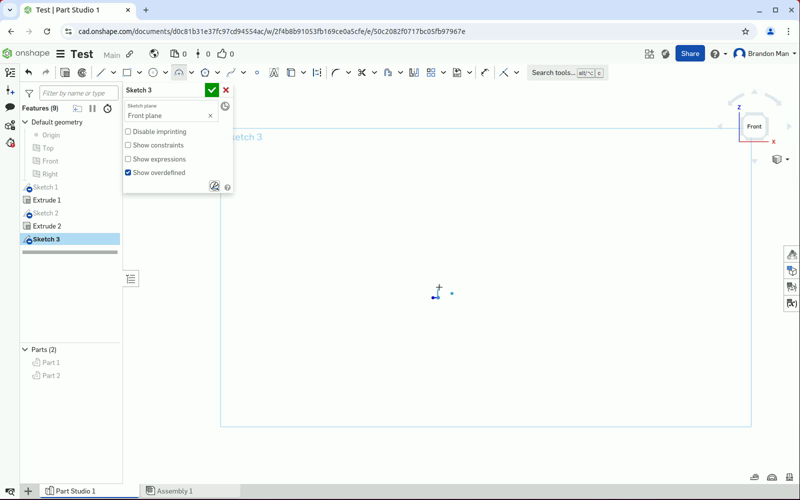
scroll(6)
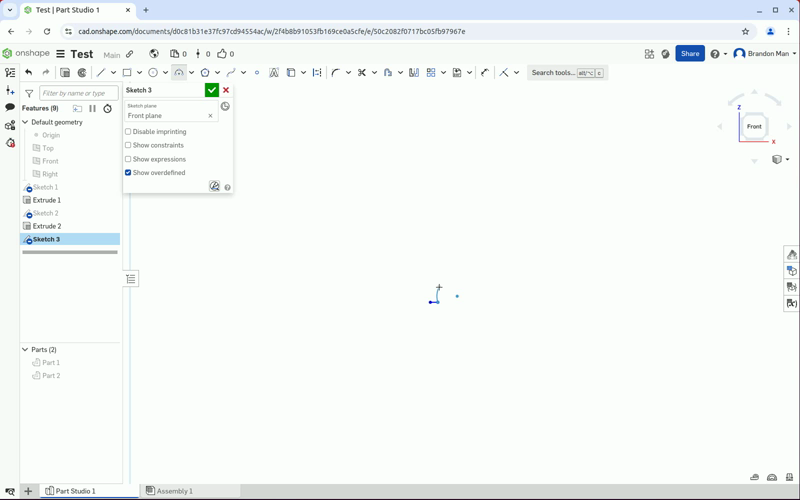
scroll(6)
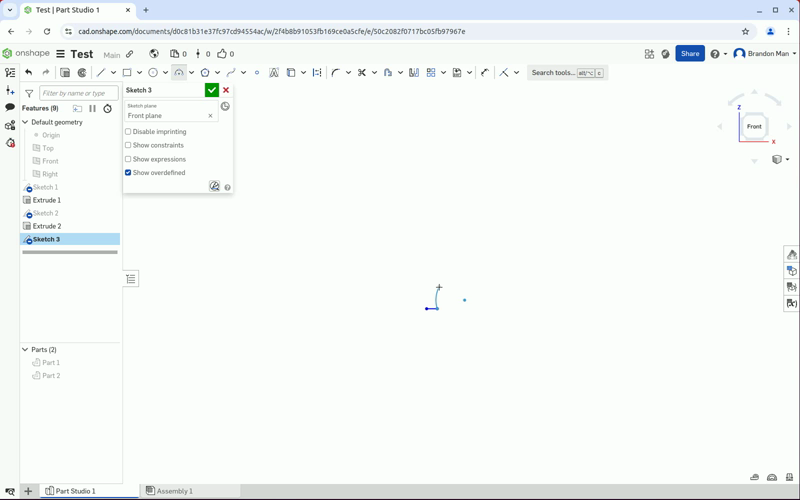
scroll(6)
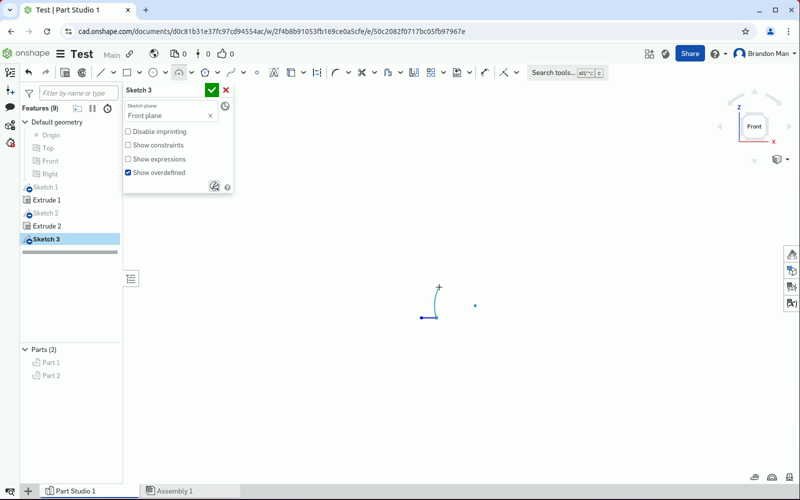
scroll(6)
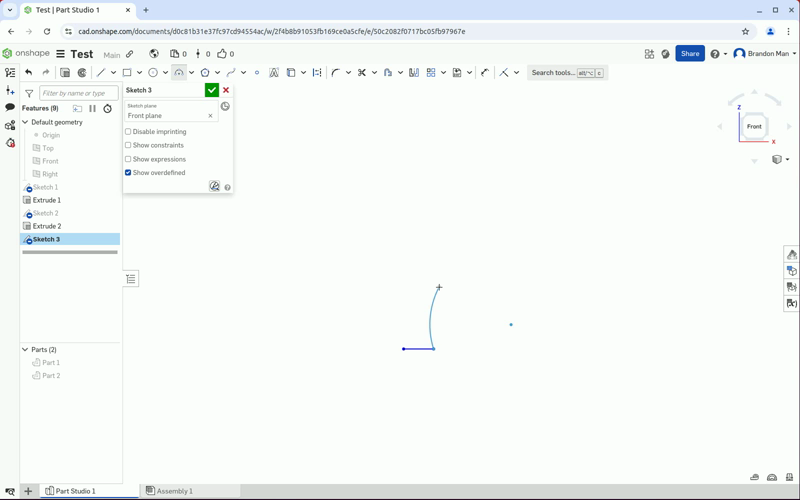
click(439, 286)
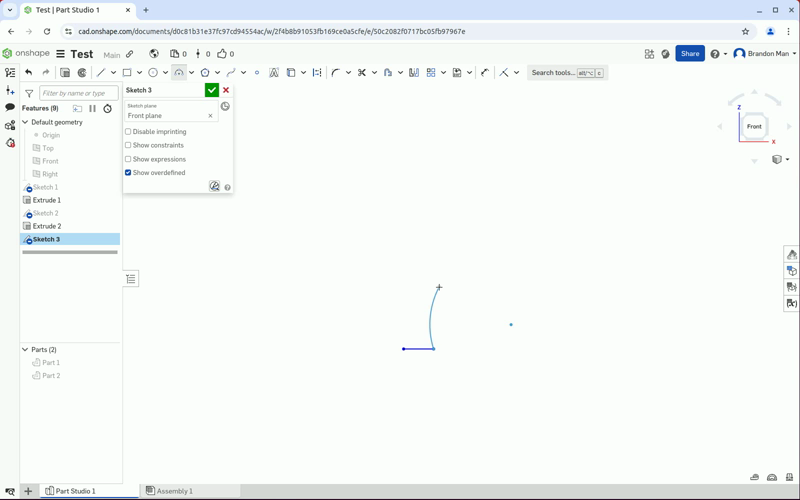
scroll(-6)
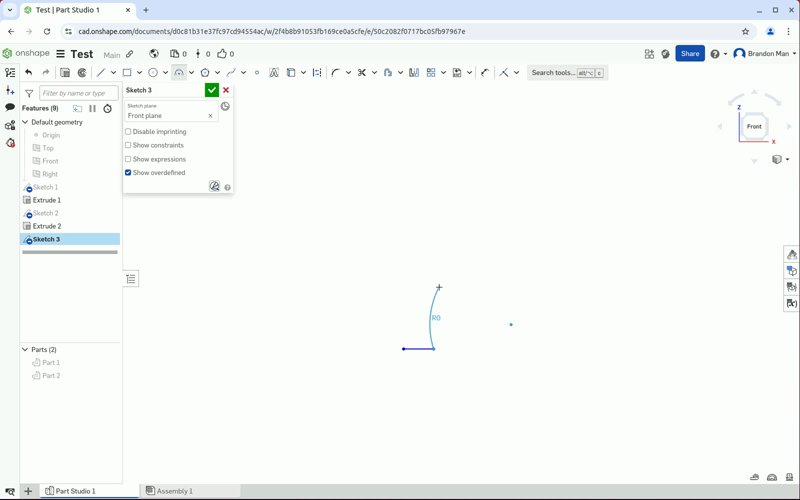
scroll(-6)
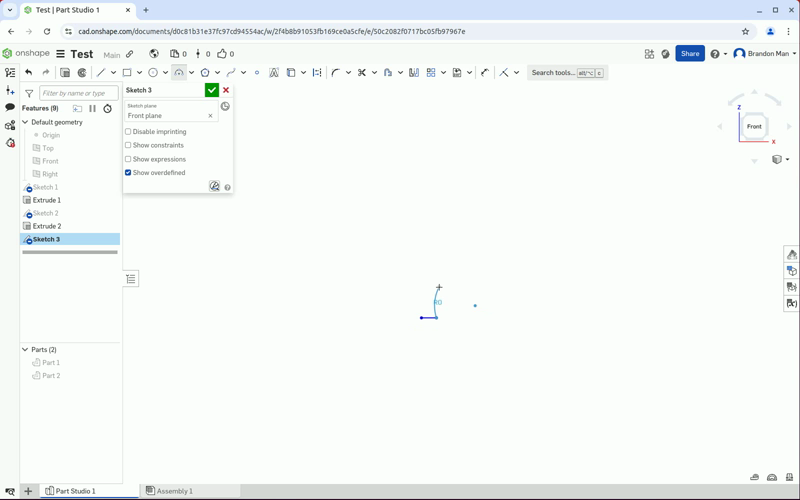
scroll(-6)
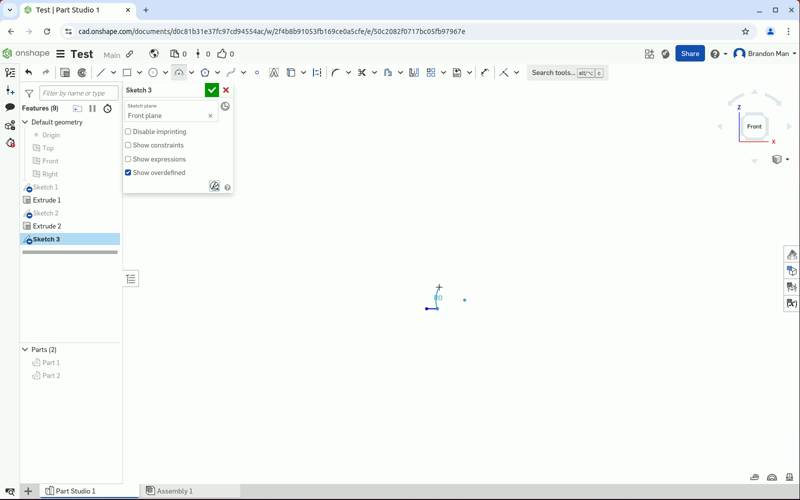
scroll(-6)
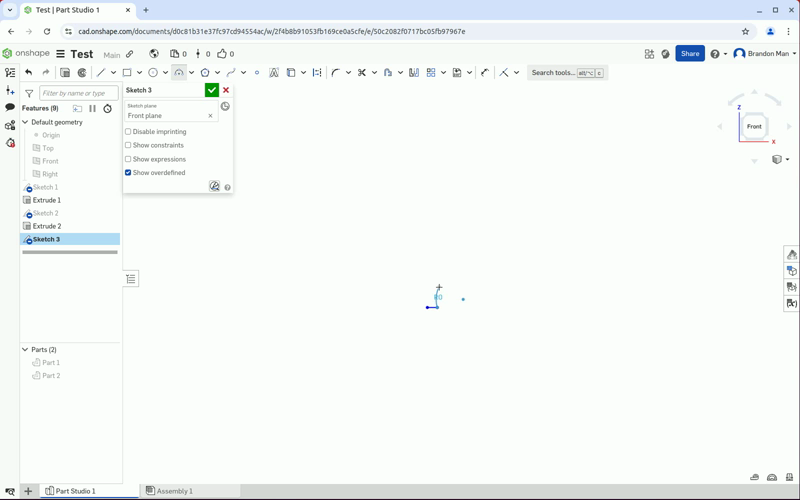
scroll(-6)
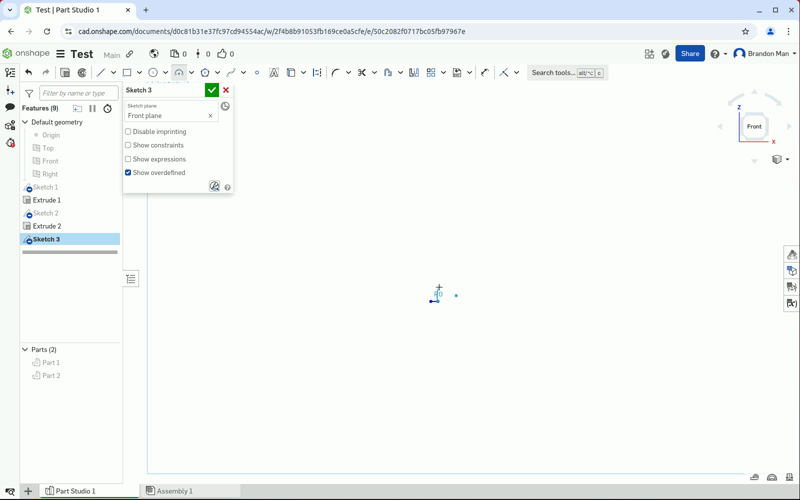
scroll(-6)
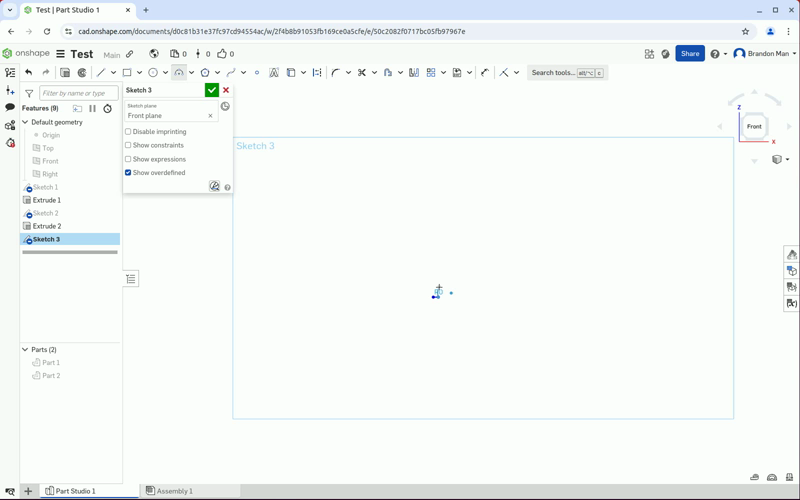
scroll(-6)
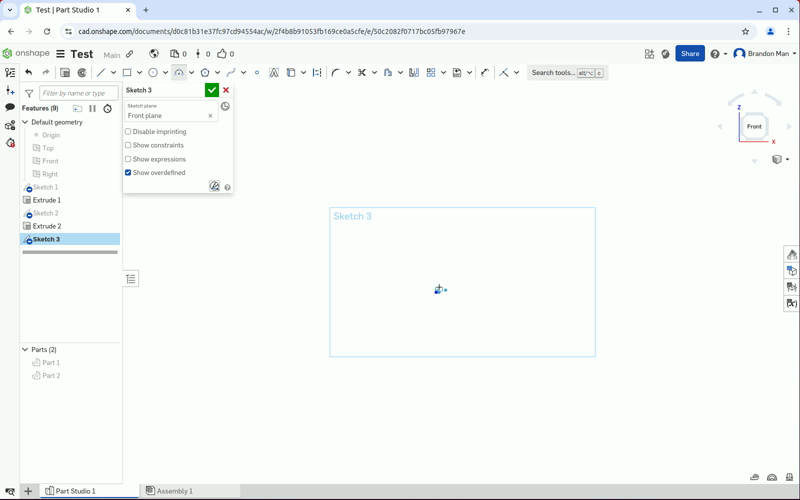
mouse_move(438, 289)
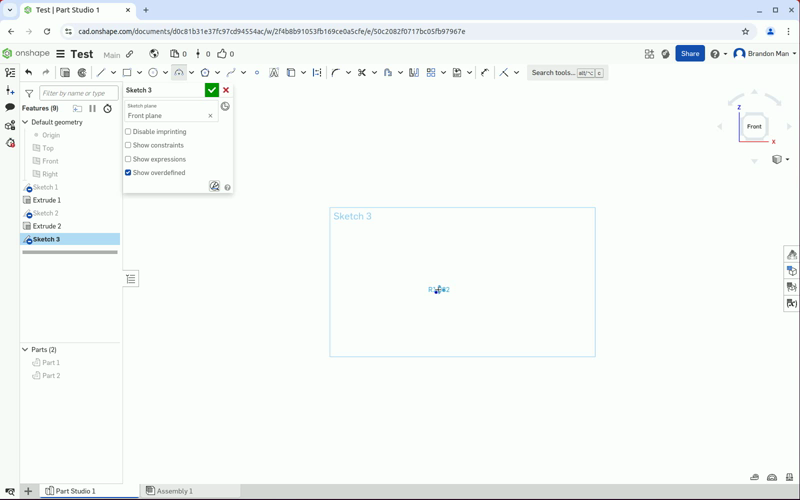
scroll(6)
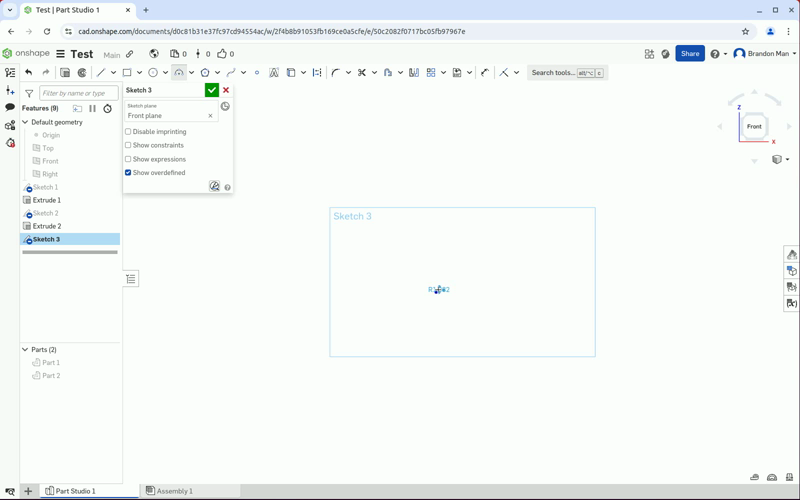
scroll(6)
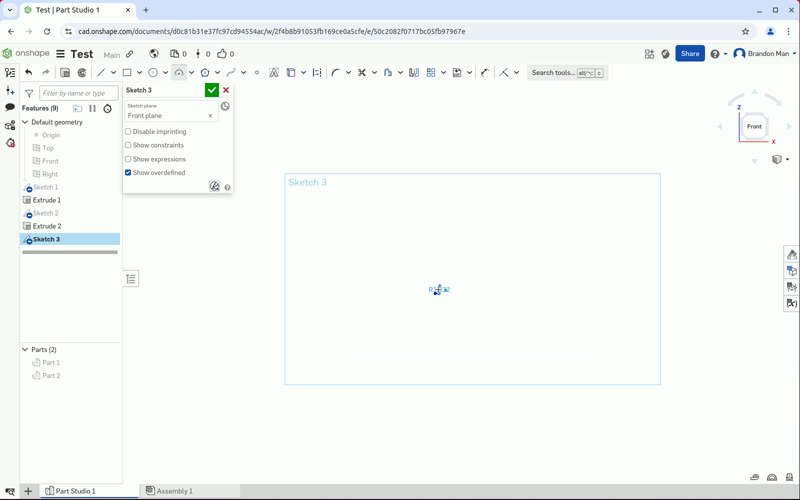
scroll(6)
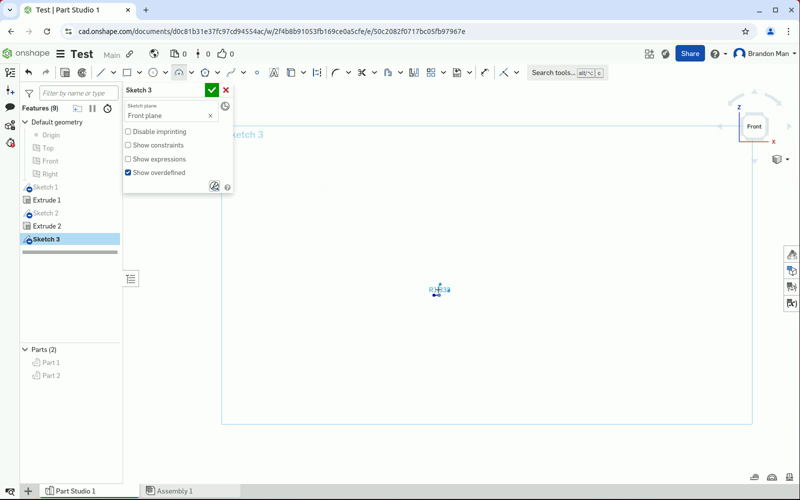
scroll(6)
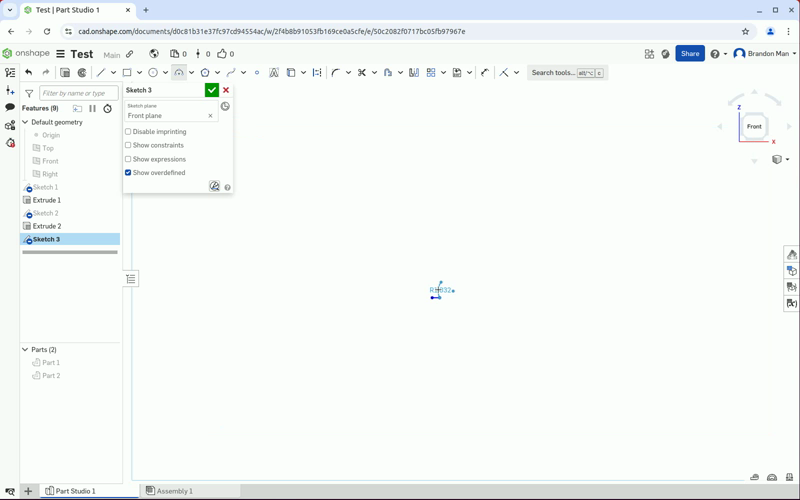
scroll(6)
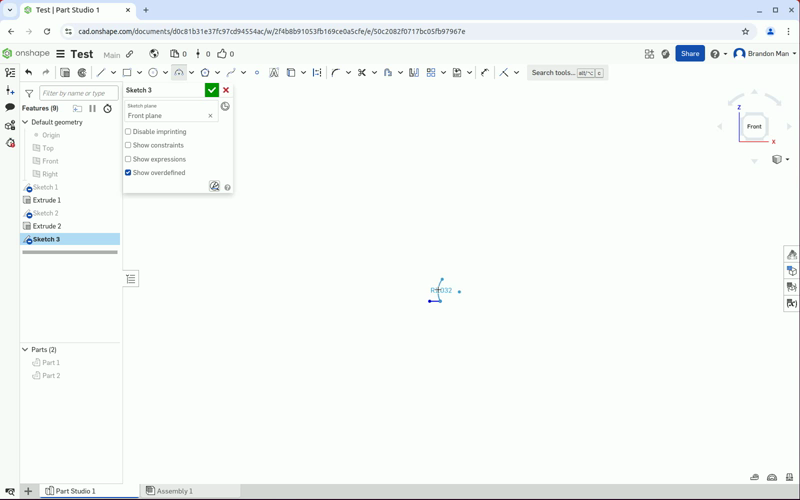
scroll(6)
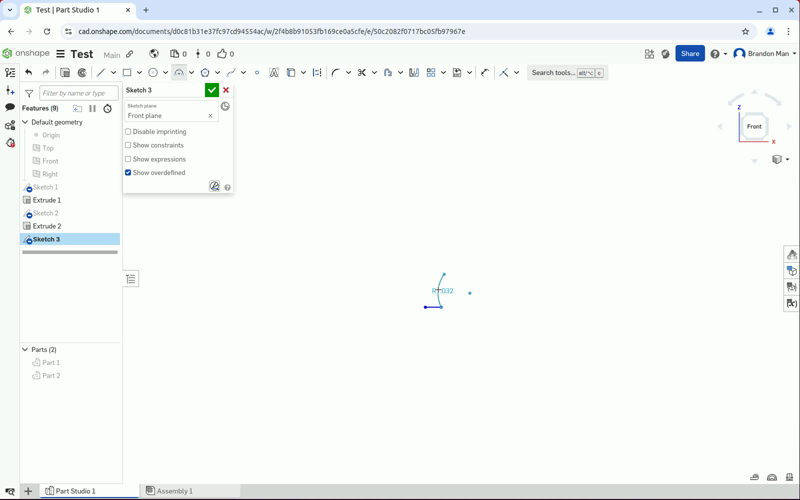
scroll(6)
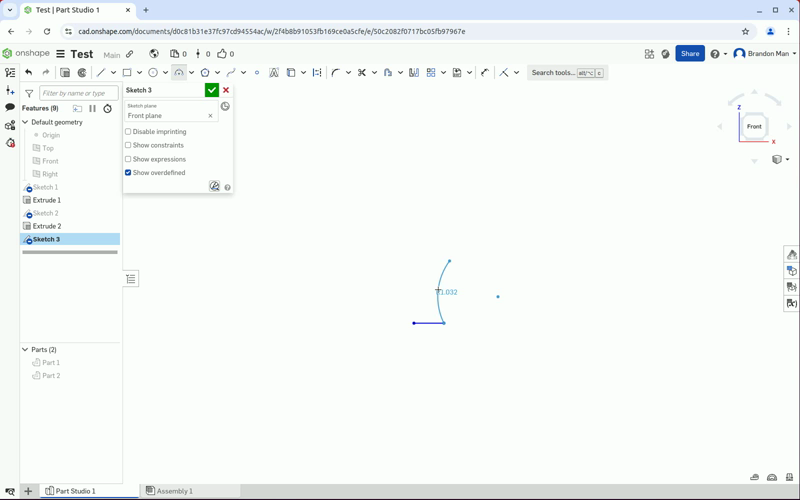
click(438, 289)
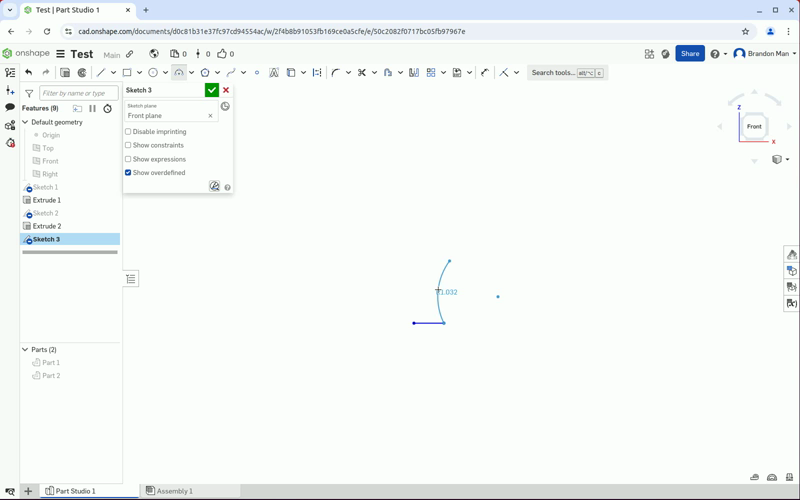
scroll(-6)
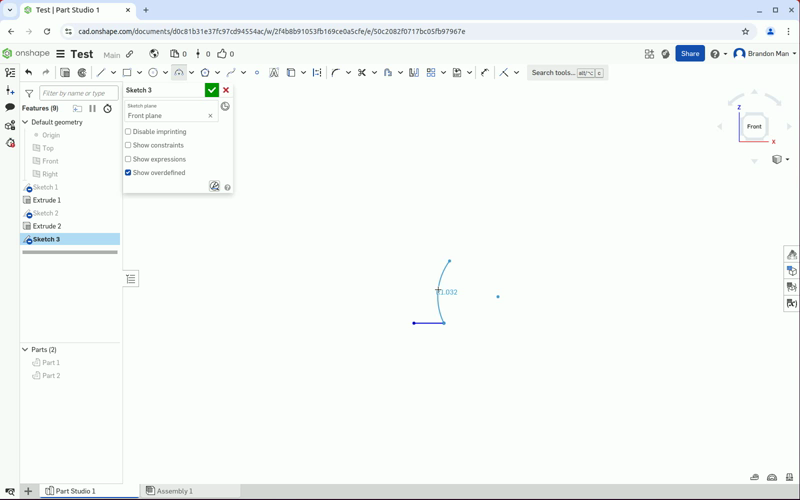
scroll(-6)
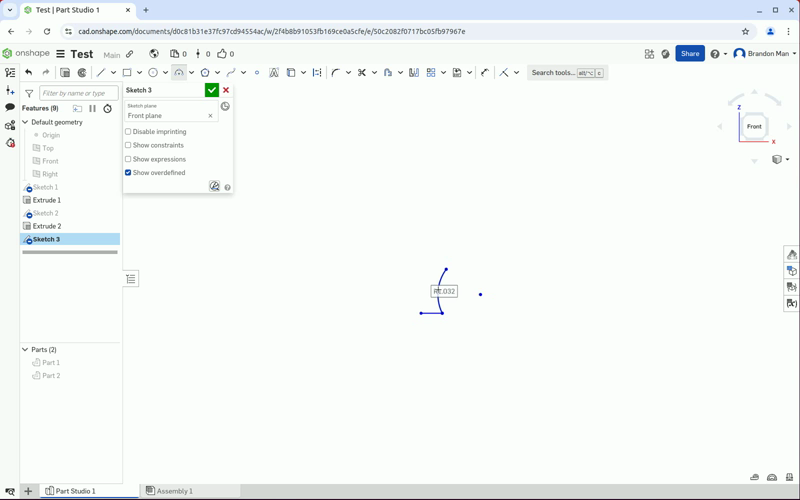
scroll(-6)
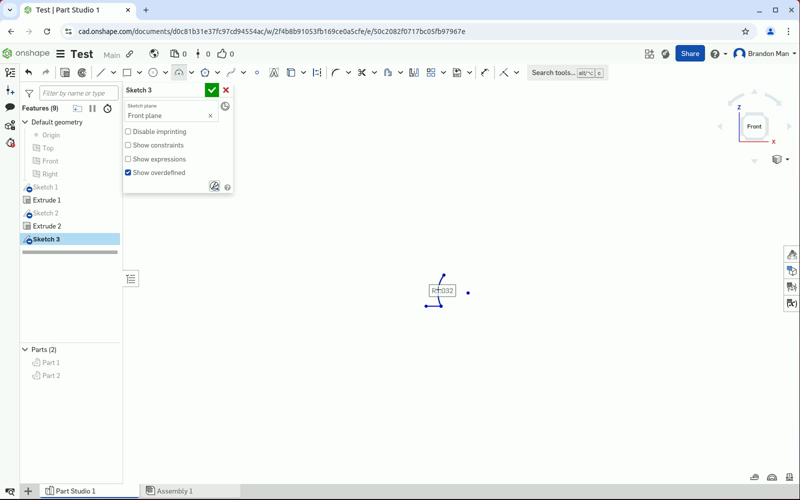
scroll(-6)
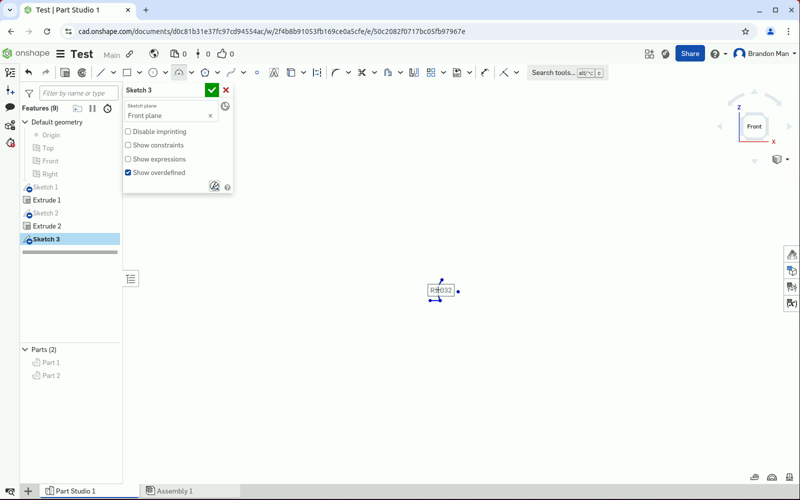
scroll(-6)
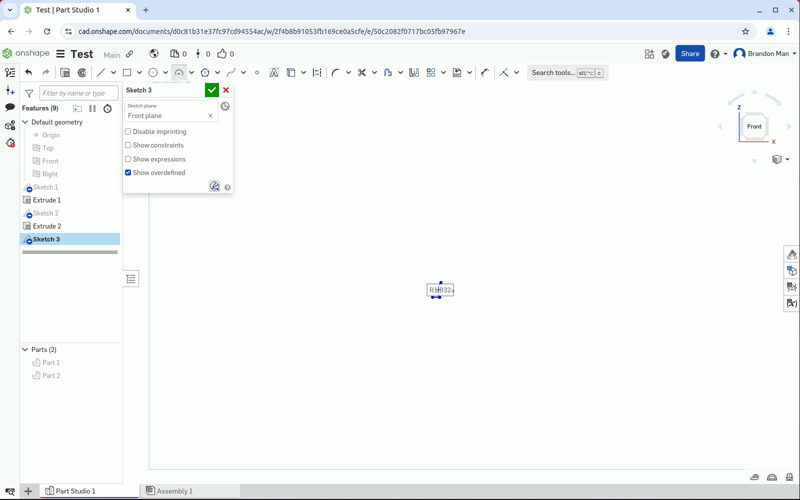
scroll(-6)
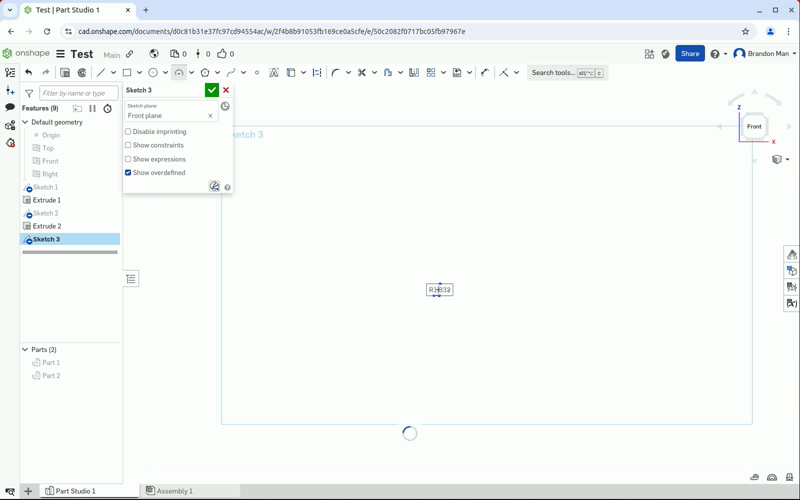
scroll(-6)
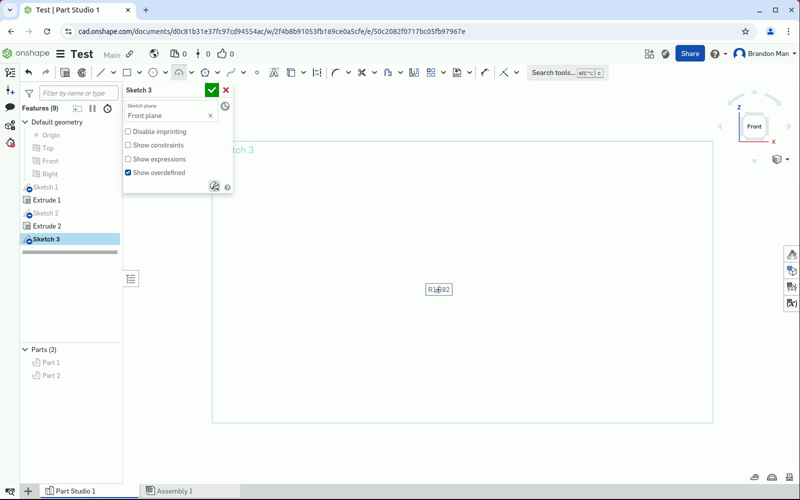
key_up(shift)
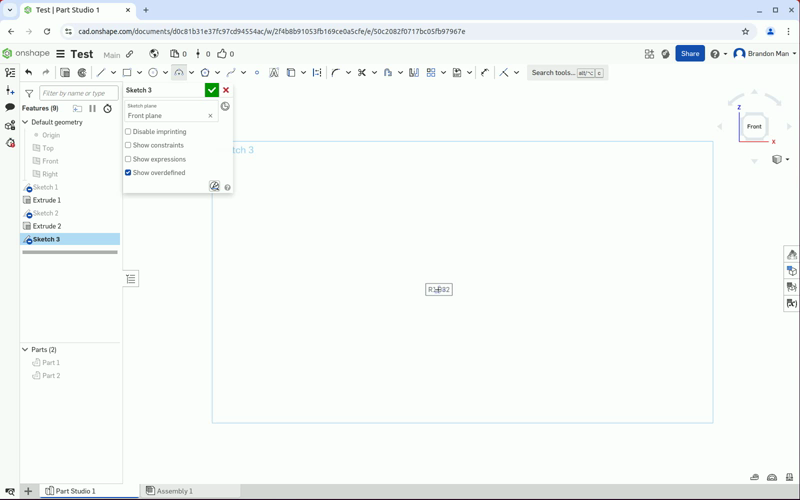
key(esc)
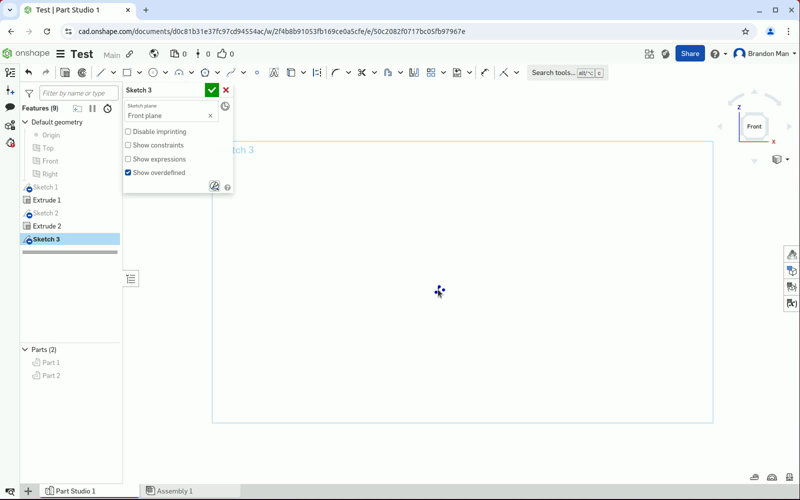
key(l)
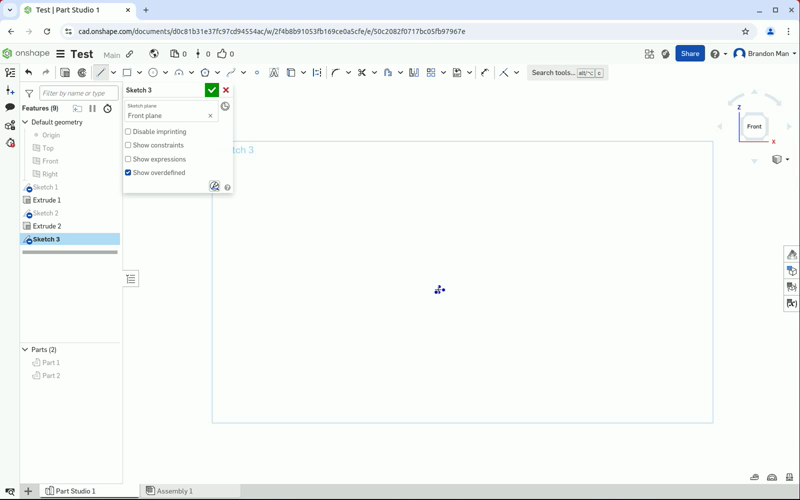
mouse_move(439, 286)
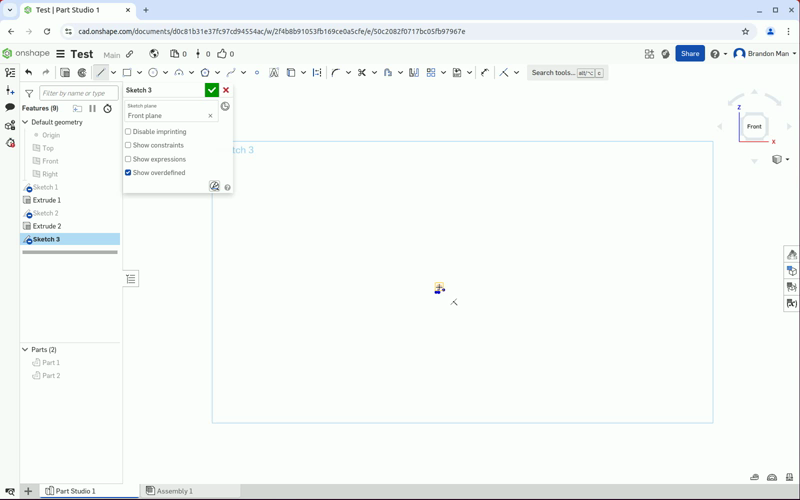
scroll(6)
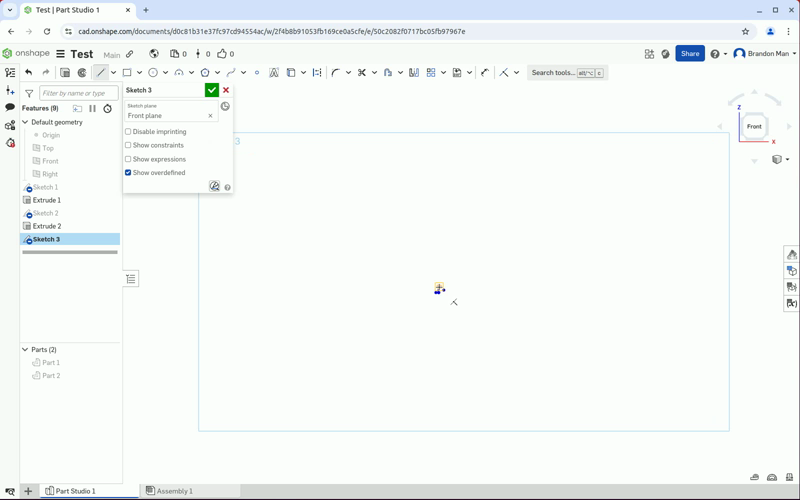
scroll(6)
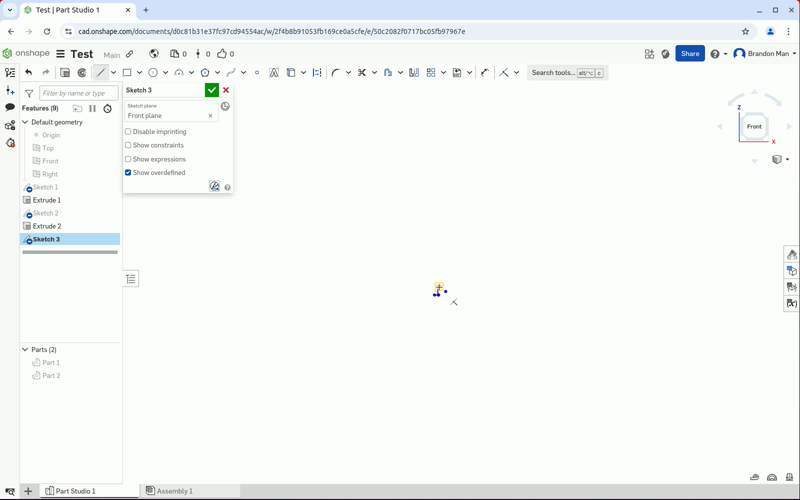
scroll(6)
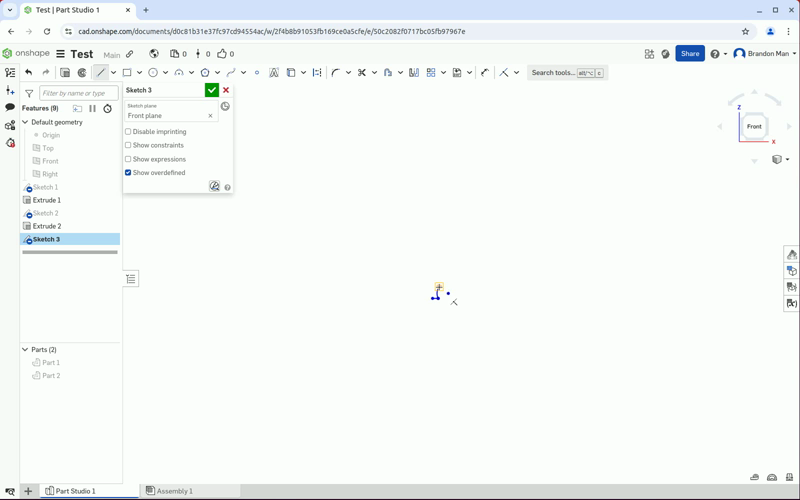
scroll(6)
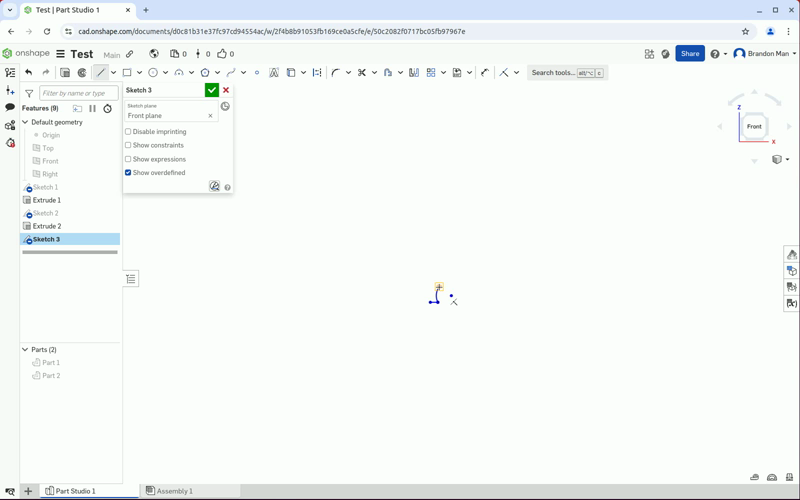
scroll(6)
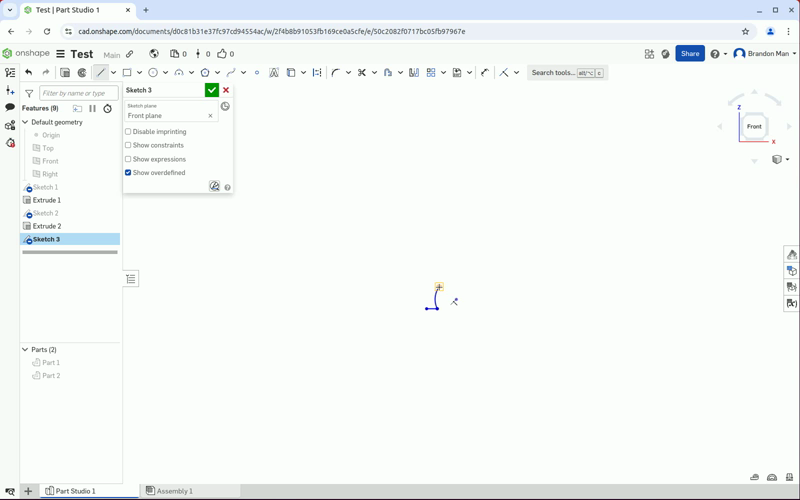
scroll(6)
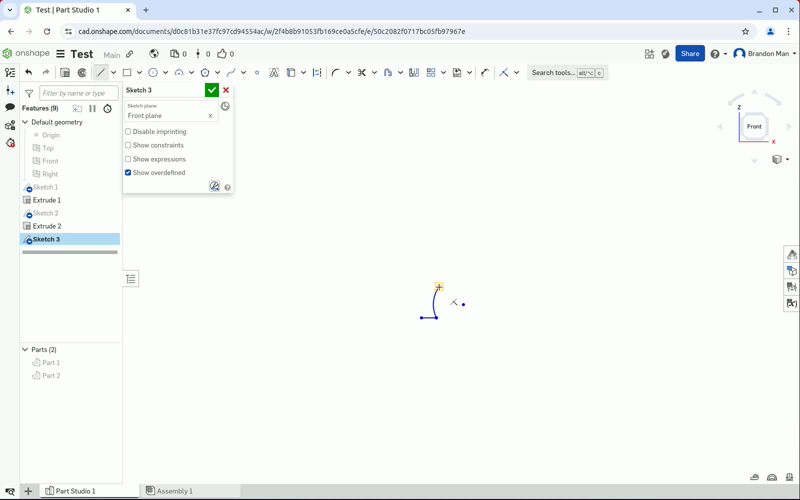
scroll(6)
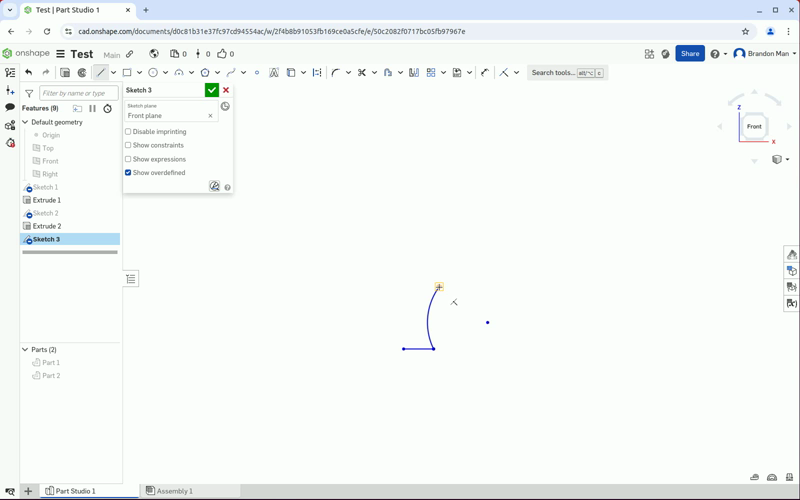
click(439, 286)
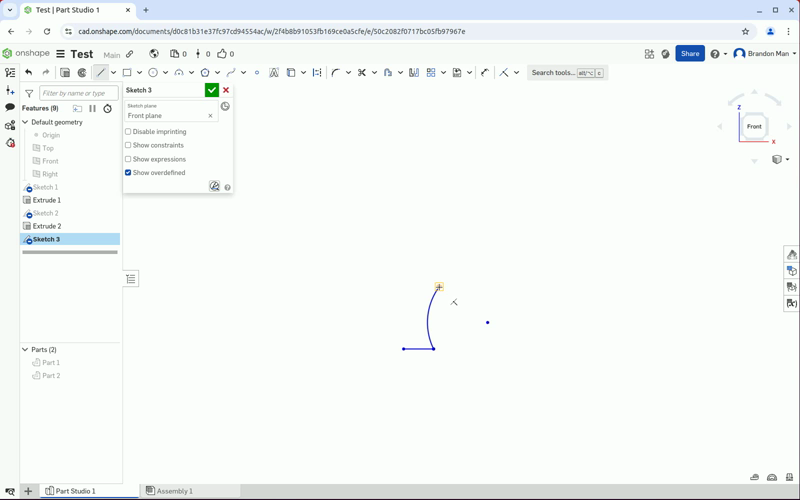
scroll(-6)
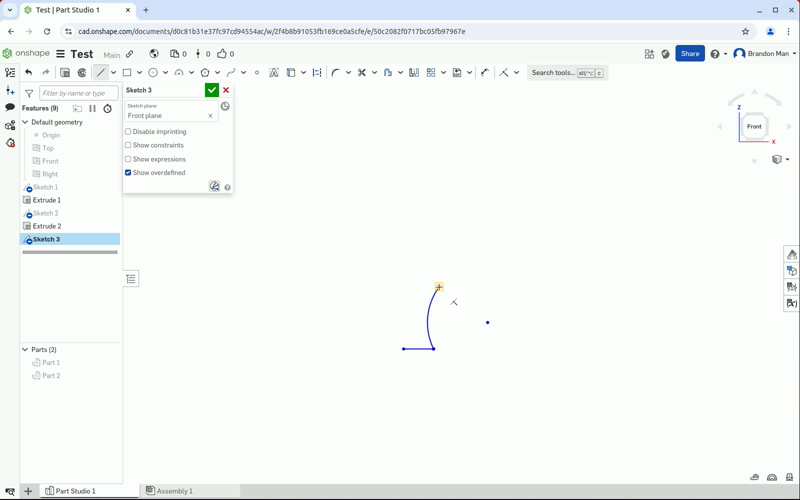
scroll(-6)
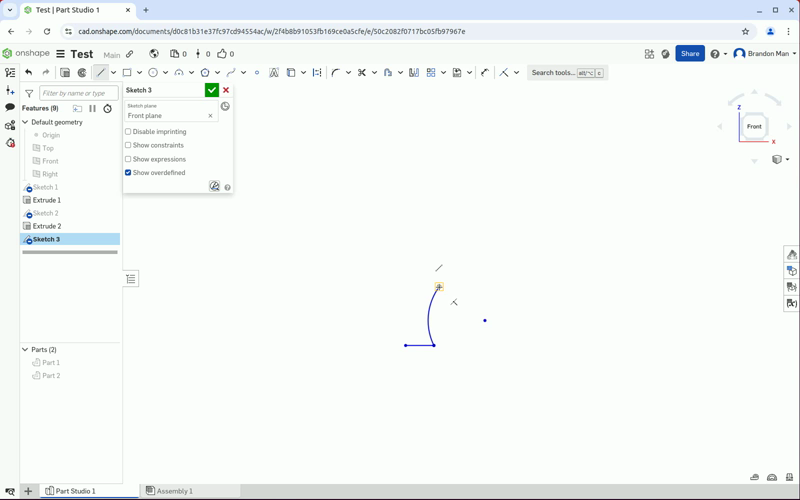
scroll(-6)
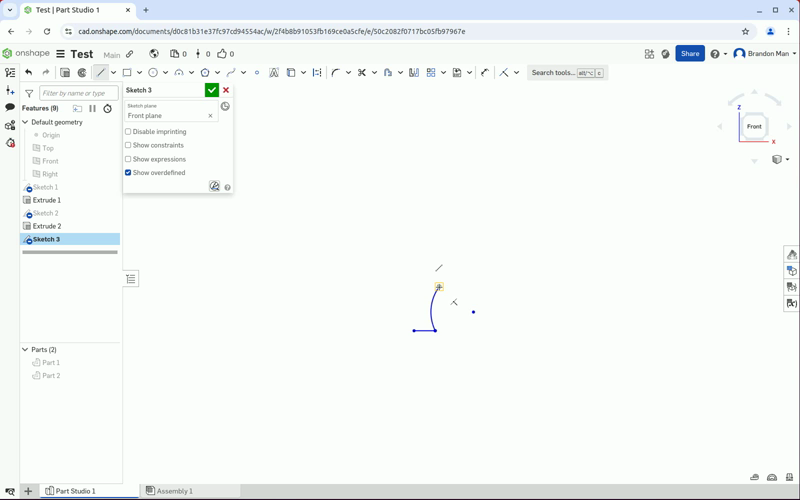
scroll(-6)
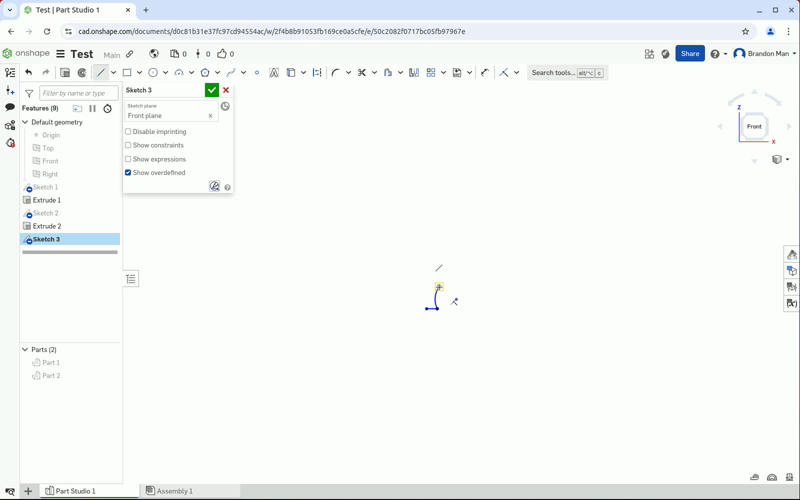
scroll(-6)
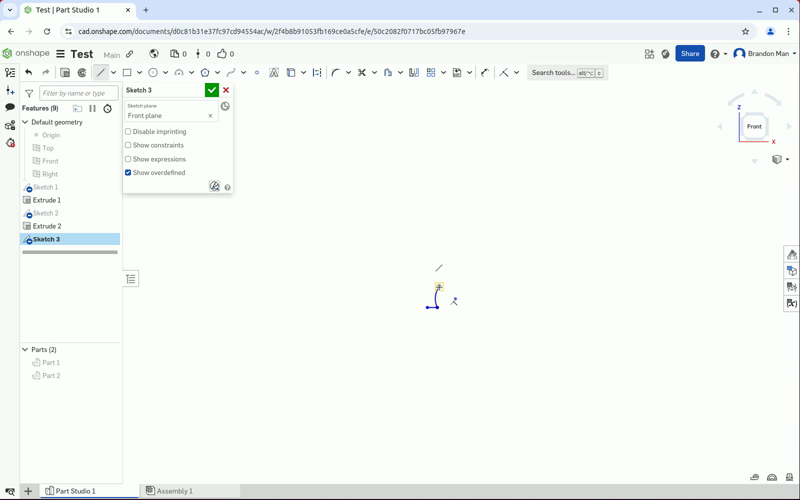
scroll(-6)
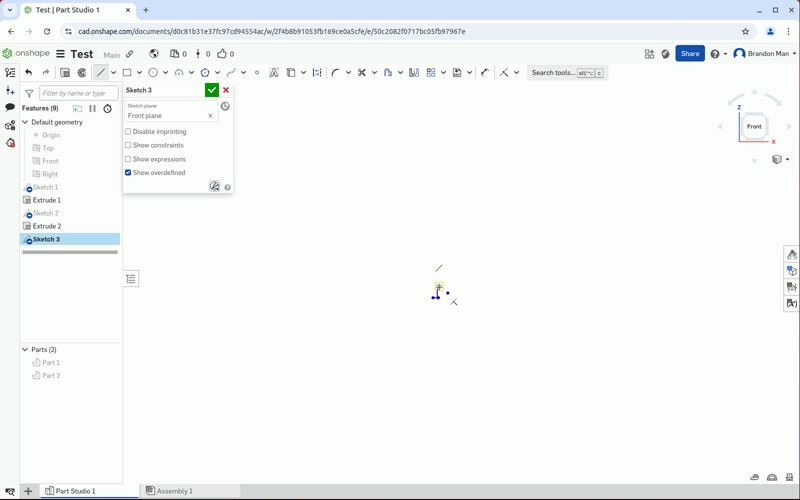
scroll(-6)
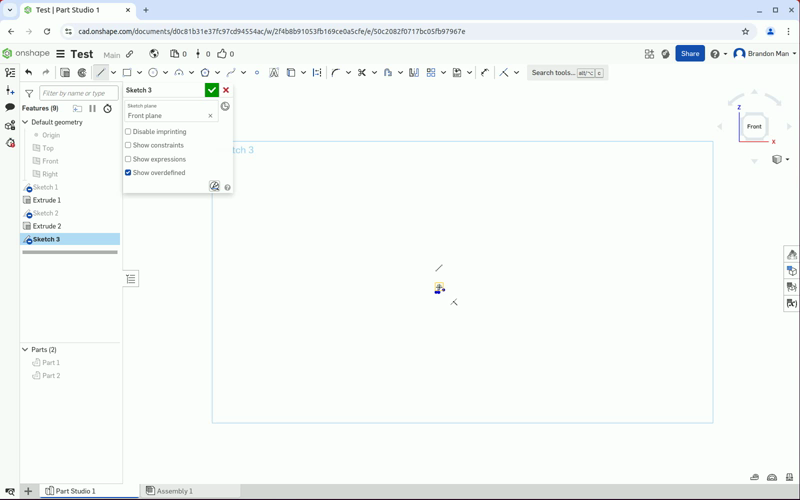
key_down(shift)
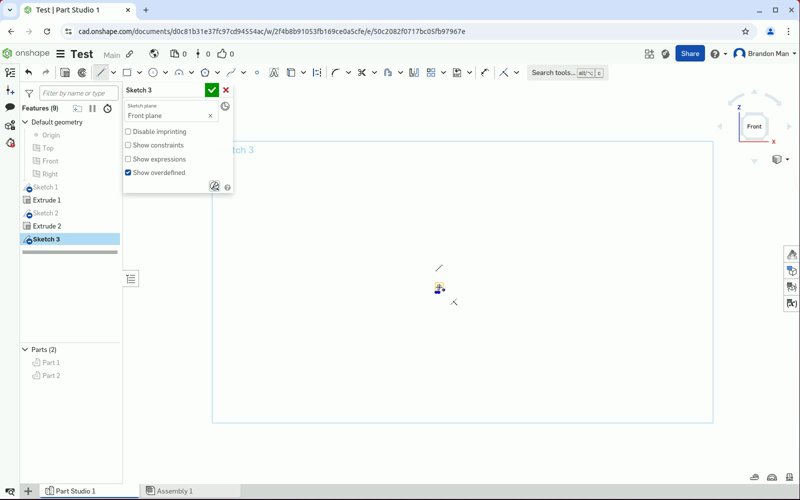
key_up(shift)
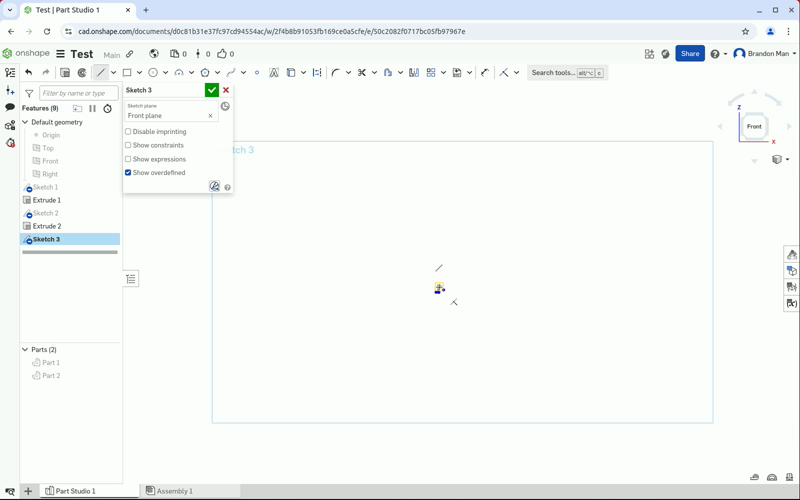
key_down(shift)
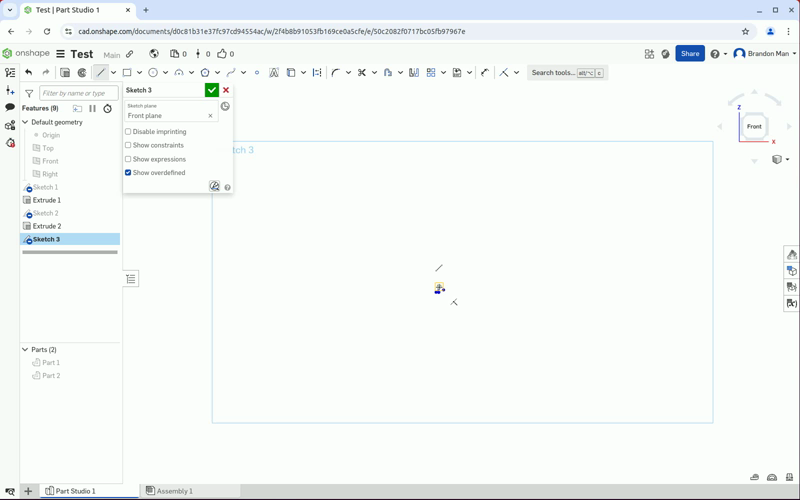
mouse_move(468, 286)
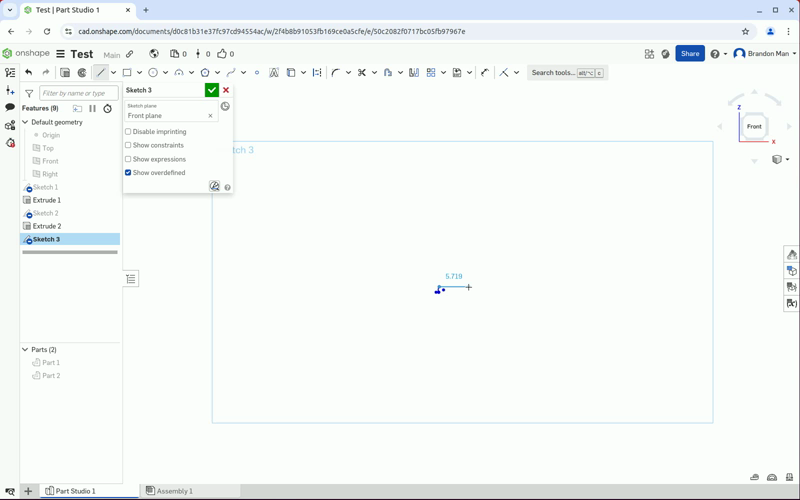
mouse_move(436, 286)
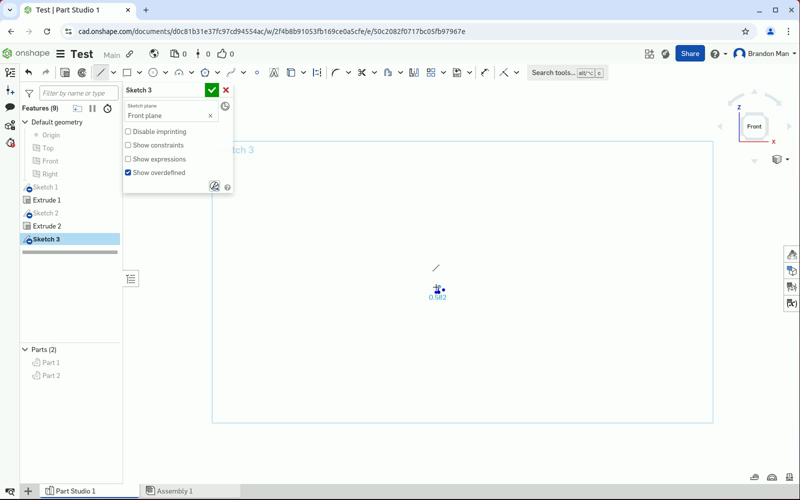
scroll(6)
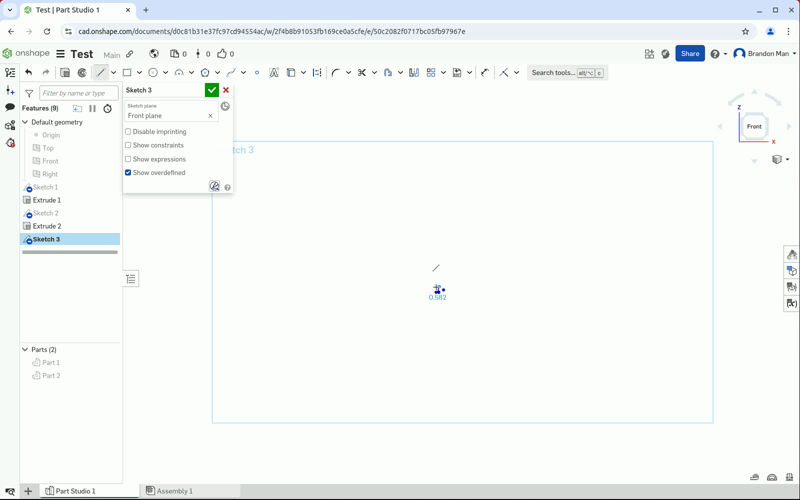
scroll(6)
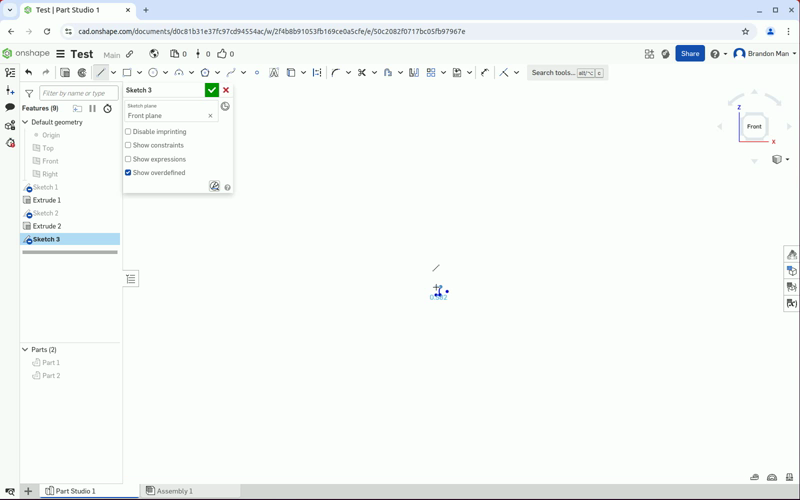
scroll(6)
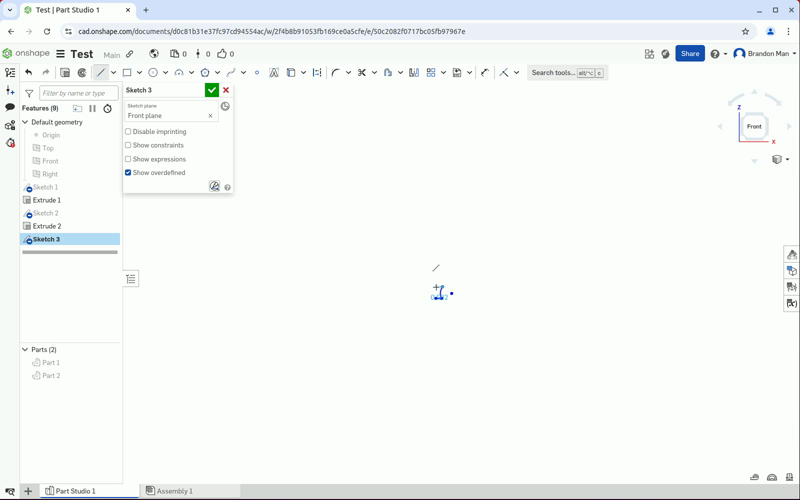
scroll(6)
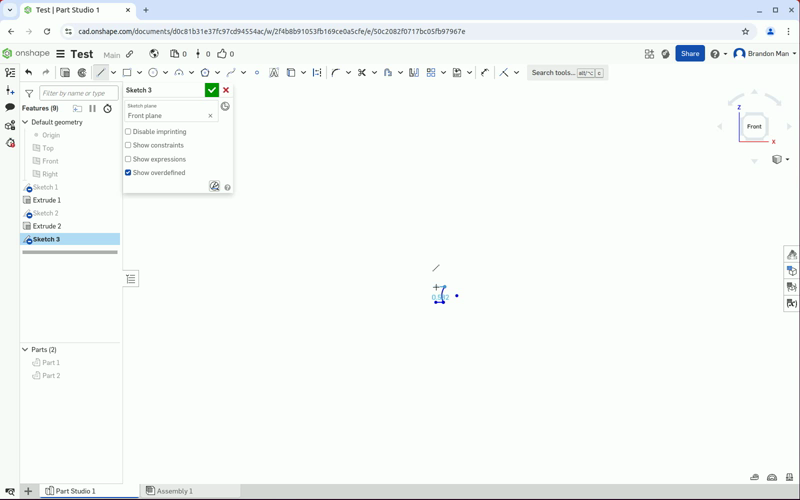
scroll(6)
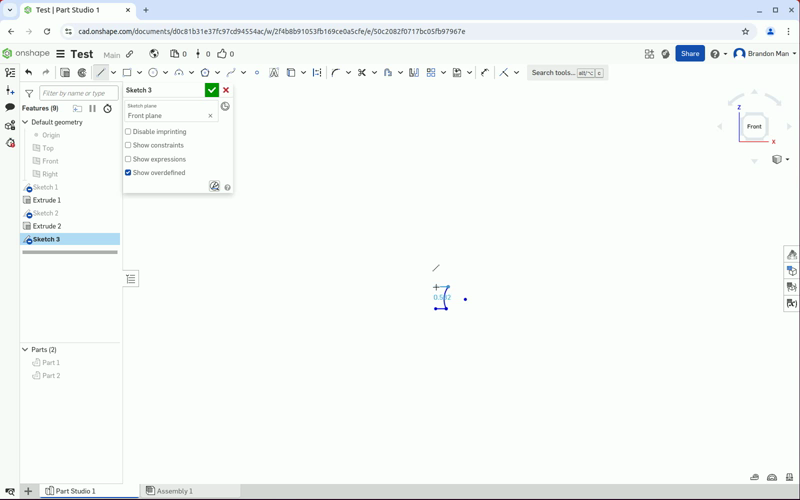
scroll(6)
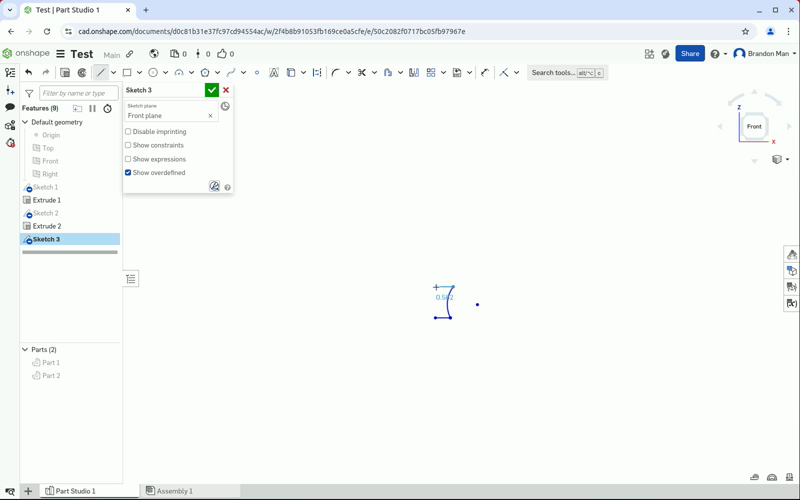
scroll(6)
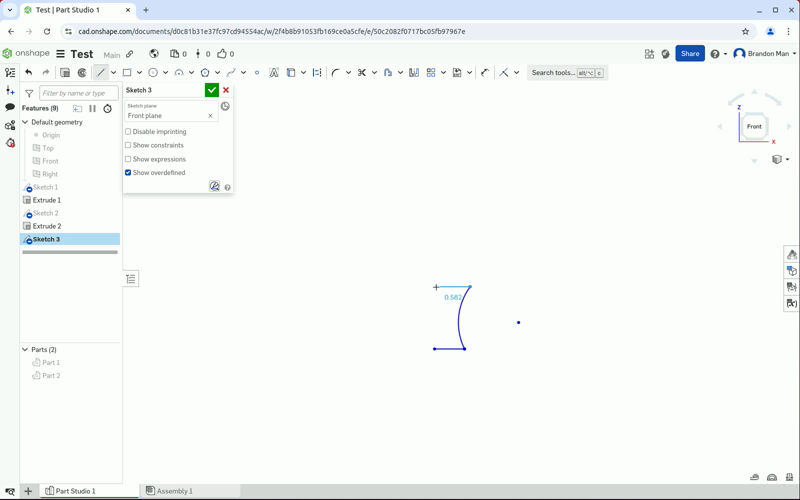
click(436, 286)
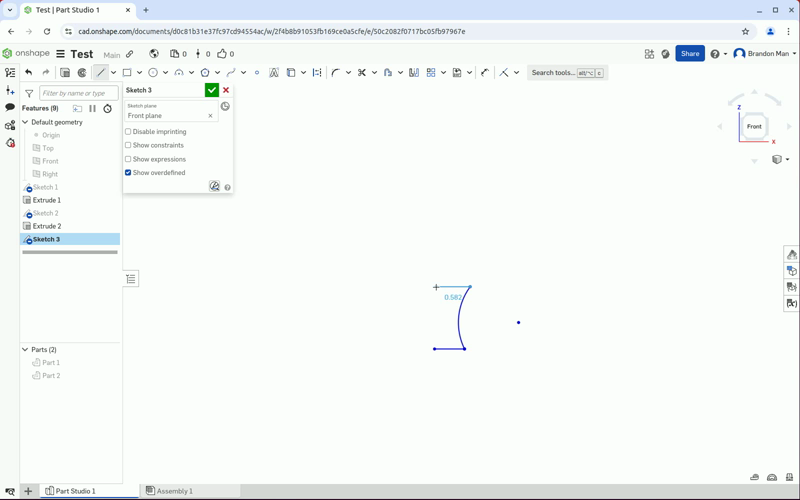
scroll(-6)
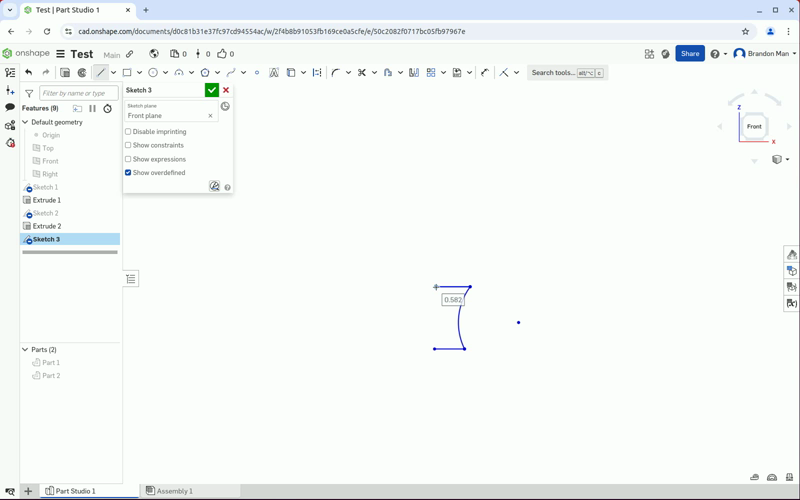
scroll(-6)
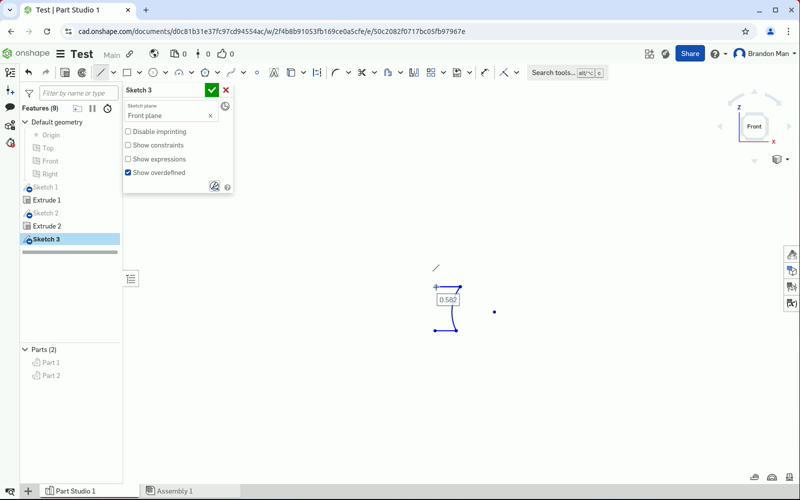
scroll(-6)
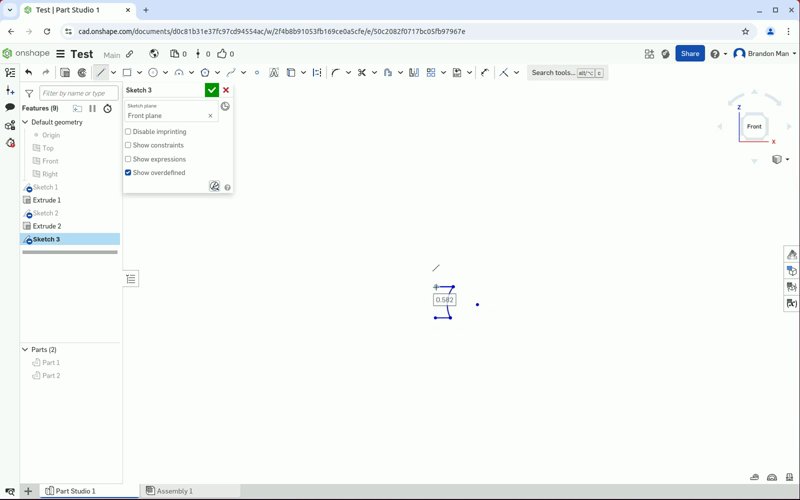
scroll(-6)
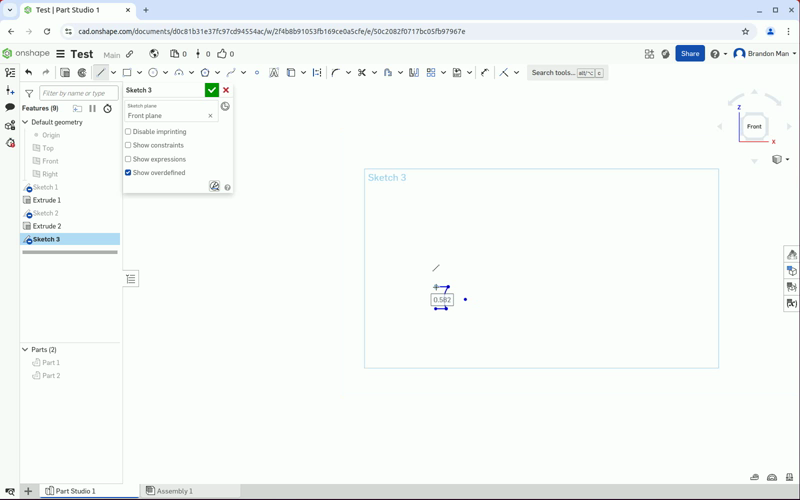
scroll(-6)
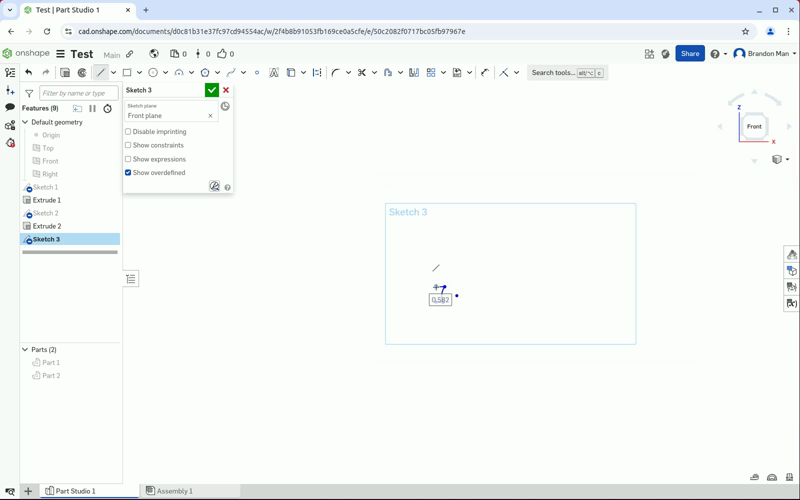
scroll(-6)
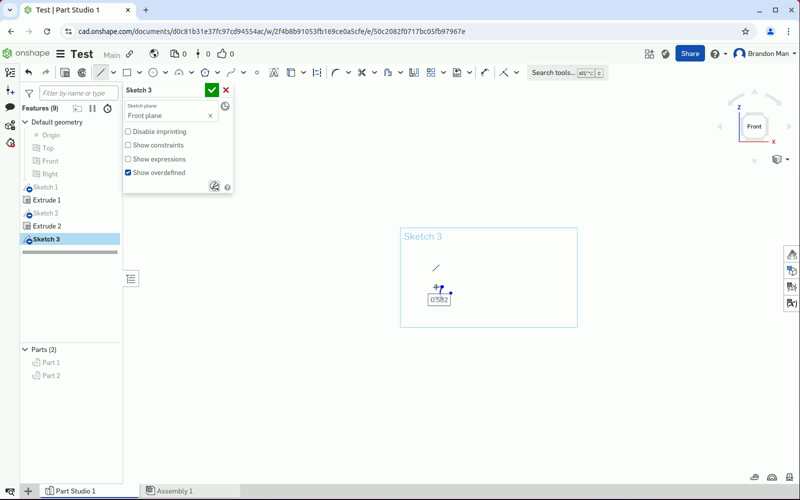
scroll(-6)
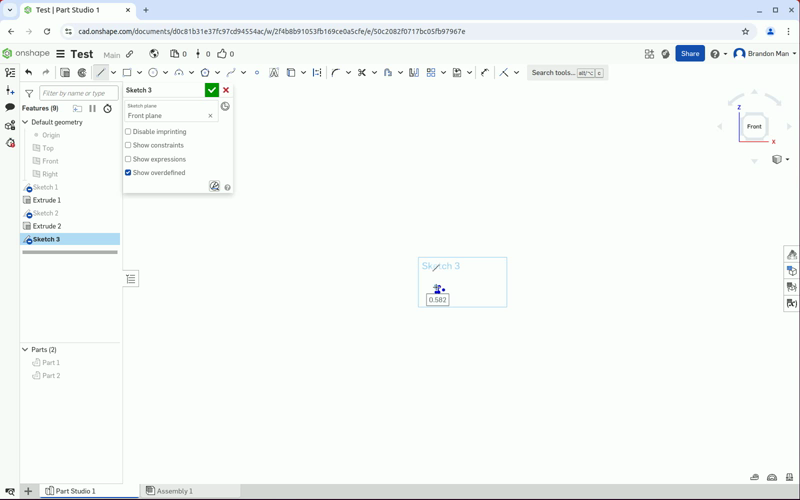
key_up(shift)
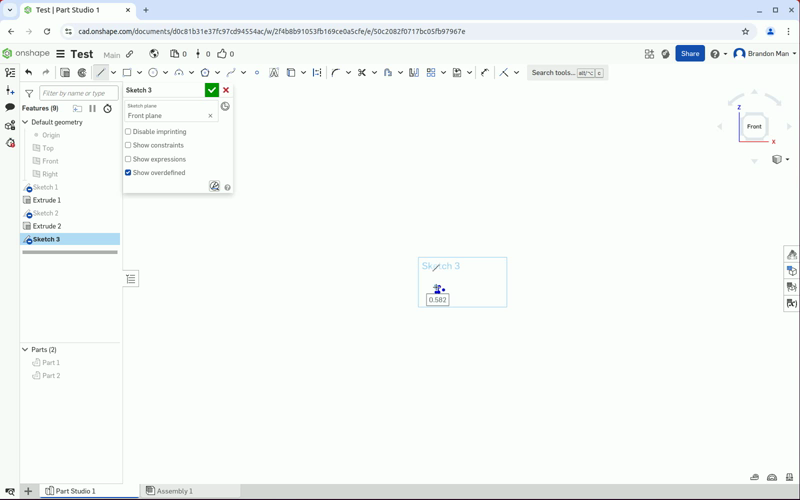
mouse_move(466, 286)
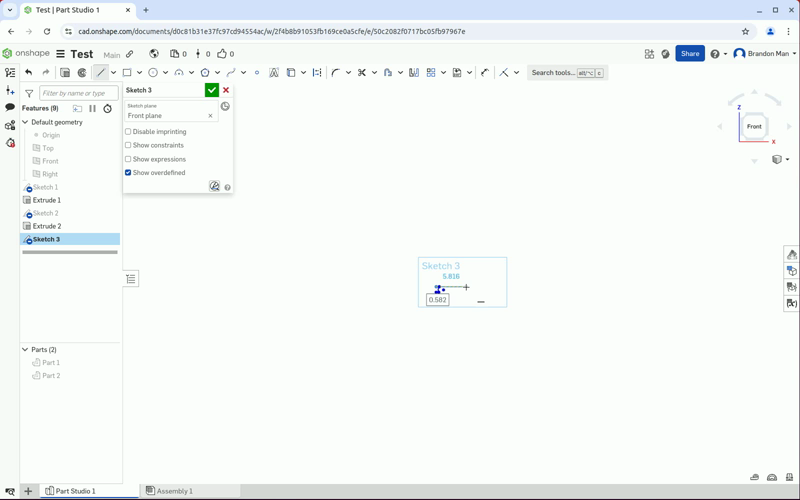
key_down(shift)
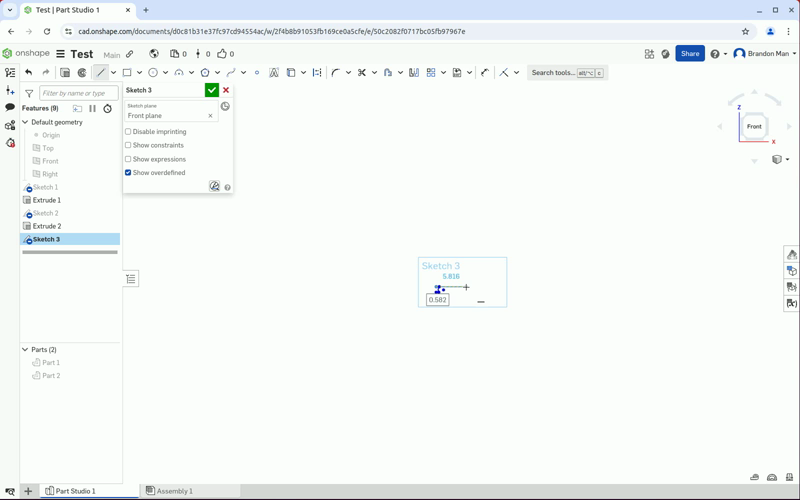
mouse_move(436, 292)
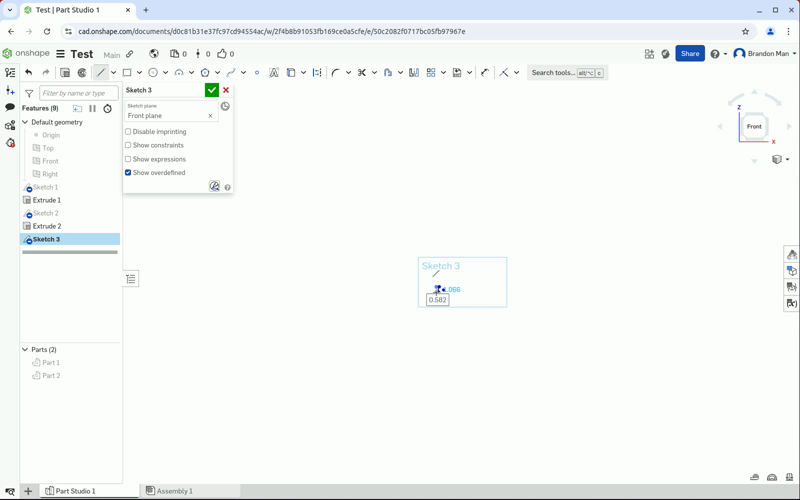
scroll(6)
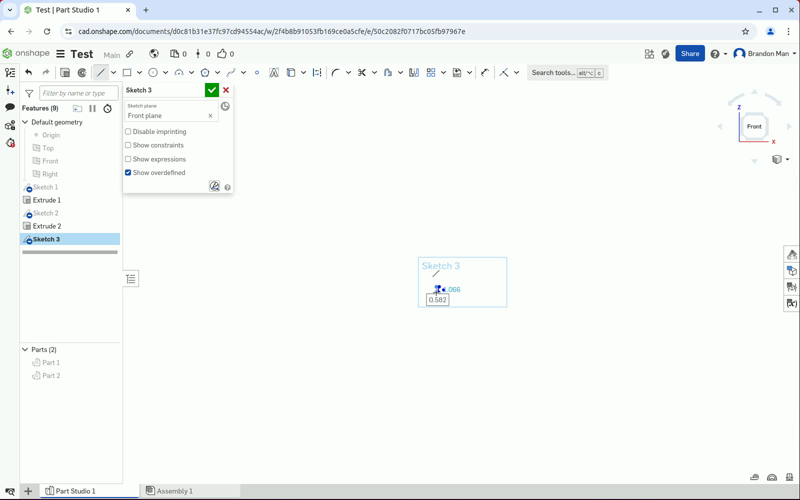
scroll(6)
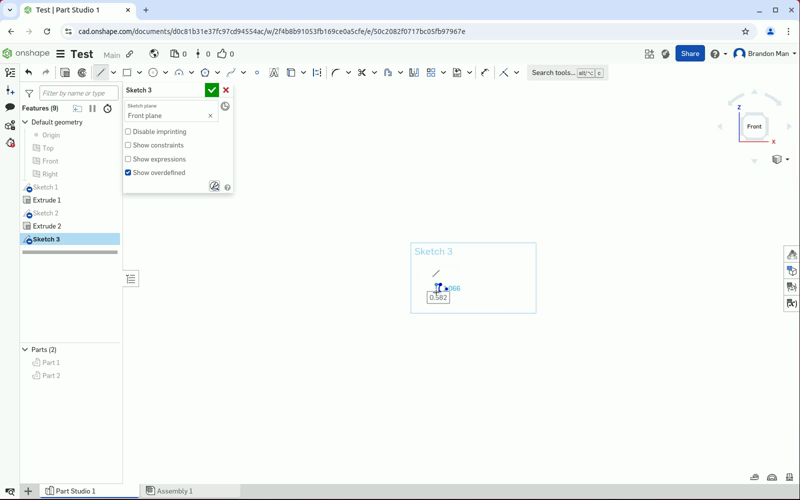
scroll(6)
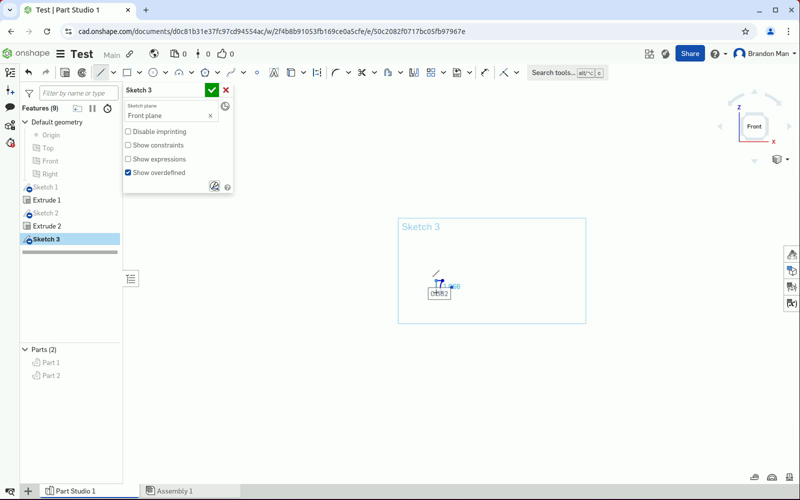
scroll(6)
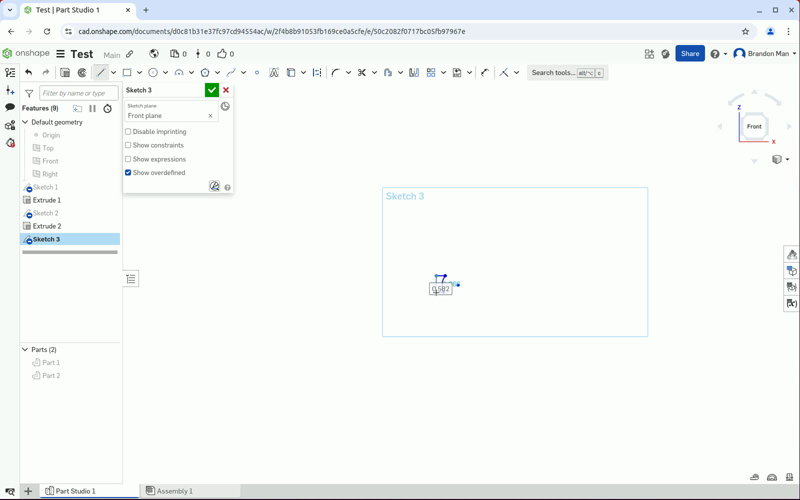
scroll(6)
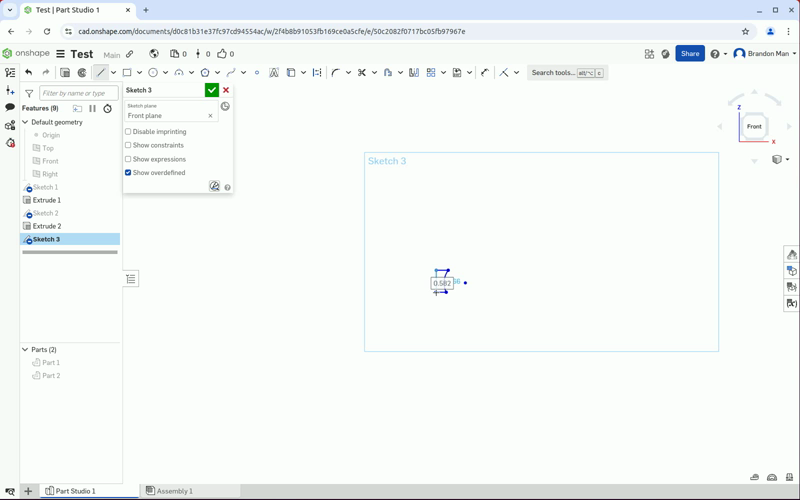
scroll(6)
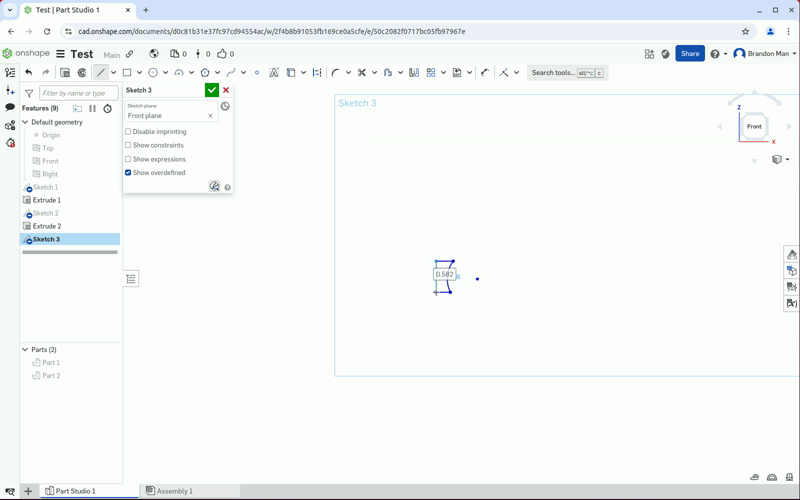
scroll(6)
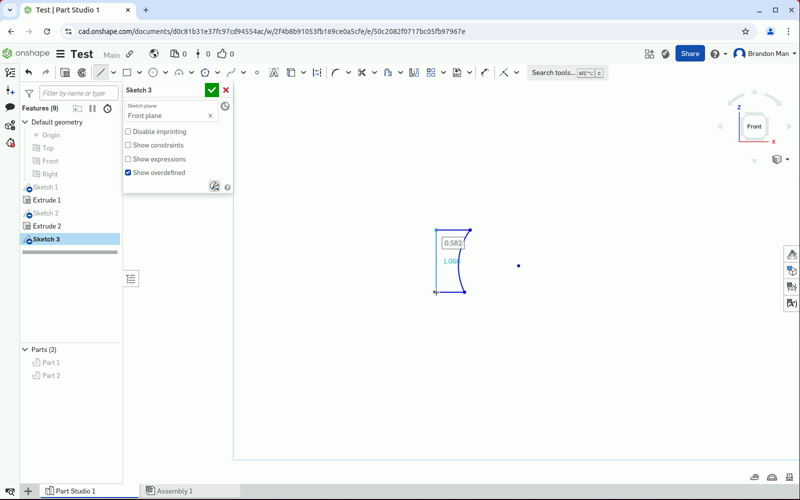
key_up(shift)
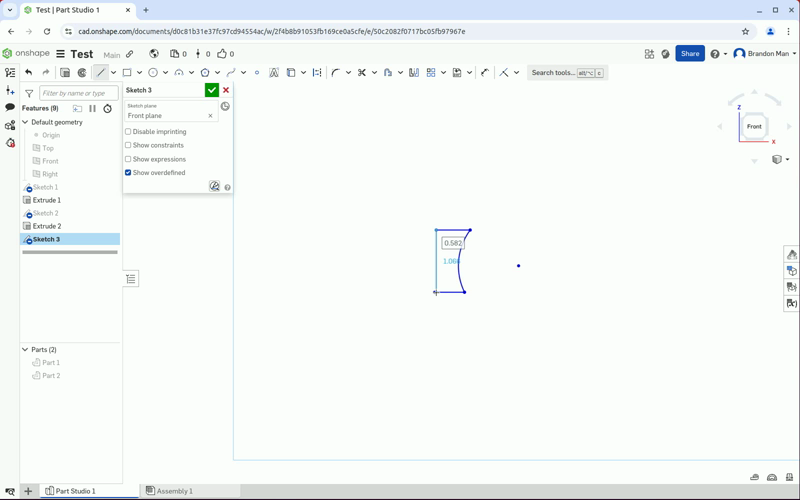
click(436, 292)
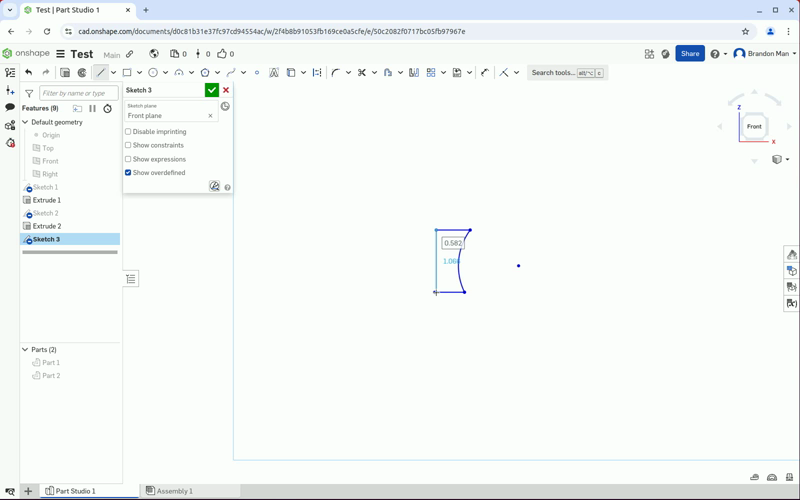
scroll(-6)
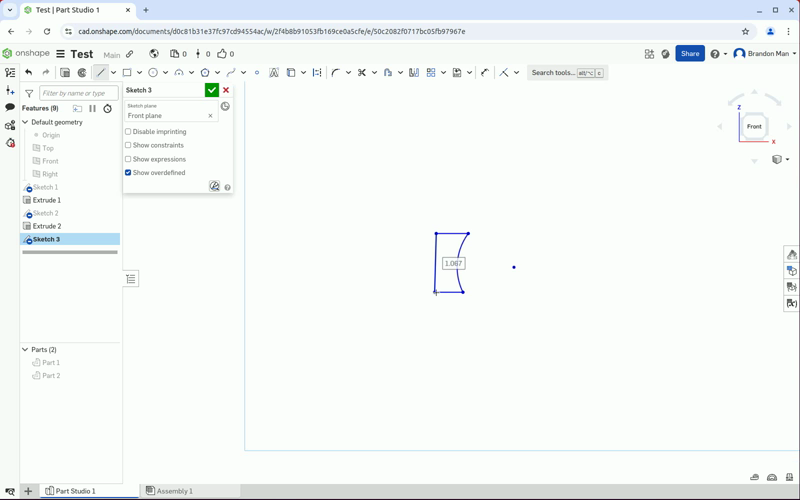
scroll(-6)
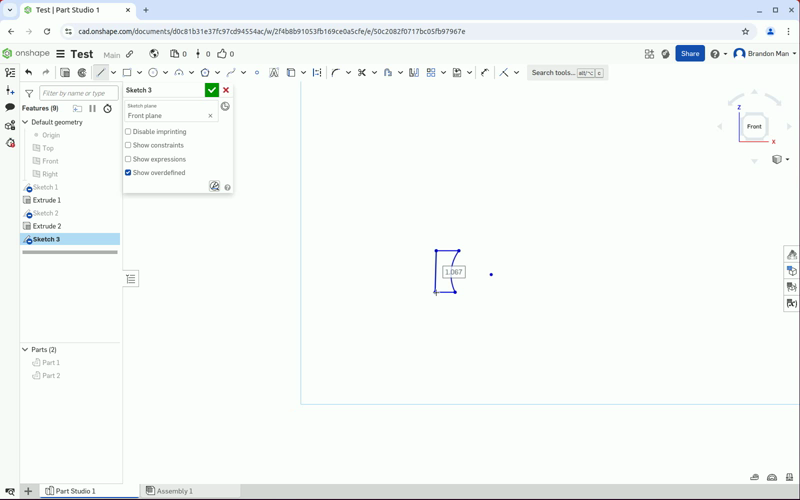
scroll(-6)
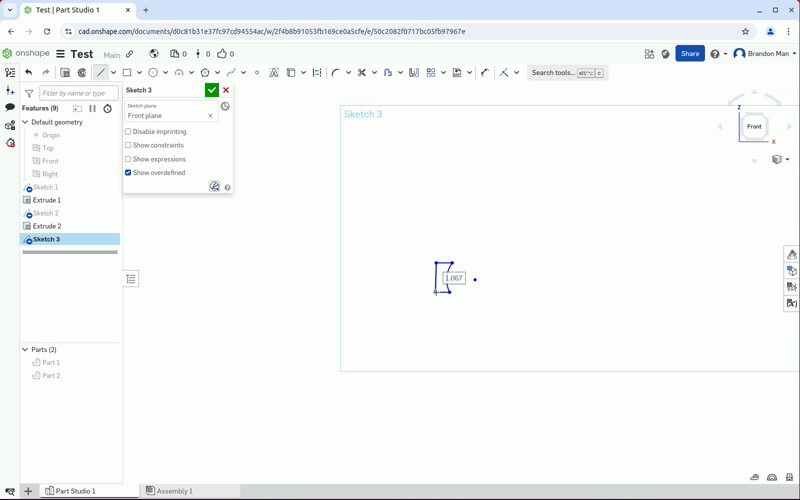
scroll(-6)
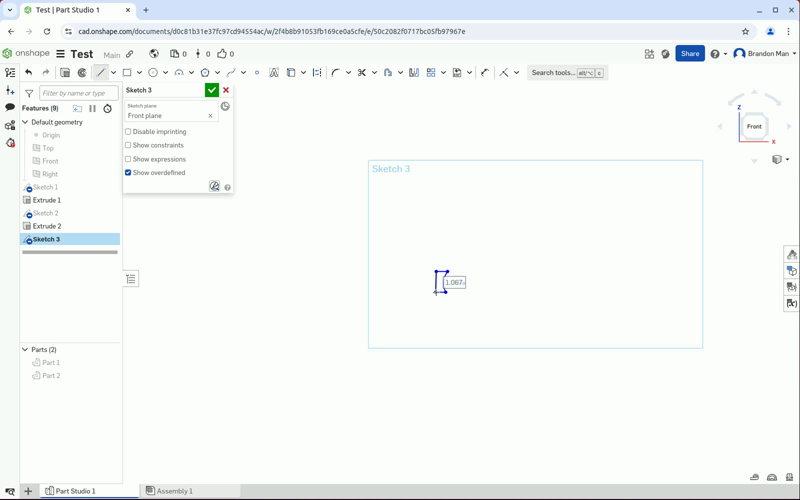
scroll(-6)
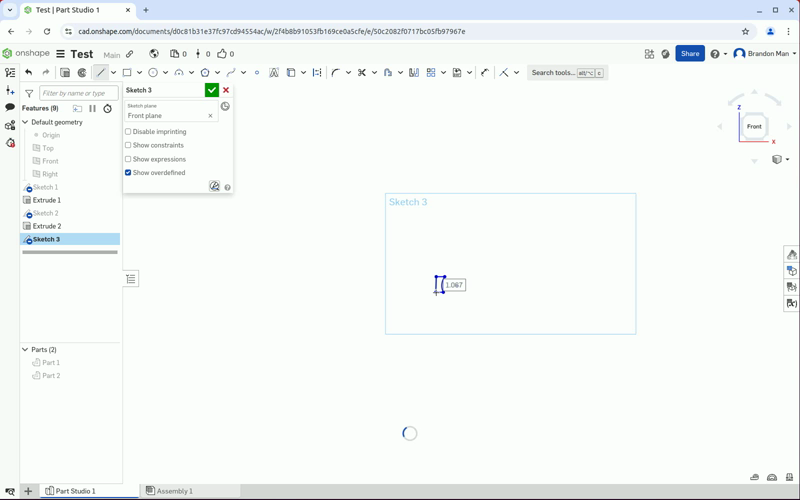
scroll(-6)
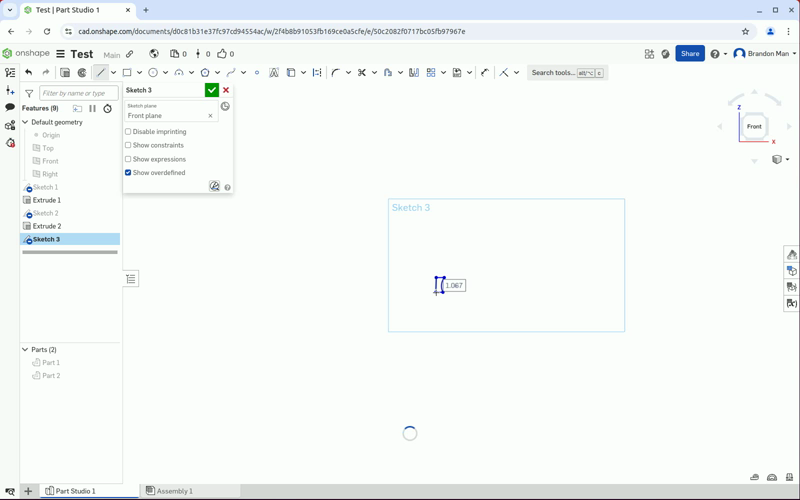
scroll(-6)
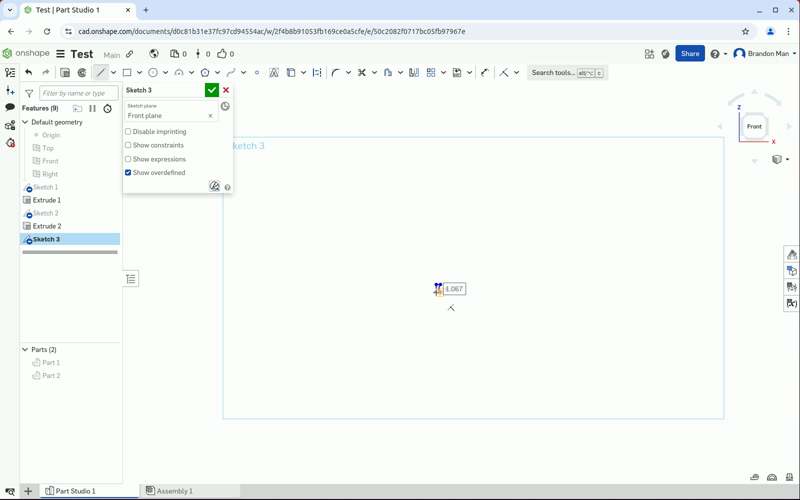
key(esc)
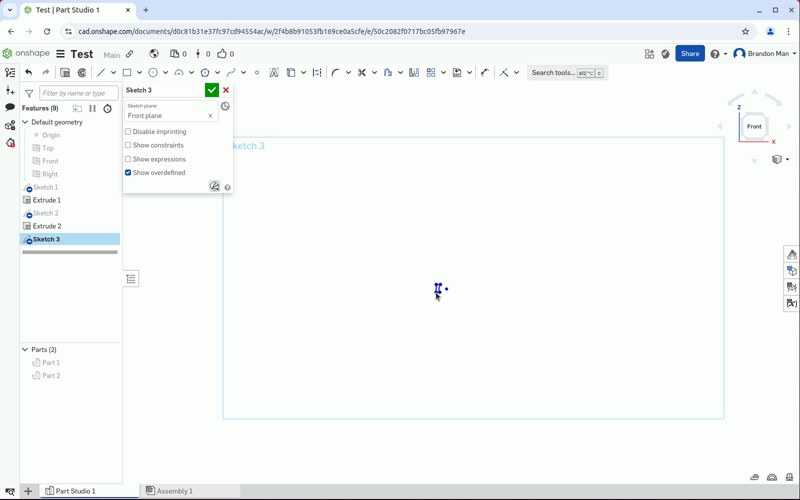
mouse_move(436, 292)
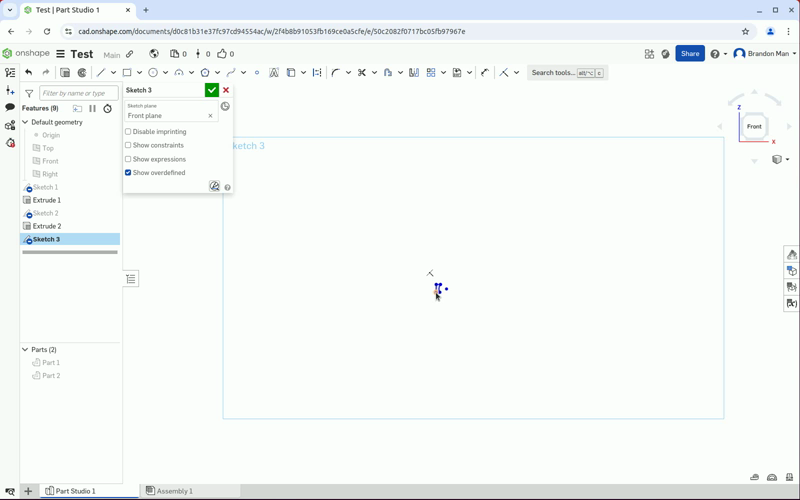
scroll(6)
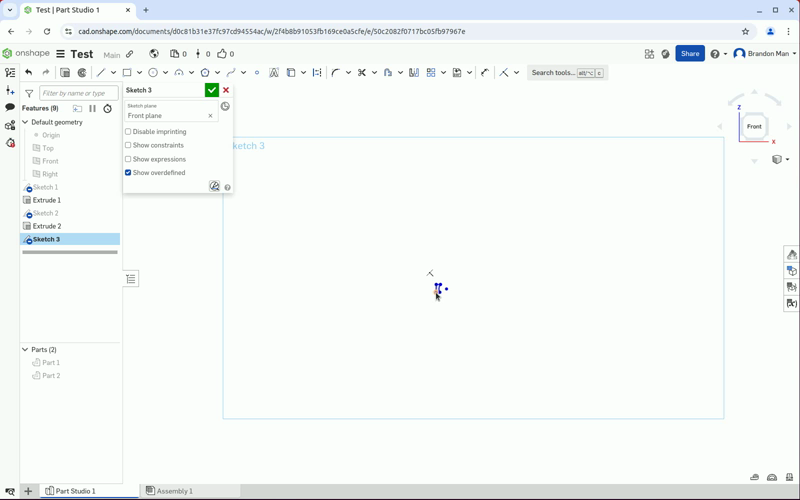
scroll(6)
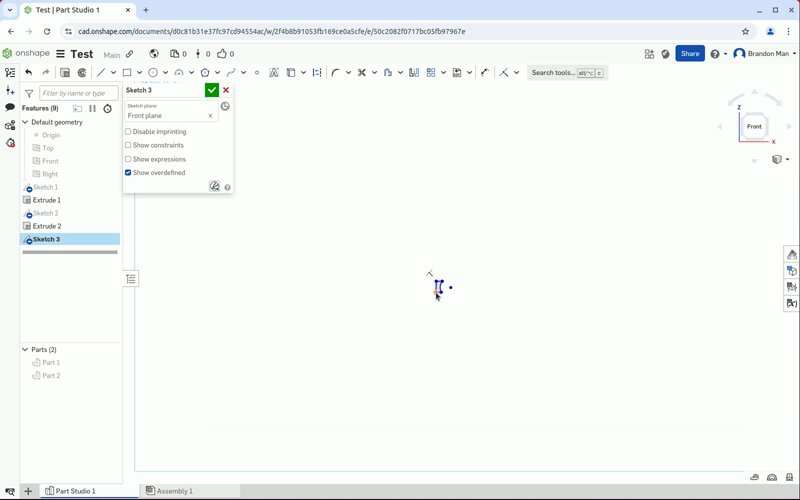
scroll(6)
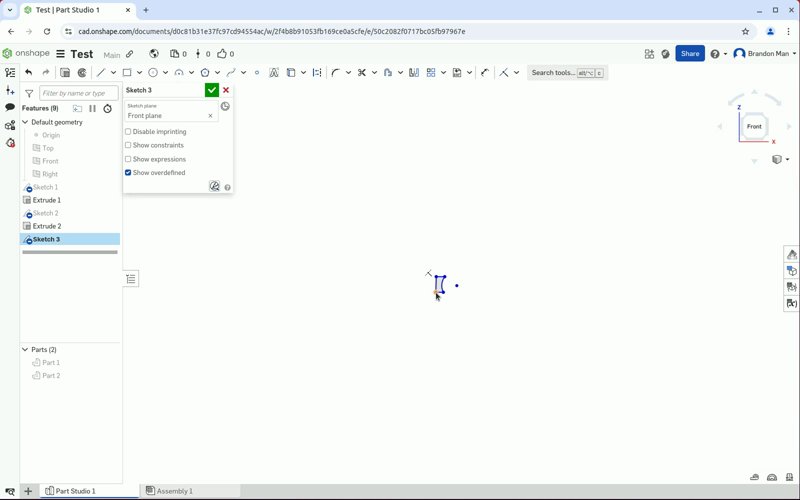
scroll(6)
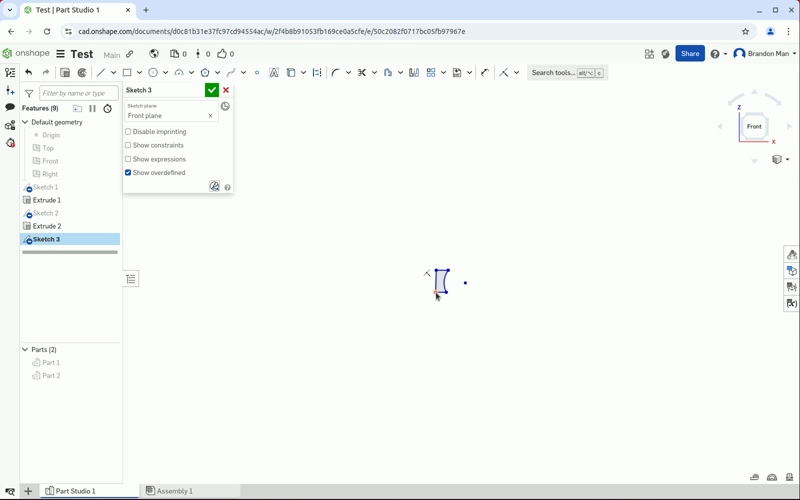
scroll(6)
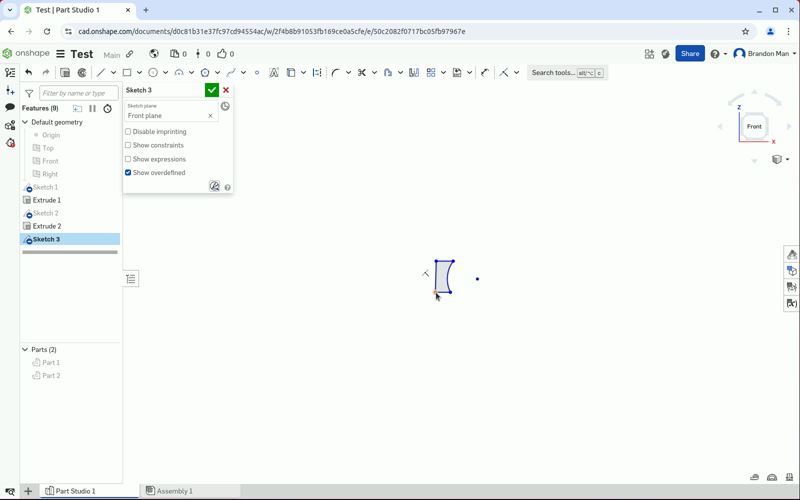
scroll(6)
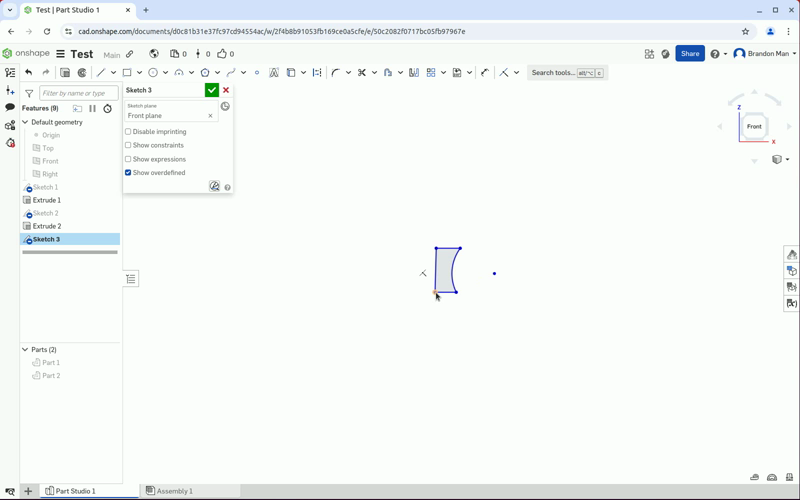
scroll(6)
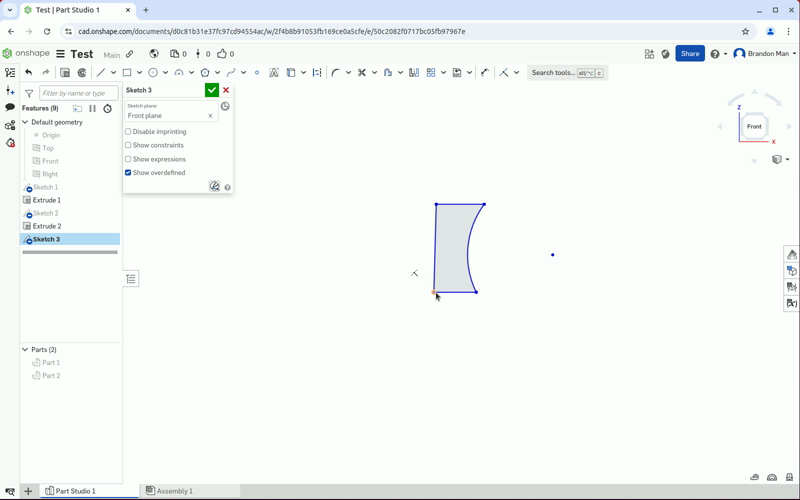
click(436, 292)
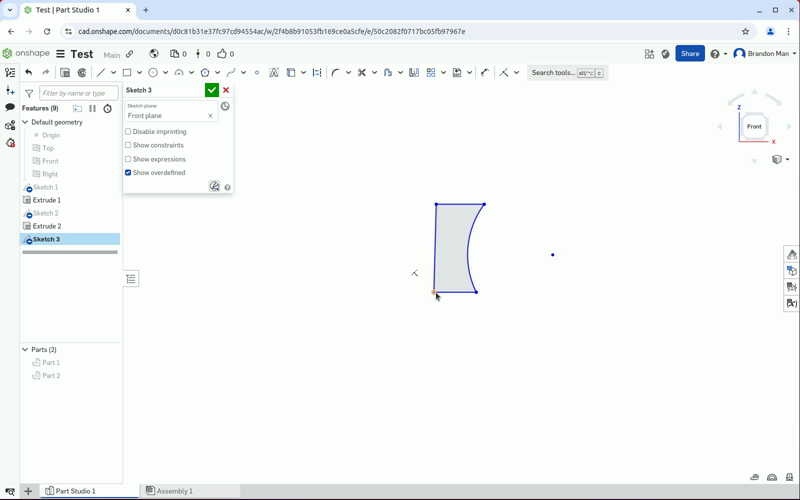
scroll(-6)
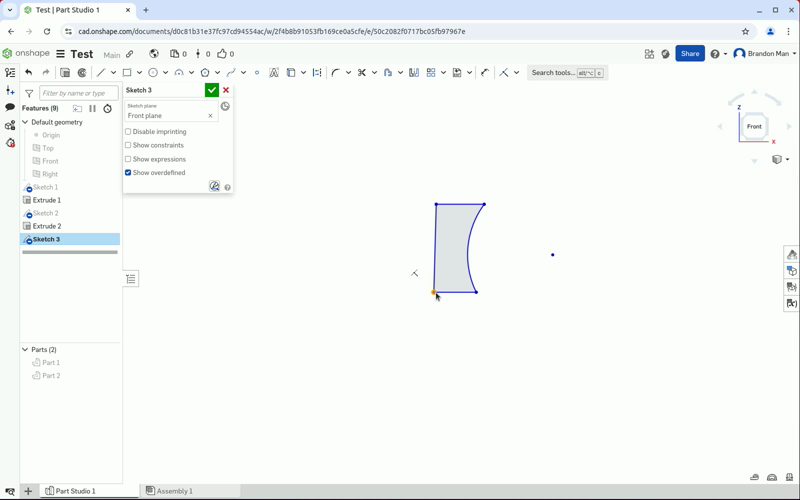
scroll(-6)
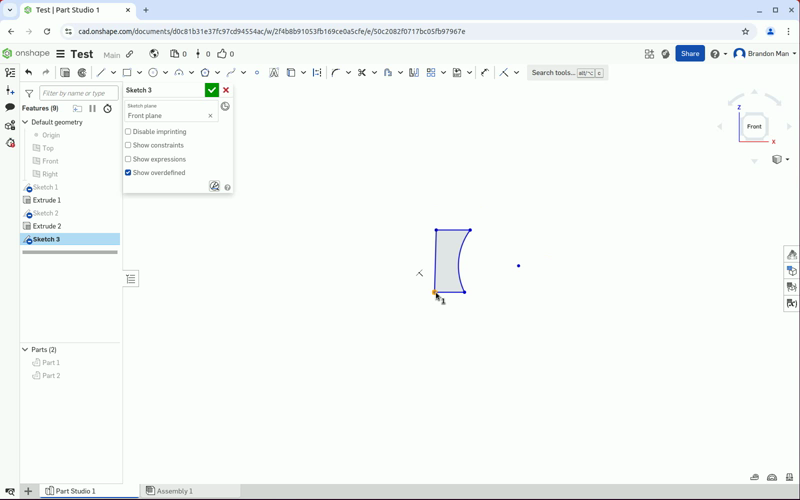
scroll(-6)
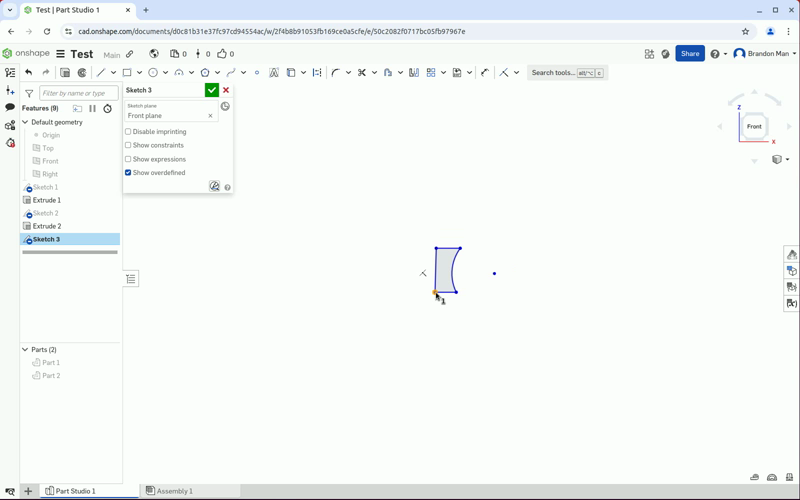
scroll(-6)
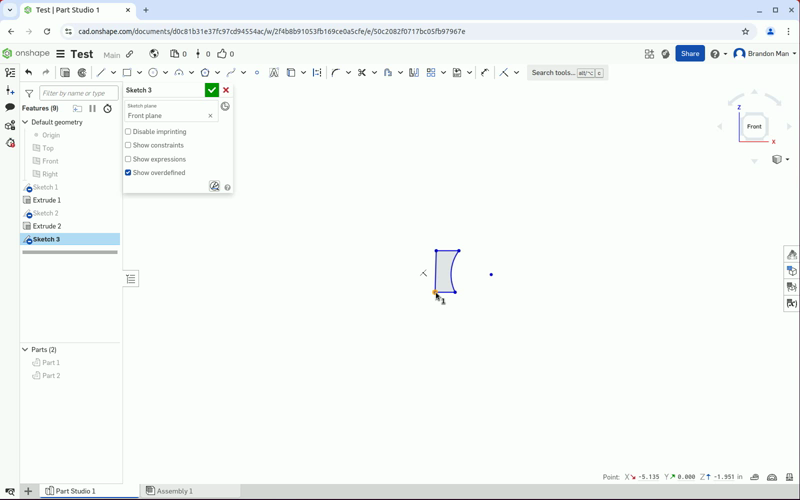
scroll(-6)
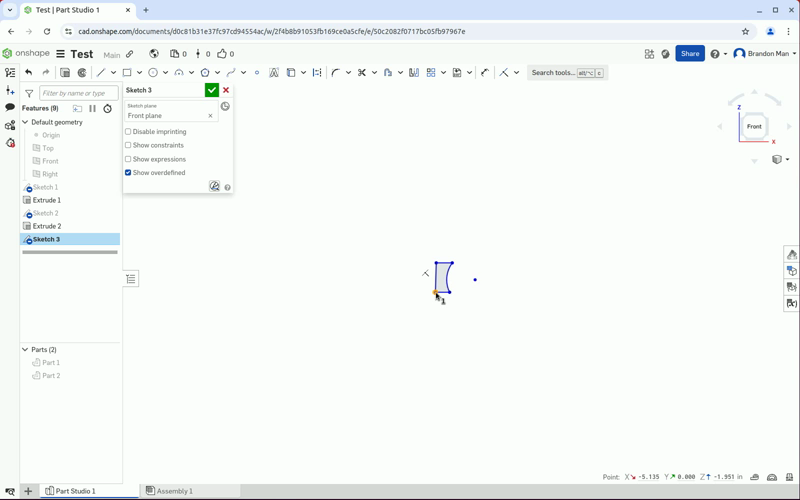
scroll(-6)
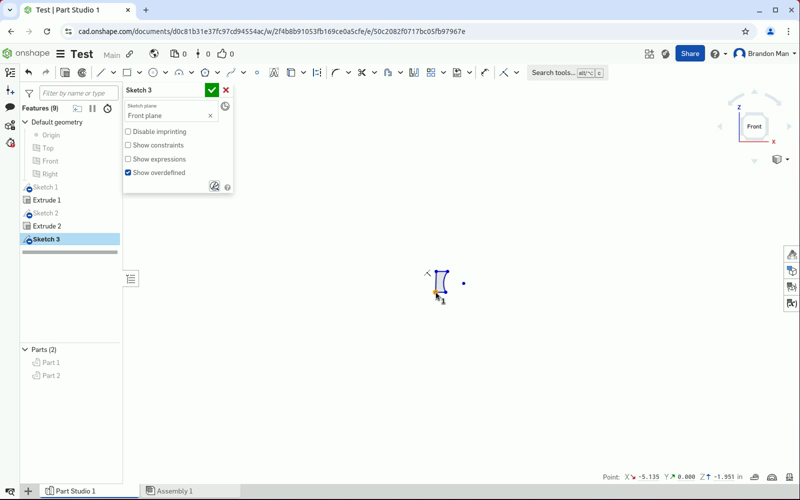
scroll(-6)
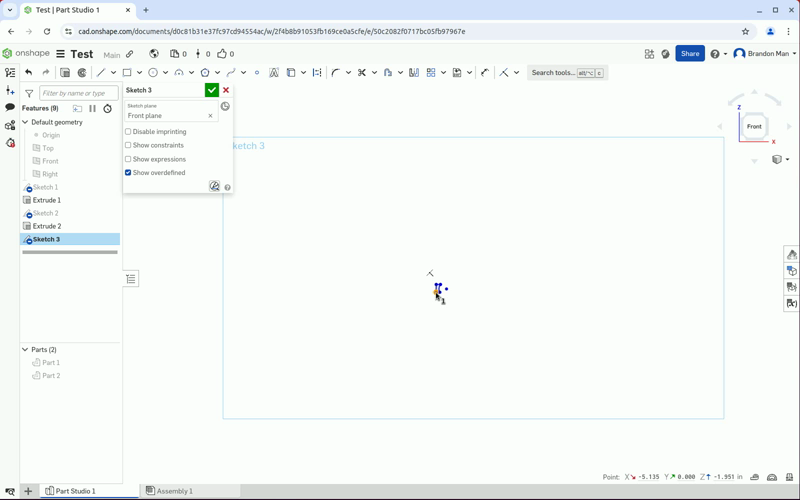
mouse_move(73, 352)
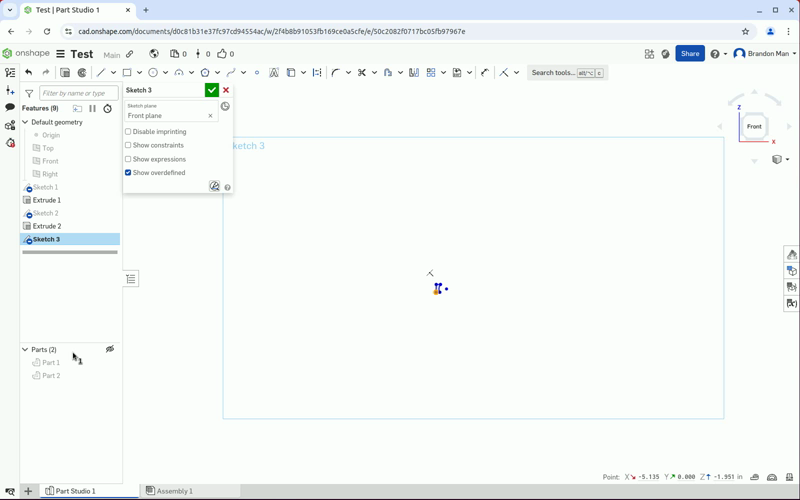
key(shift+y)
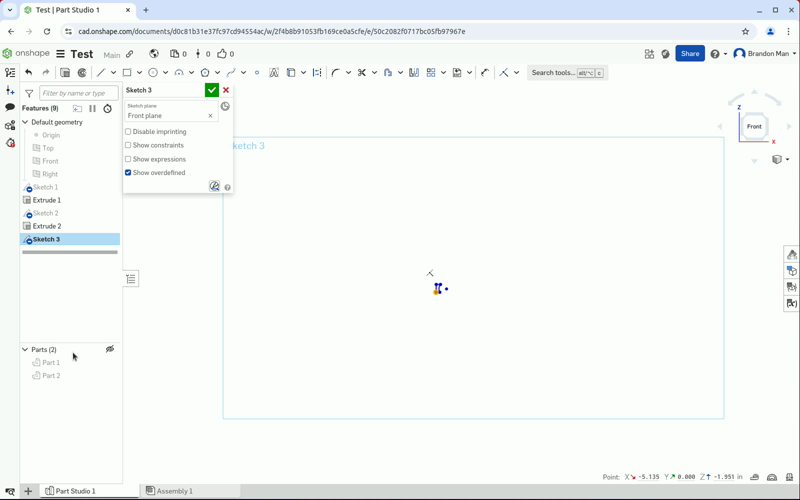
key(shift+e)
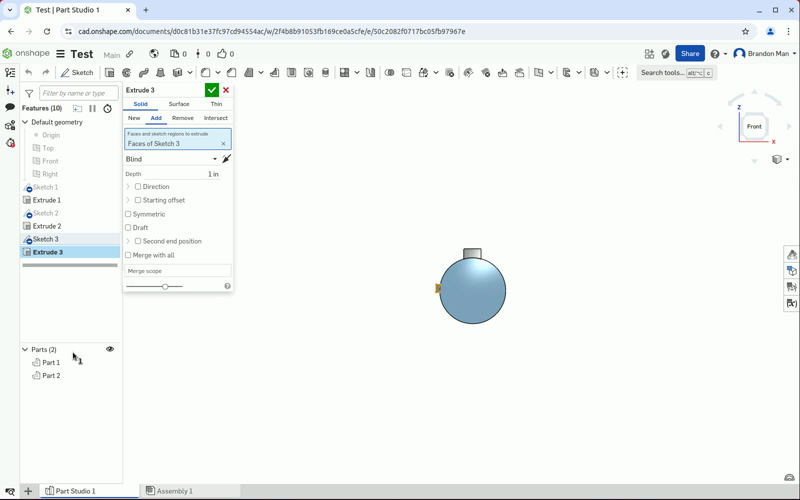
mouse_move(143, 106)
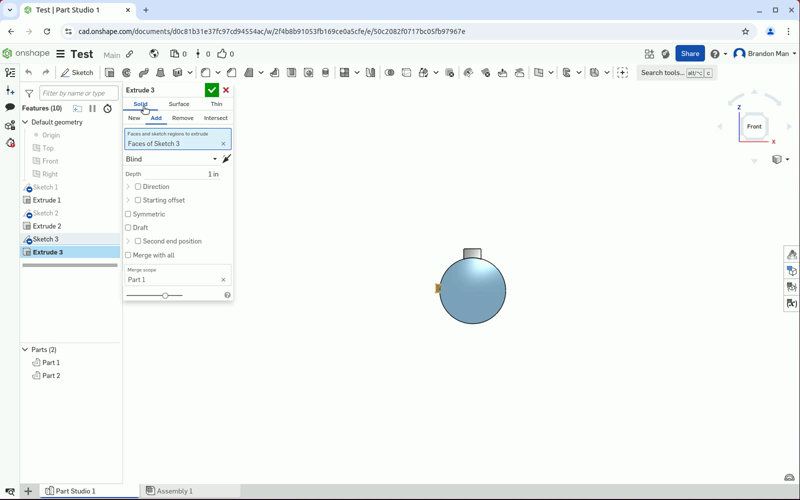
click(143, 106)
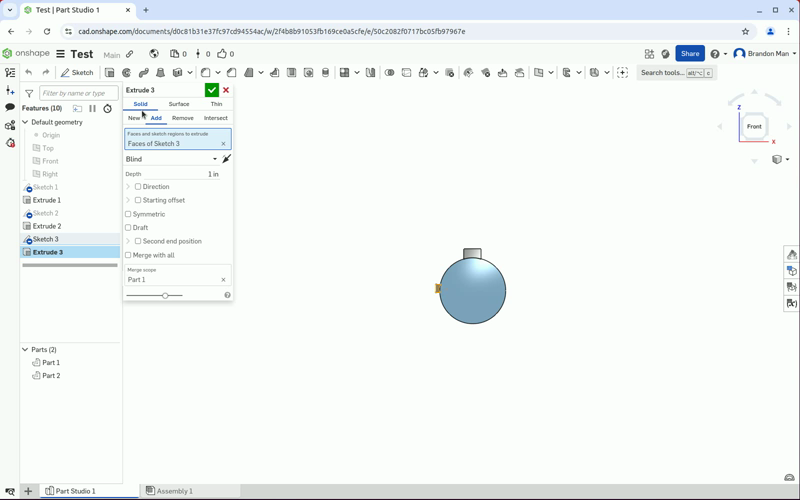
mouse_move(137, 120)
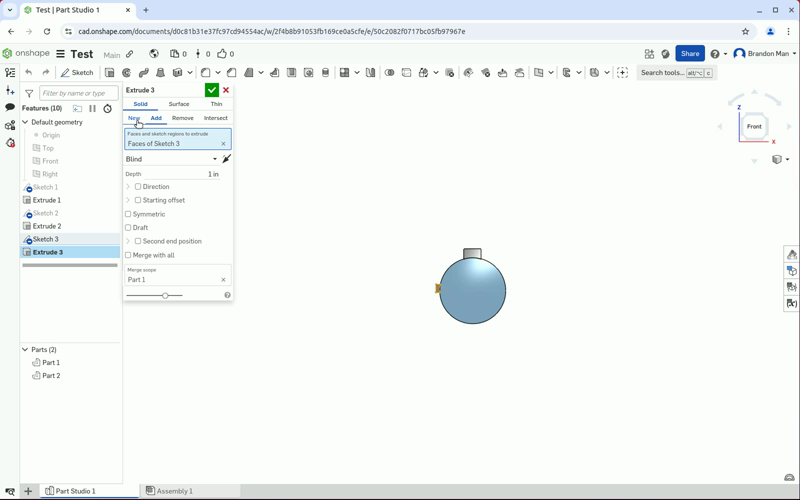
click(137, 120)
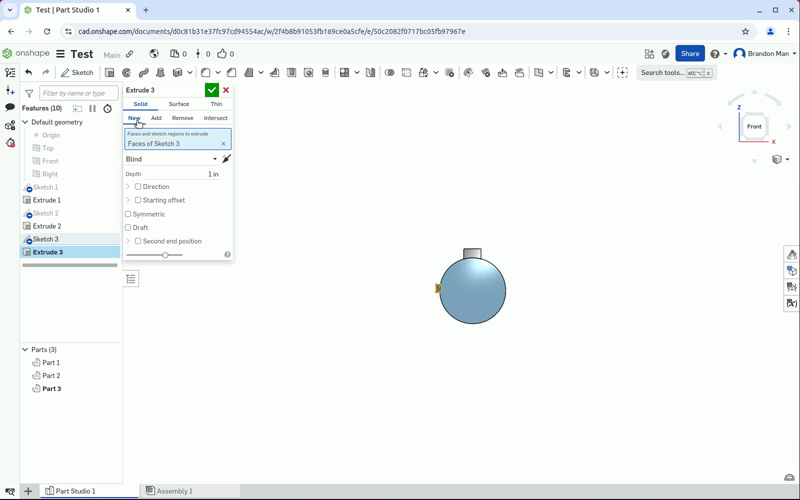
key(tab, 4)
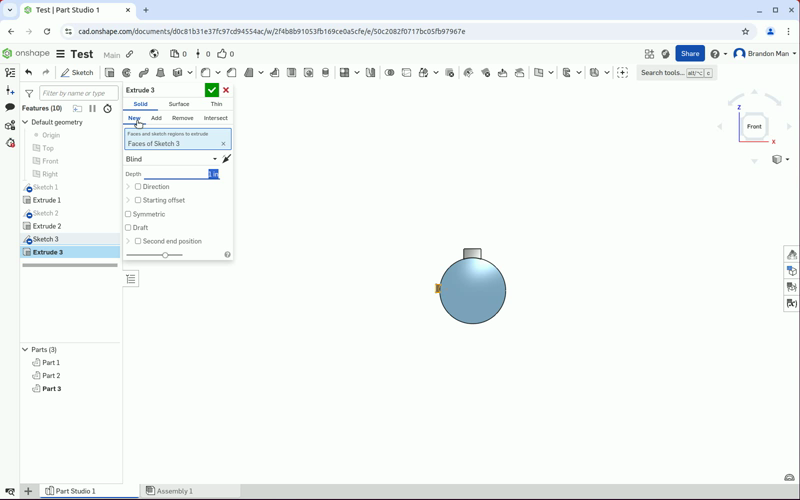
text(23.108)
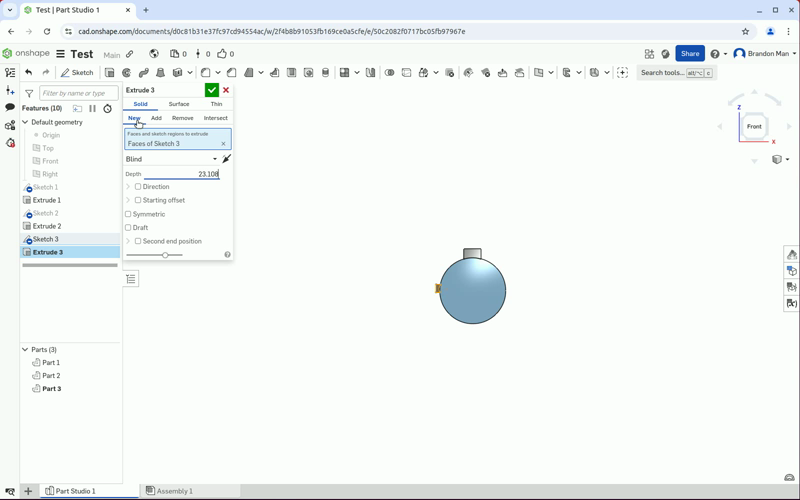
key(enter)
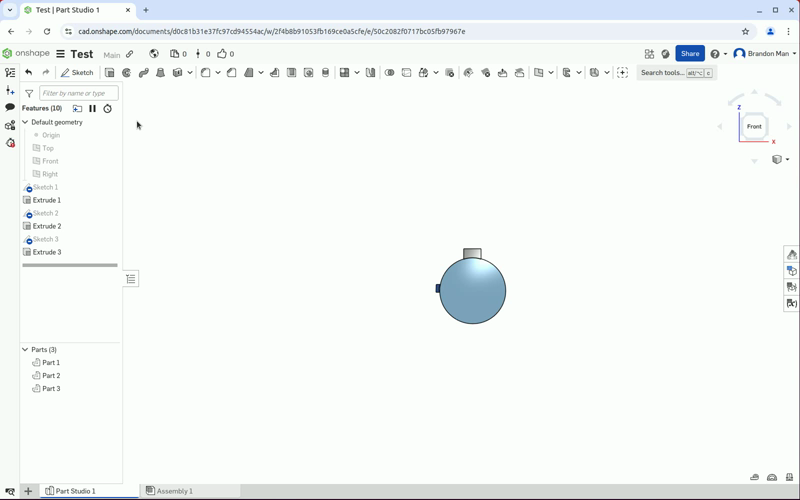
key(shift+h)
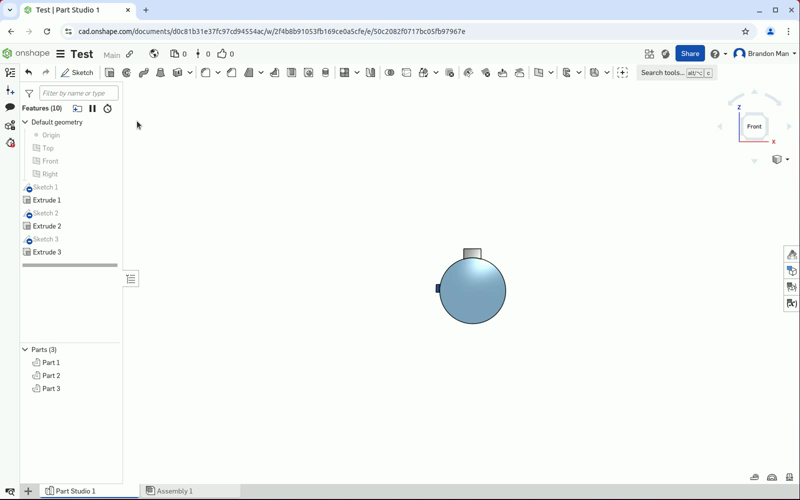
key(shift+h)
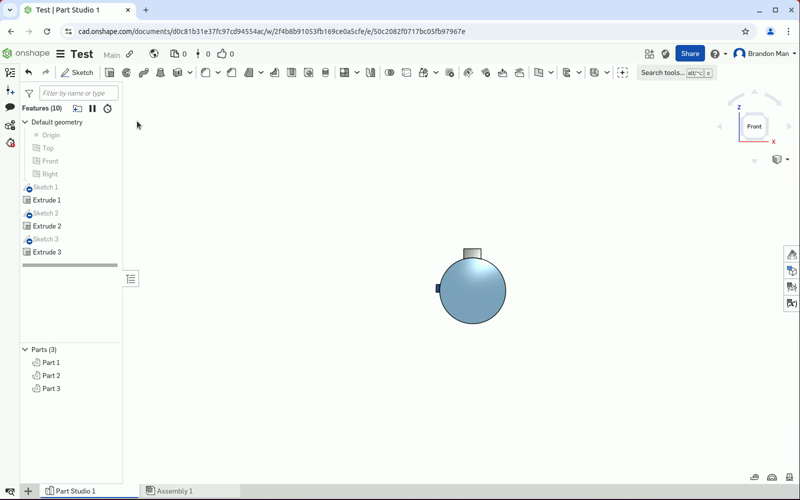
mouse_move(73, 189)
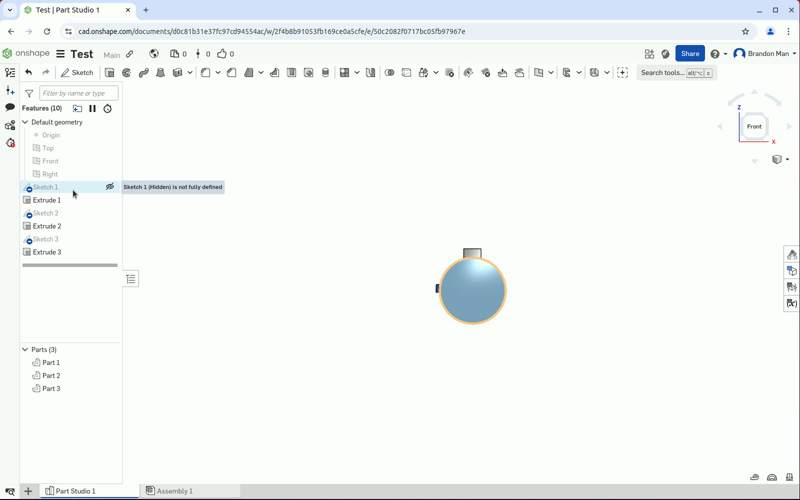
click(73, 189)
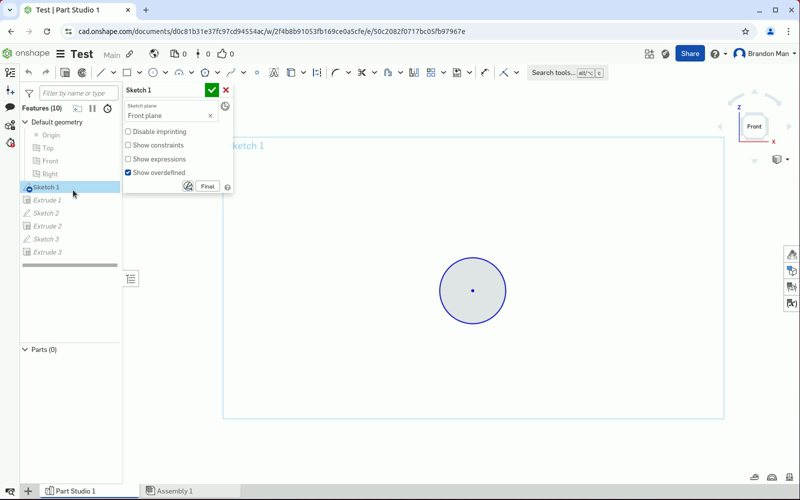
mouse_move(229, 92)
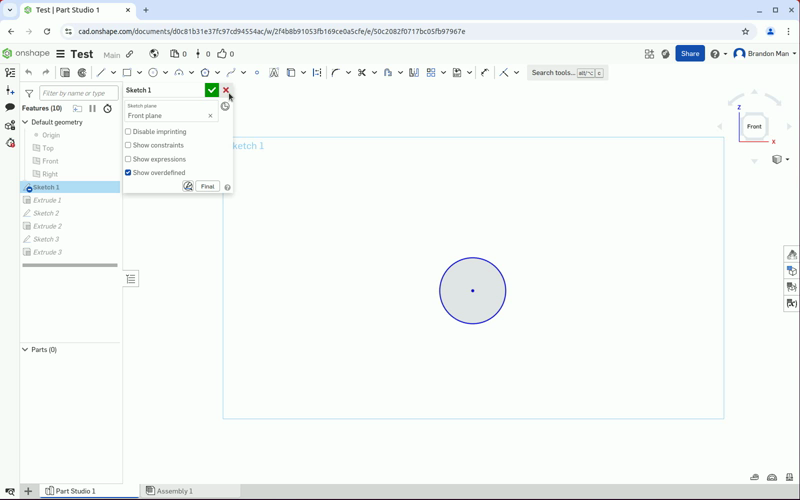
click(229, 92)
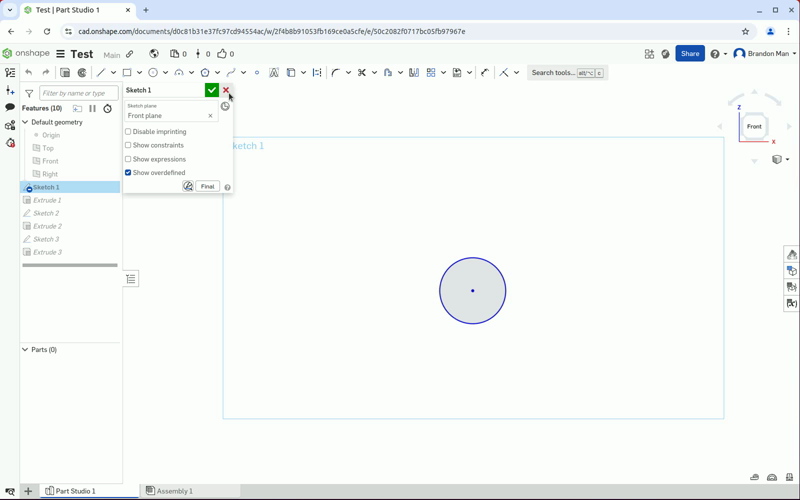
key(shift+s)
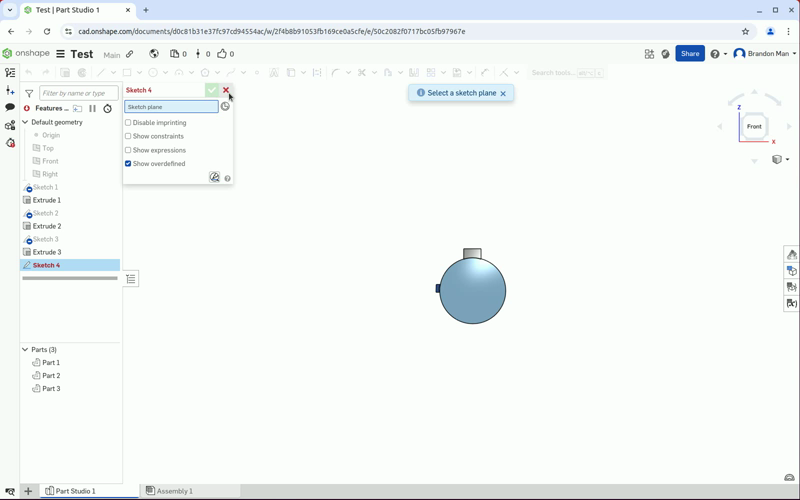
mouse_move(73, 163)
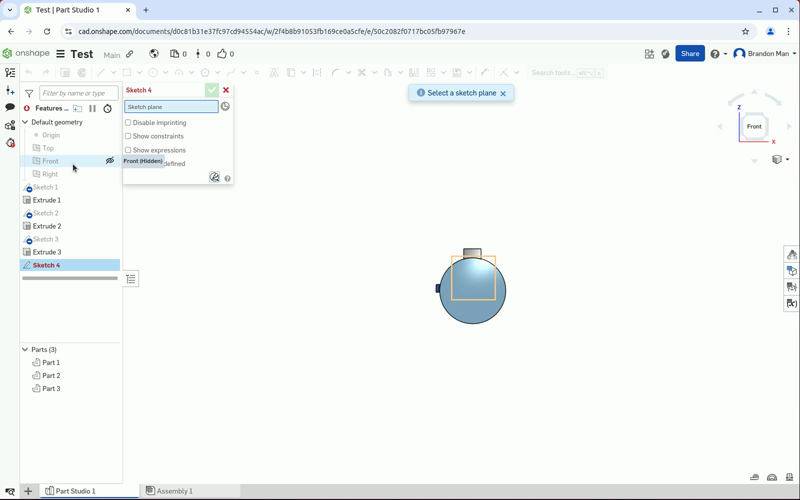
click(73, 163)
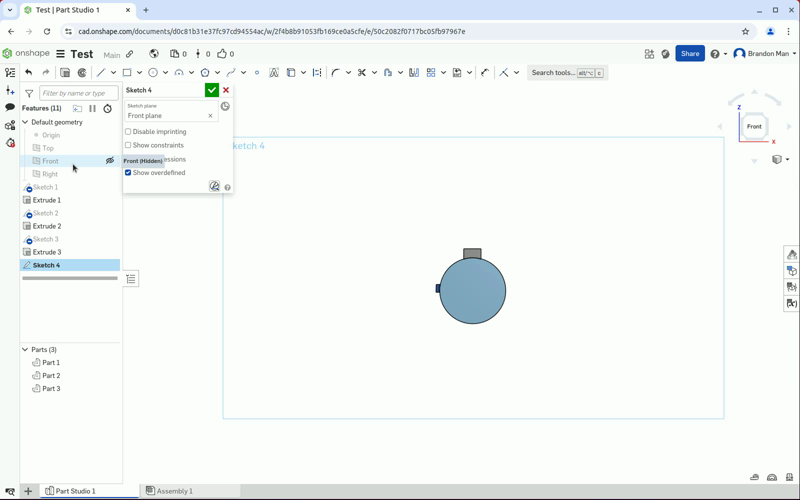
mouse_move(73, 352)
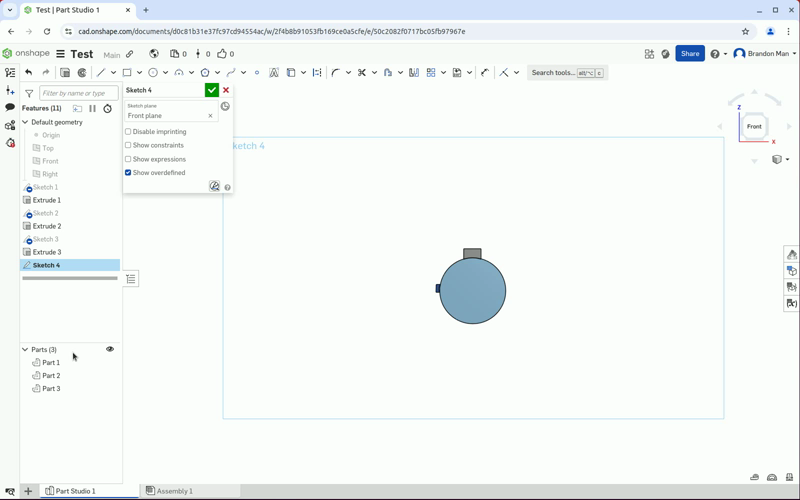
key(y)
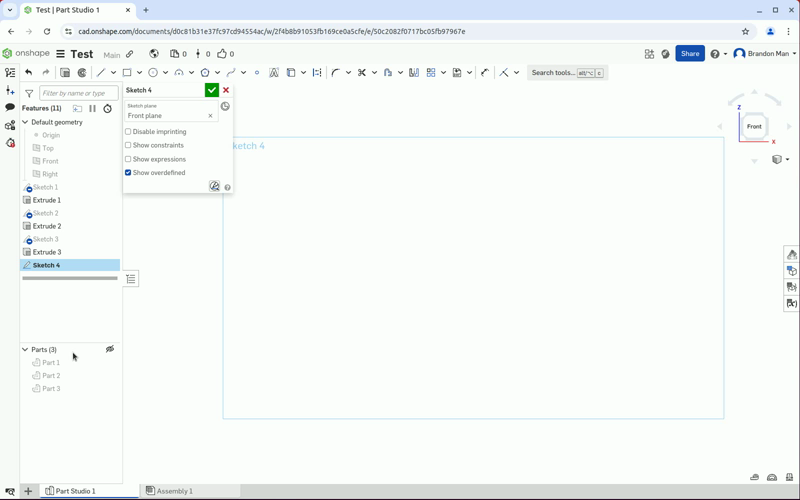
key(a)
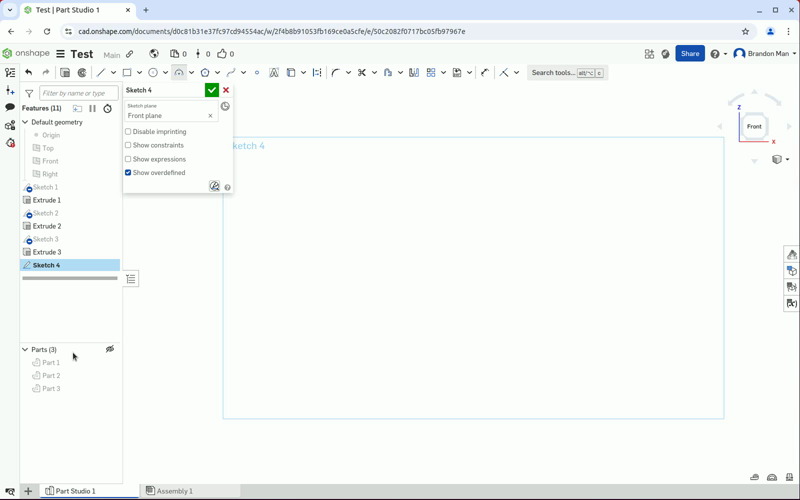
key_down(shift)
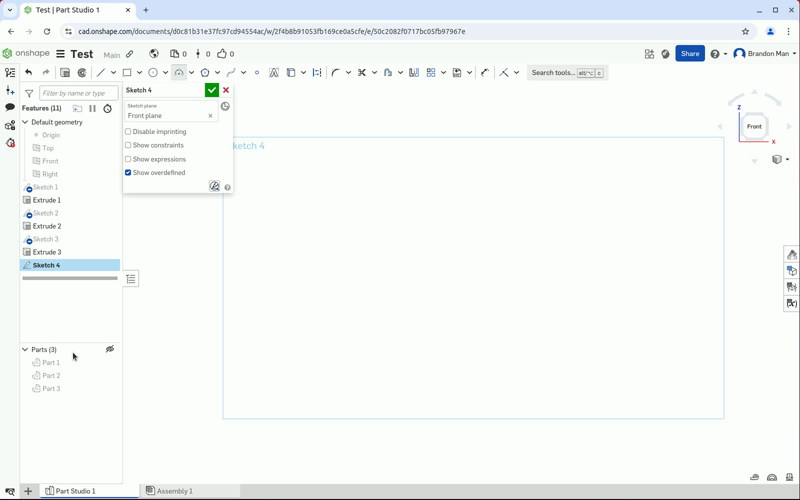
mouse_move(480, 285)
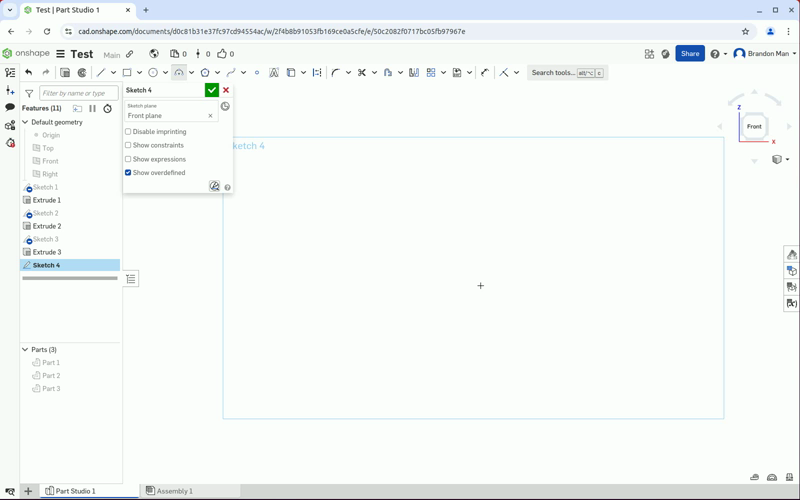
click(480, 285)
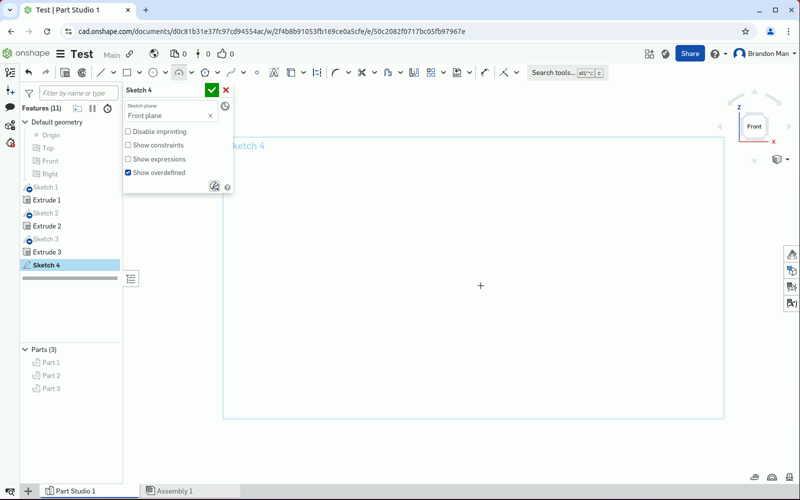
key_up(shift)
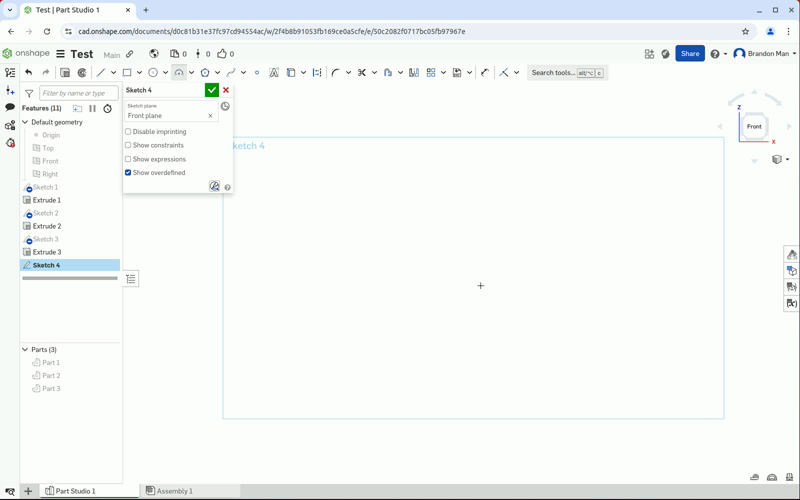
key_down(shift)
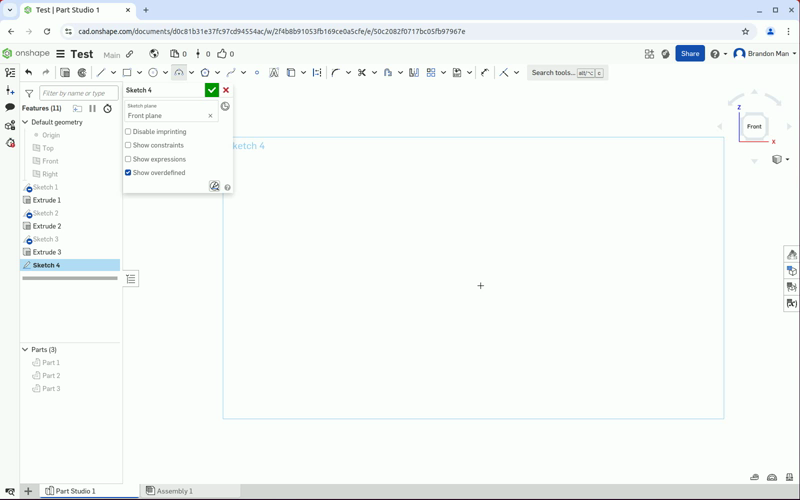
mouse_move(480, 297)
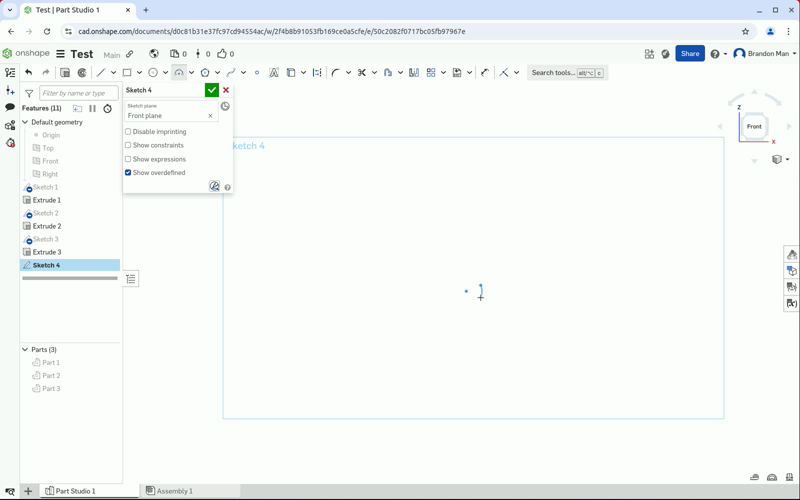
click(480, 297)
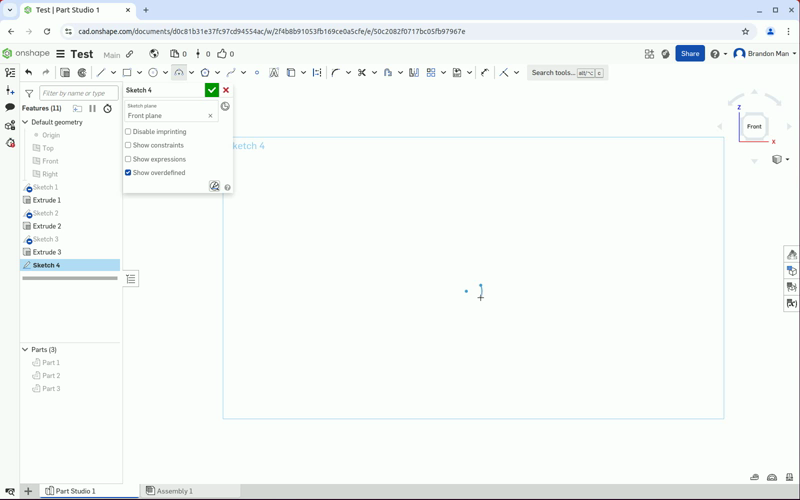
mouse_move(481, 291)
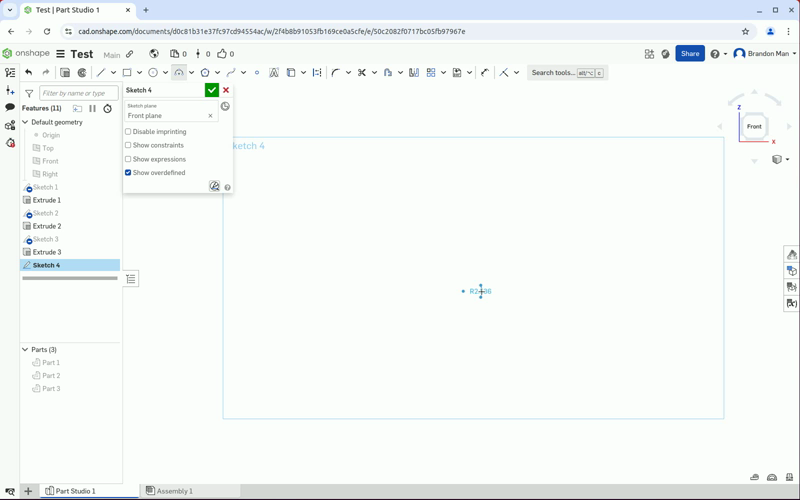
click(481, 291)
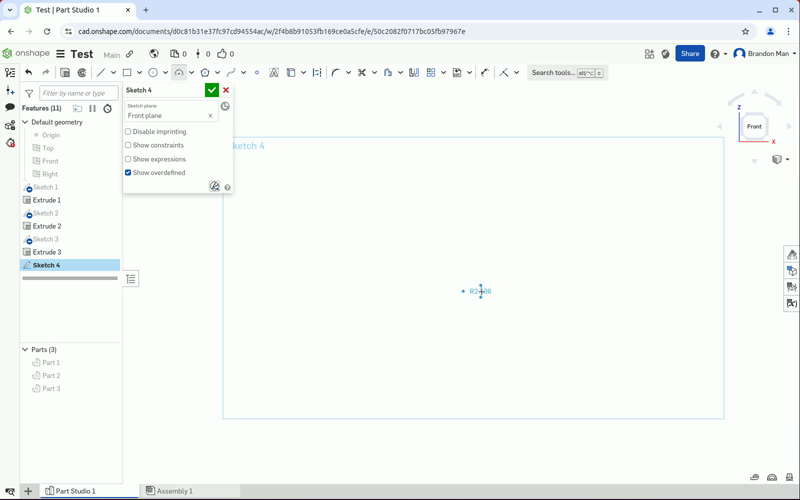
key_up(shift)
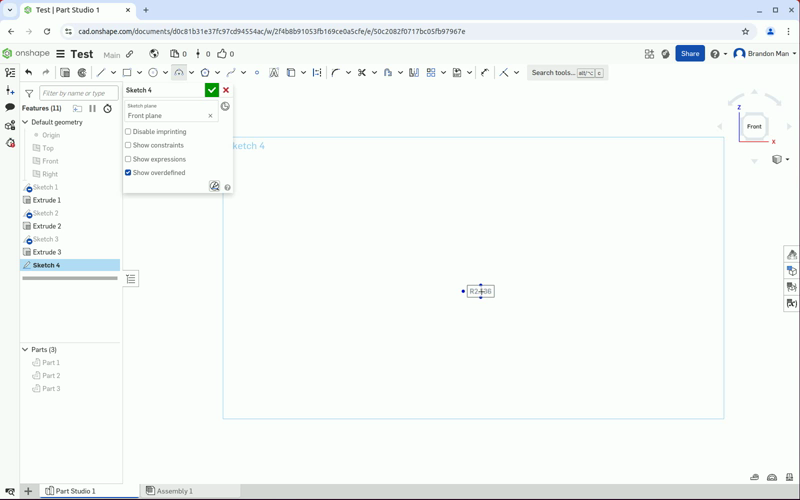
key(esc)
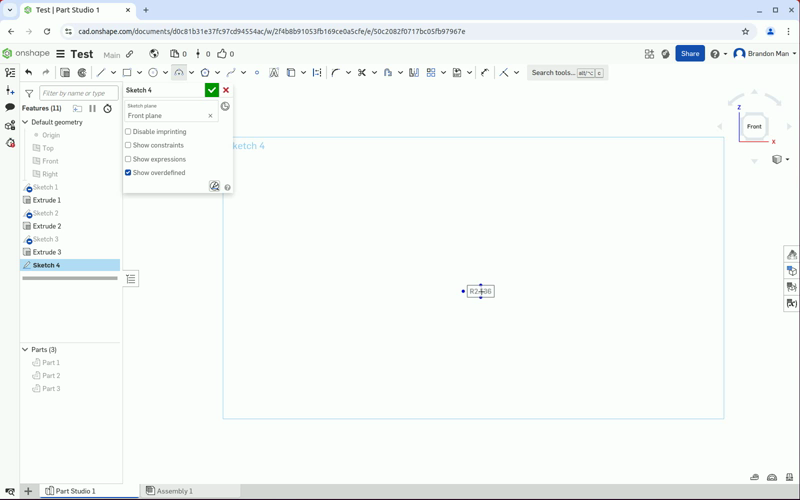
key(l)
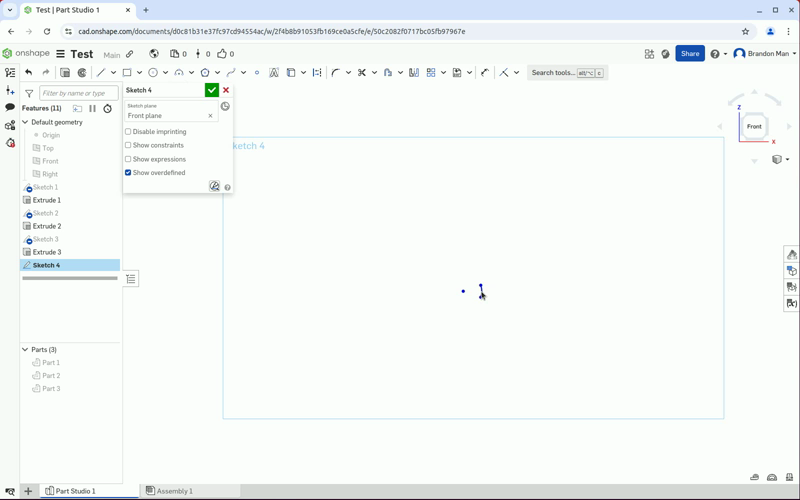
mouse_move(480, 297)
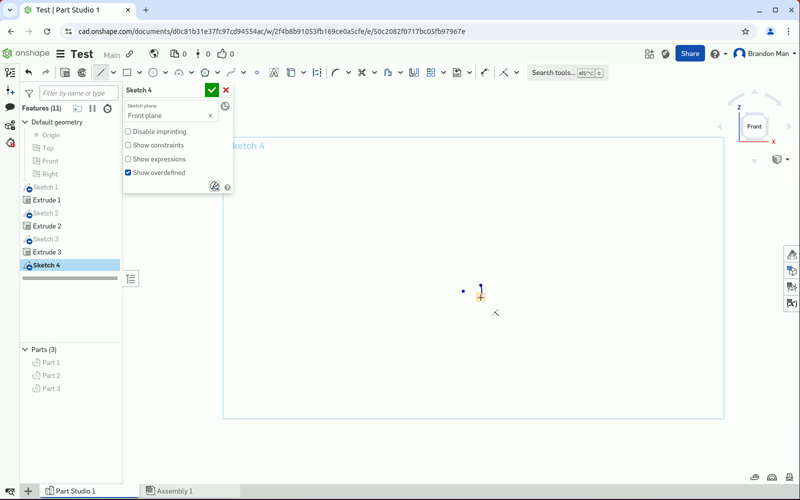
click(480, 297)
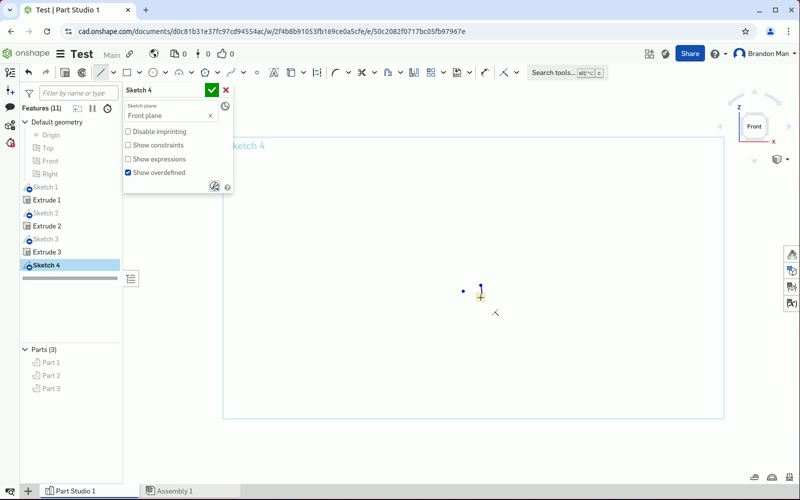
key_down(shift)
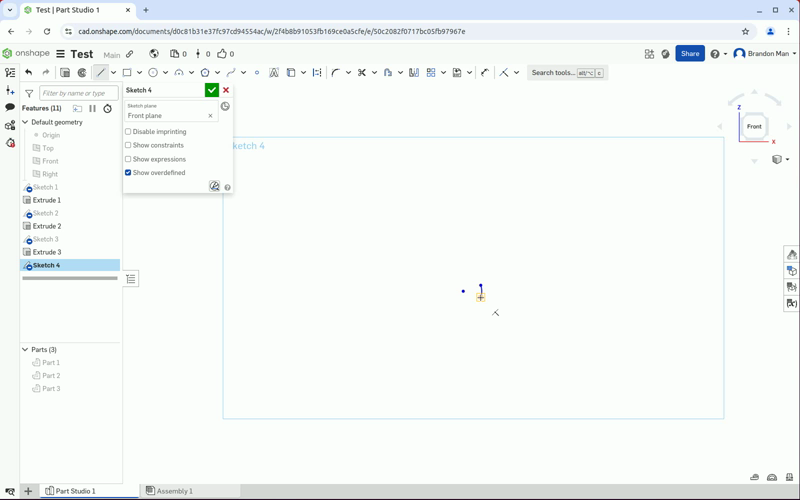
mouse_move(510, 297)
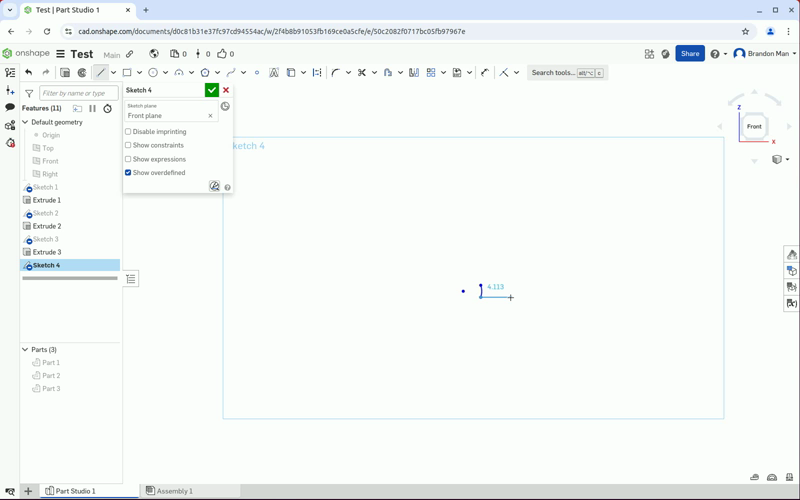
mouse_move(486, 297)
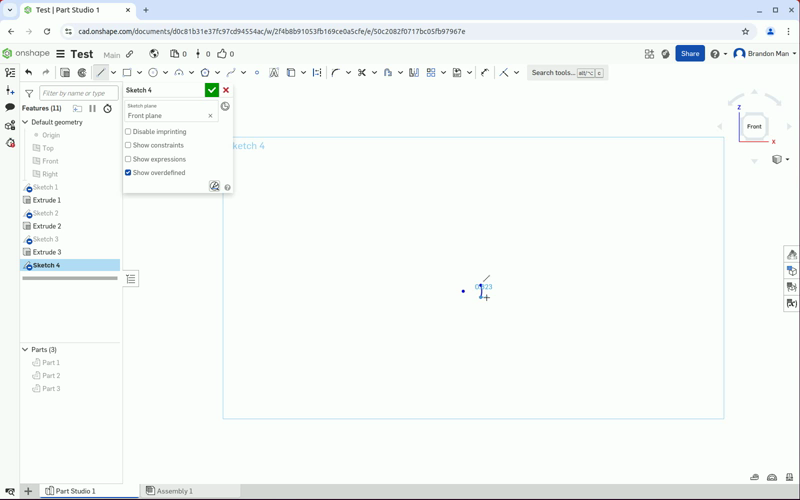
scroll(6)
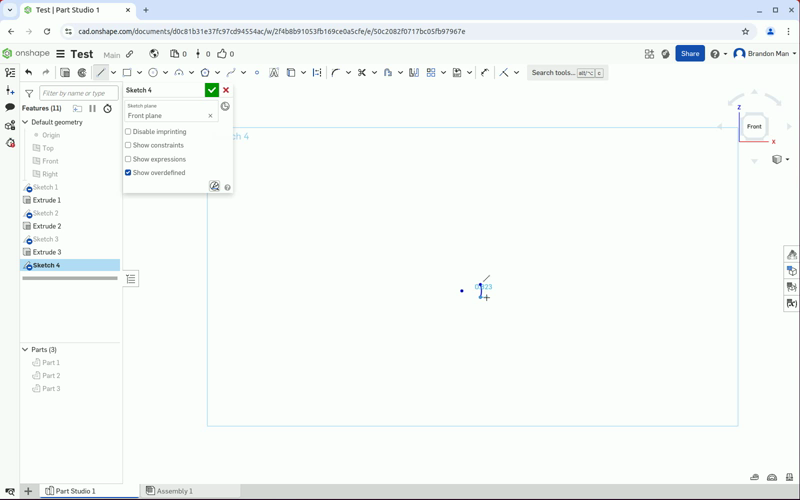
scroll(6)
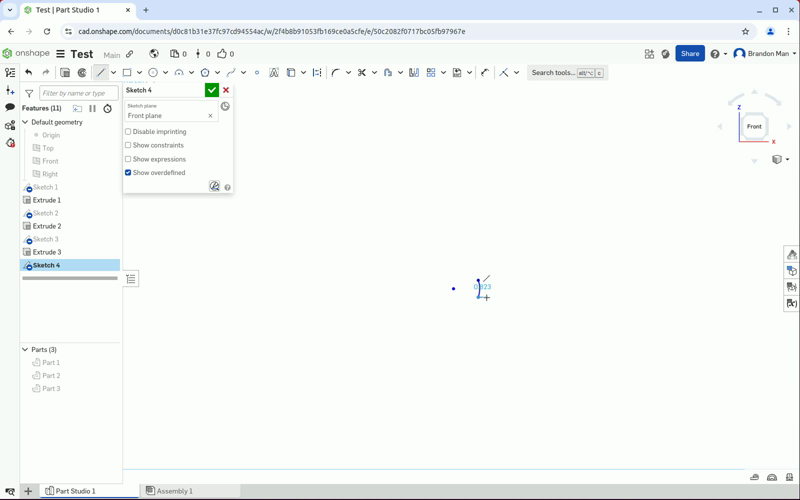
scroll(6)
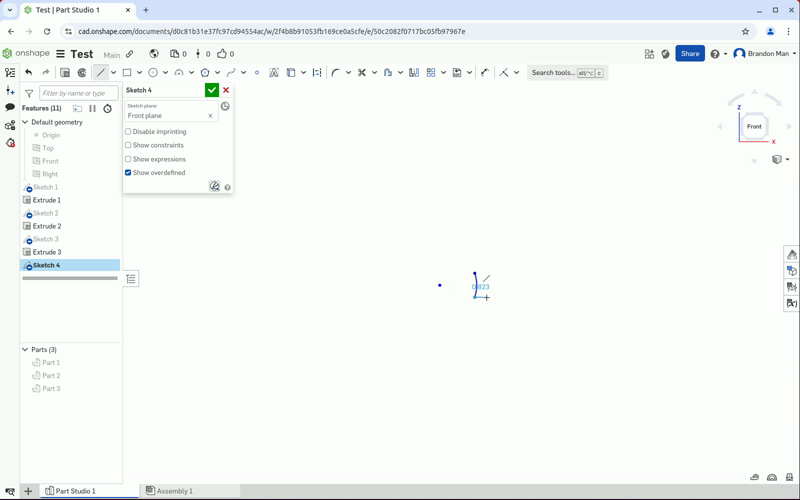
scroll(6)
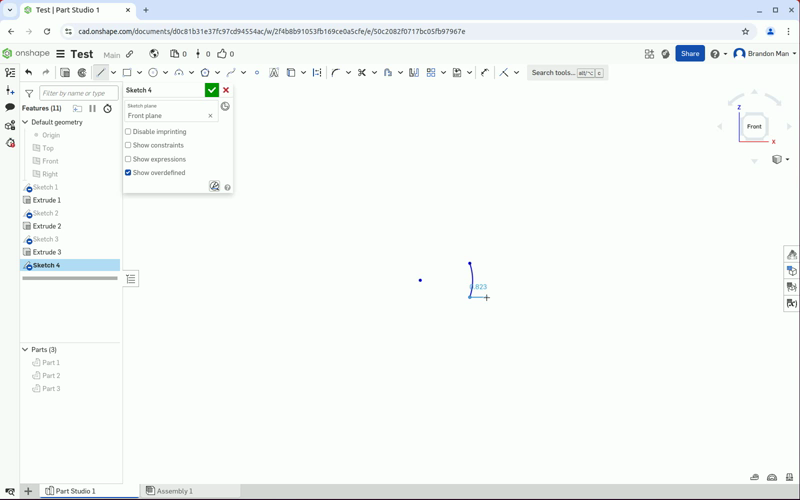
scroll(6)
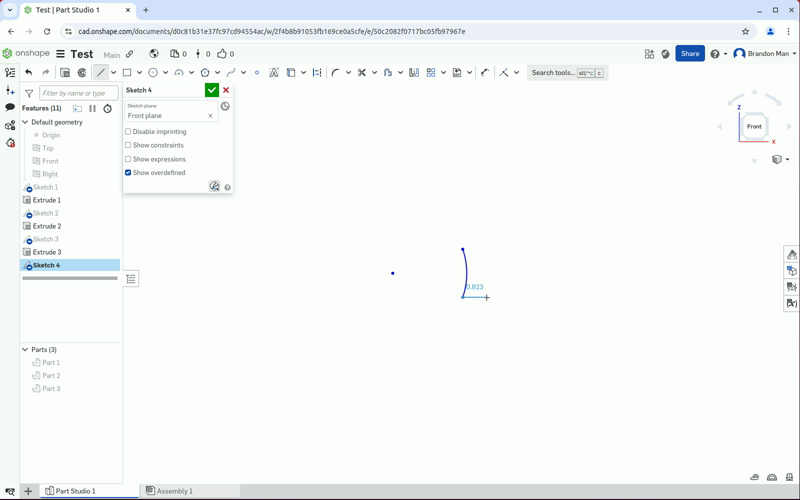
scroll(6)
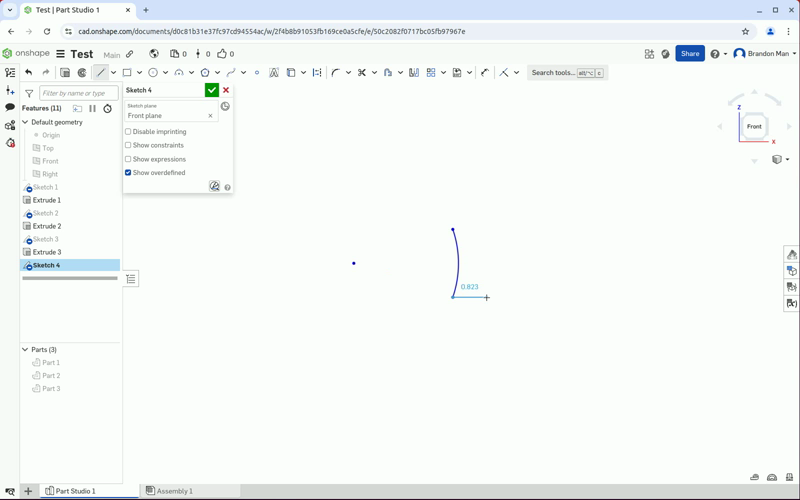
scroll(6)
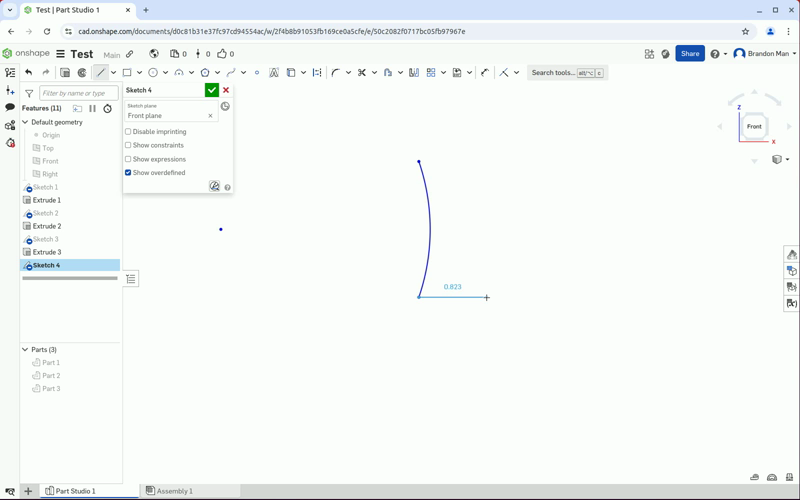
click(486, 297)
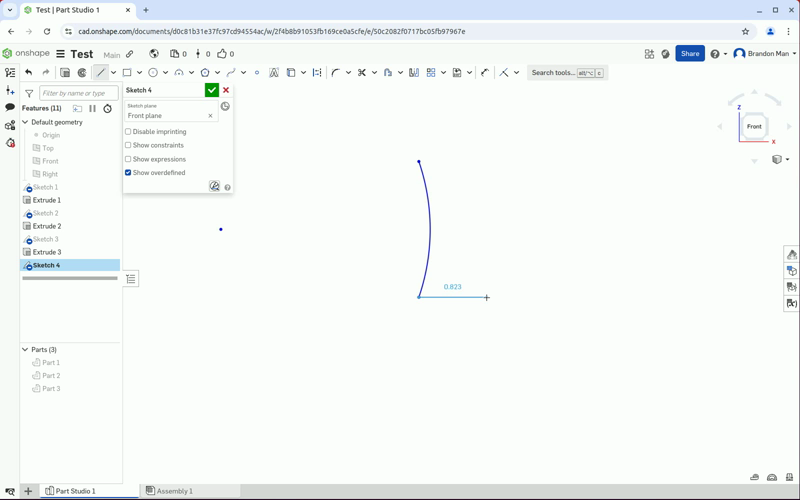
scroll(-6)
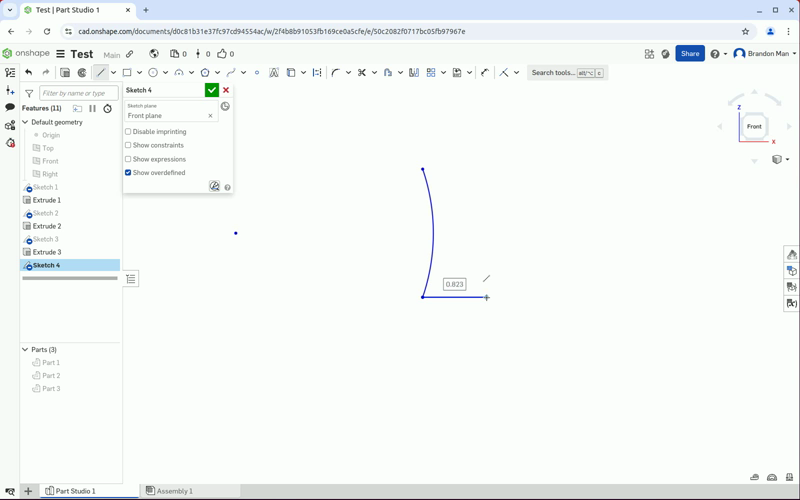
scroll(-6)
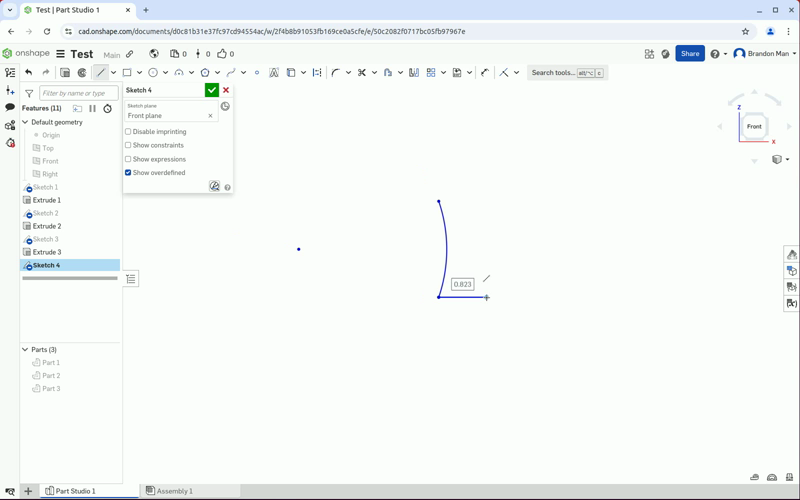
scroll(-6)
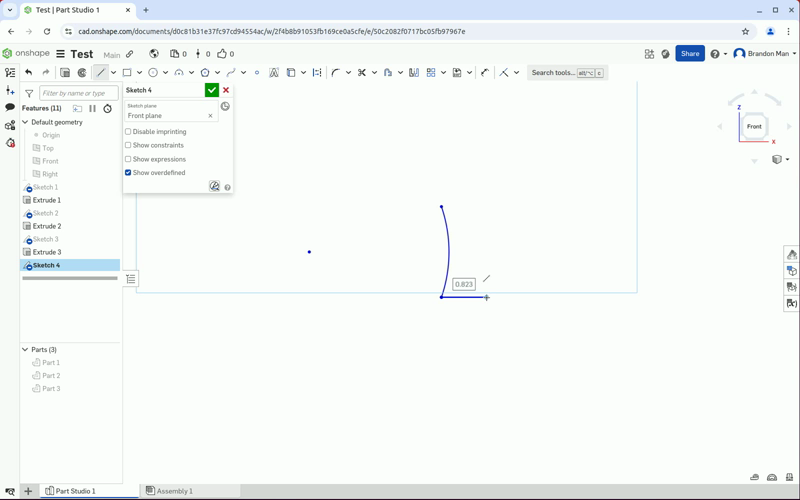
scroll(-6)
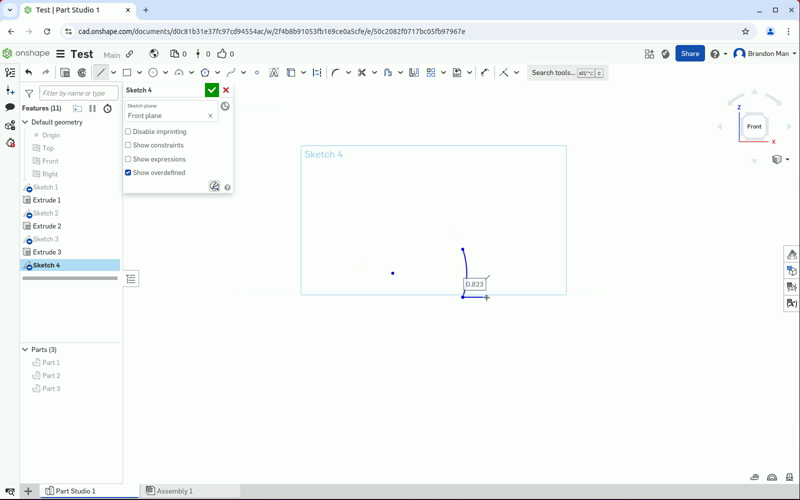
scroll(-6)
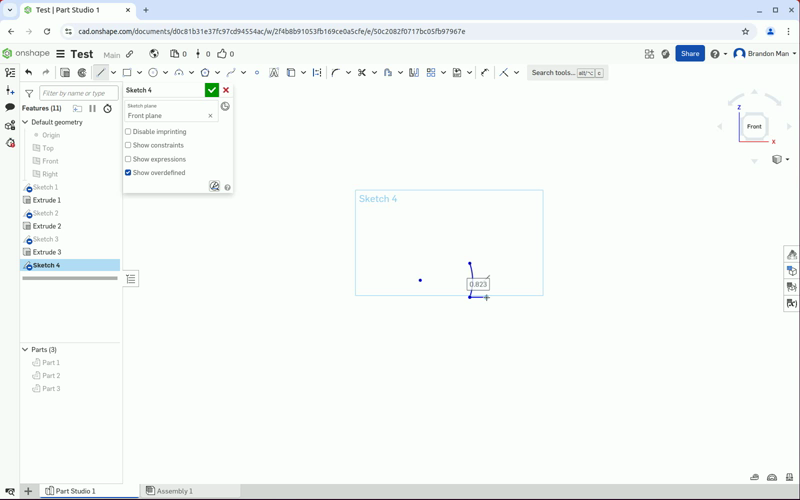
scroll(-6)
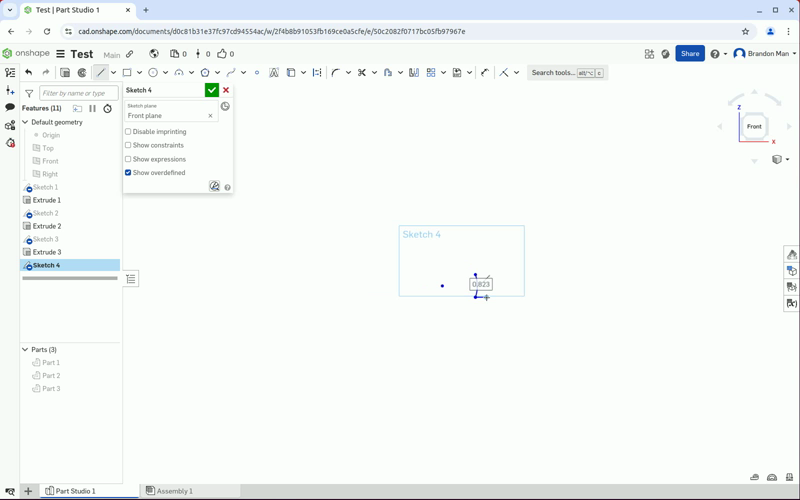
scroll(-6)
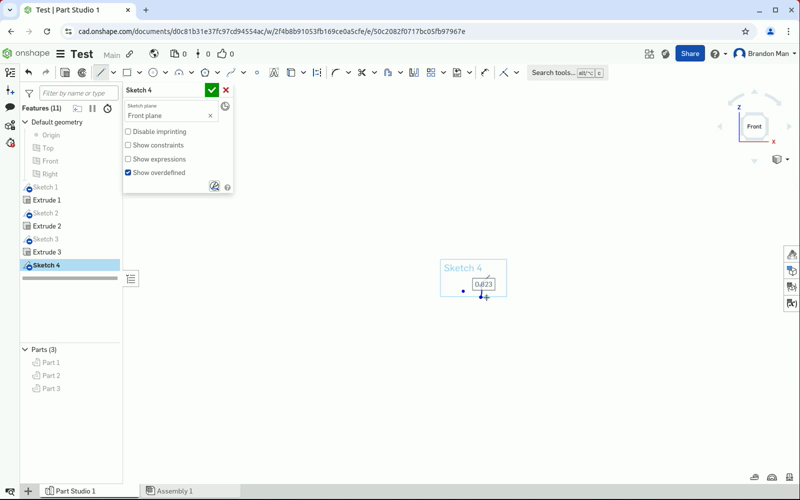
key_up(shift)
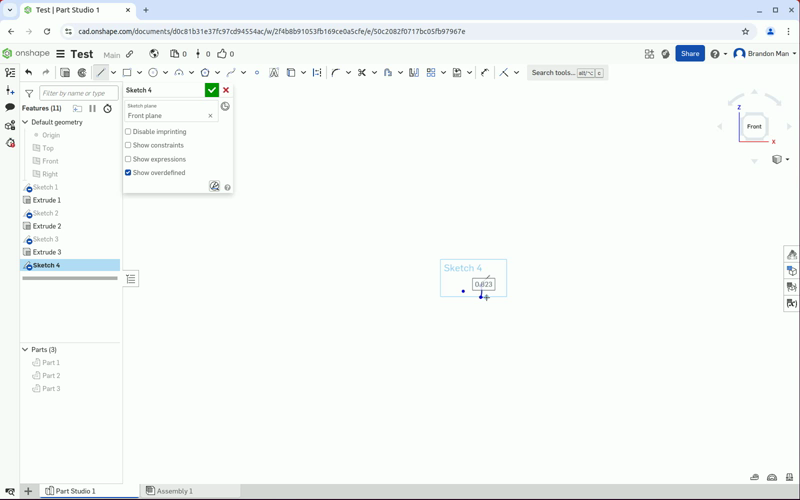
key_down(shift)
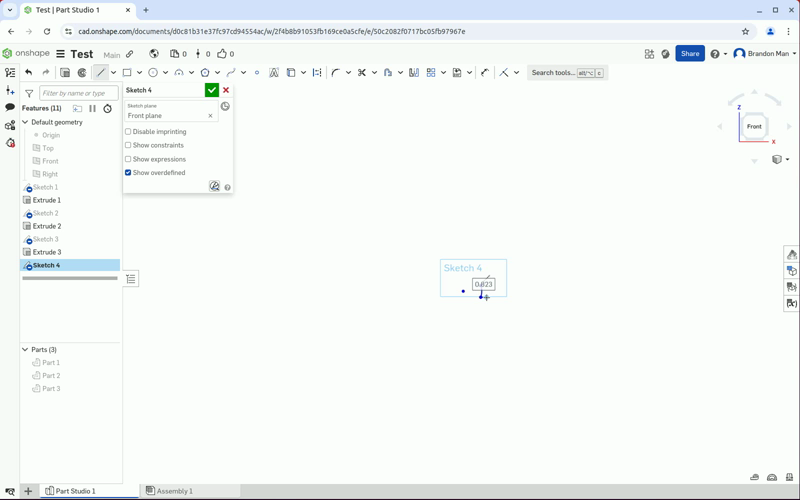
mouse_move(516, 297)
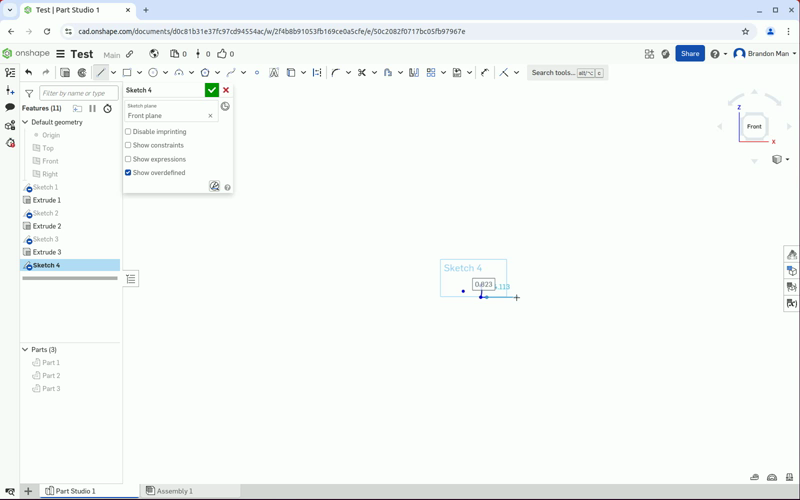
mouse_move(486, 285)
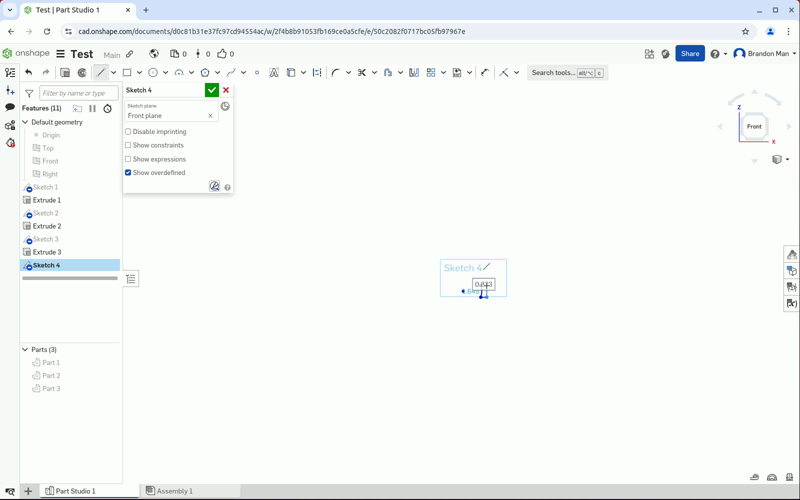
click(486, 285)
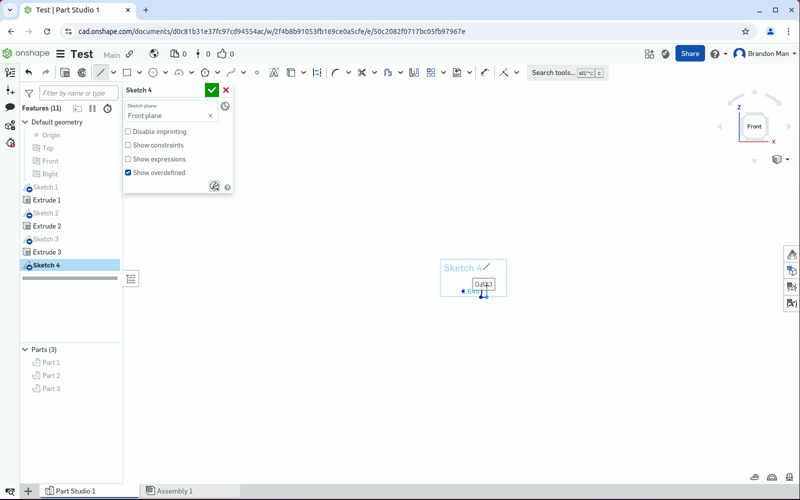
key_up(shift)
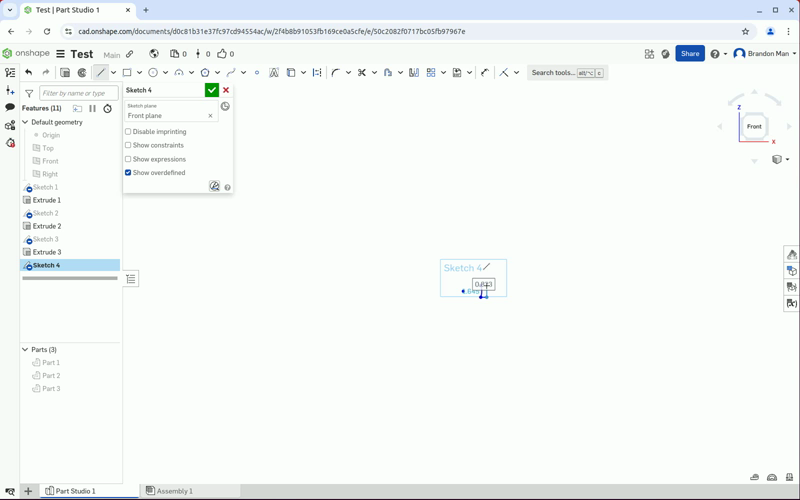
mouse_move(516, 285)
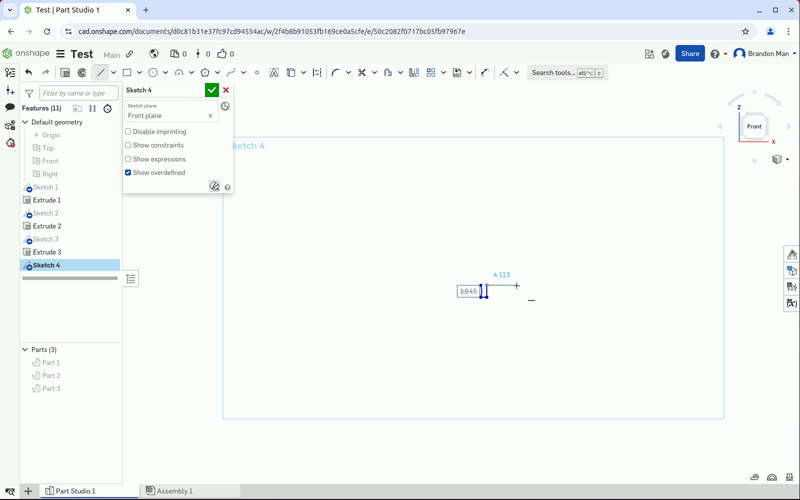
key_down(shift)
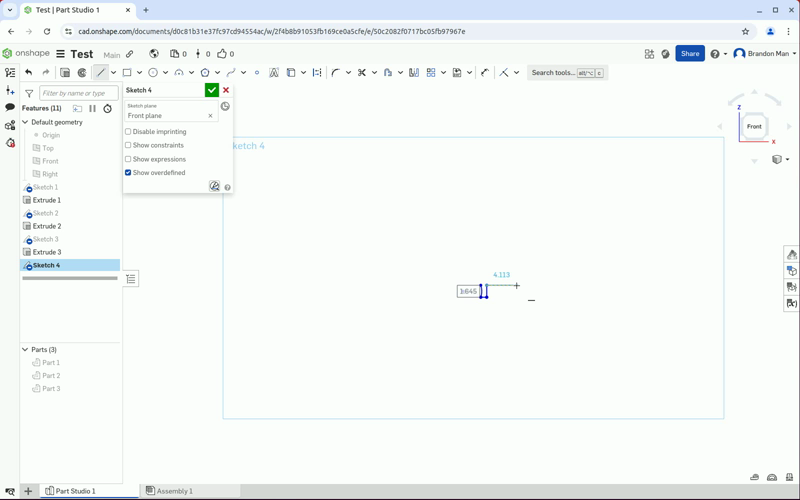
mouse_move(480, 285)
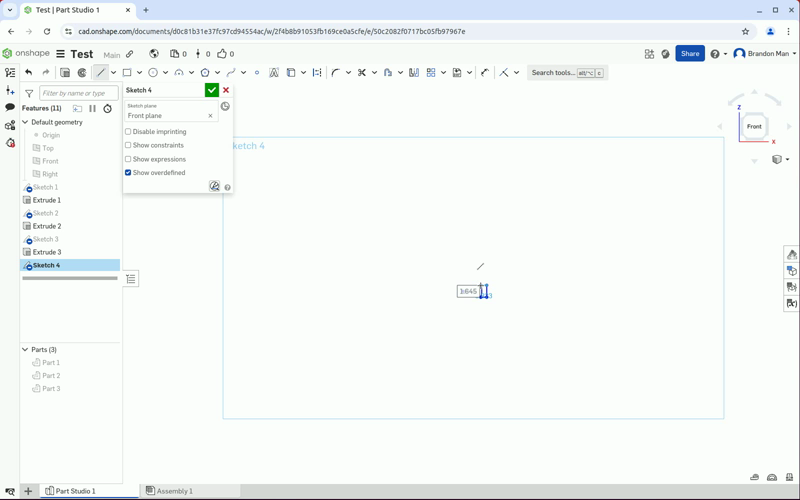
scroll(6)
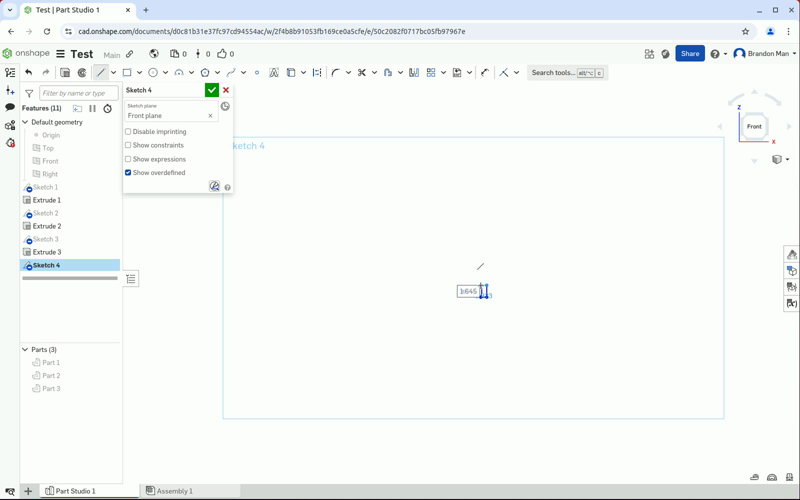
scroll(6)
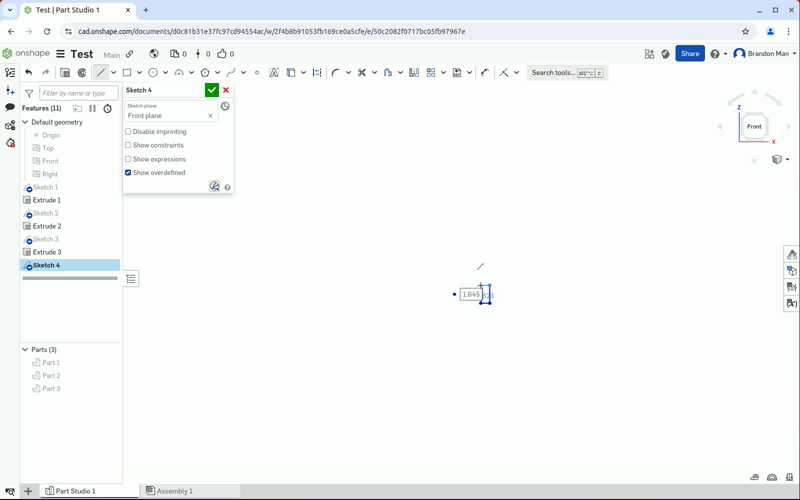
scroll(6)
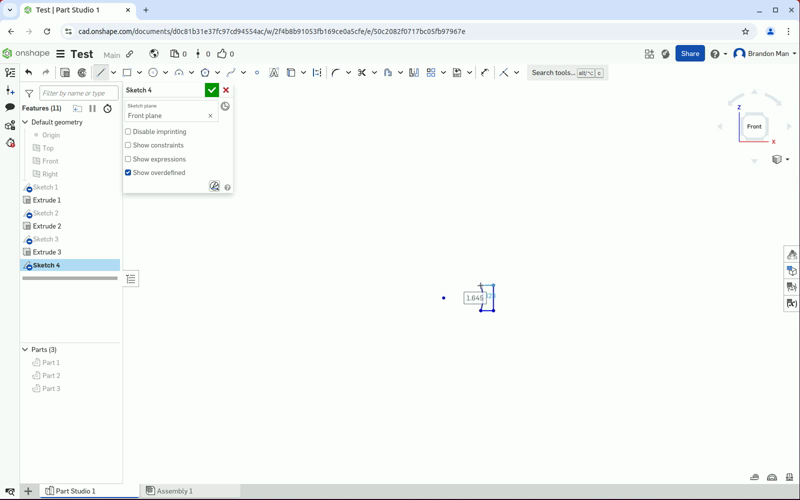
scroll(6)
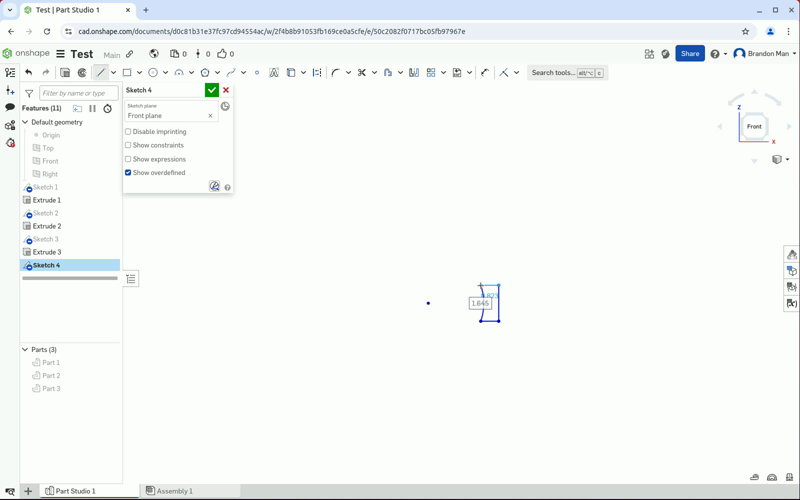
scroll(6)
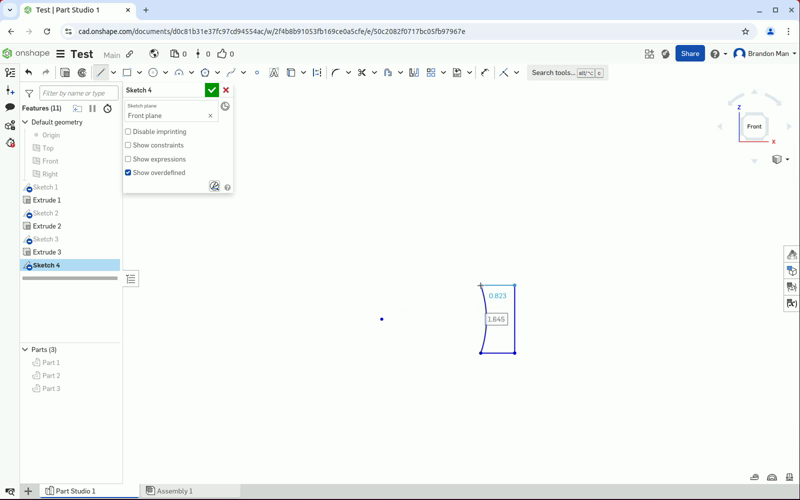
scroll(6)
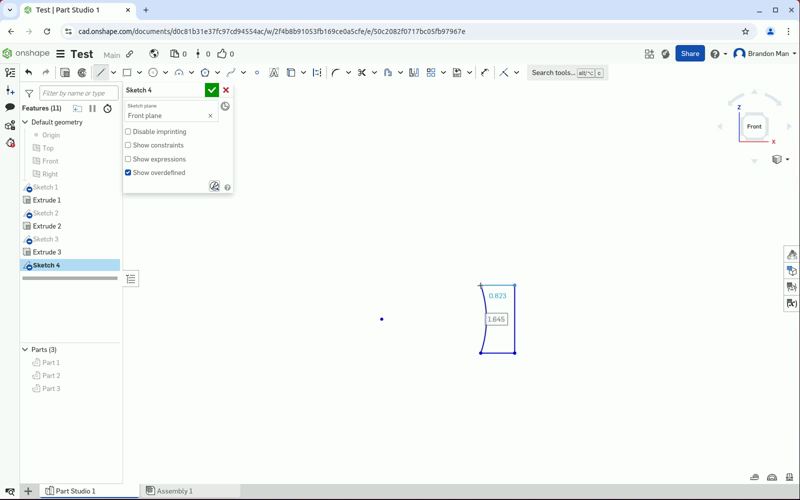
scroll(6)
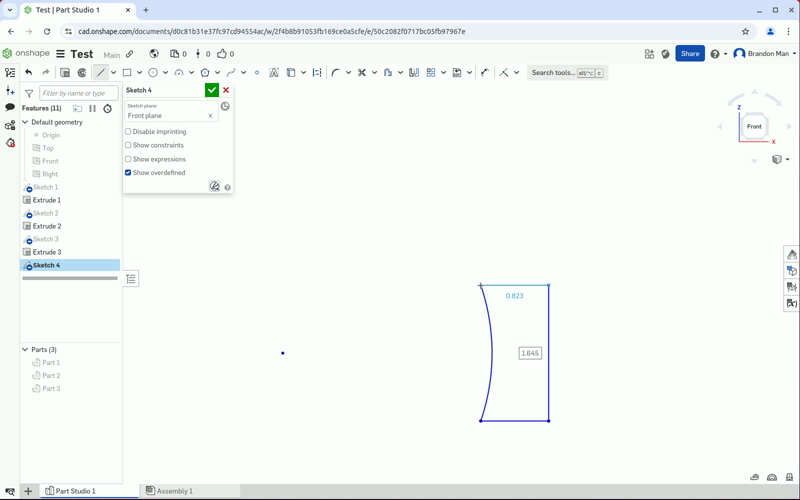
key_up(shift)
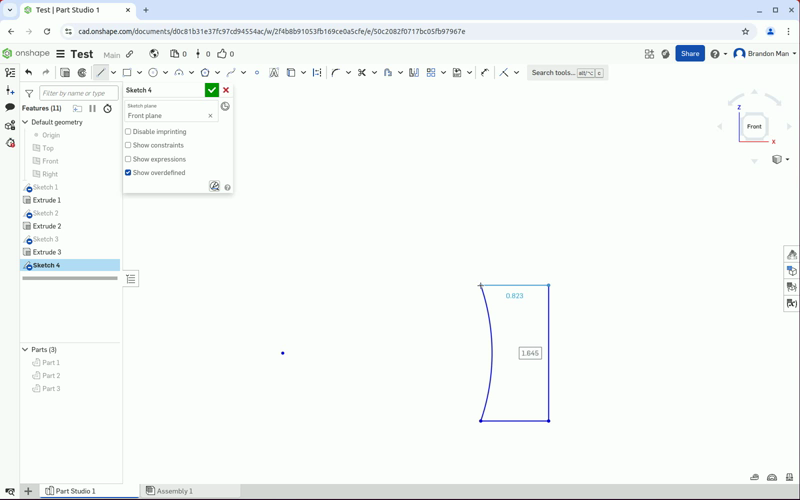
click(480, 285)
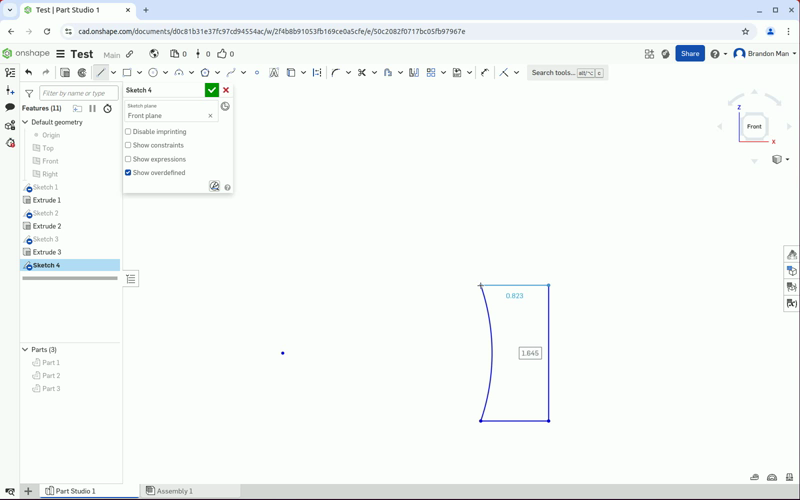
scroll(-6)
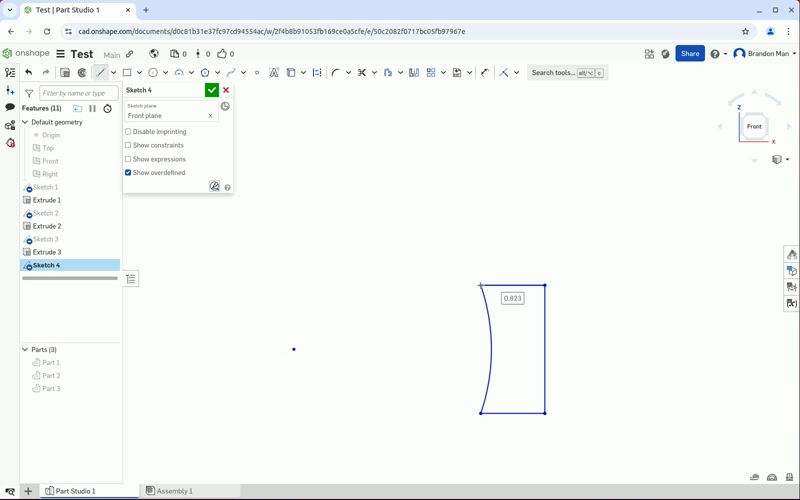
scroll(-6)
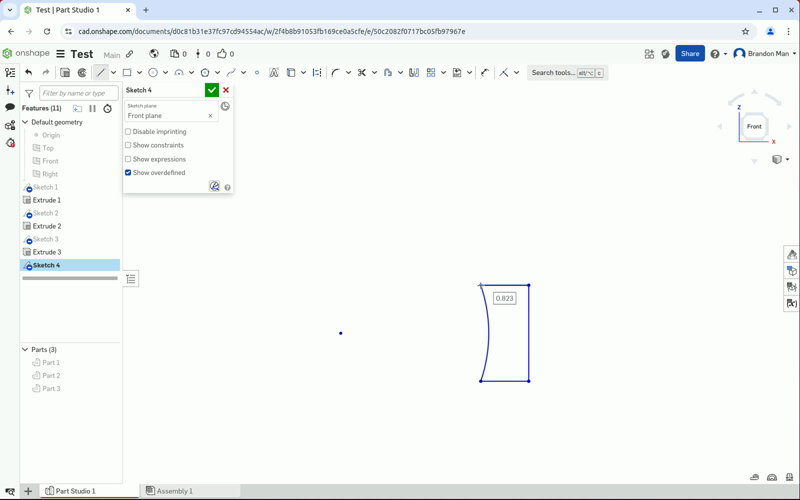
scroll(-6)
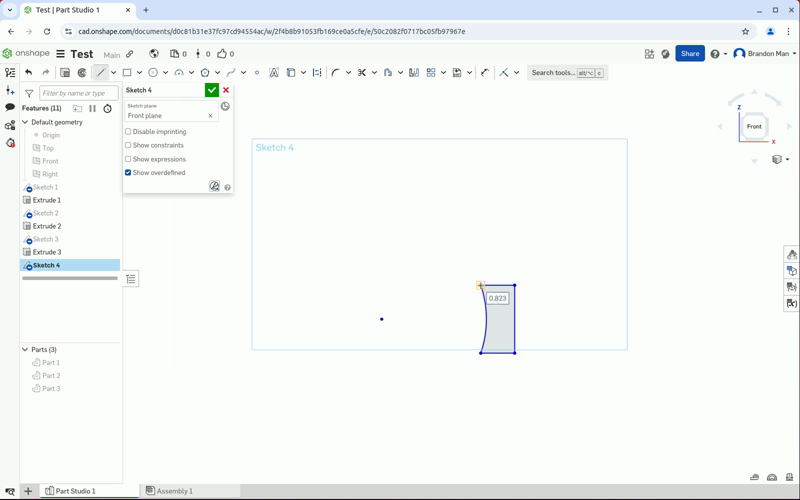
scroll(-6)
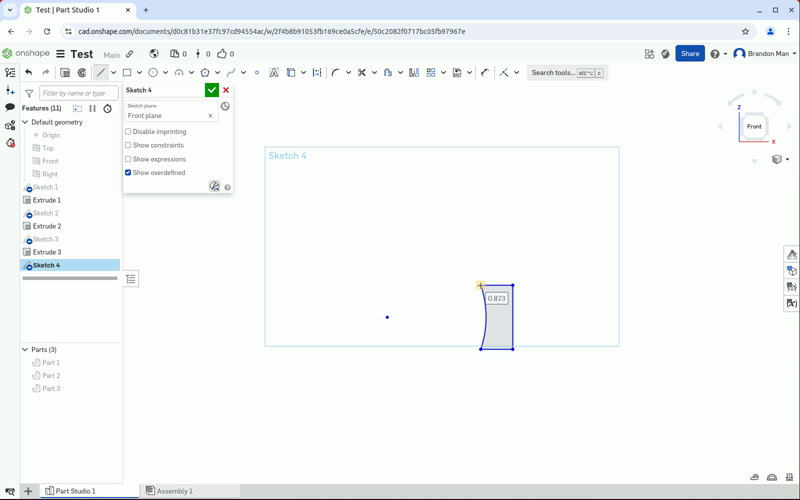
scroll(-6)
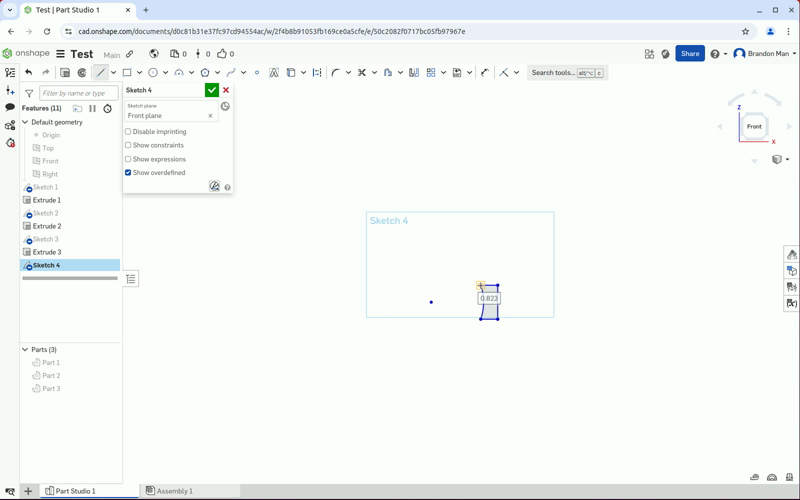
scroll(-6)
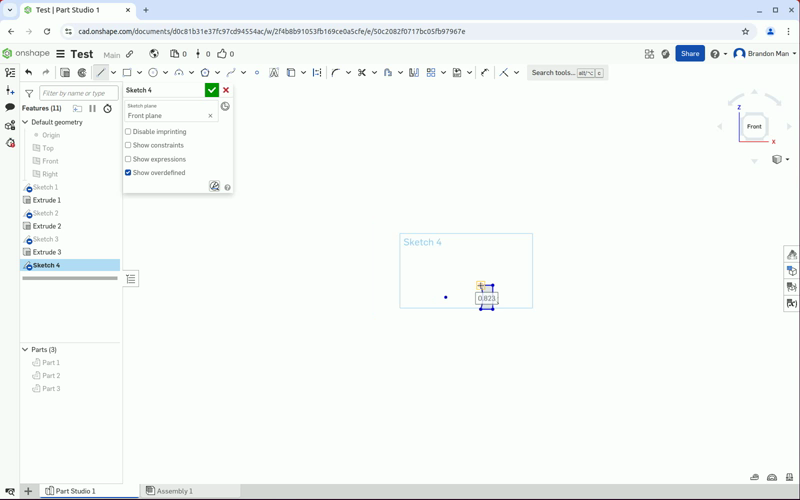
scroll(-6)
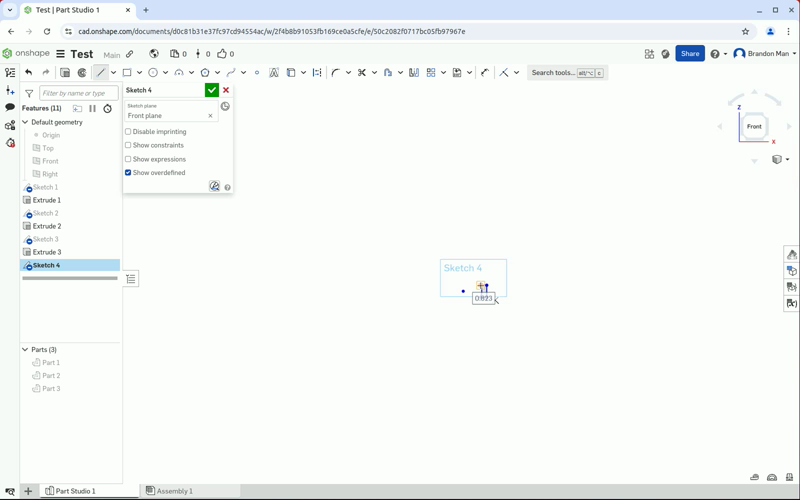
key(esc)
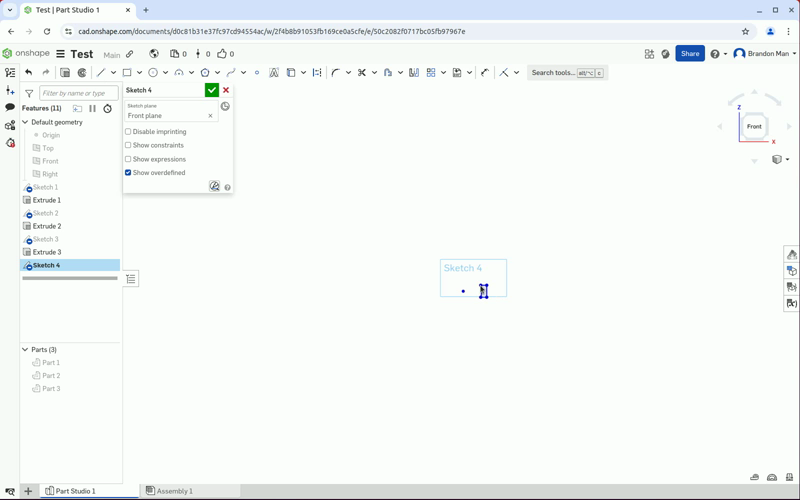
mouse_move(485, 291)
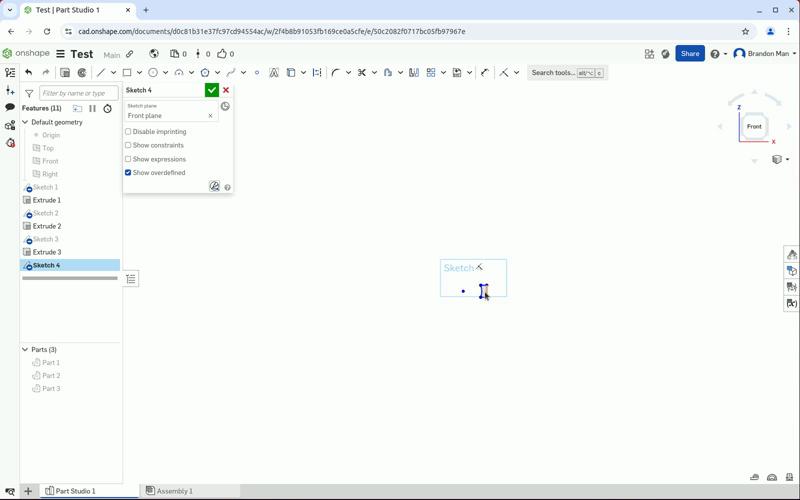
scroll(6)
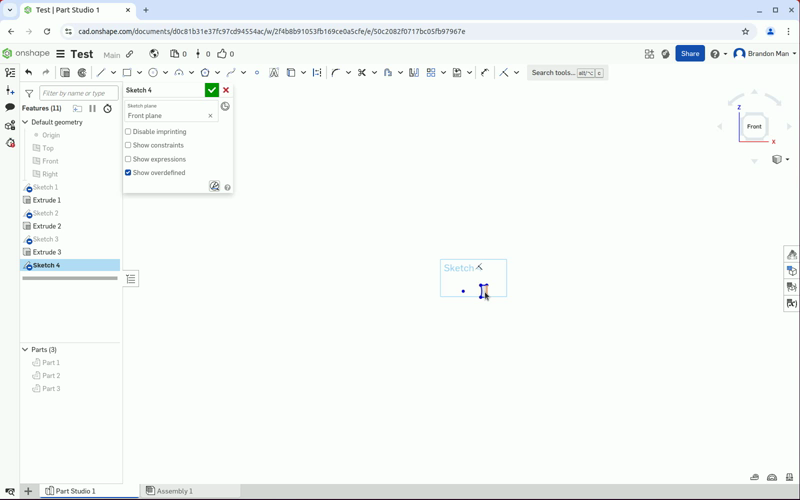
scroll(6)
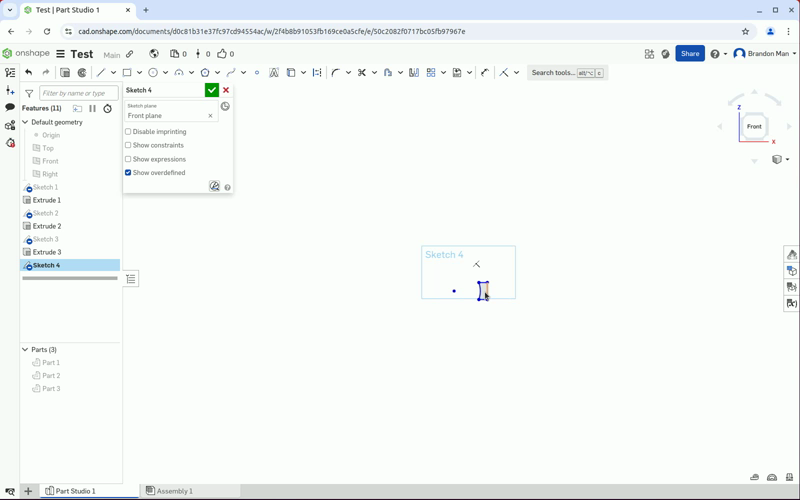
scroll(6)
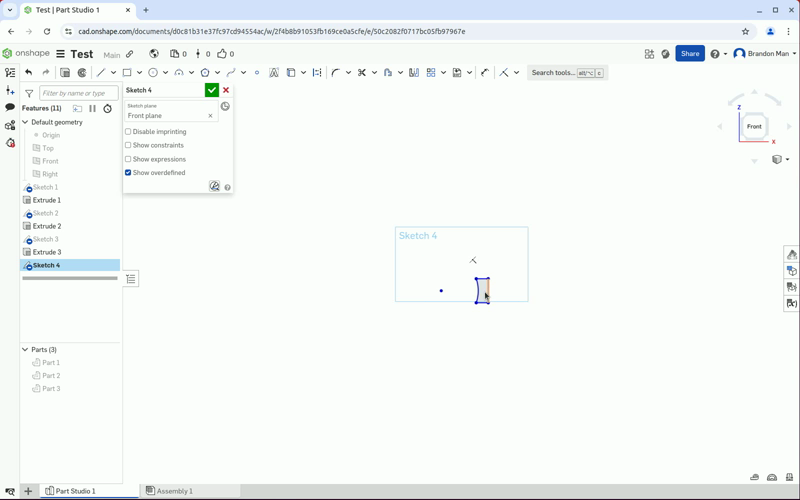
scroll(6)
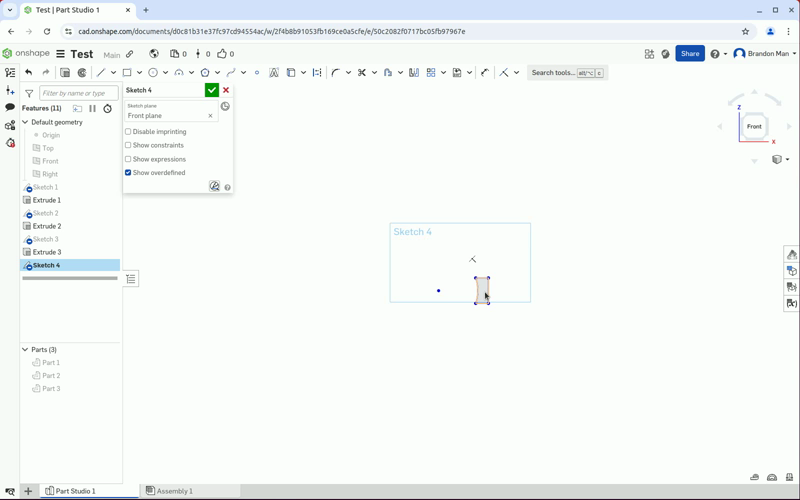
scroll(6)
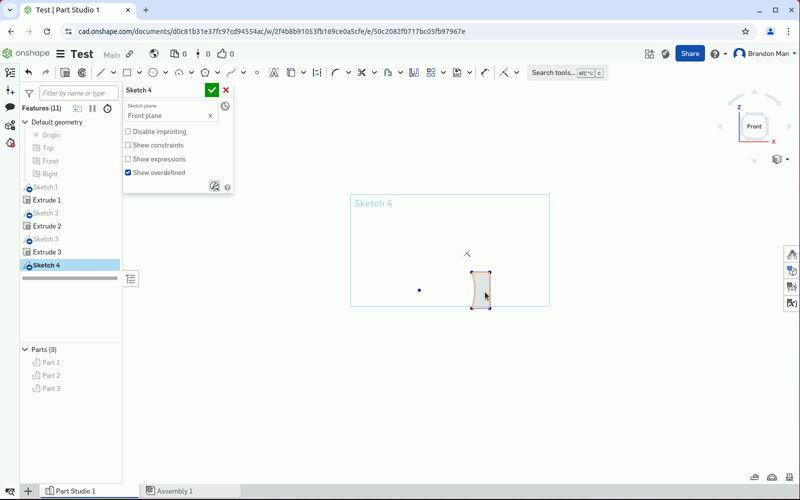
scroll(6)
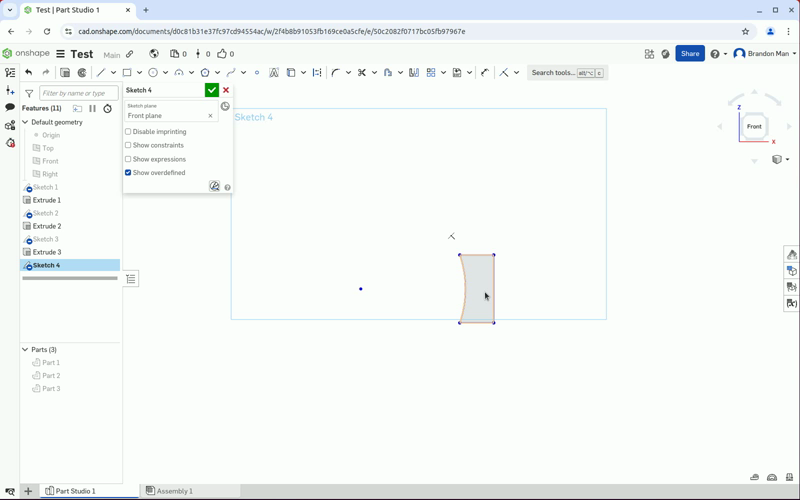
scroll(6)
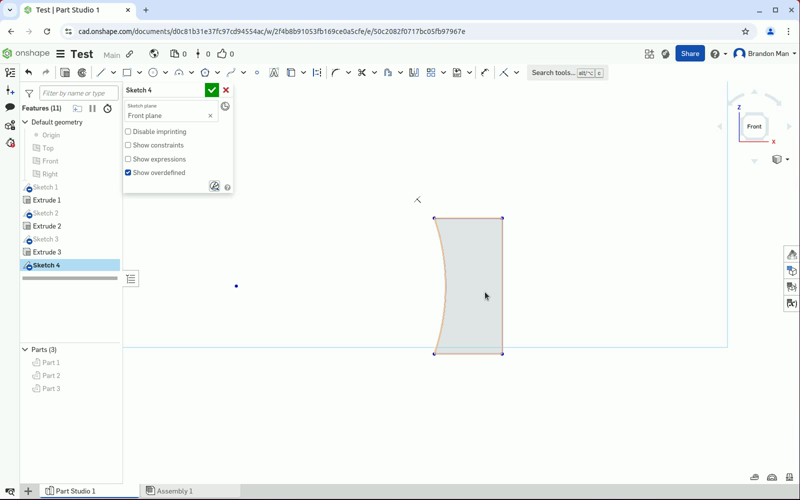
click(485, 291)
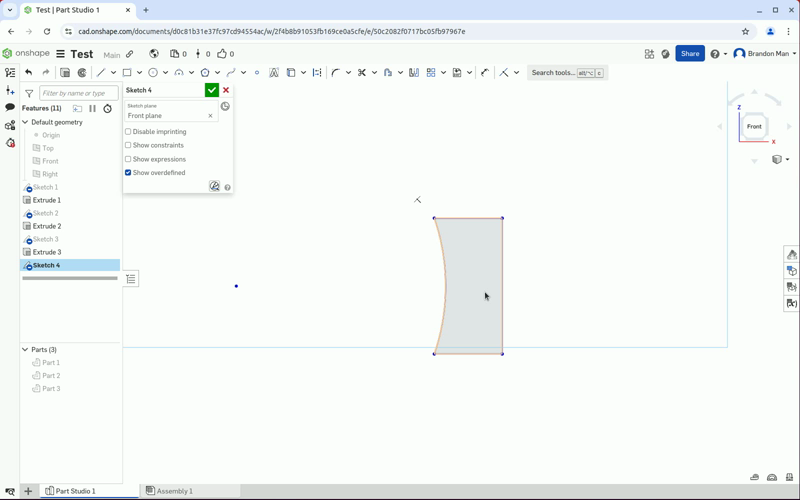
scroll(-6)
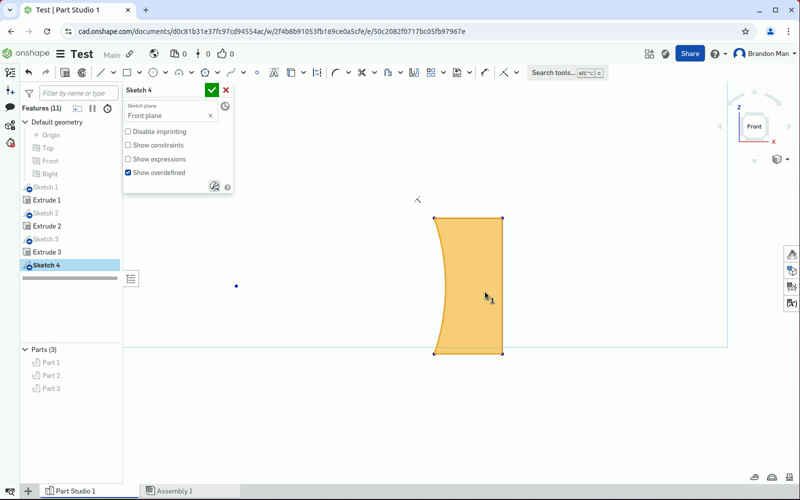
scroll(-6)
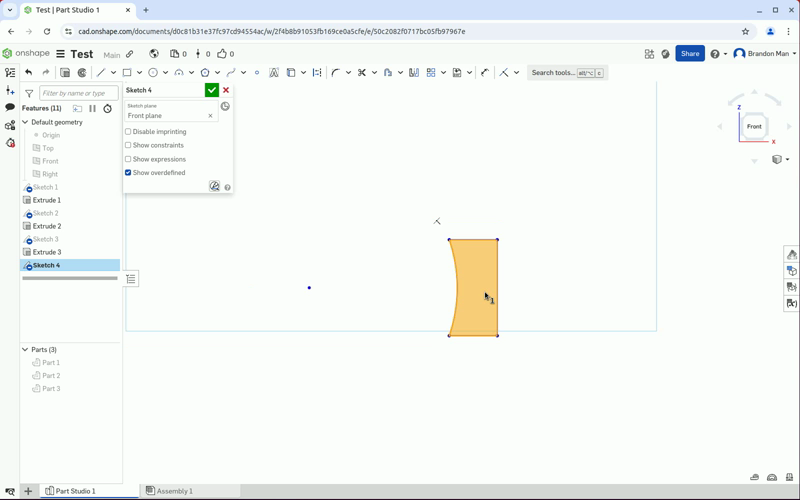
scroll(-6)
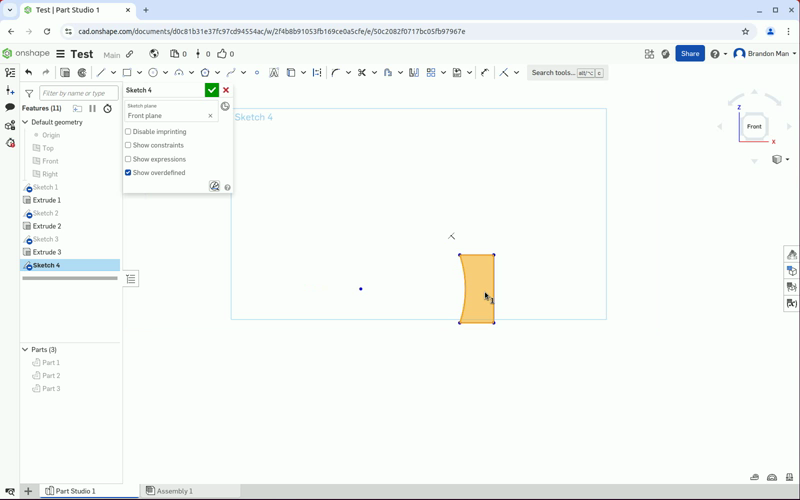
scroll(-6)
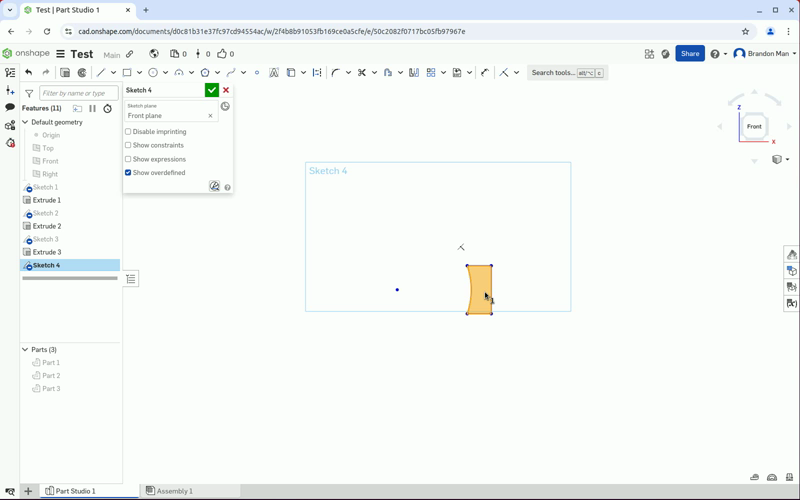
scroll(-6)
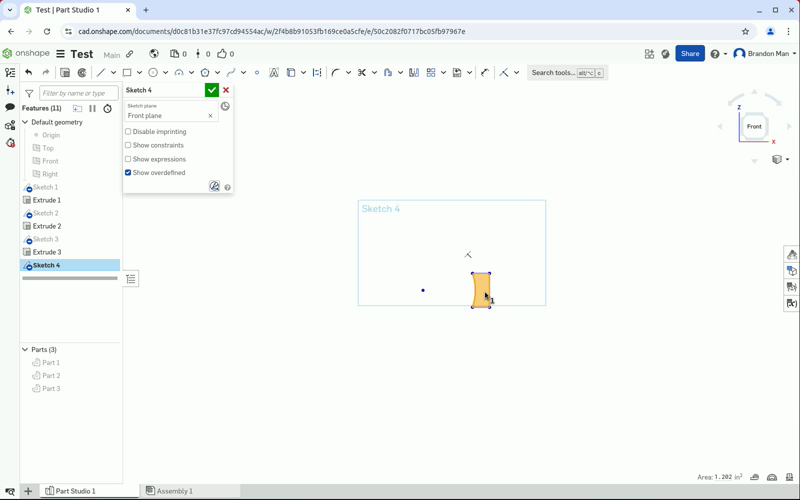
scroll(-6)
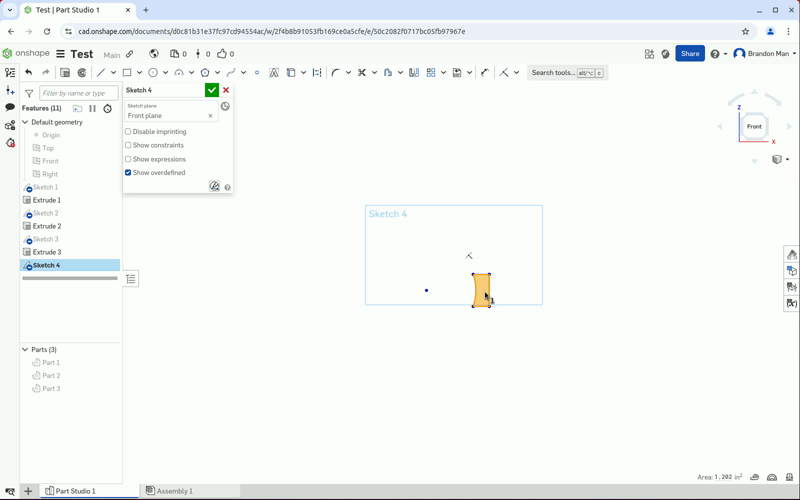
scroll(-6)
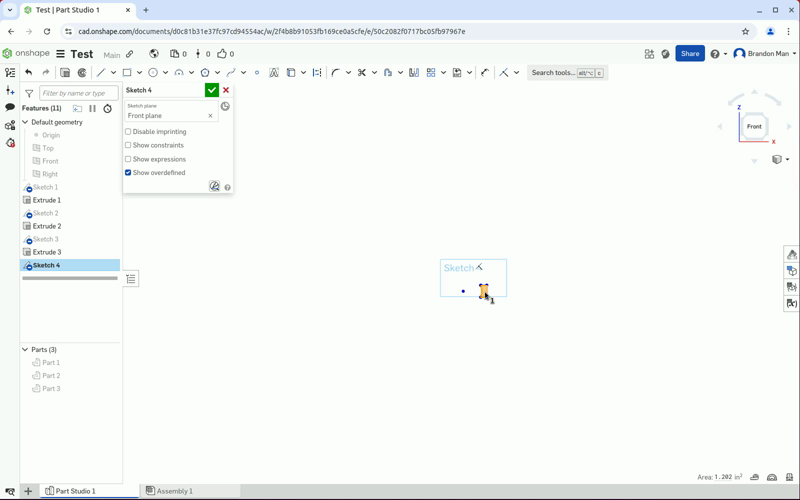
mouse_move(73, 352)
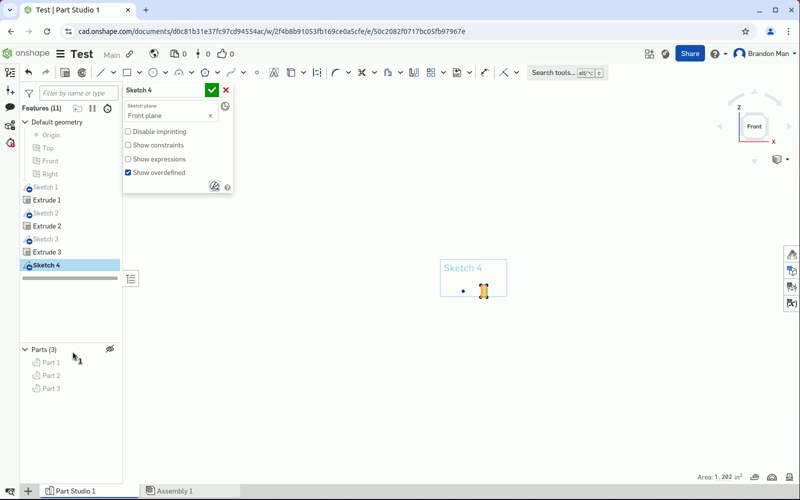
key(shift+y)
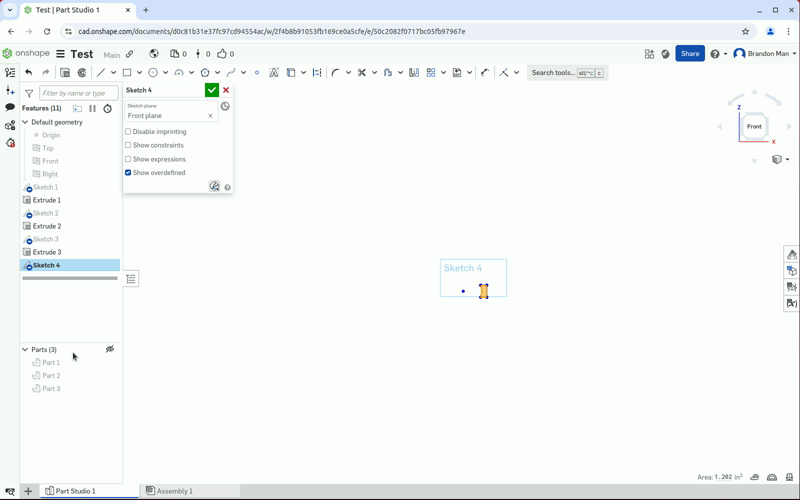
key(shift+e)
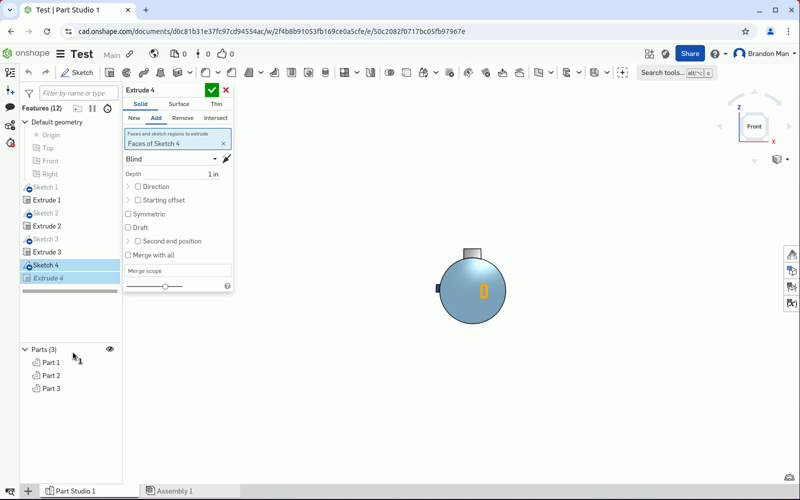
mouse_move(143, 106)
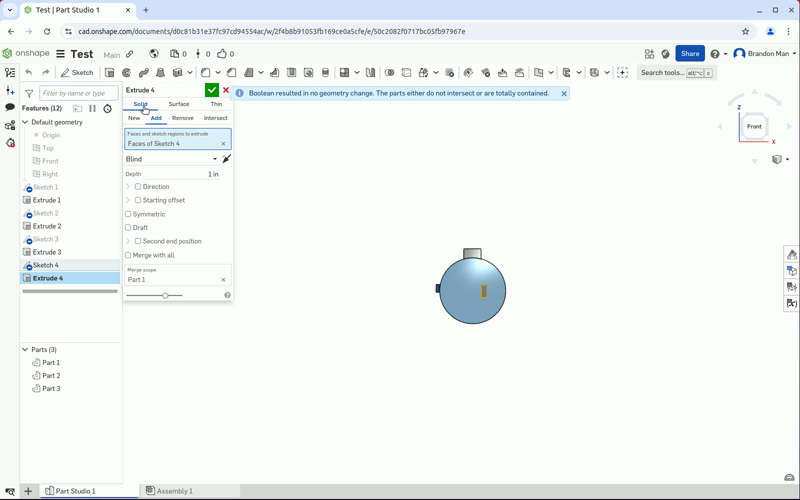
click(143, 106)
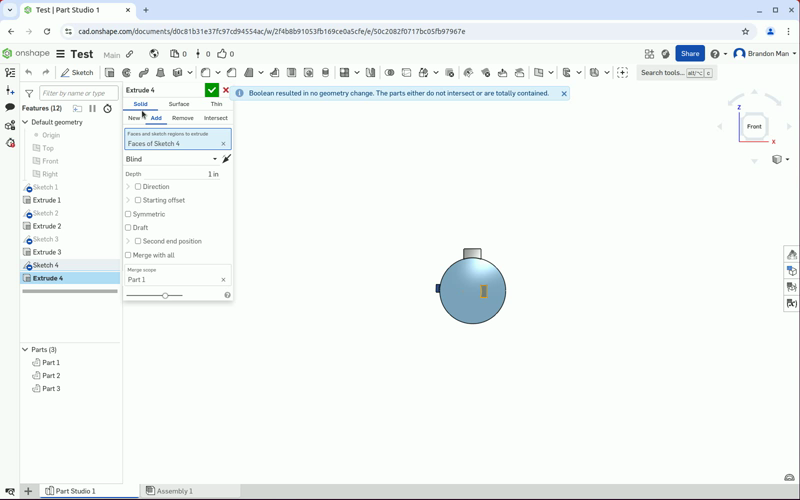
mouse_move(137, 120)
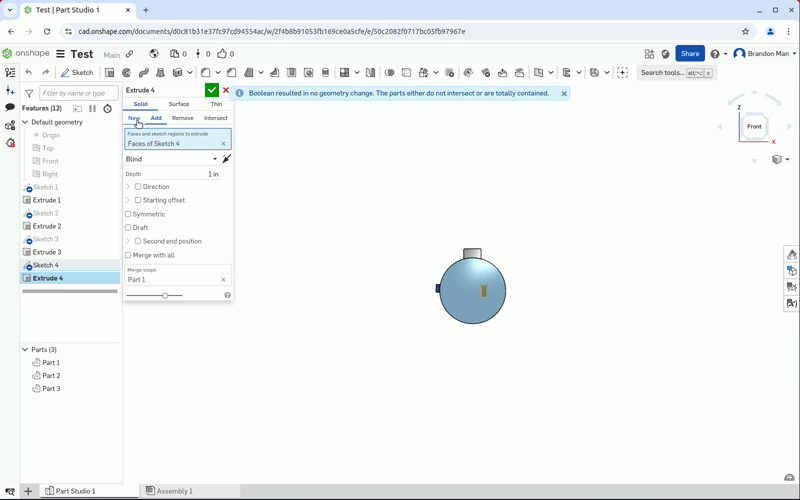
click(137, 120)
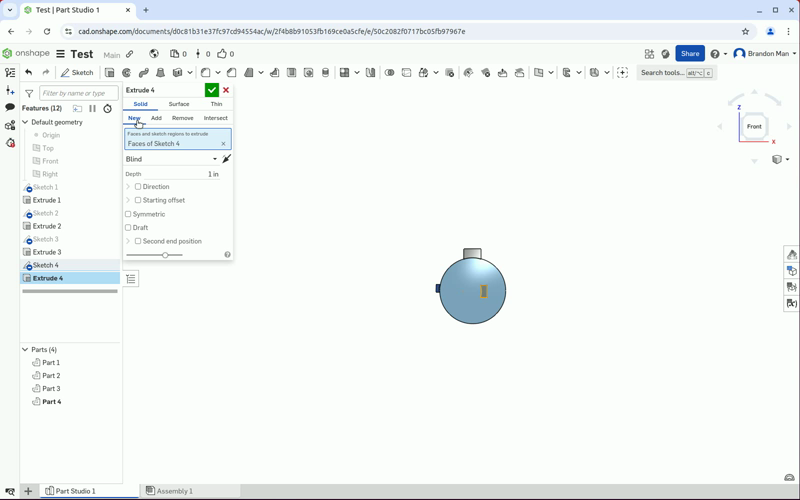
key(tab, 4)
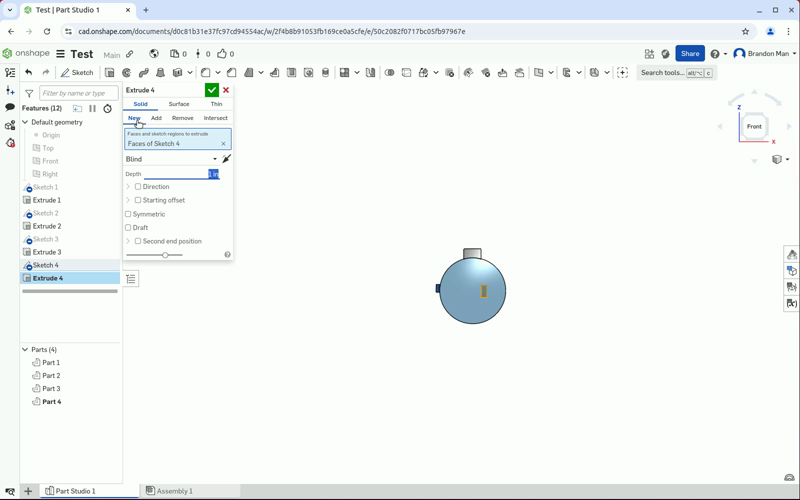
text(23.108)
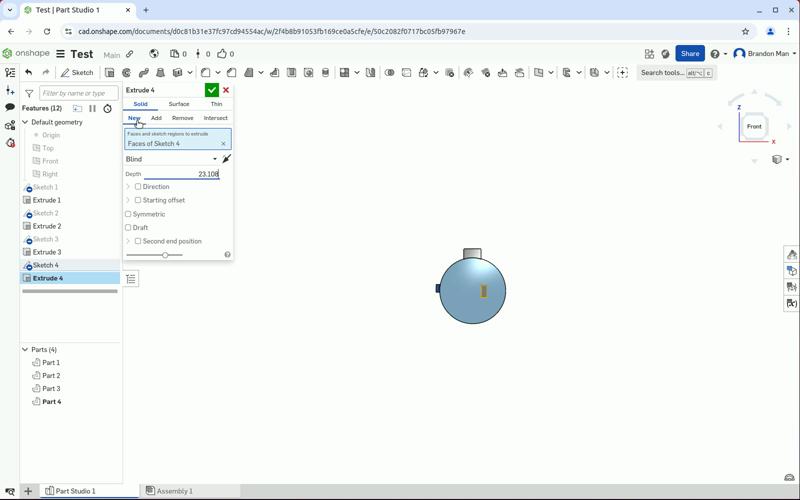
key(enter)
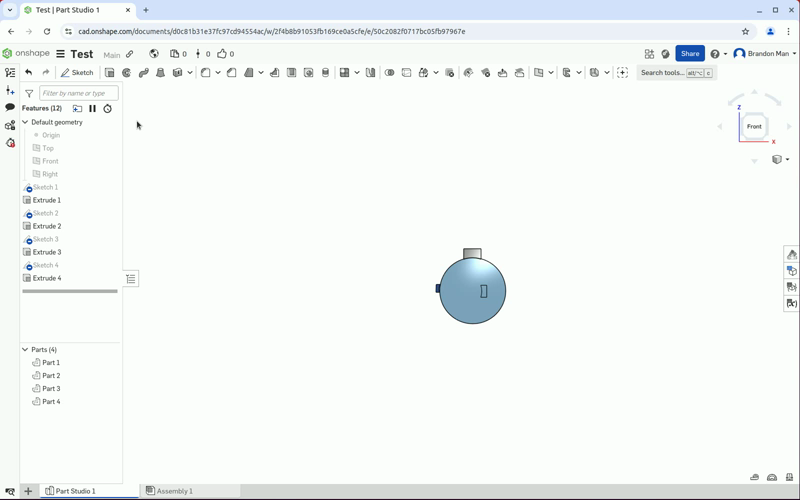
key(shift+h)
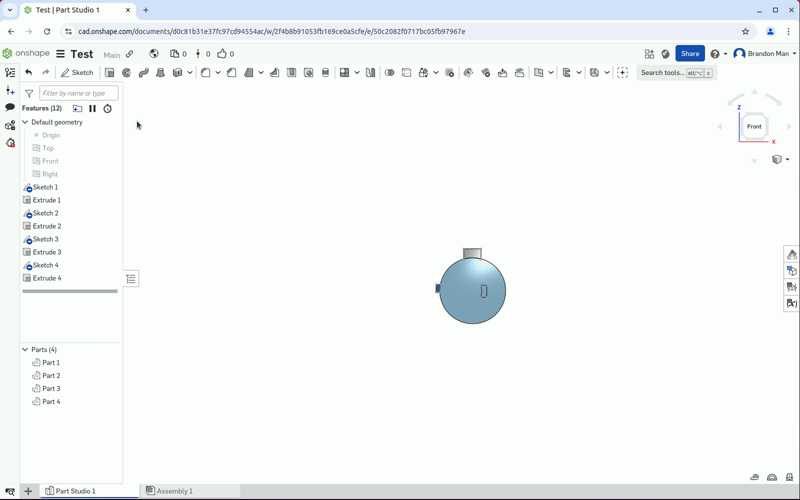
key(shift+h)
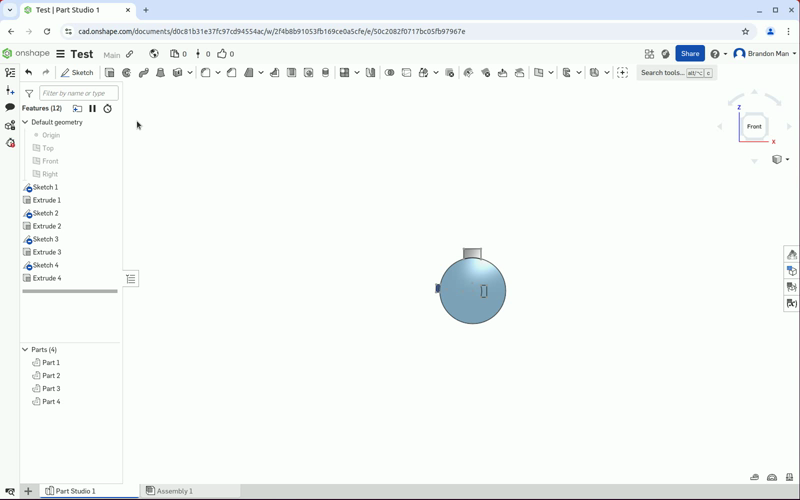
key(shift+7)
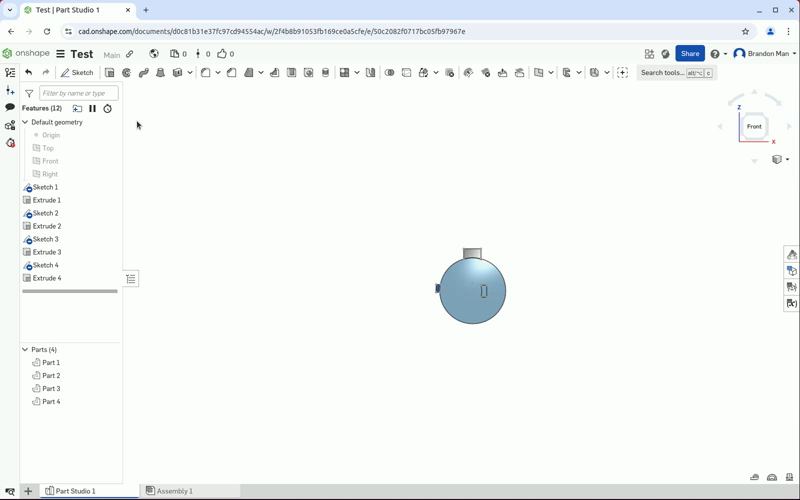
key(left, 2)
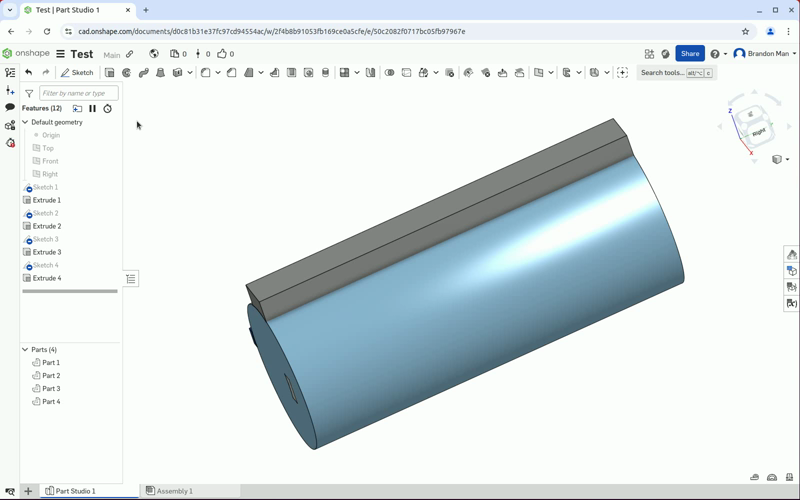
key(down, 2)
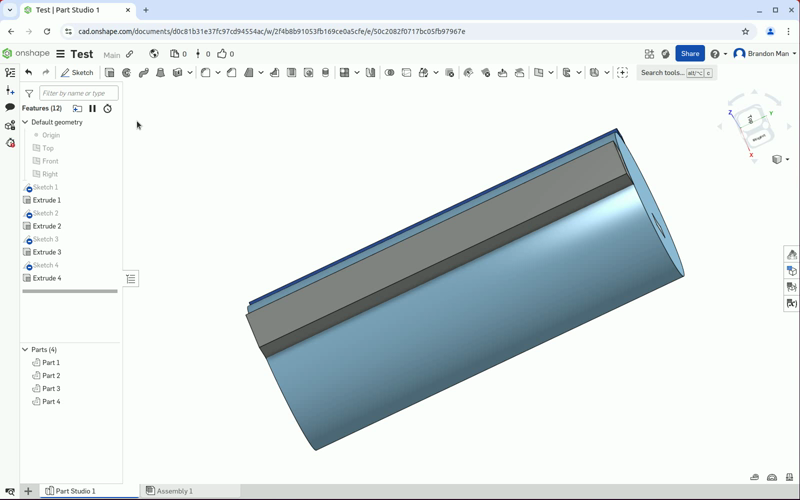
key(up, 2)
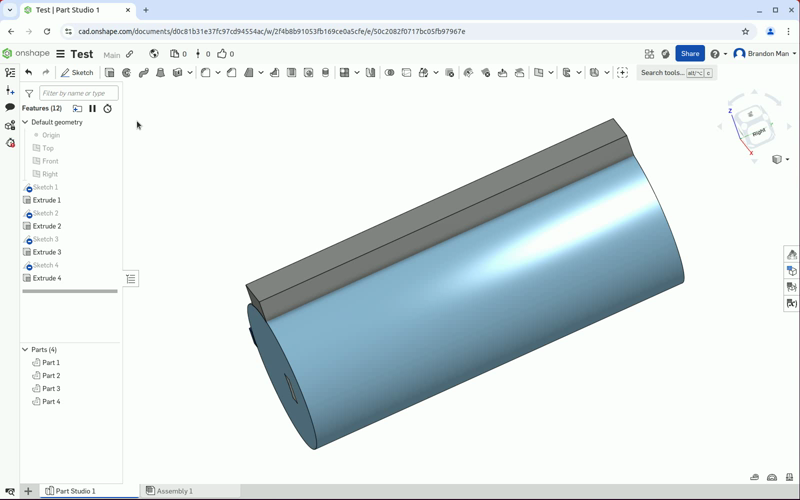
key(right, 2)
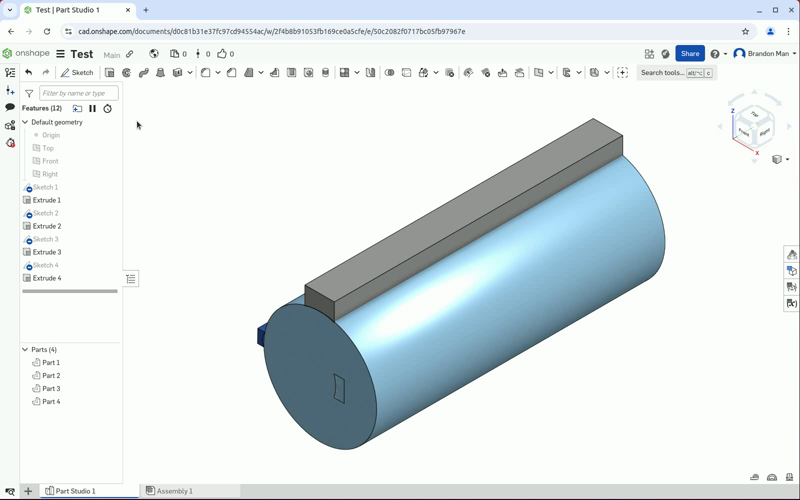
mouse_move(73, 189)
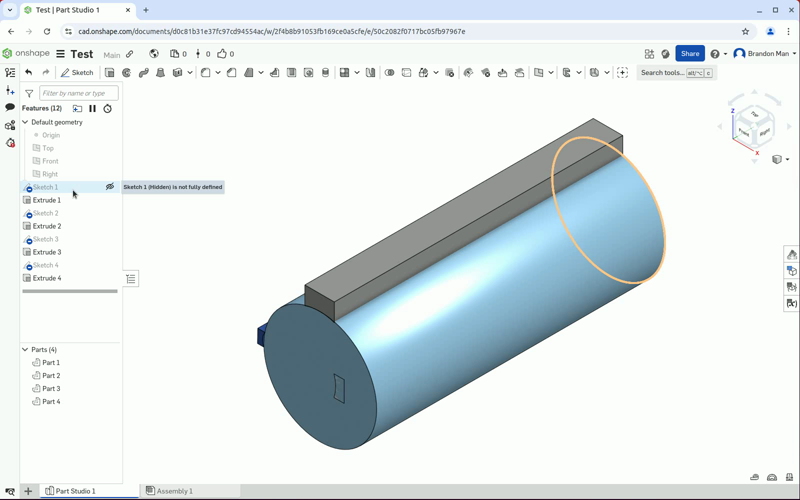
click(73, 189)